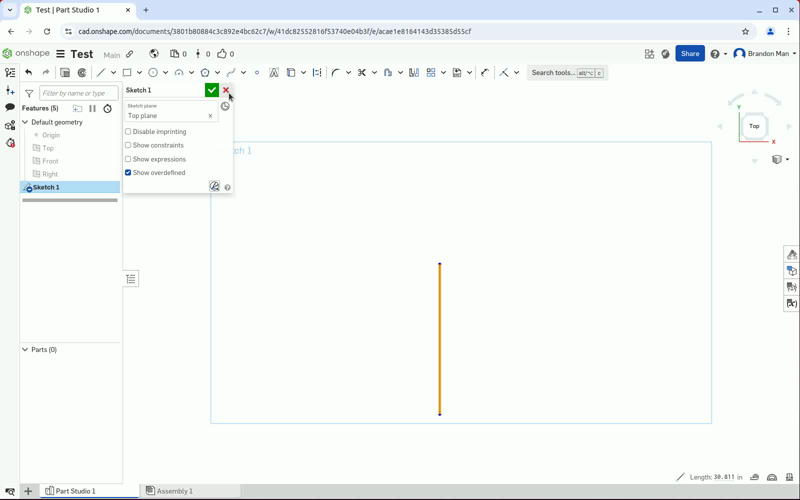
key(shift+h)
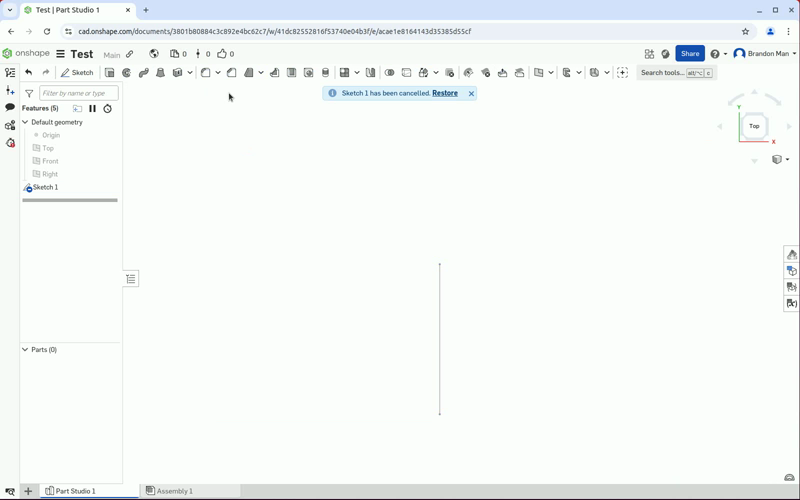
key(shift+s)
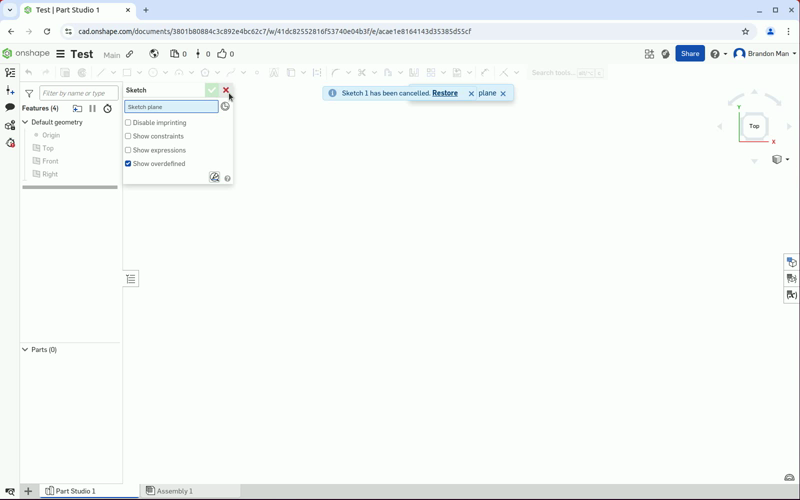
mouse_move(73, 150)
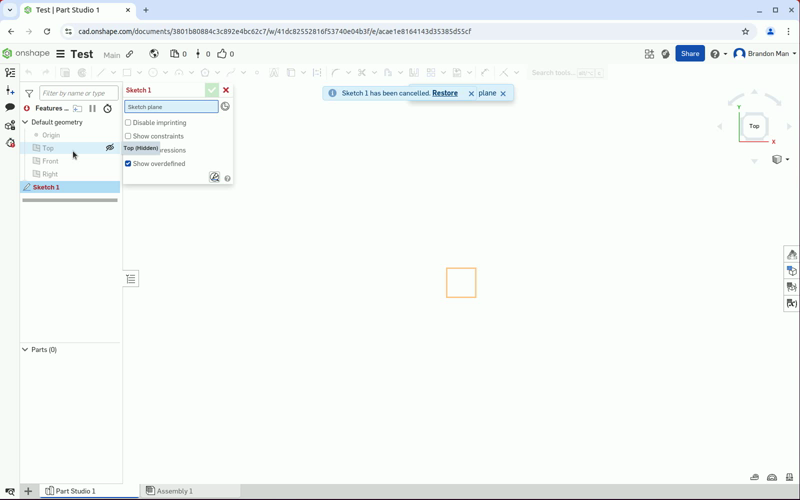
click(73, 150)
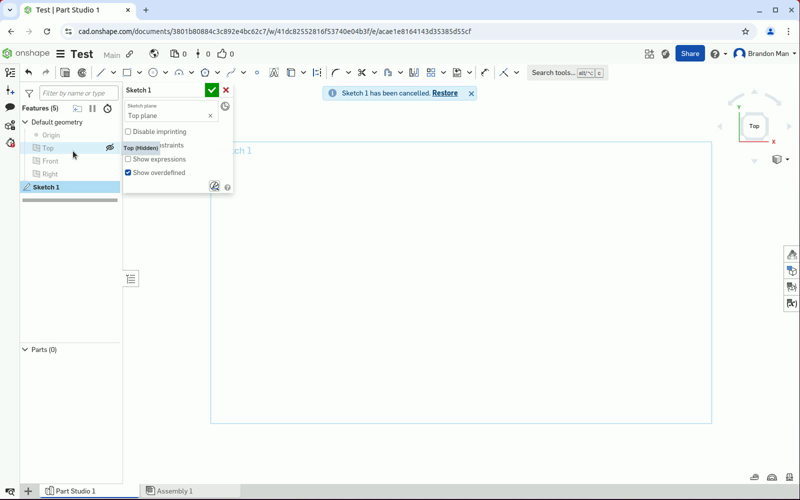
mouse_move(73, 352)
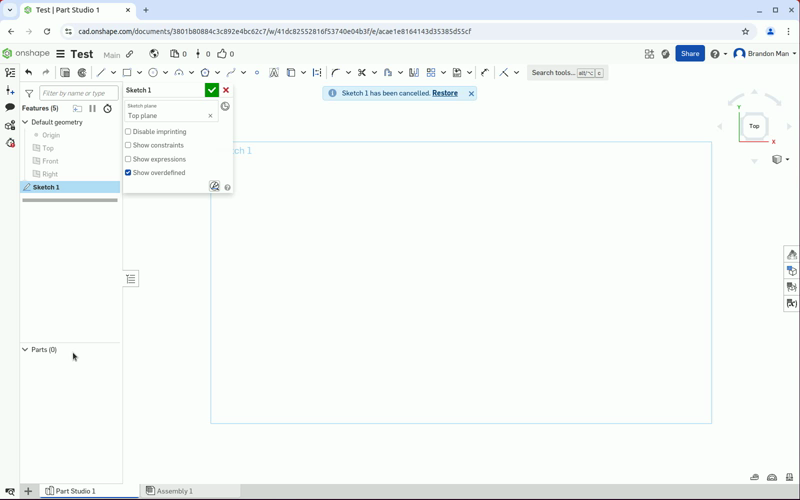
key(y)
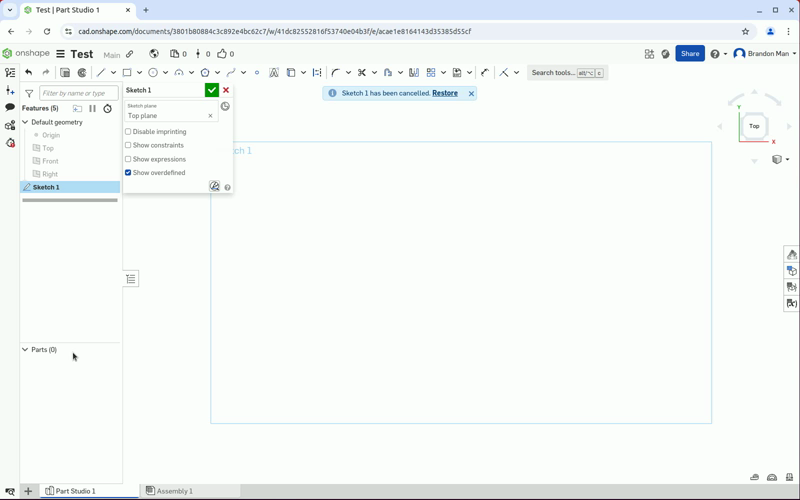
key(l)
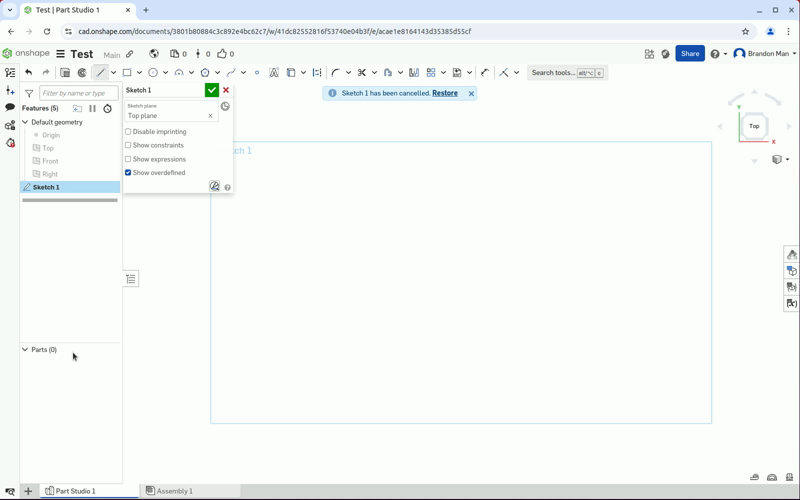
key_down(shift)
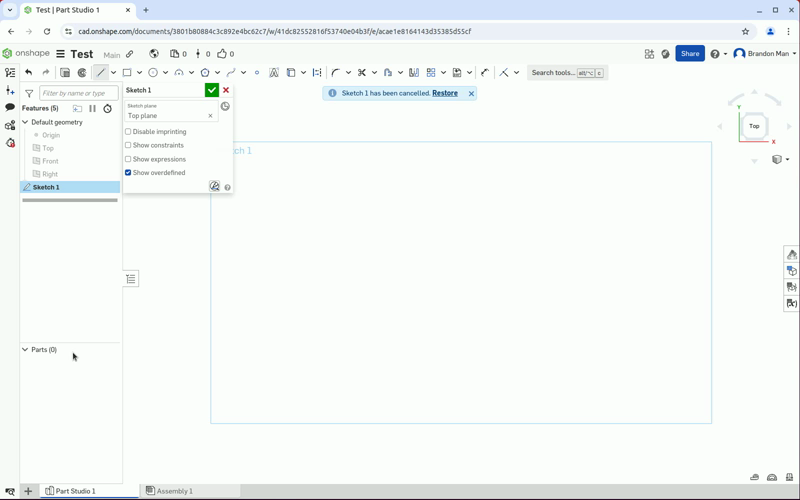
mouse_move(399, 334)
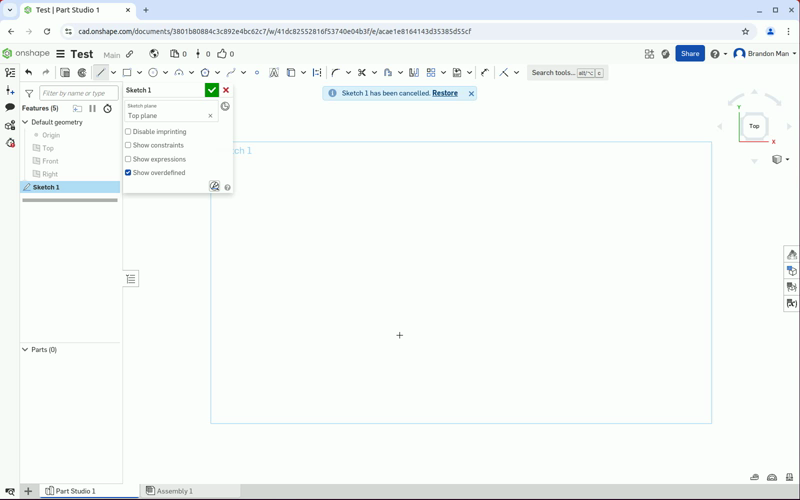
click(399, 334)
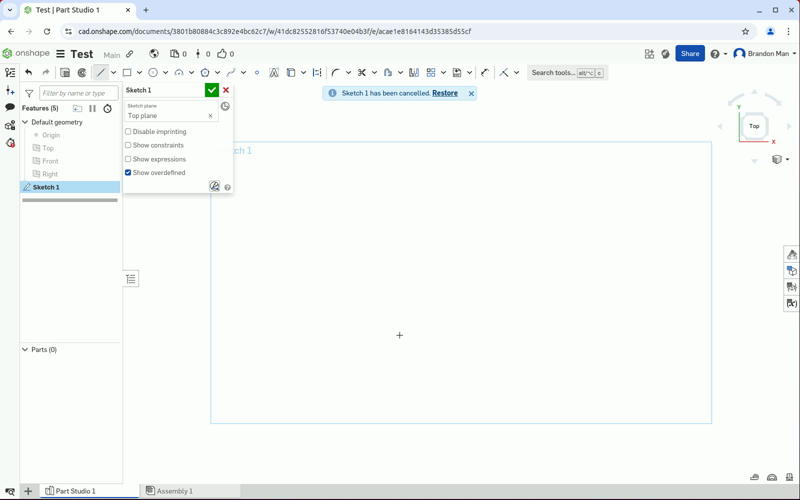
key_up(shift)
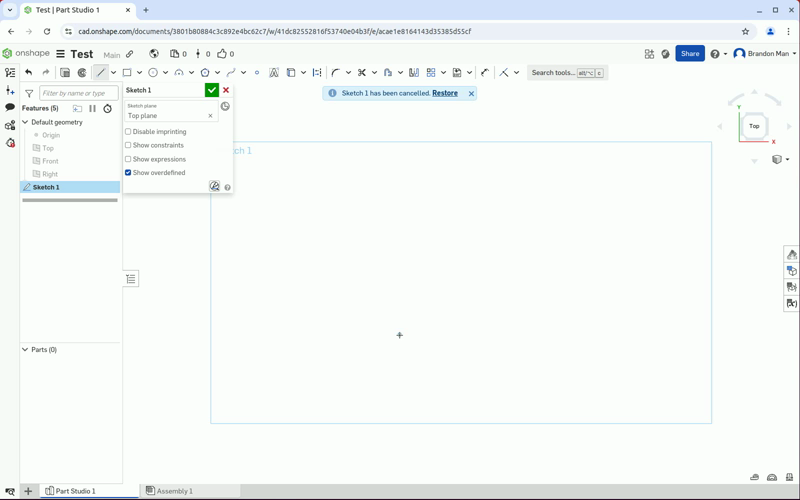
key_down(shift)
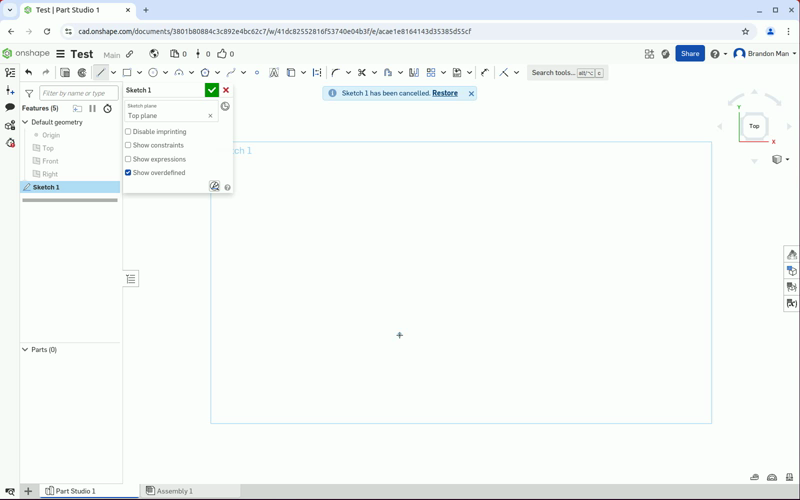
mouse_move(522, 334)
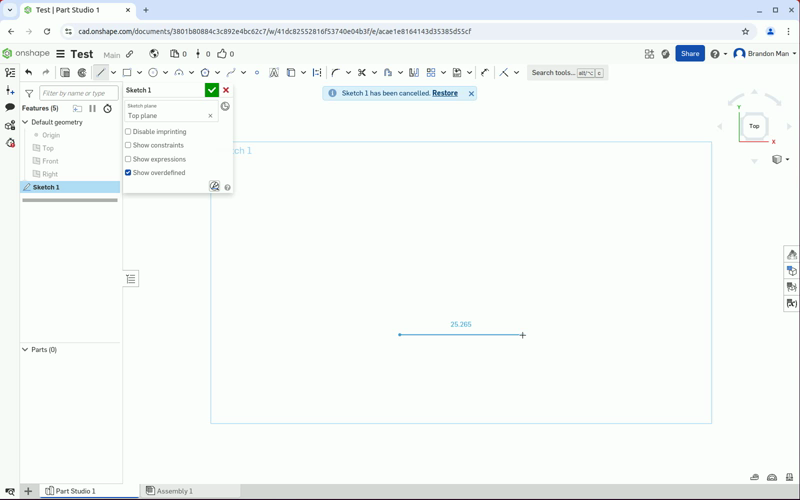
click(522, 334)
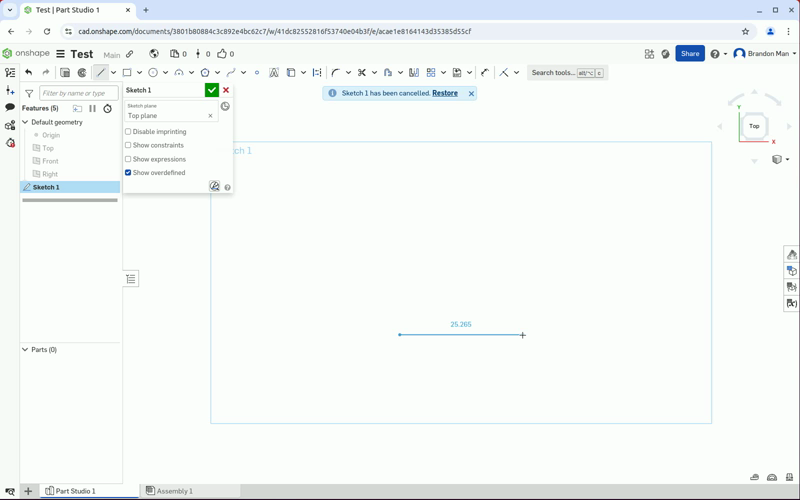
key_up(shift)
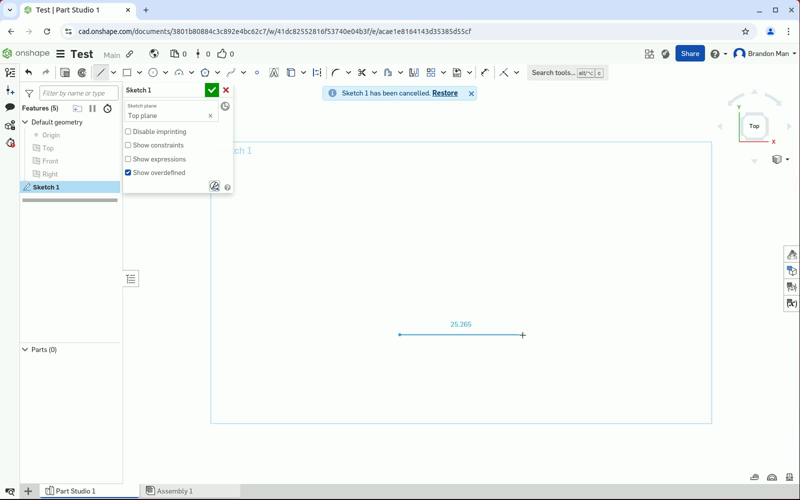
key_down(shift)
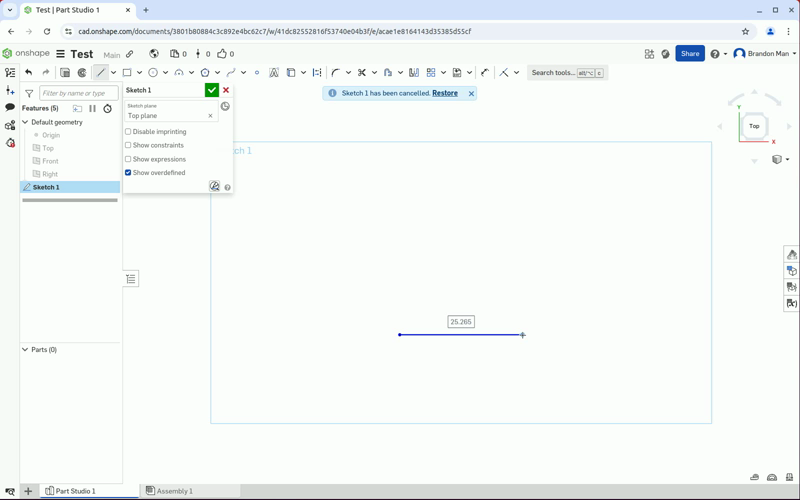
mouse_move(522, 232)
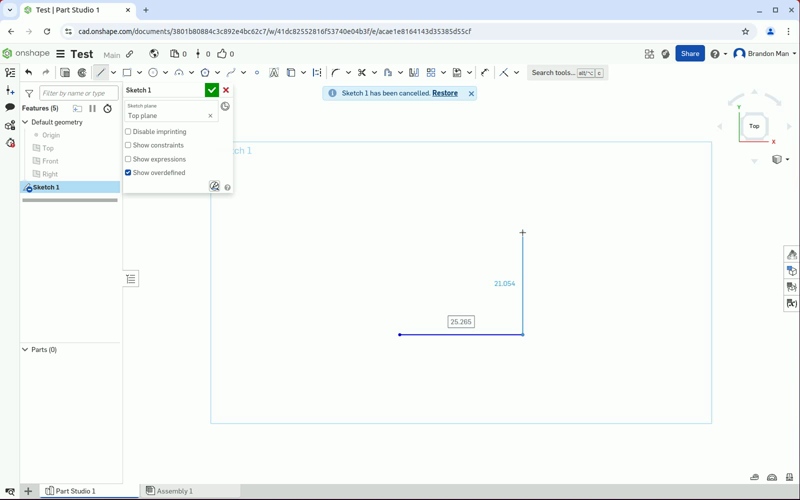
click(522, 232)
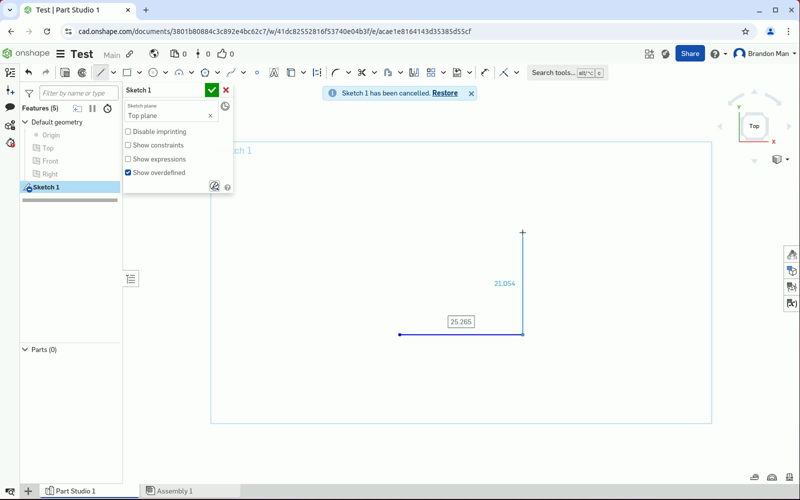
key_up(shift)
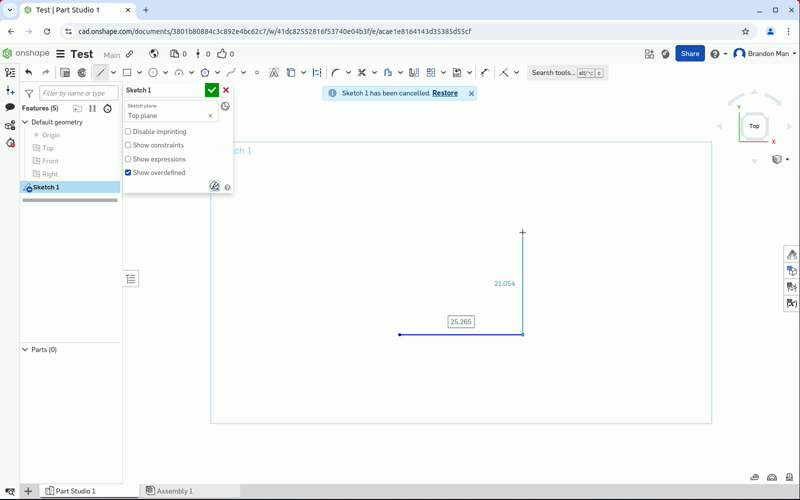
key_down(shift)
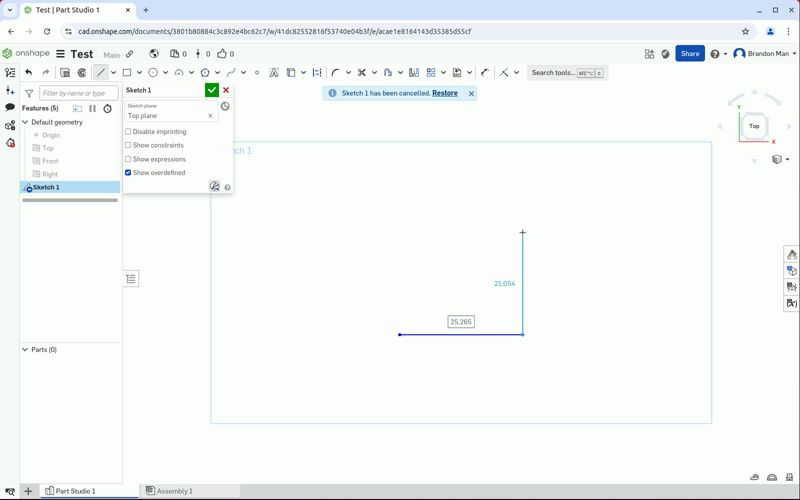
mouse_move(399, 232)
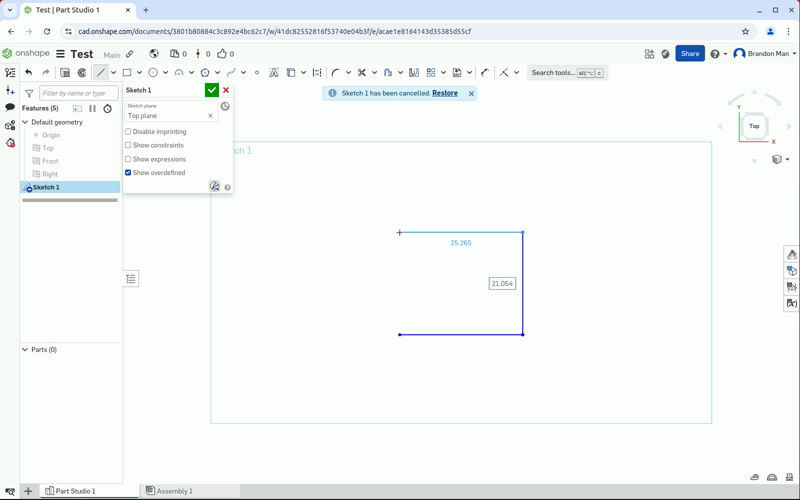
click(399, 232)
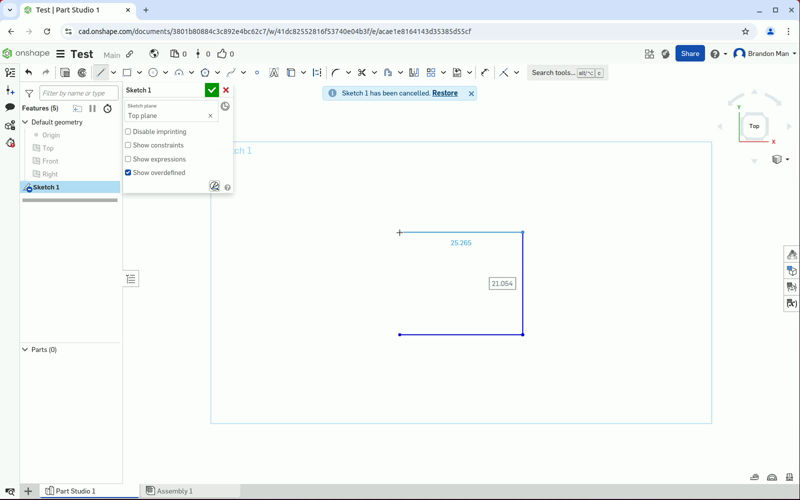
key_up(shift)
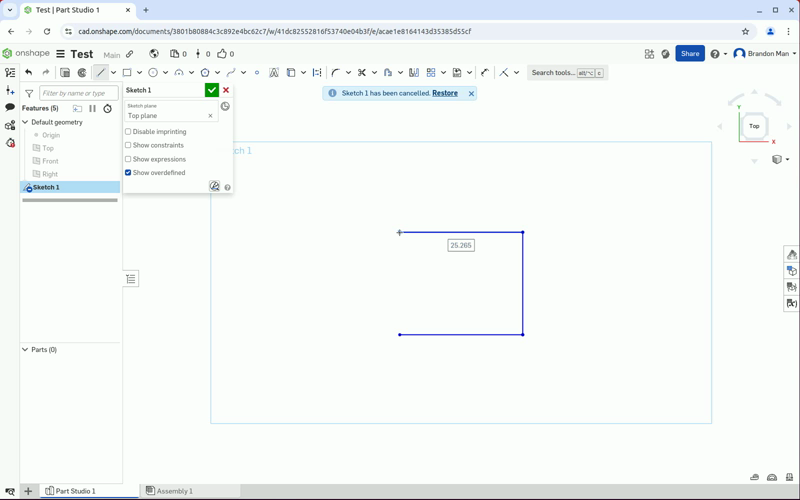
key(esc)
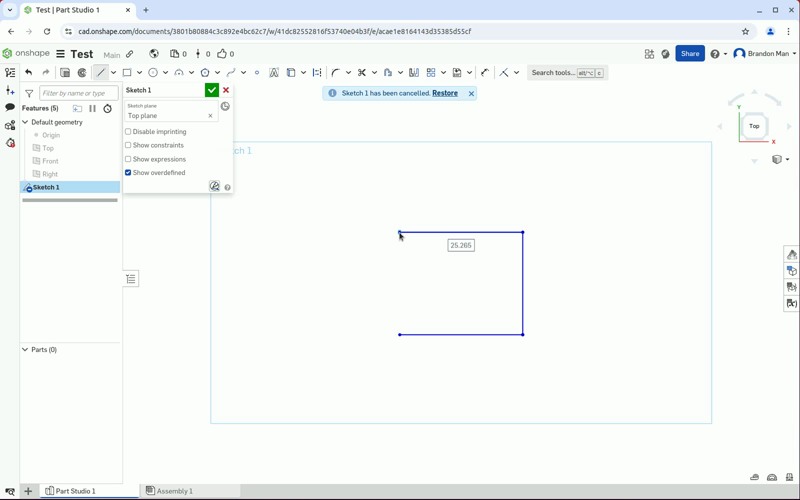
key(a)
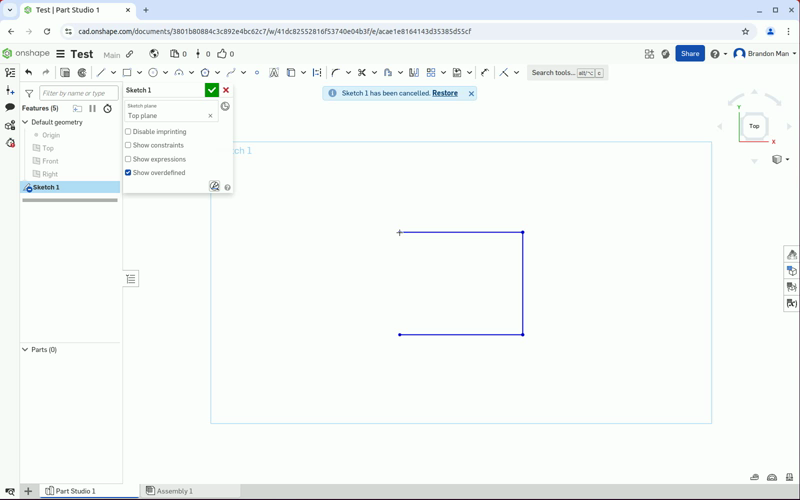
mouse_move(399, 232)
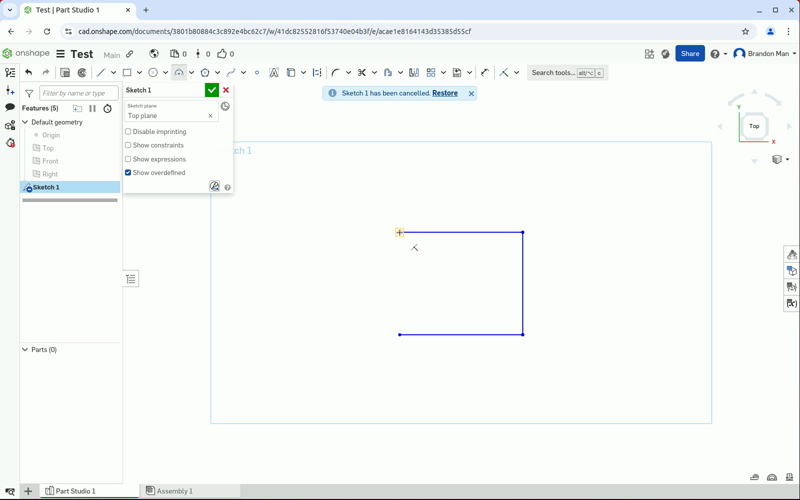
click(399, 232)
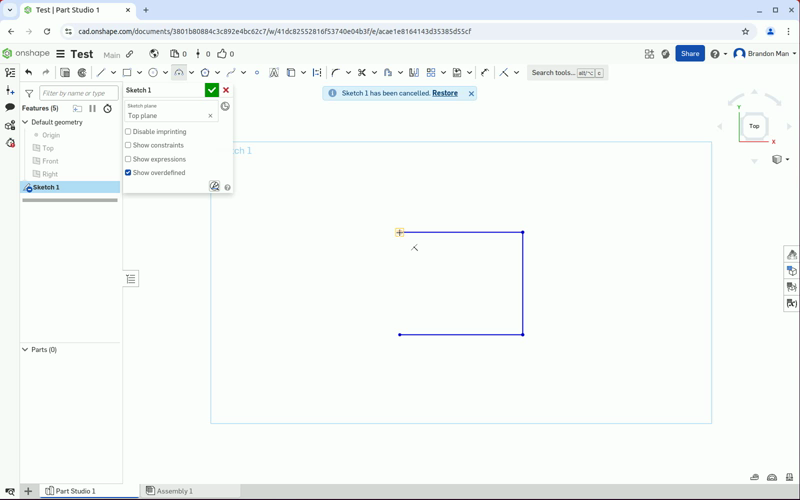
mouse_move(399, 334)
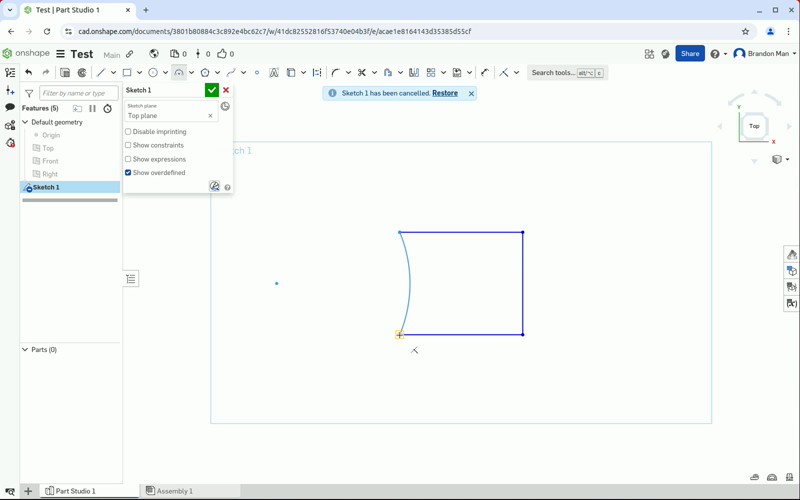
click(399, 334)
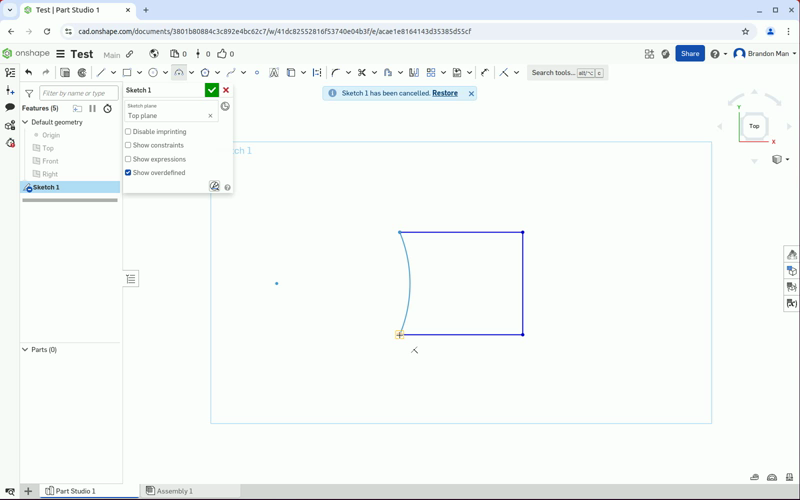
key_down(shift)
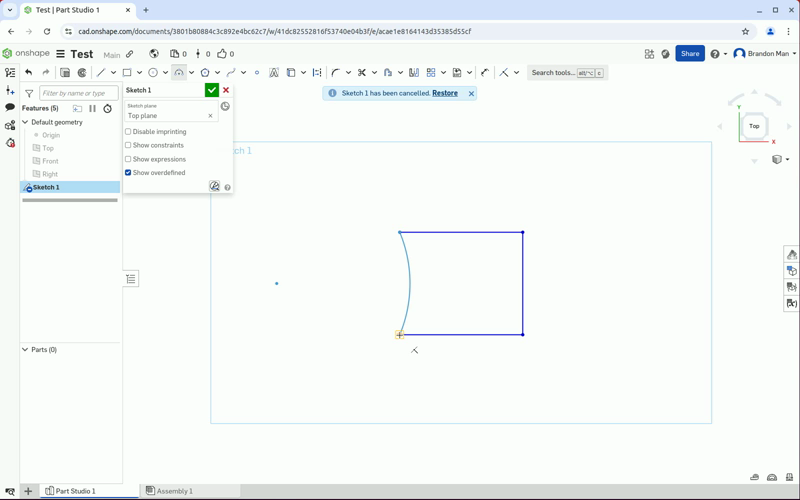
mouse_move(450, 283)
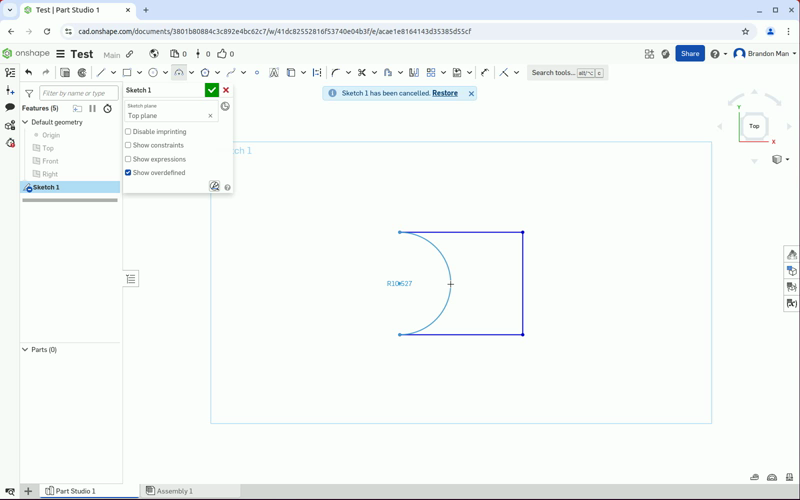
click(450, 283)
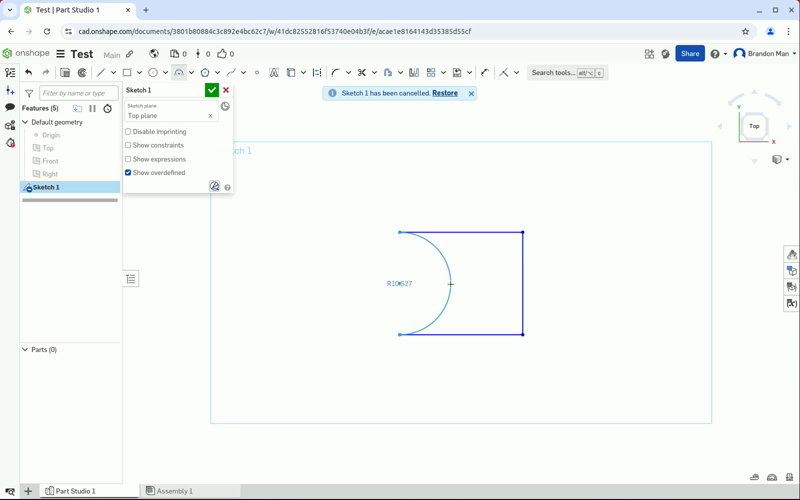
key_up(shift)
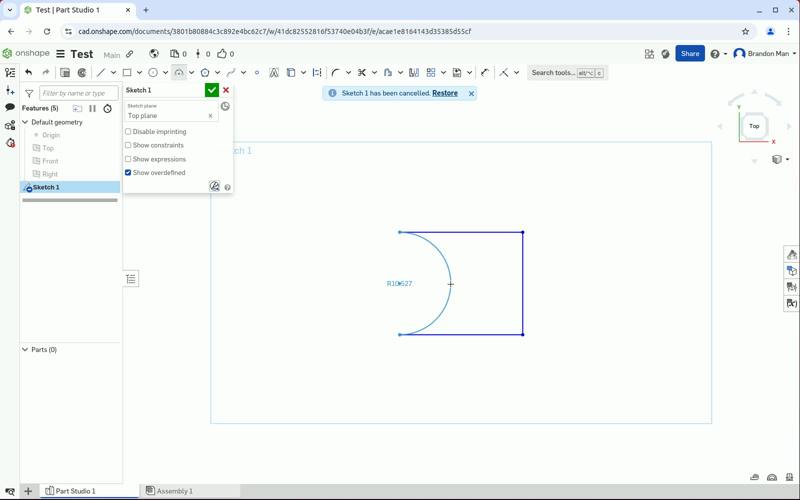
key(esc)
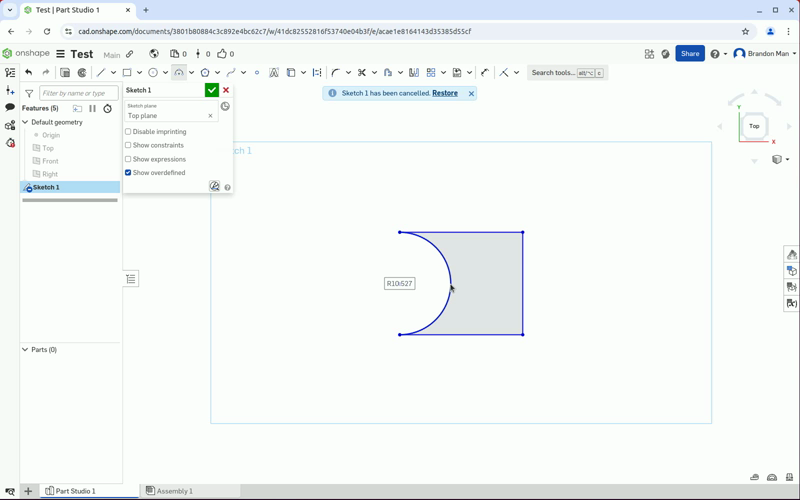
mouse_move(460, 303)
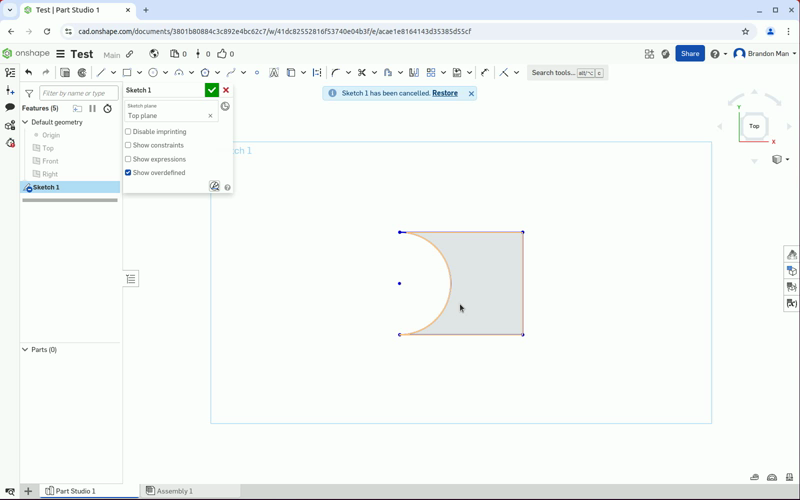
scroll(6)
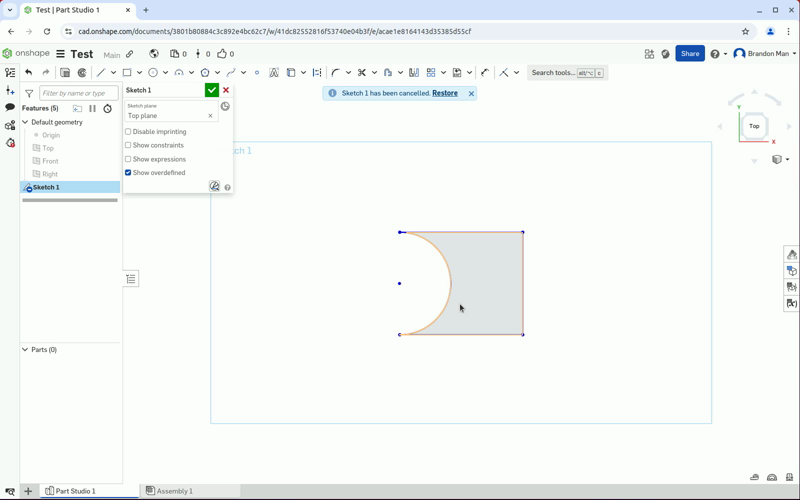
scroll(6)
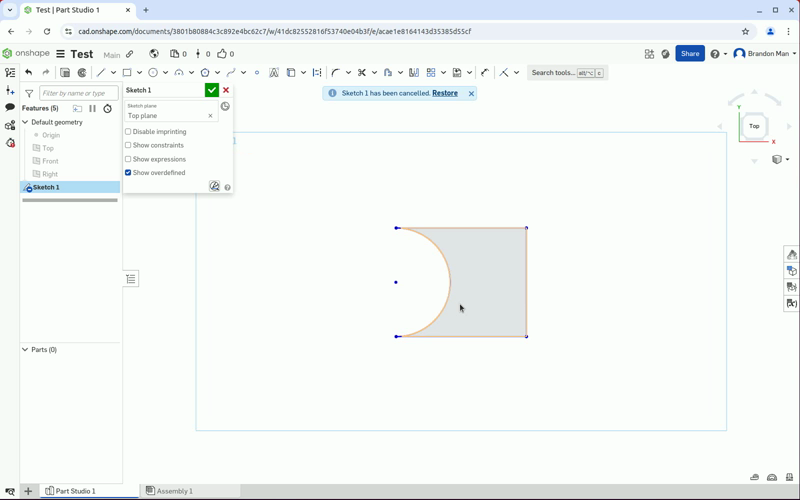
scroll(6)
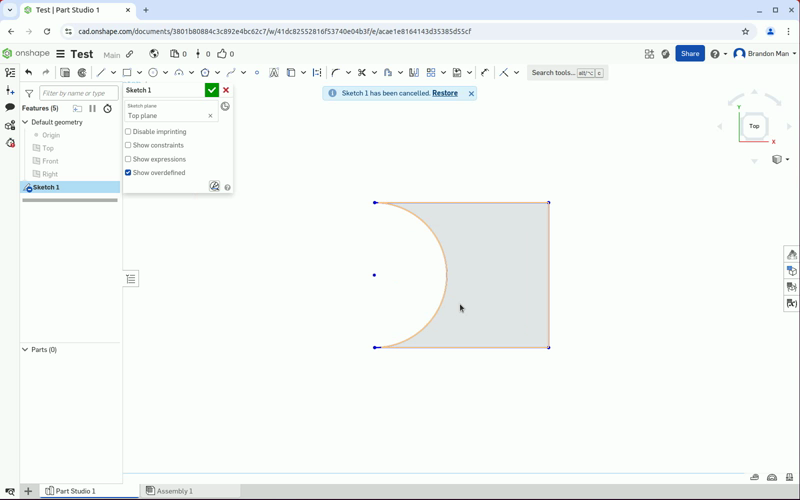
scroll(6)
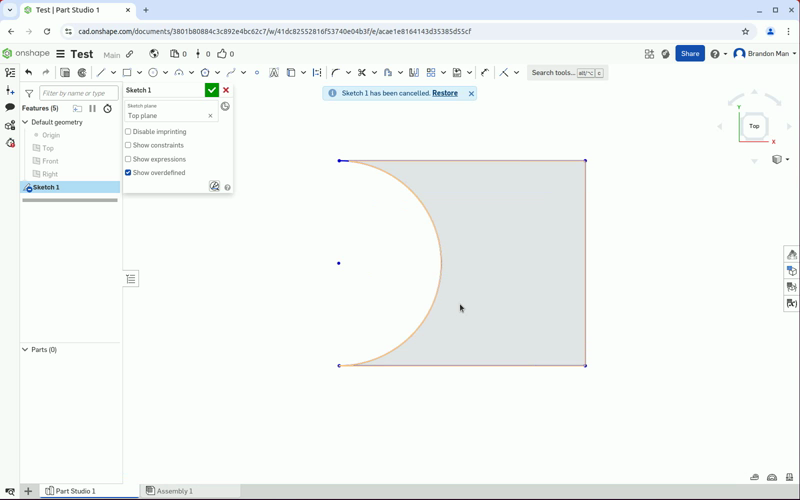
scroll(6)
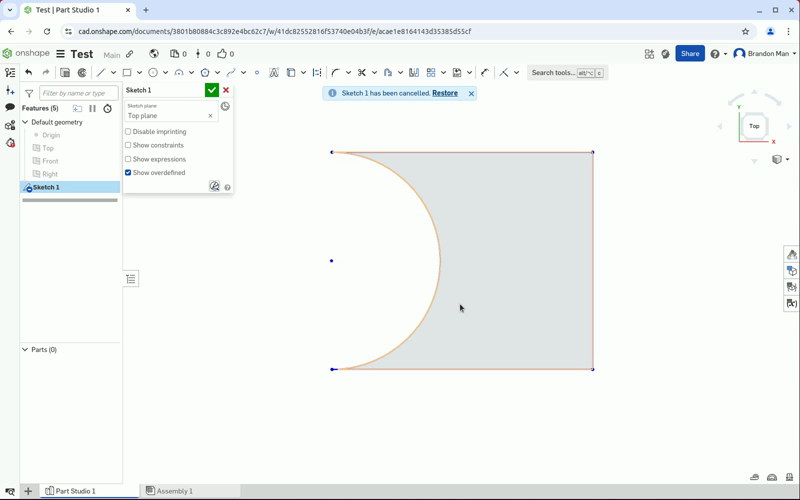
scroll(6)
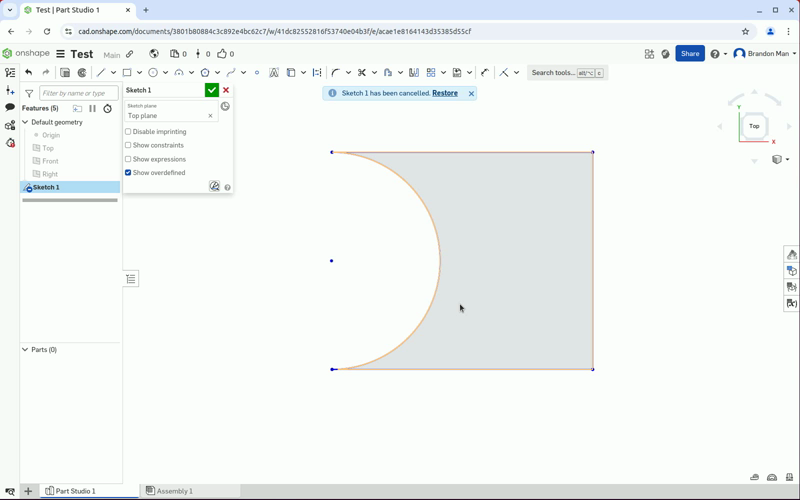
scroll(6)
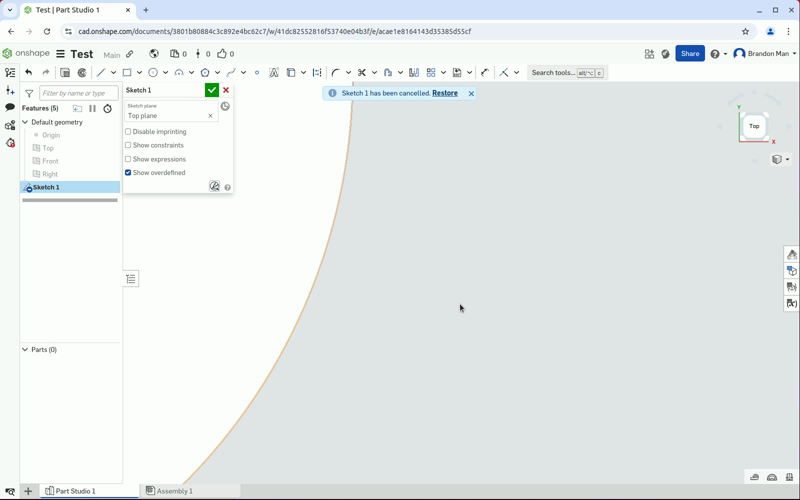
click(460, 303)
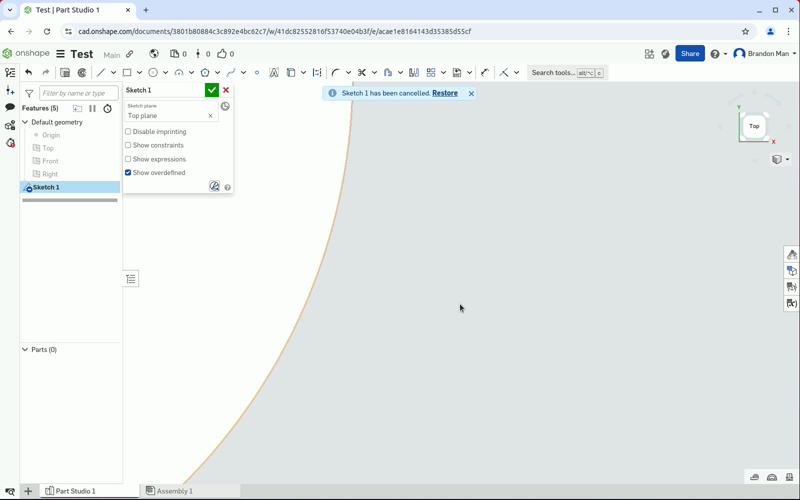
scroll(-6)
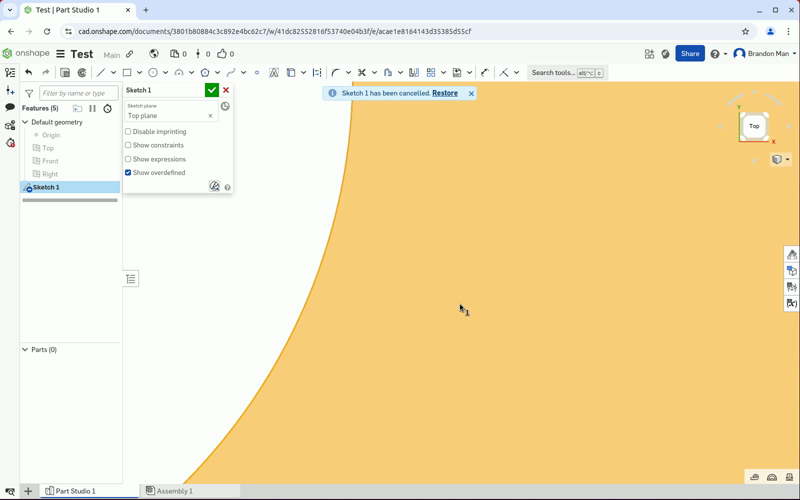
scroll(-6)
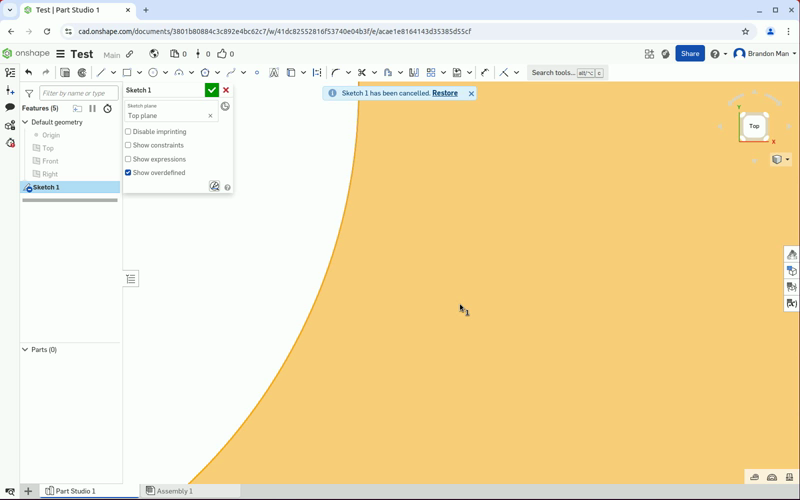
scroll(-6)
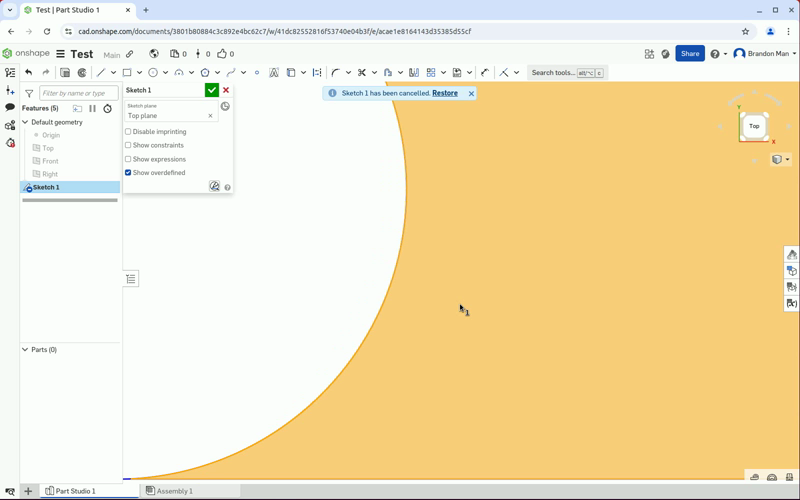
scroll(-6)
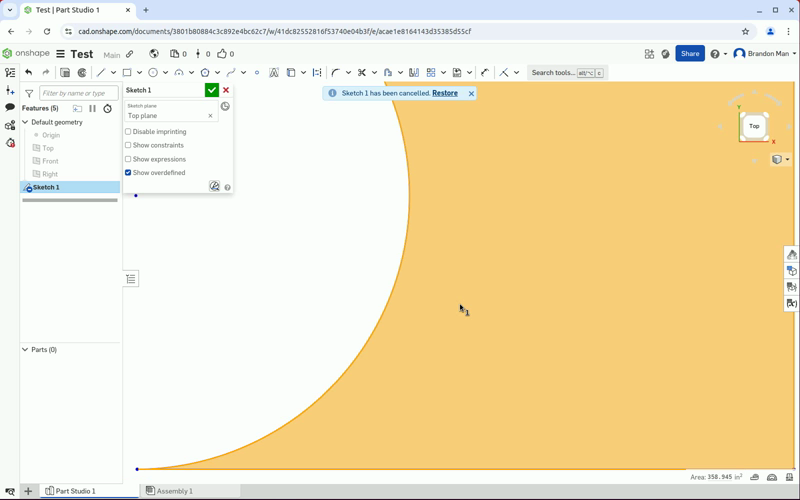
scroll(-6)
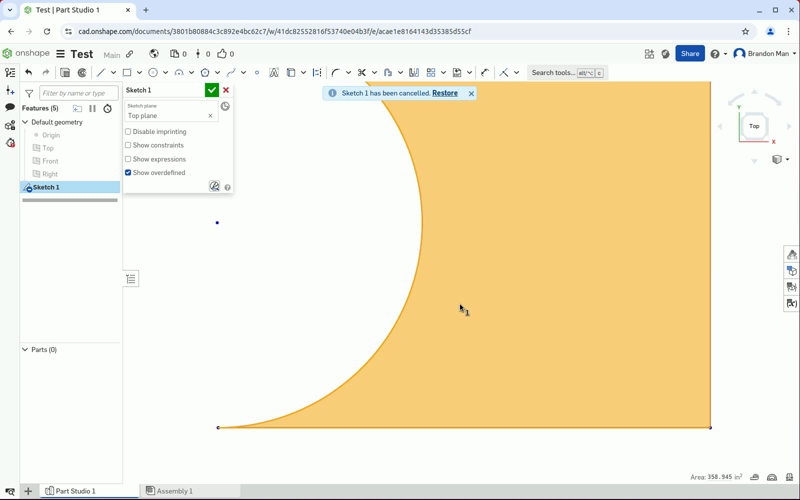
scroll(-6)
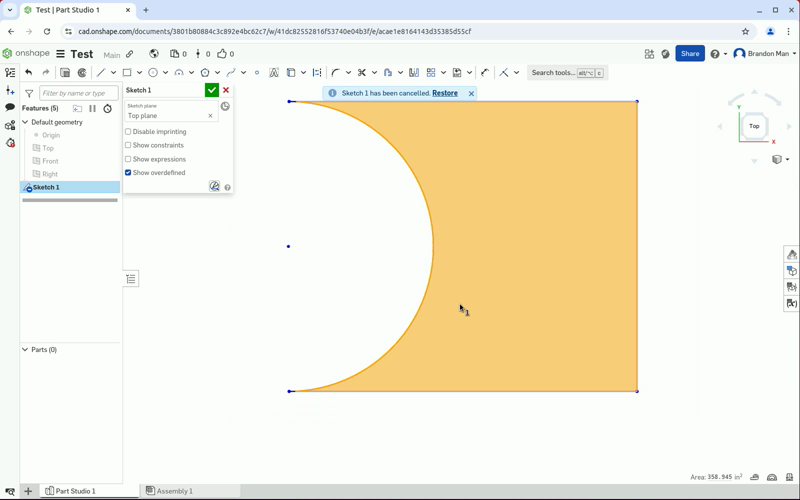
scroll(-6)
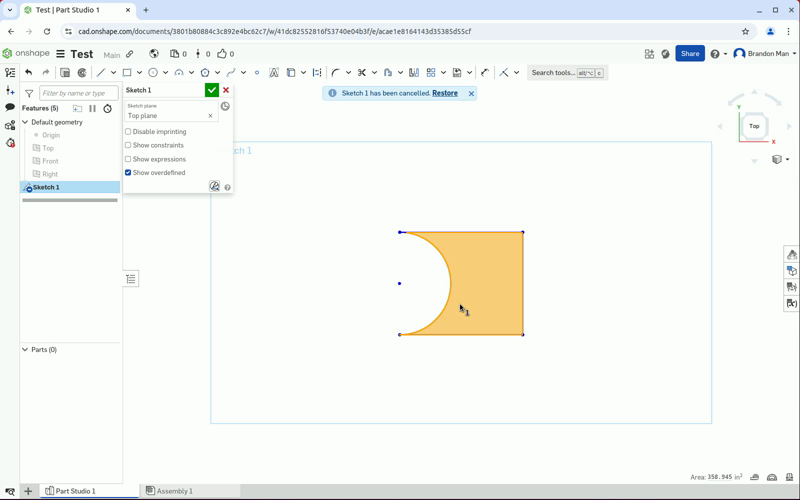
mouse_move(73, 352)
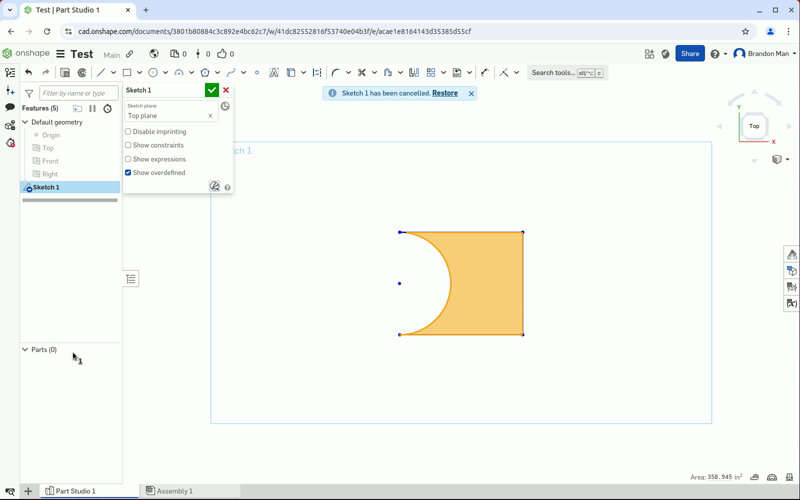
key(shift+y)
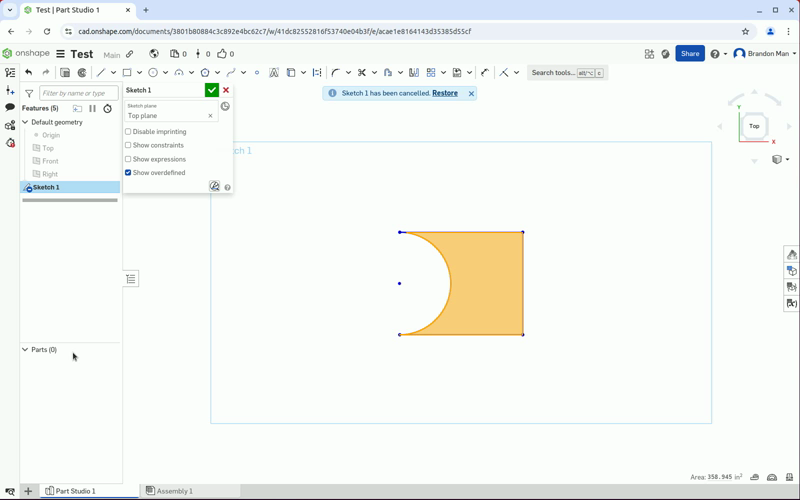
key(shift+e)
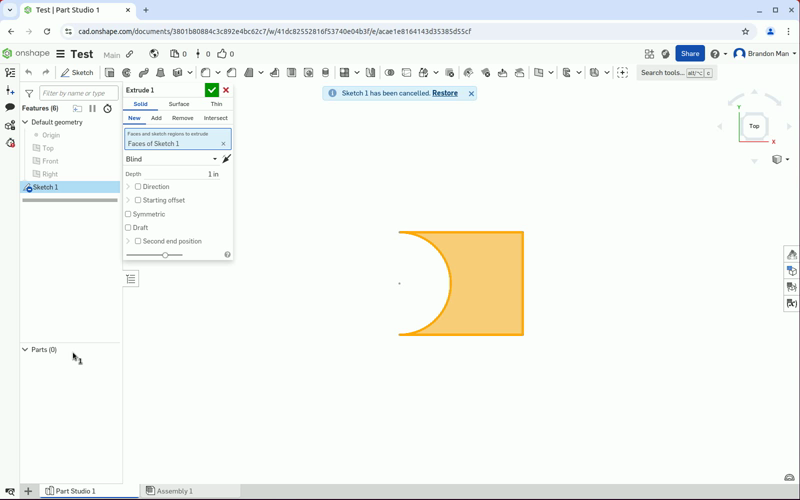
mouse_move(143, 106)
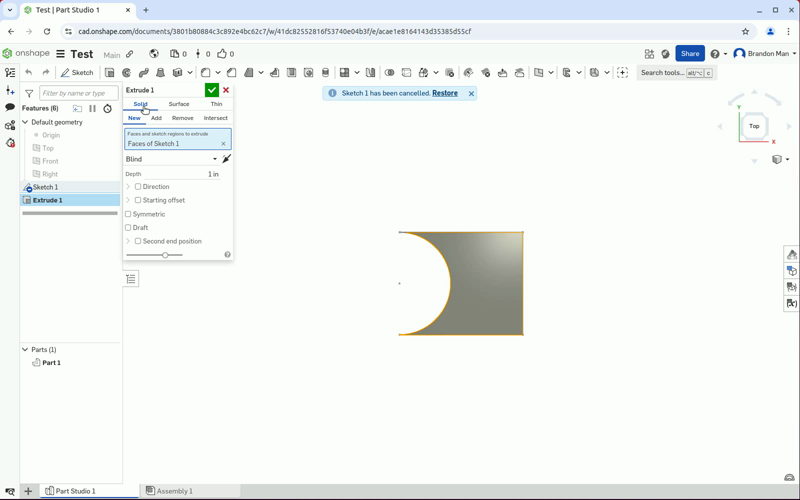
click(143, 106)
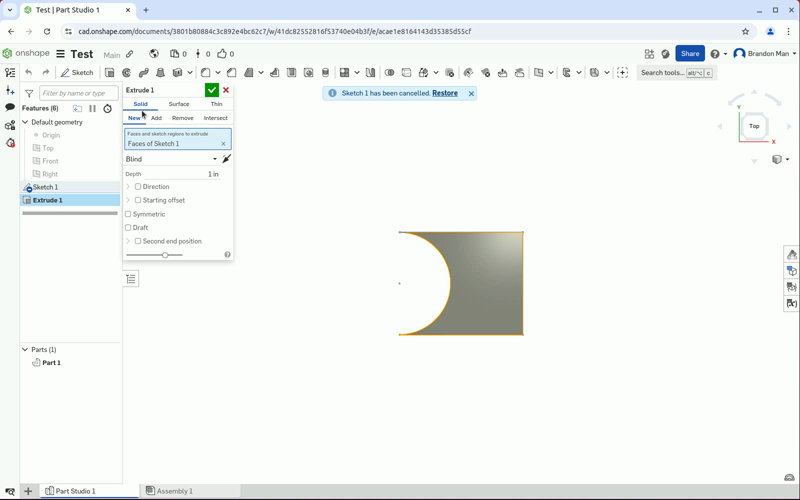
mouse_move(137, 120)
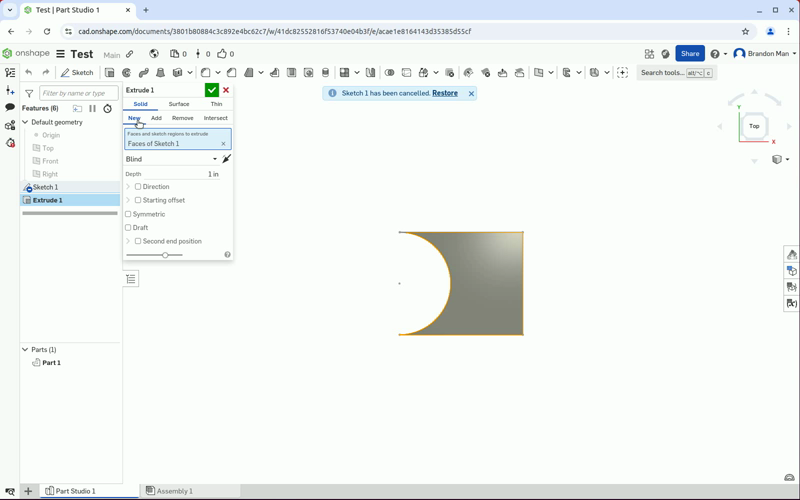
click(137, 120)
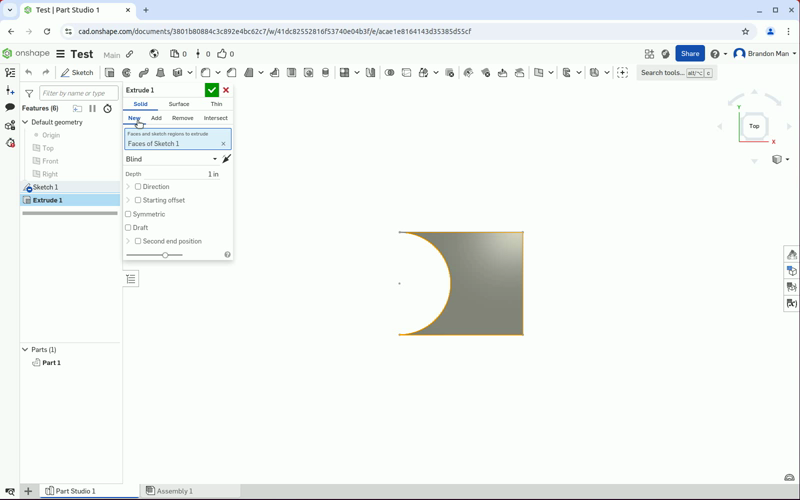
key(tab, 4)
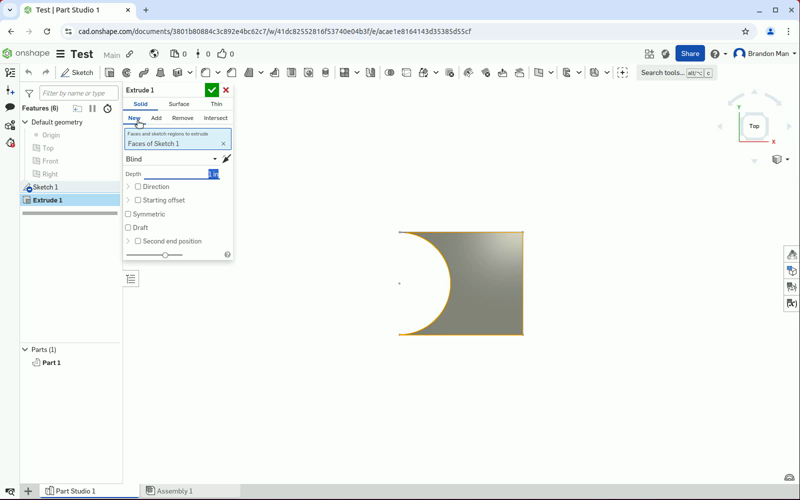
text(4.092)
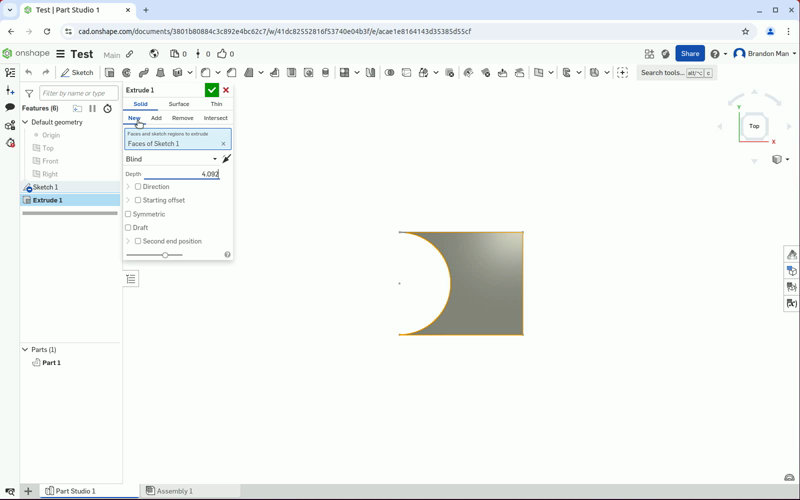
key(enter)
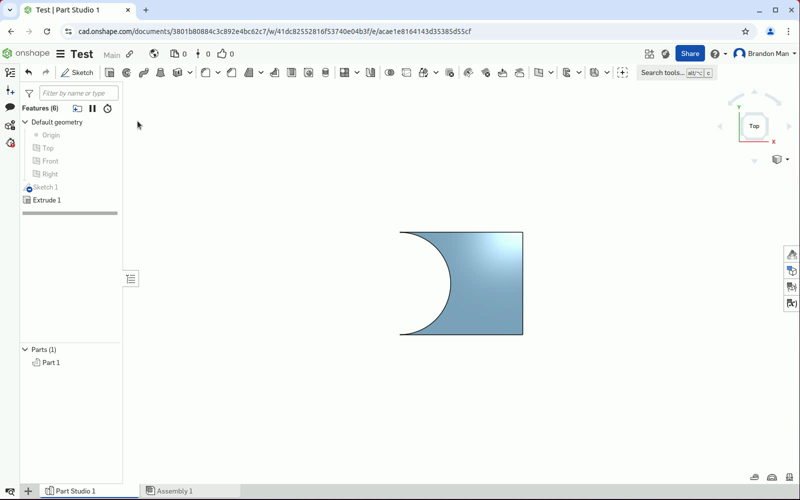
key(shift+h)
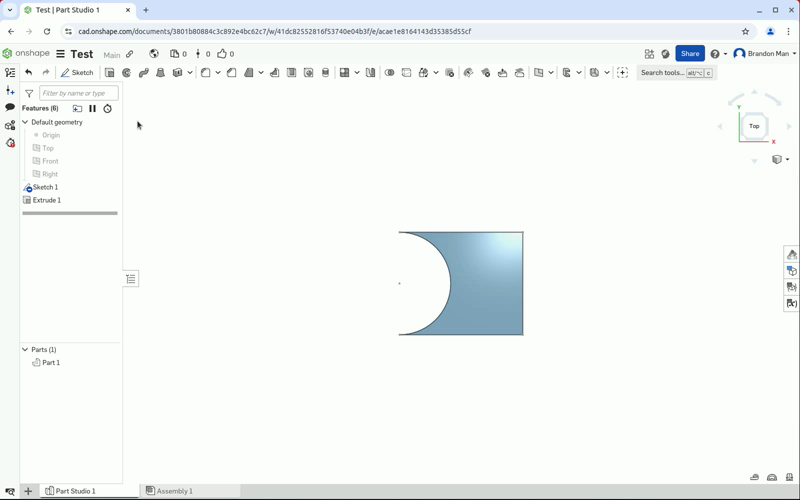
key(shift+h)
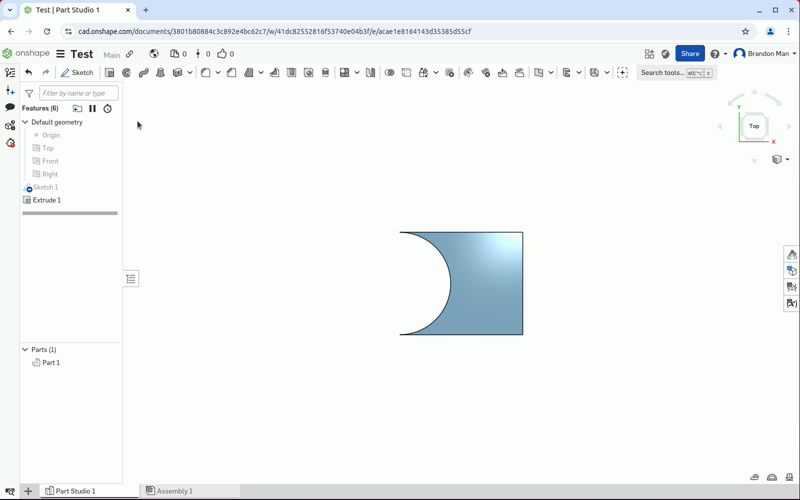
mouse_move(73, 189)
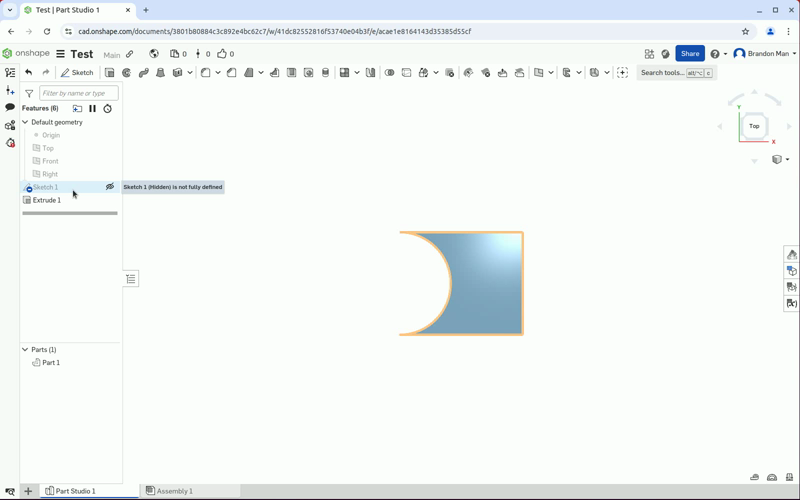
click(73, 189)
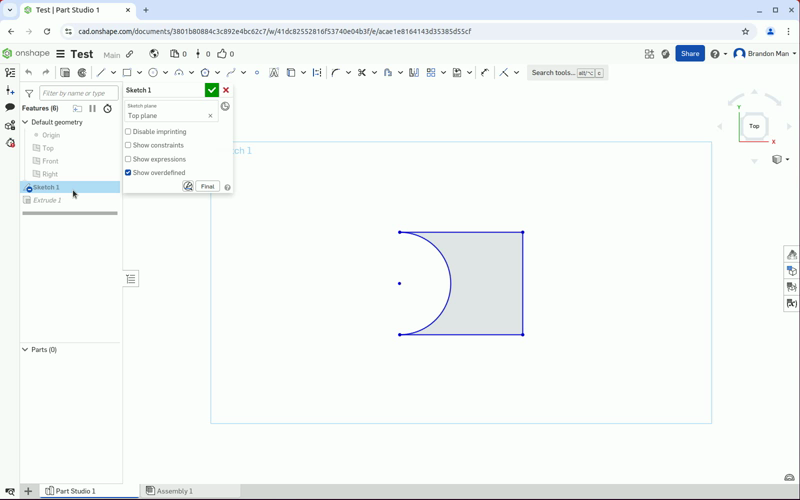
mouse_move(229, 92)
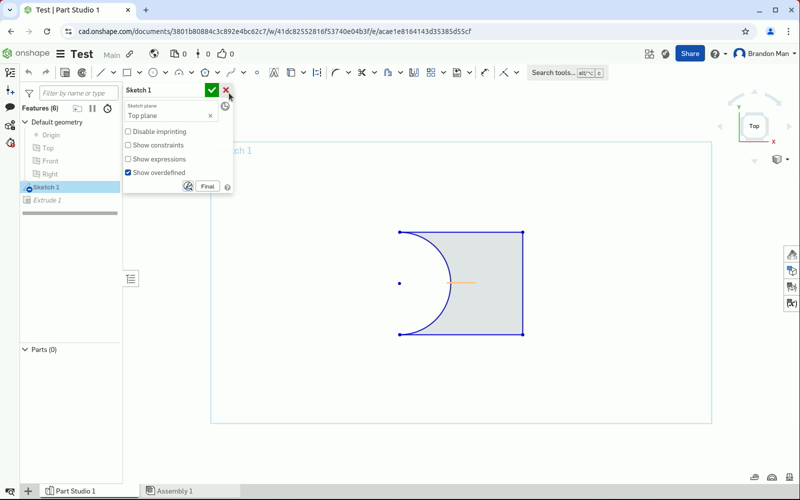
click(229, 92)
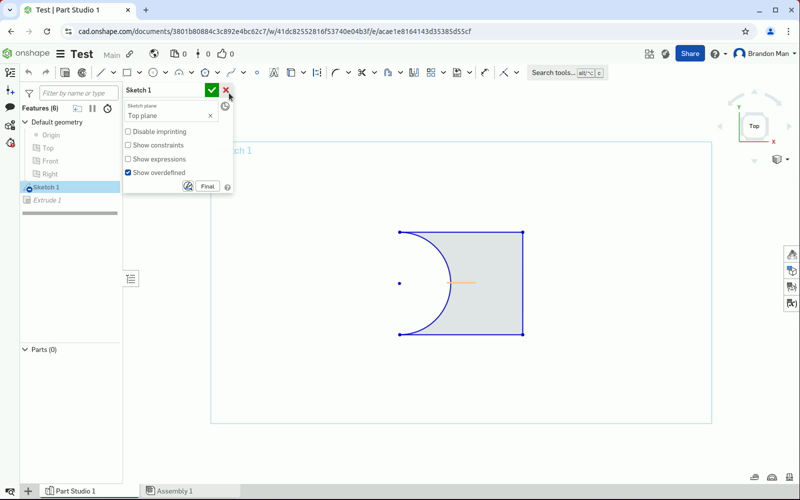
key(shift+s)
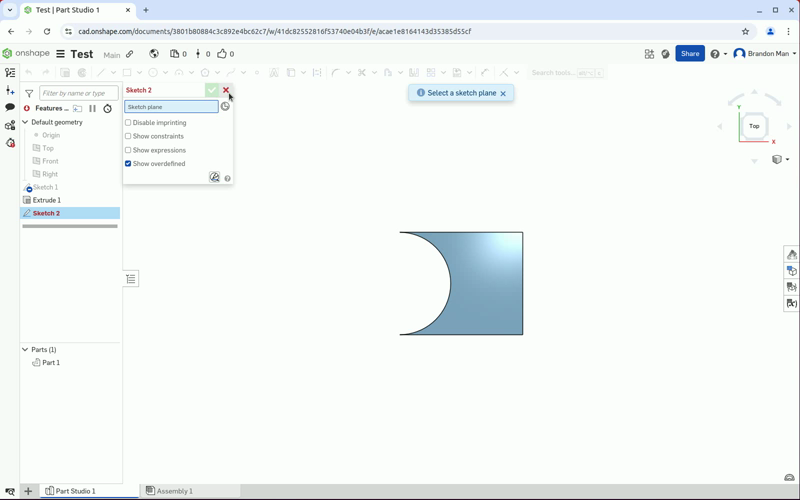
mouse_move(73, 150)
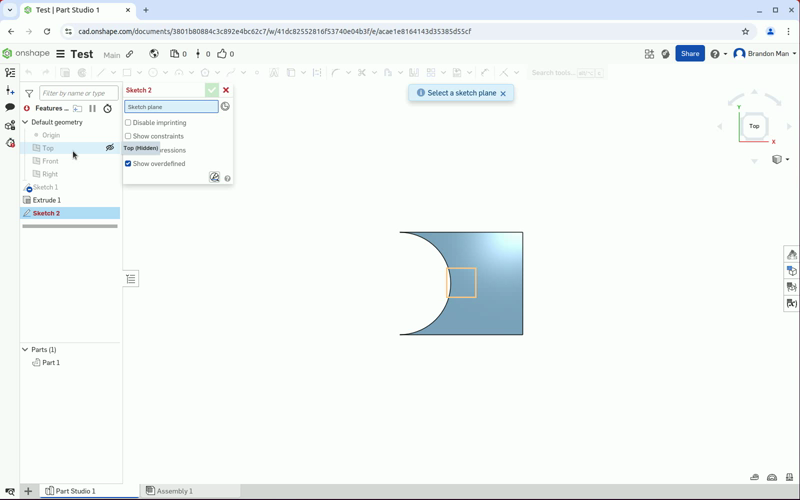
click(73, 150)
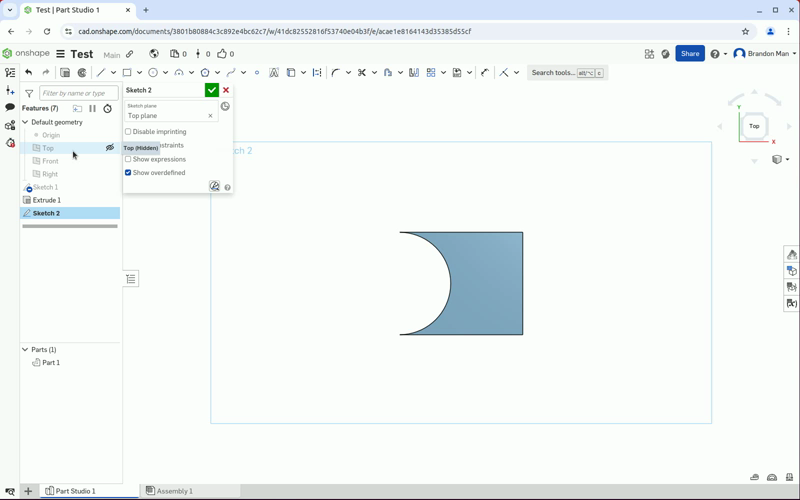
mouse_move(73, 352)
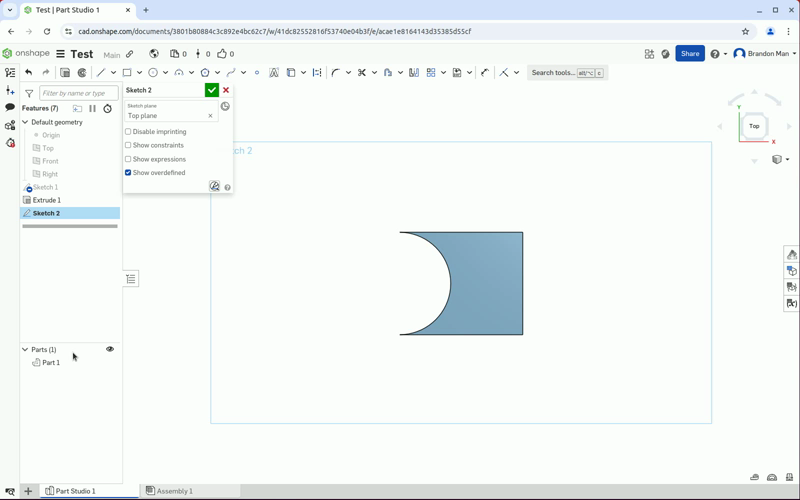
key(y)
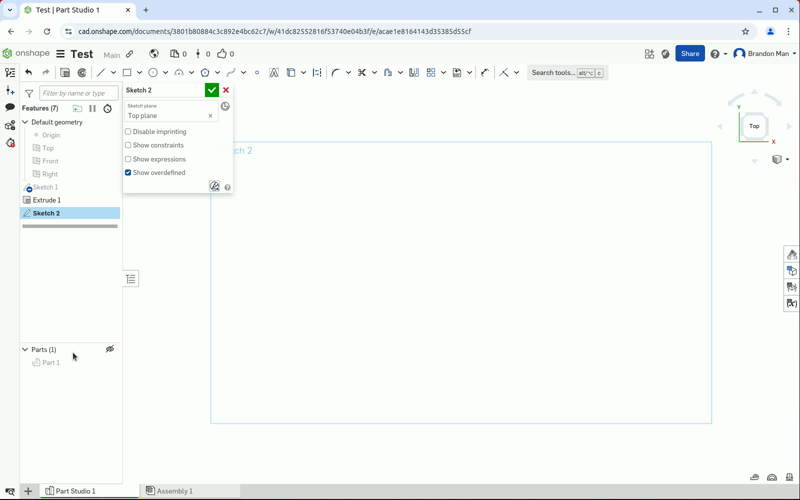
key(l)
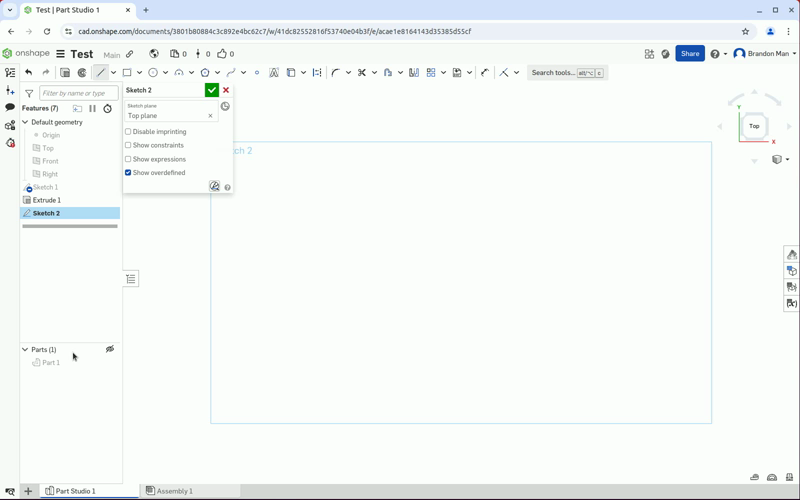
key_down(shift)
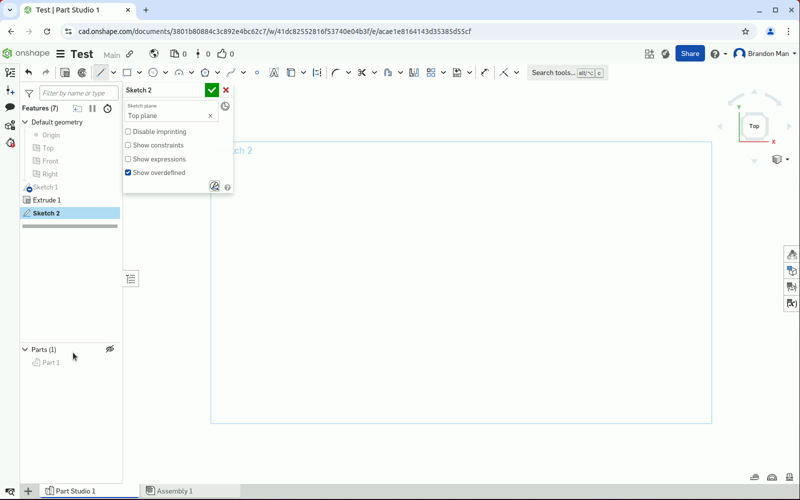
mouse_move(399, 334)
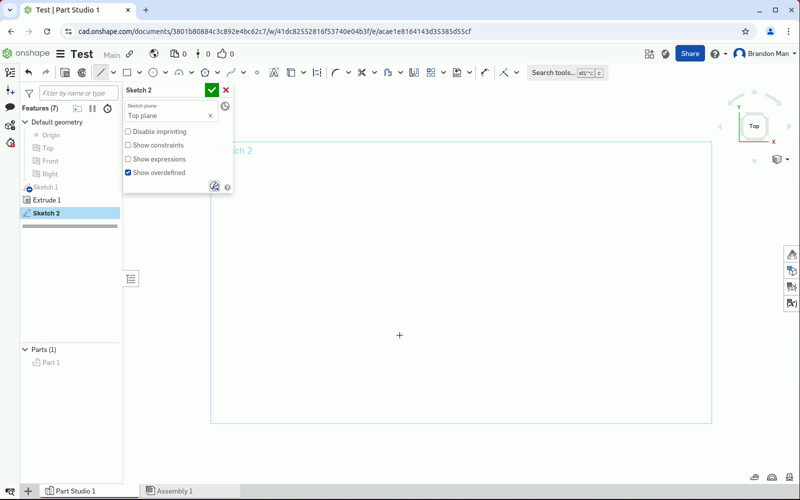
click(399, 334)
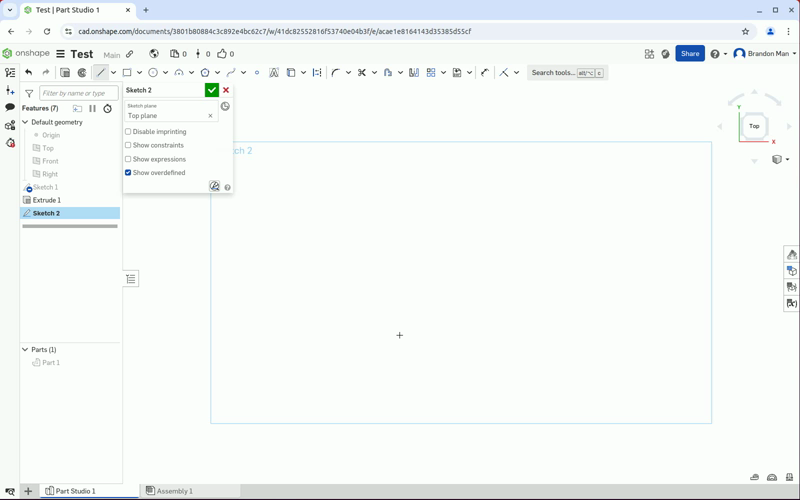
key_up(shift)
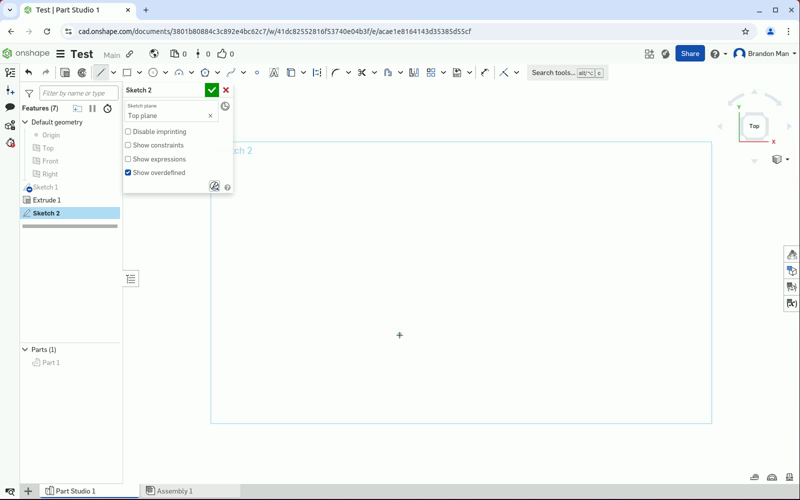
key_down(shift)
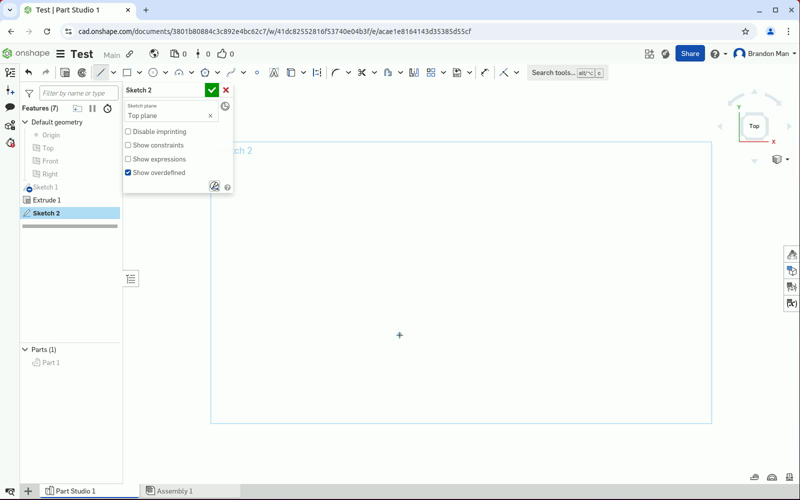
mouse_move(429, 334)
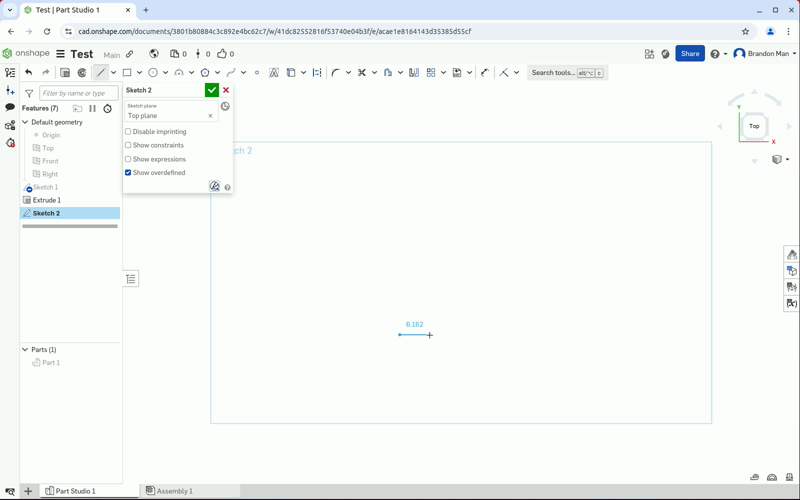
mouse_move(399, 304)
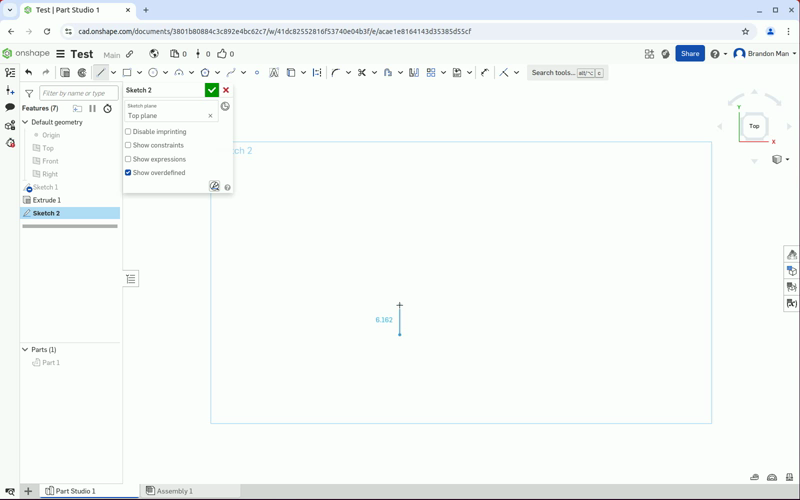
click(399, 304)
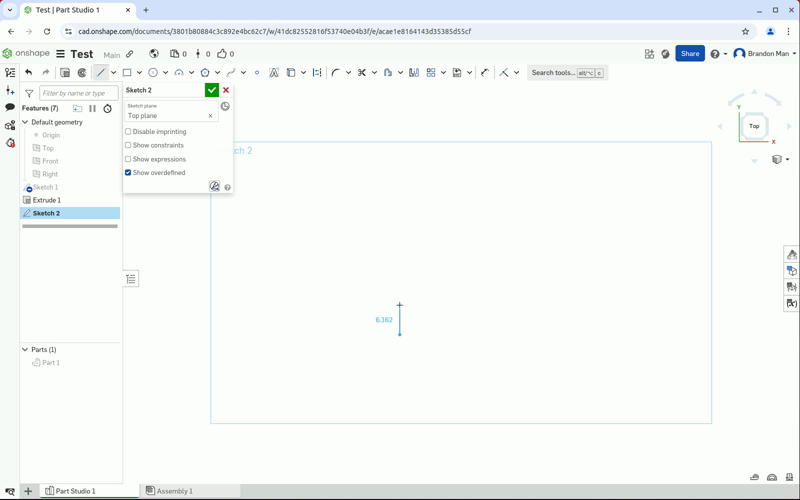
key_up(shift)
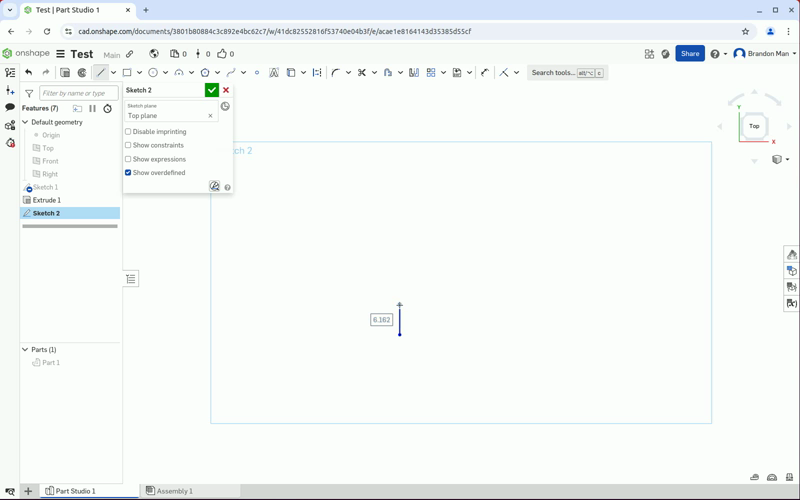
key(esc)
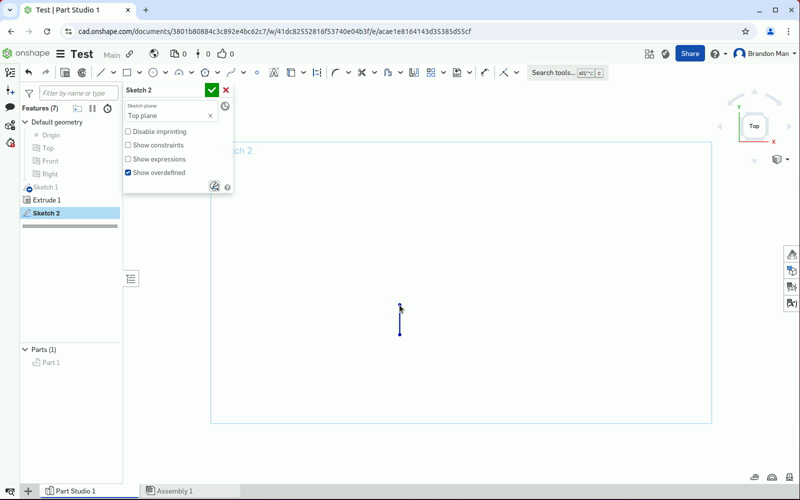
key(a)
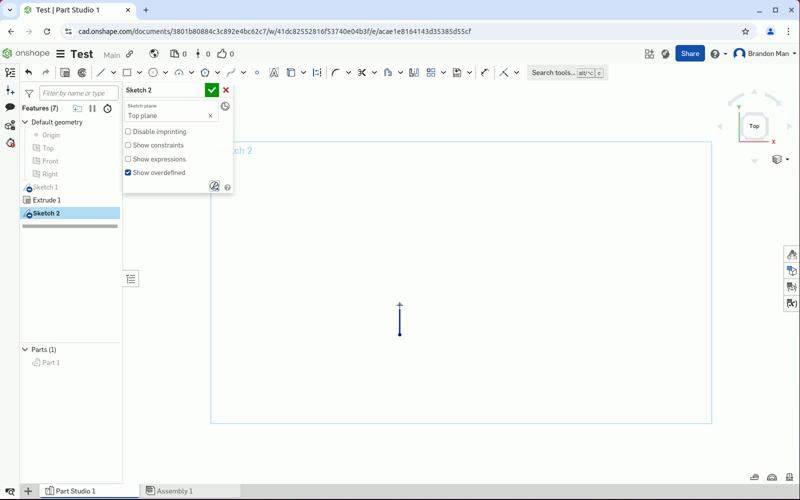
mouse_move(399, 304)
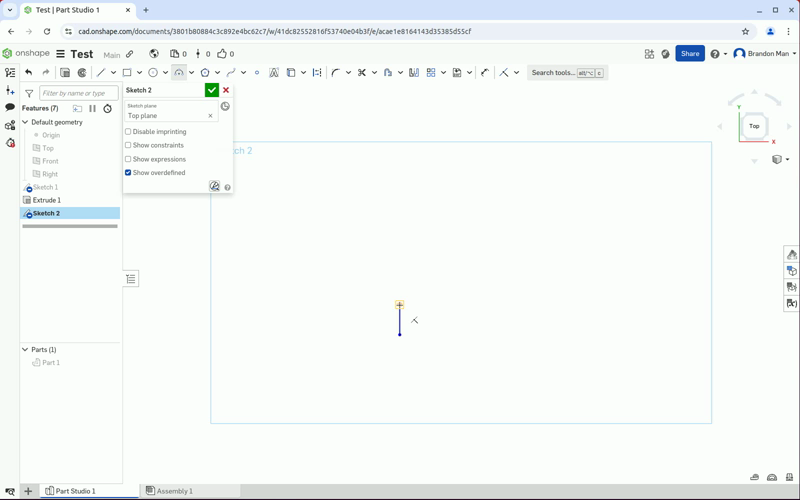
click(399, 304)
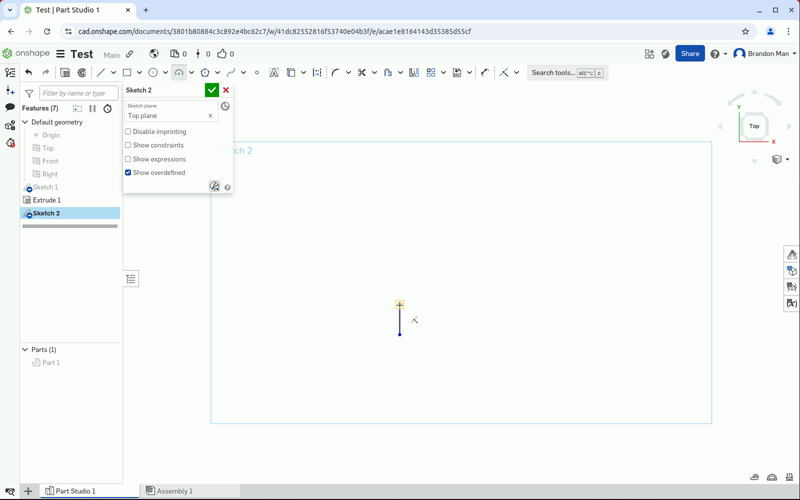
key_down(shift)
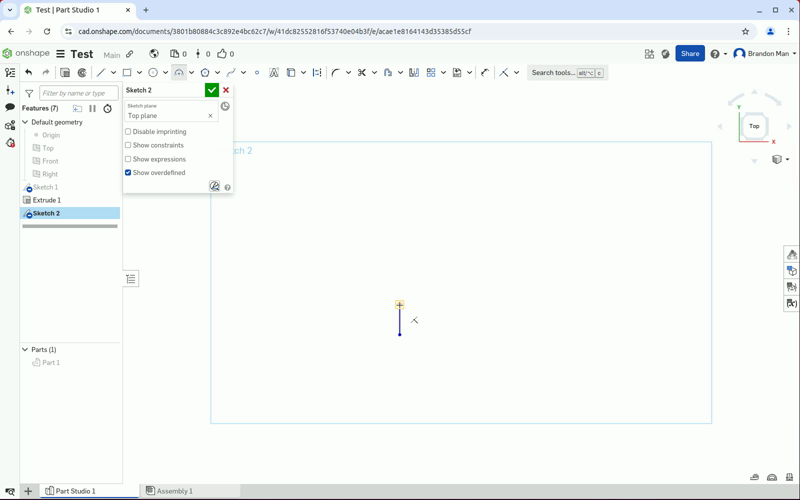
mouse_move(399, 263)
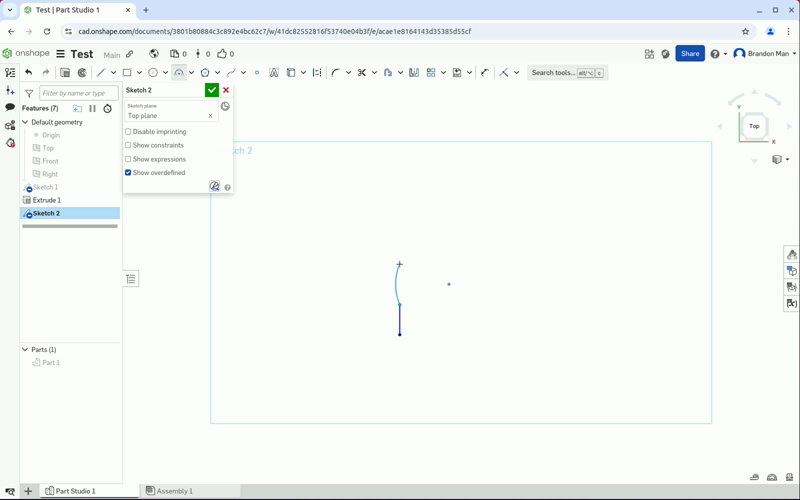
click(399, 263)
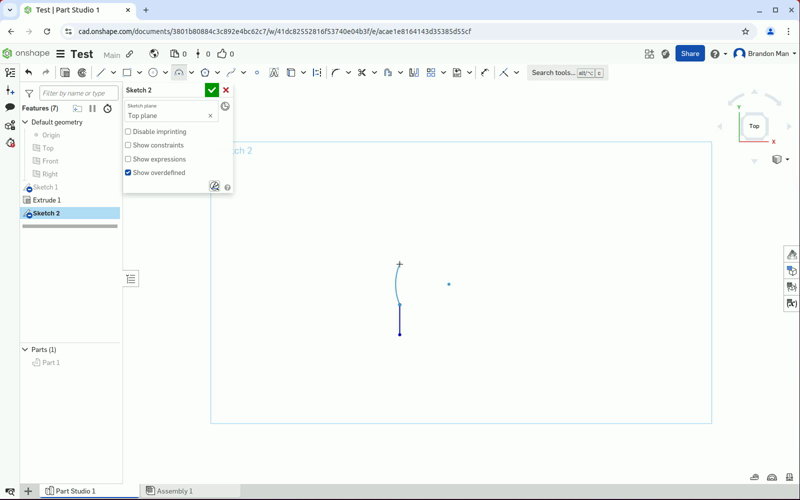
mouse_move(379, 284)
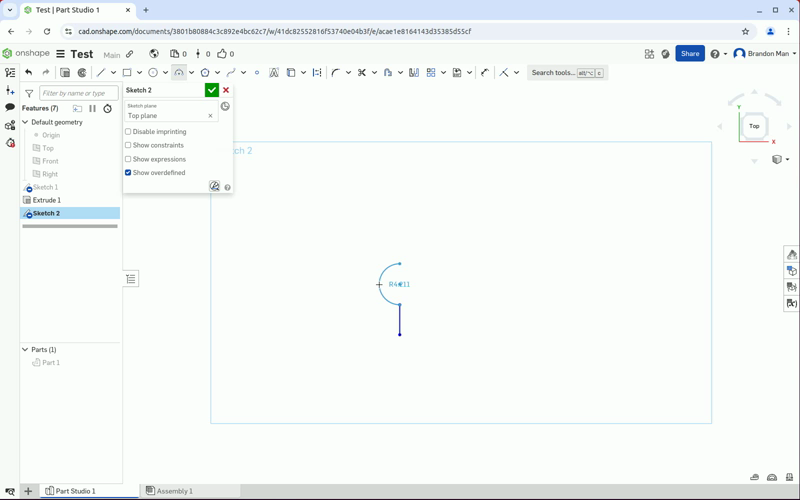
click(379, 284)
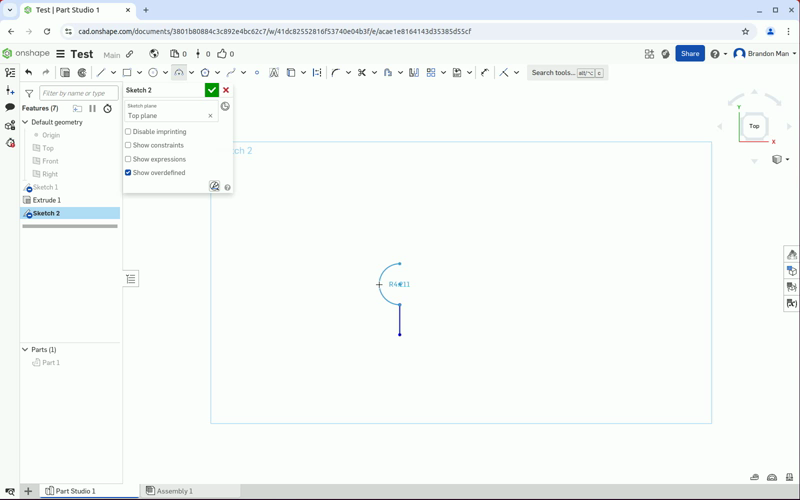
key_up(shift)
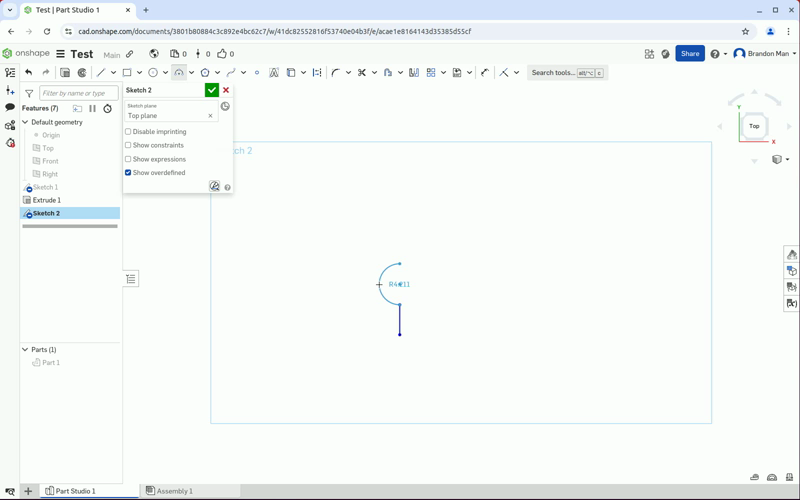
key(esc)
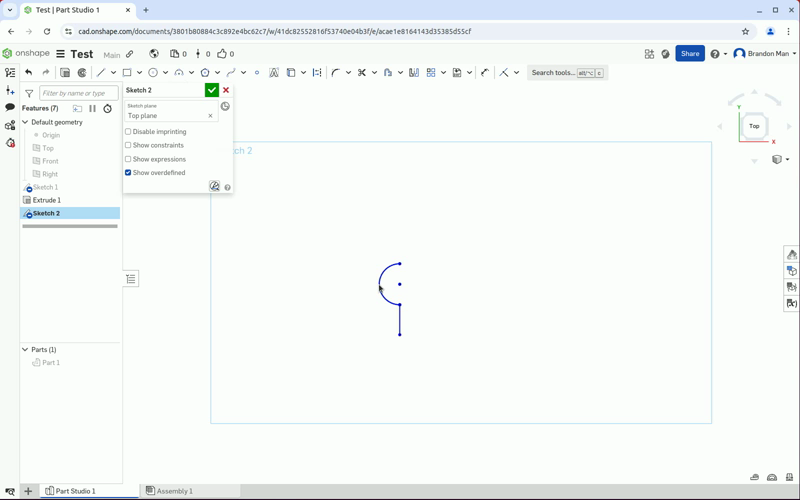
key(l)
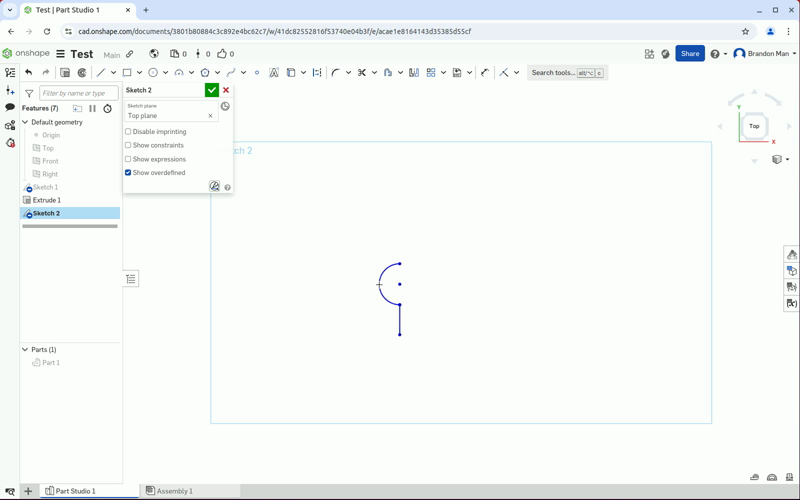
mouse_move(399, 263)
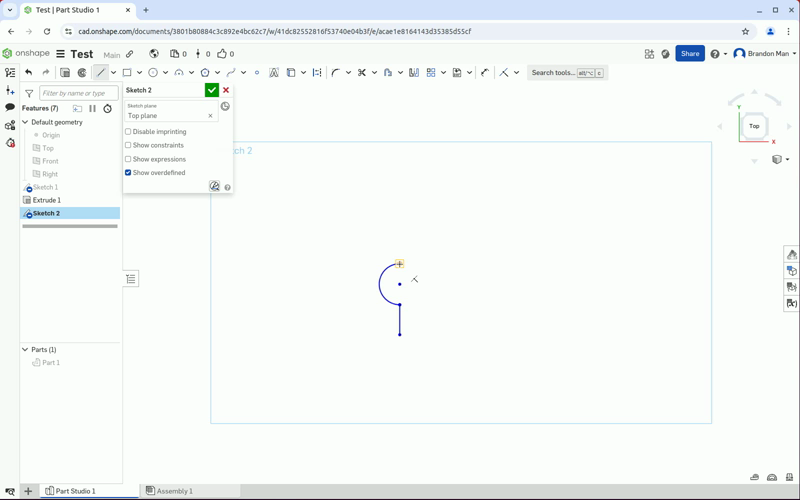
click(399, 263)
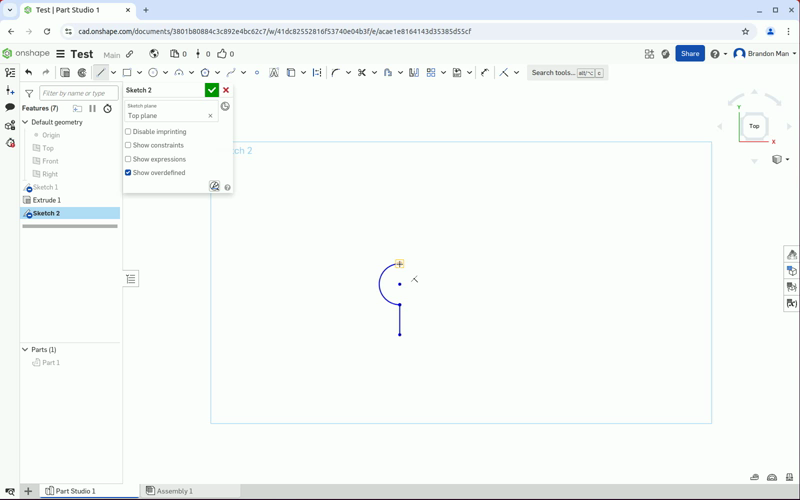
key_down(shift)
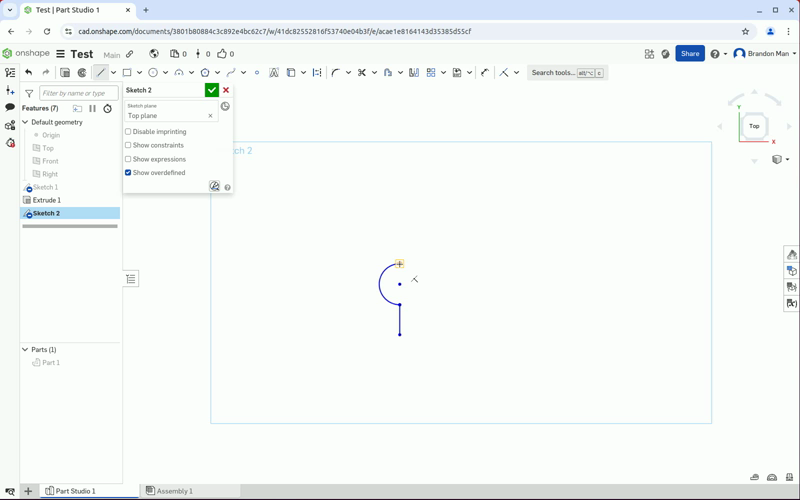
mouse_move(429, 263)
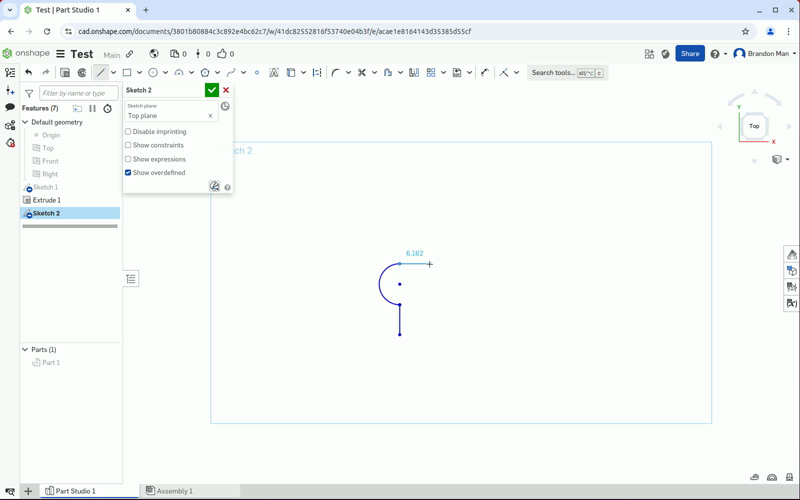
mouse_move(399, 232)
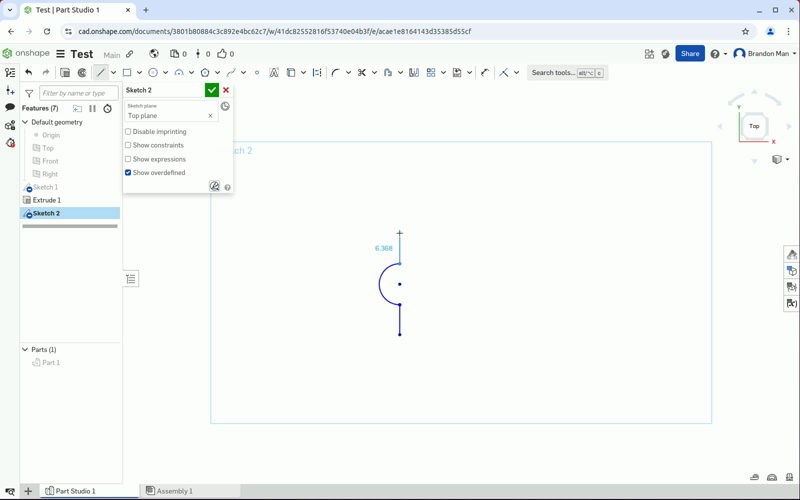
click(399, 232)
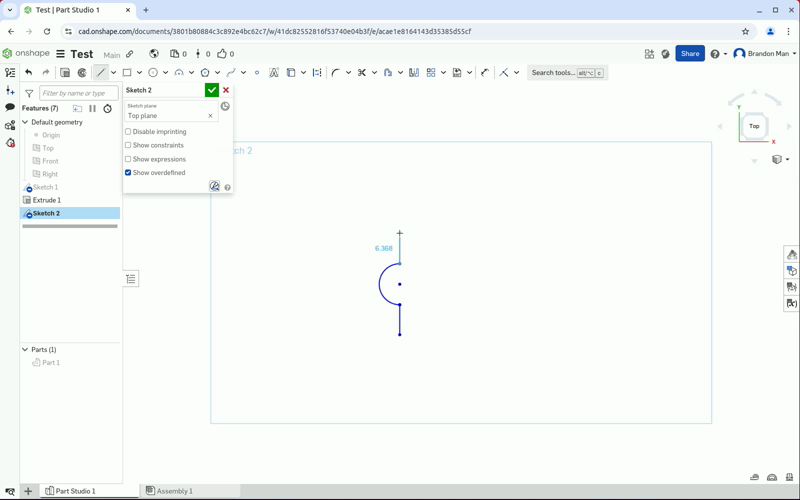
key_up(shift)
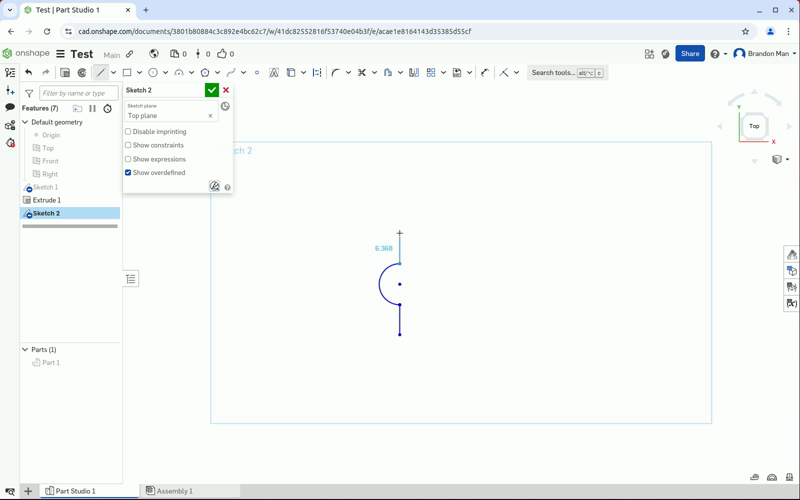
key(esc)
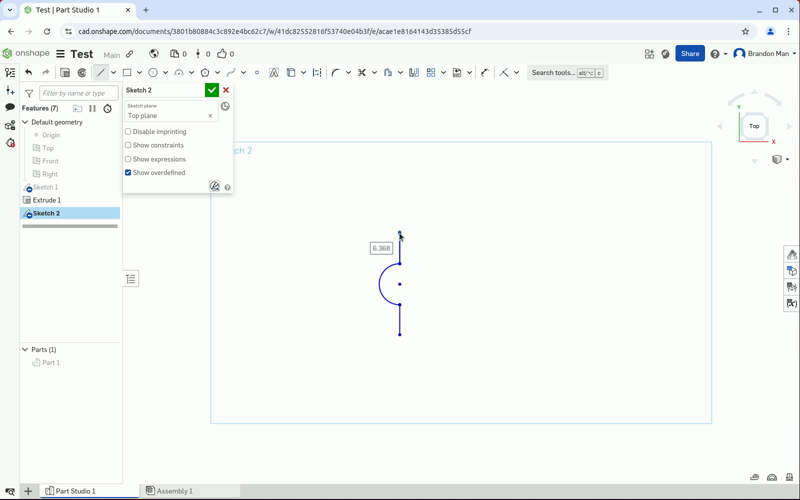
key(a)
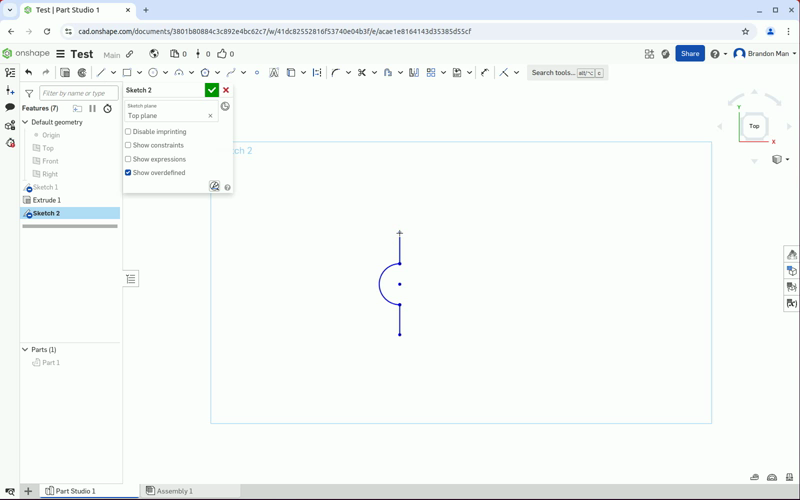
mouse_move(399, 232)
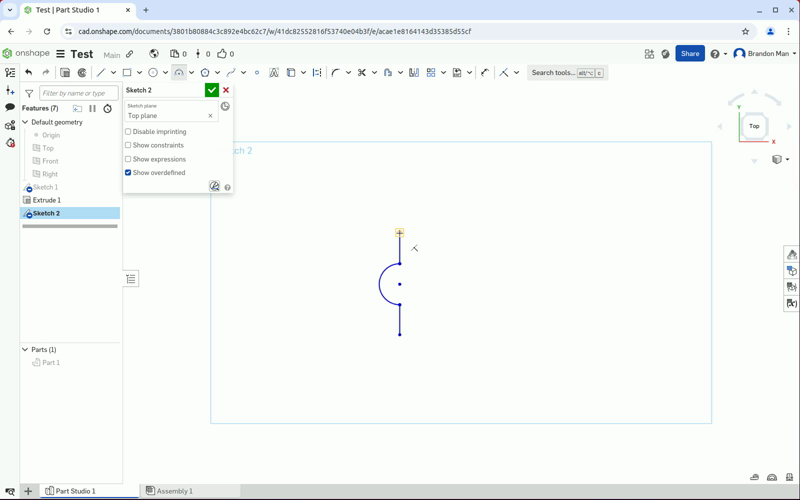
click(399, 232)
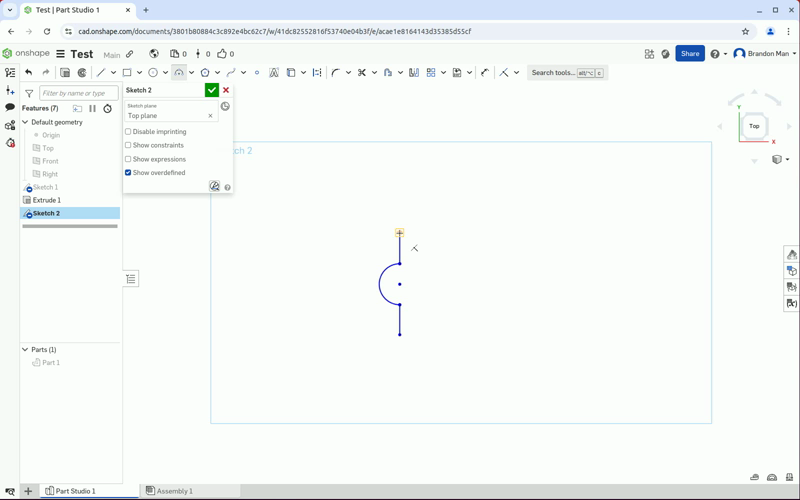
mouse_move(399, 334)
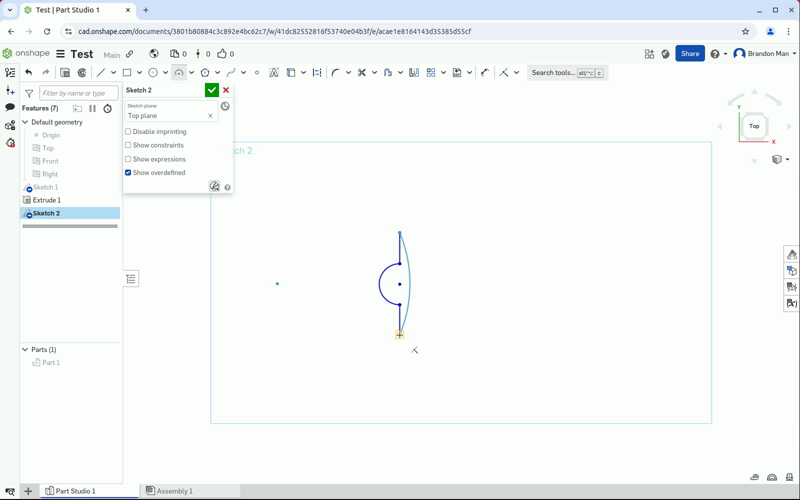
click(399, 334)
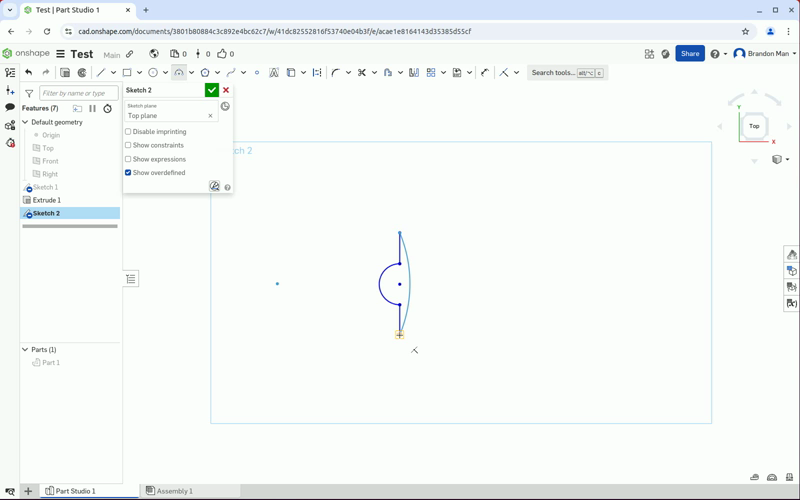
key_down(shift)
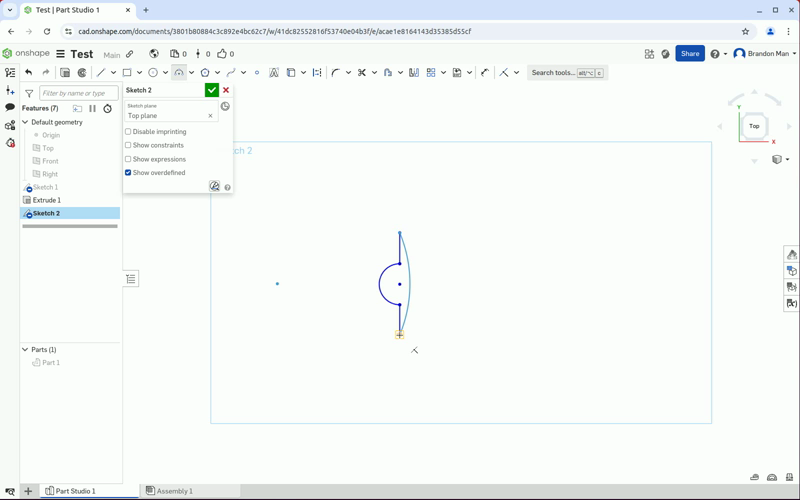
mouse_move(348, 283)
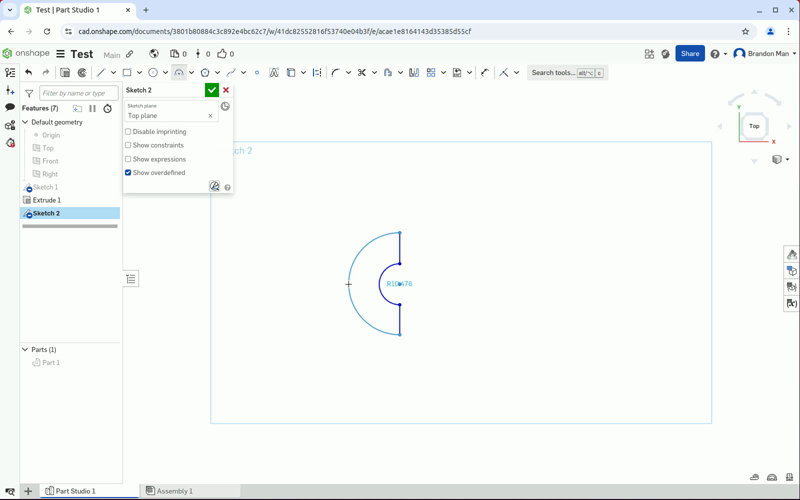
click(348, 283)
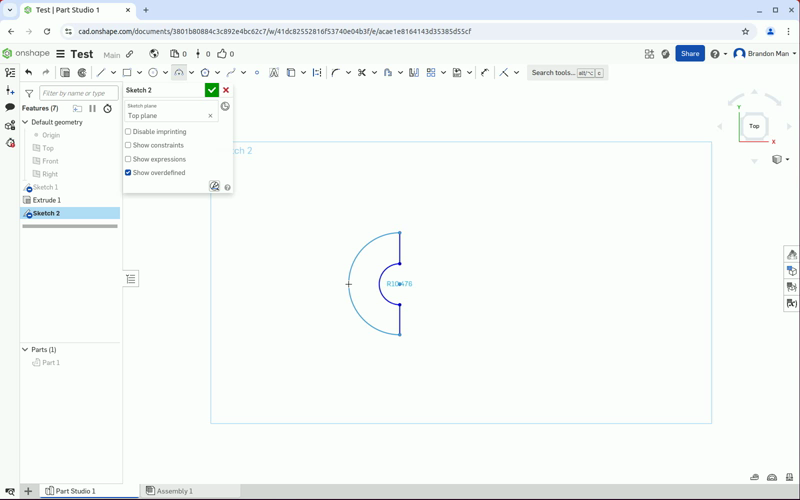
key_up(shift)
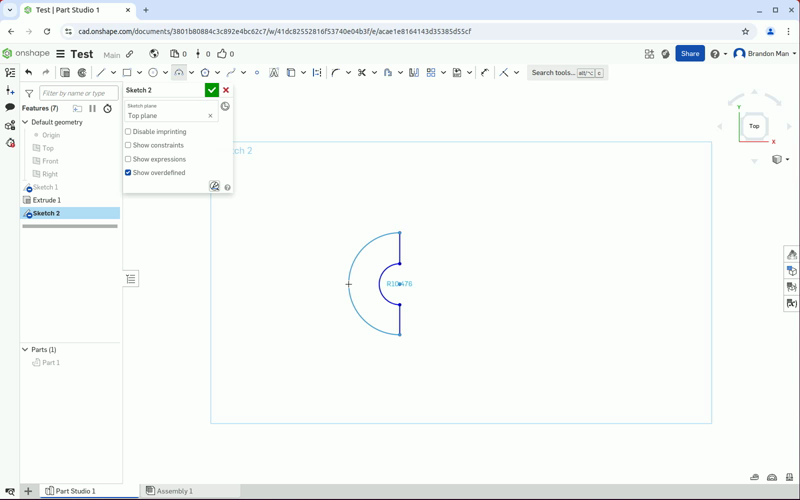
key(esc)
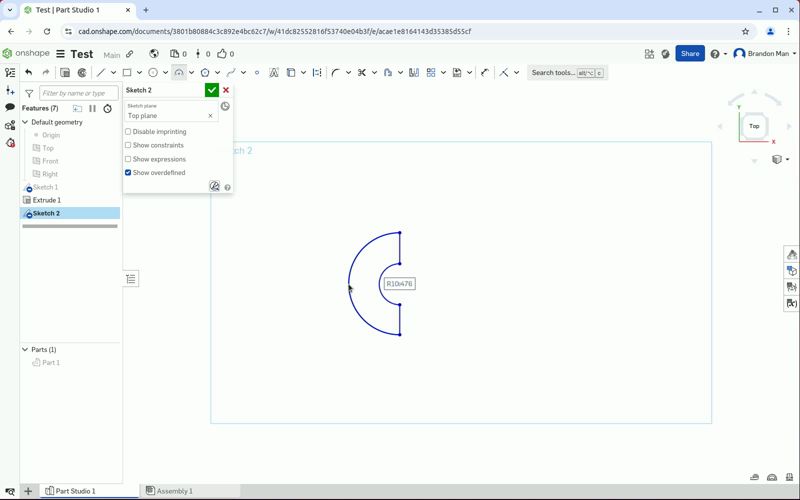
mouse_move(373, 245)
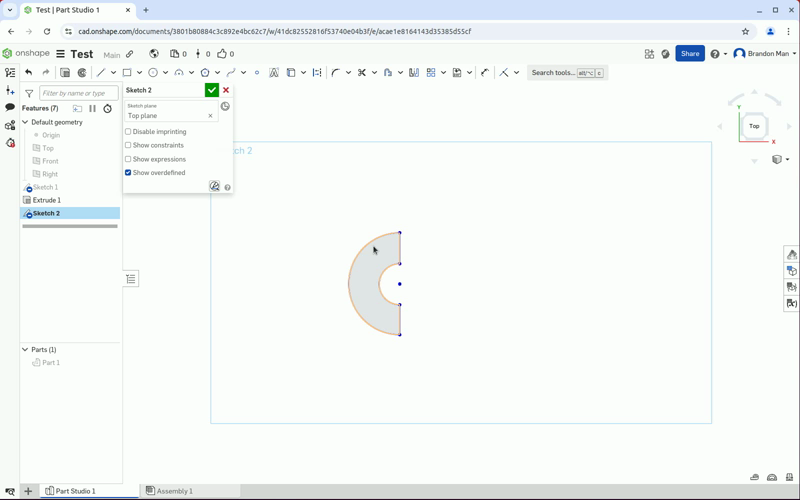
scroll(6)
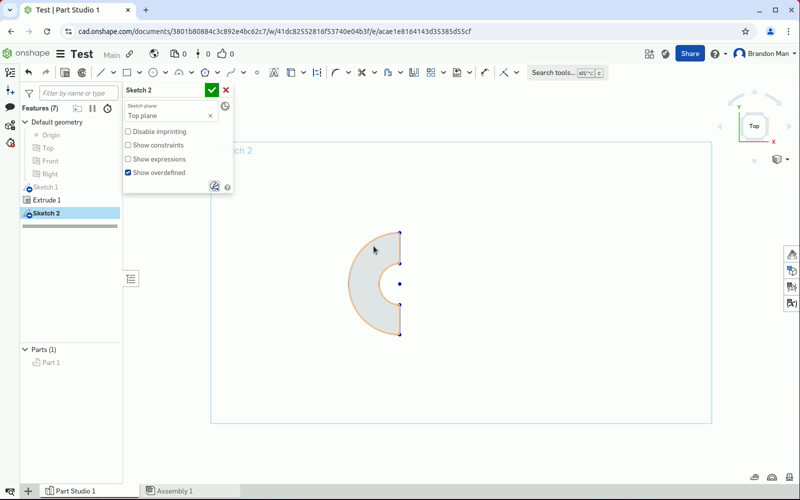
scroll(6)
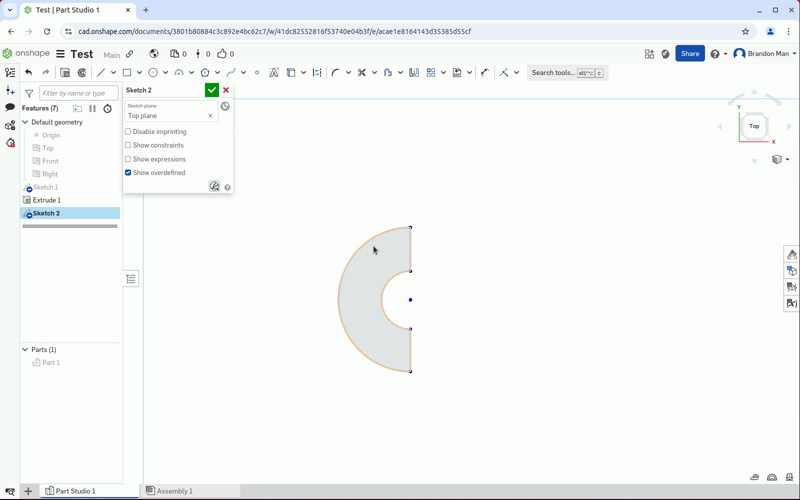
scroll(6)
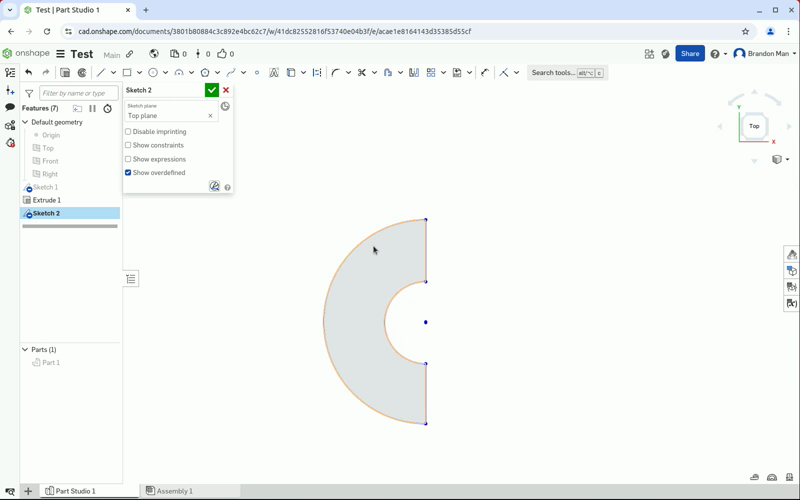
scroll(6)
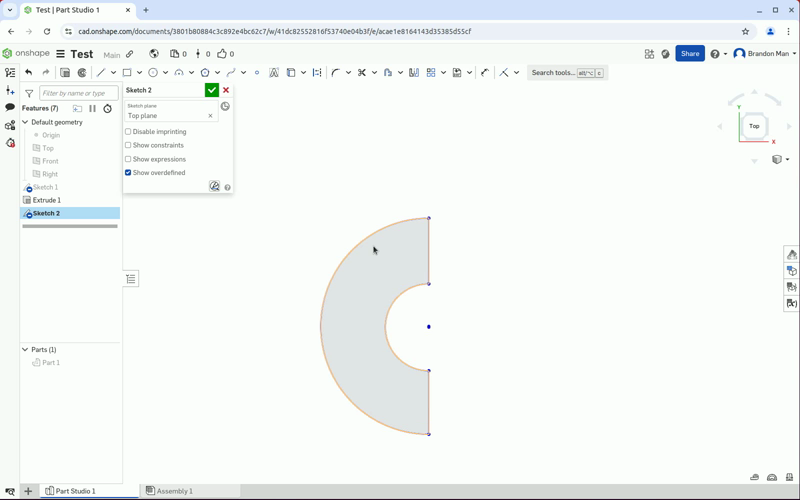
scroll(6)
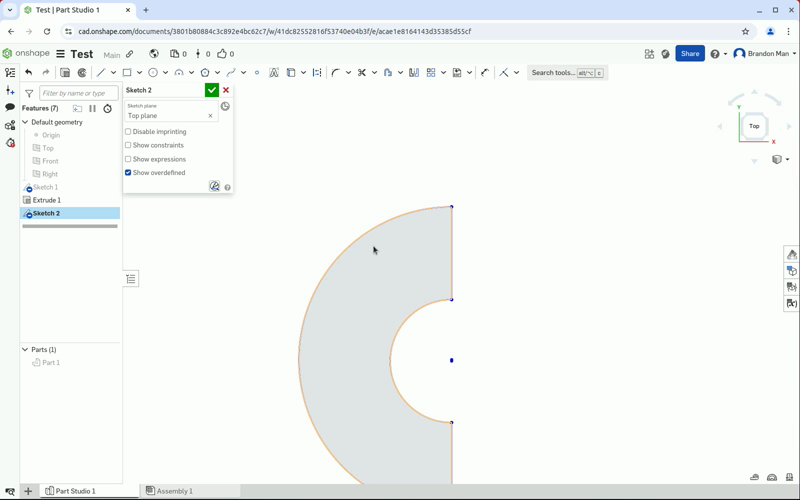
scroll(6)
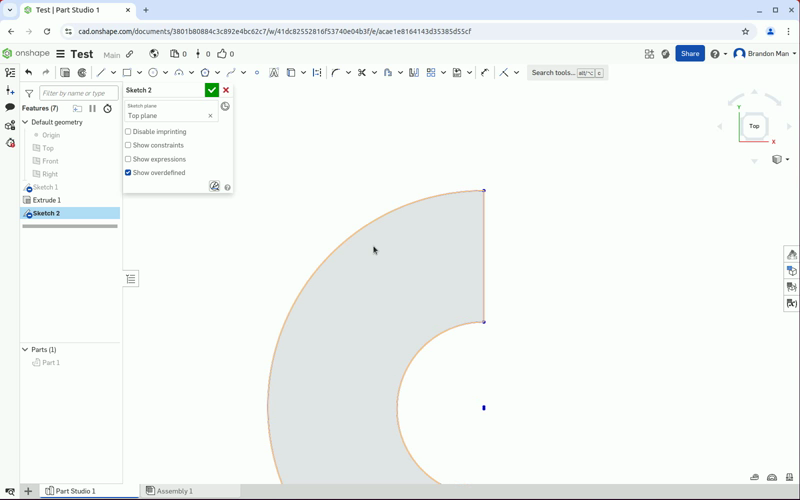
scroll(6)
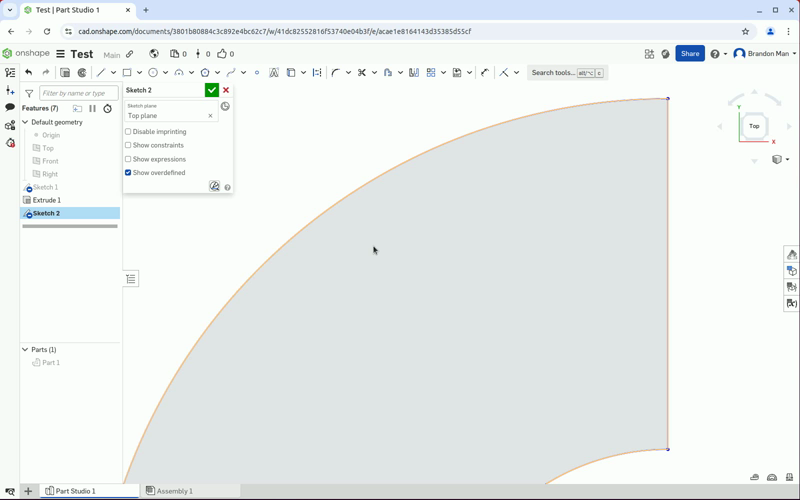
click(373, 245)
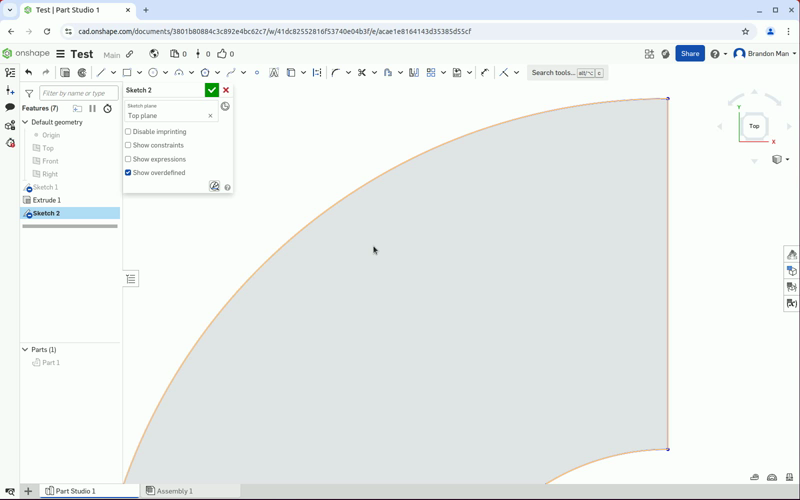
scroll(-6)
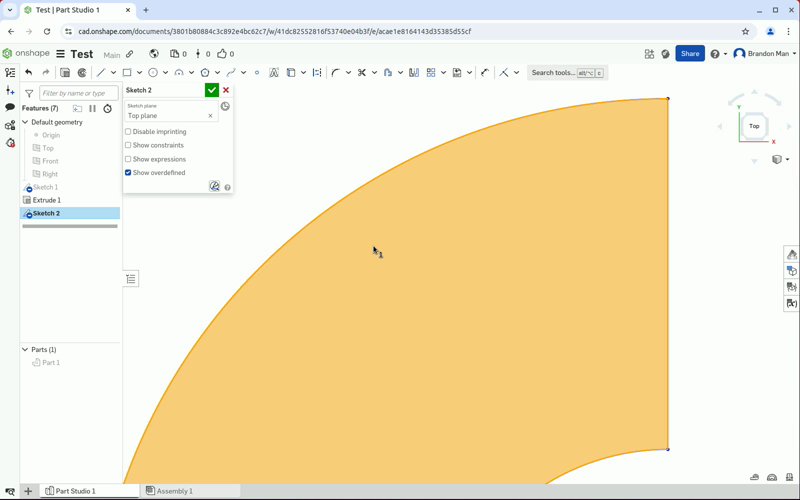
scroll(-6)
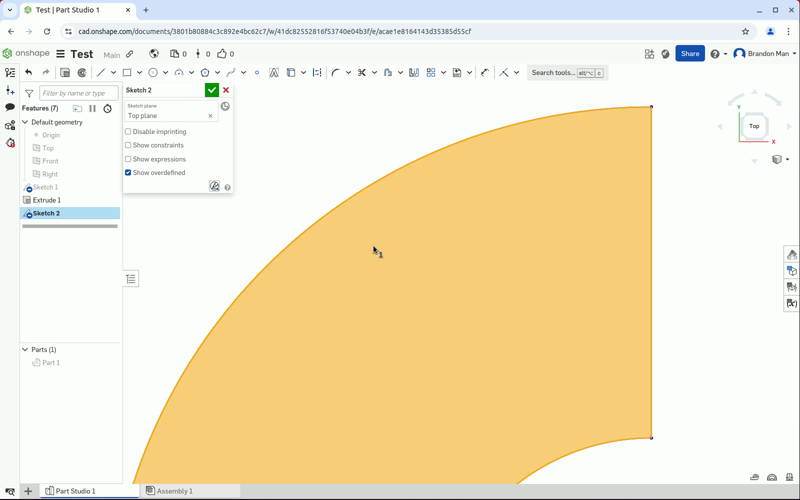
scroll(-6)
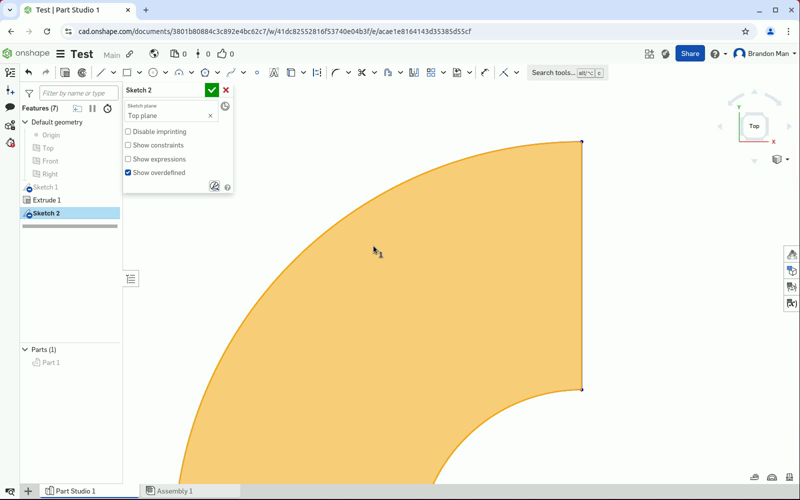
scroll(-6)
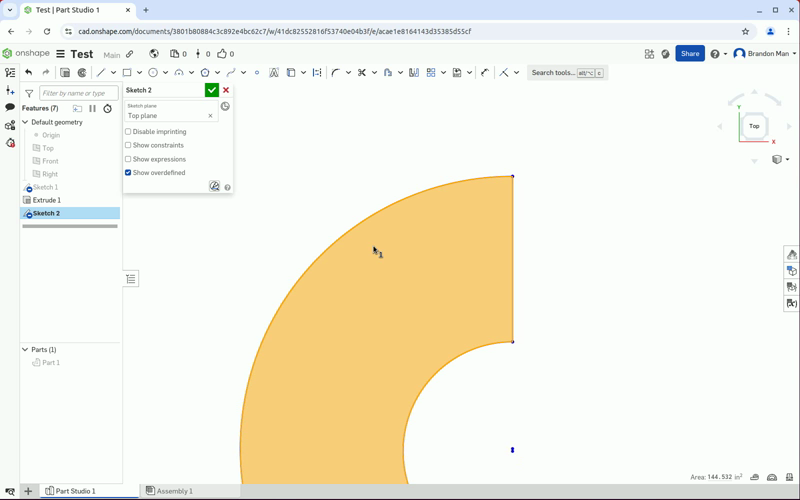
scroll(-6)
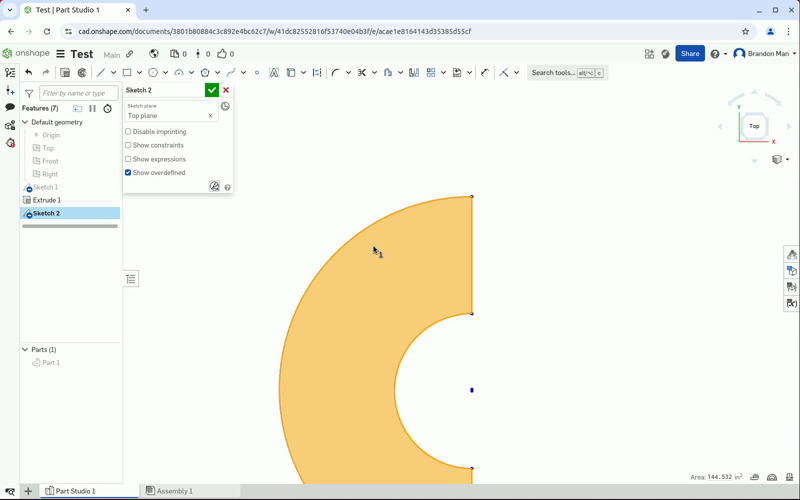
scroll(-6)
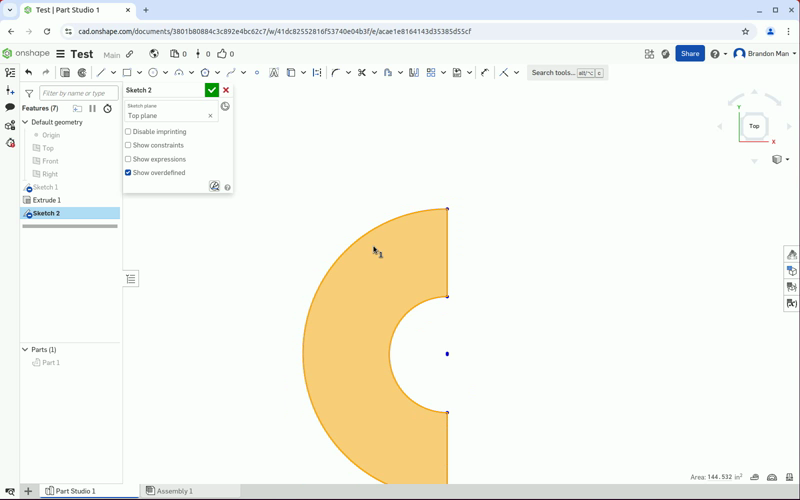
scroll(-6)
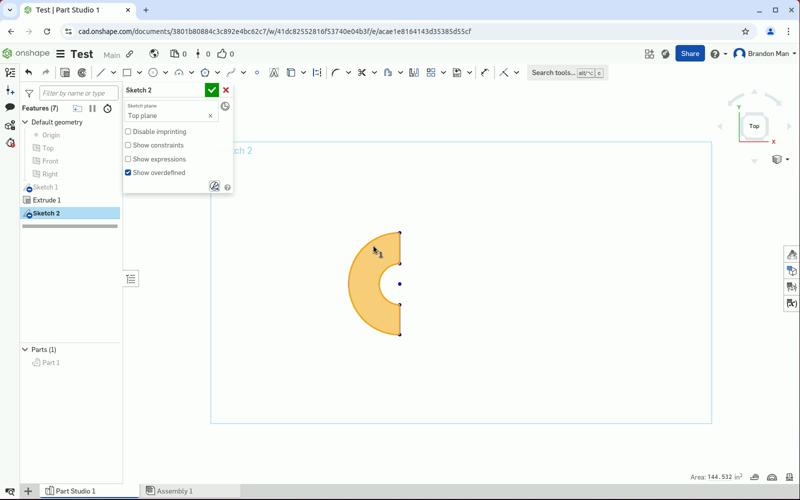
mouse_move(73, 352)
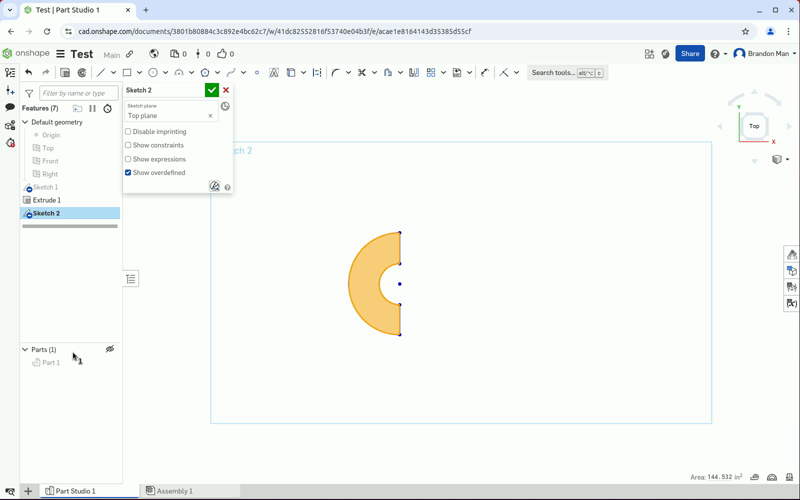
key(shift+y)
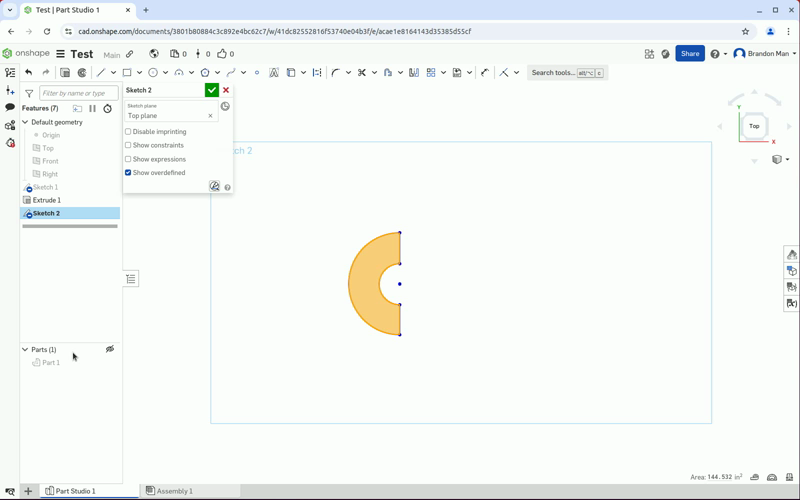
key(shift+e)
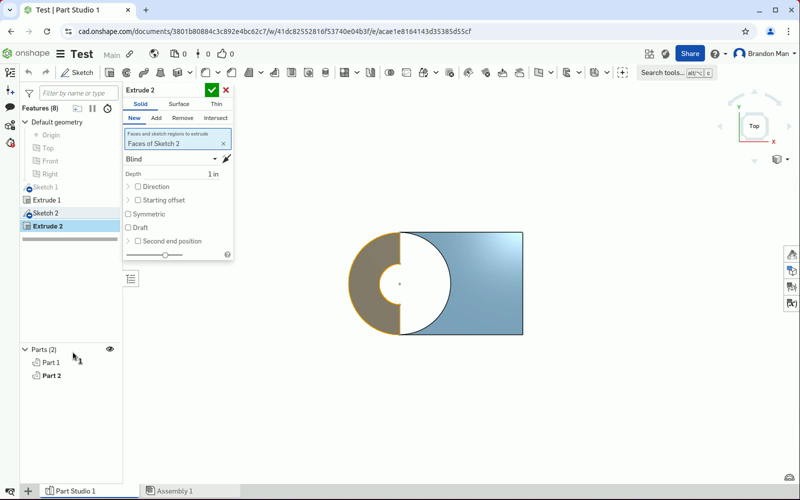
mouse_move(143, 106)
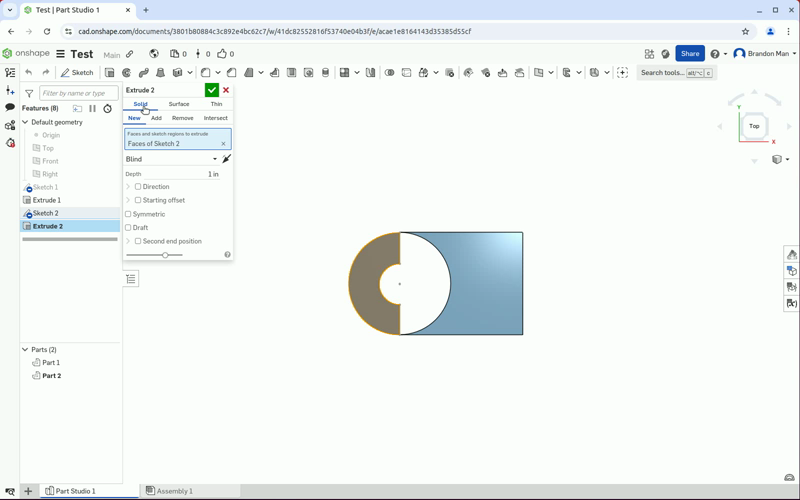
click(143, 106)
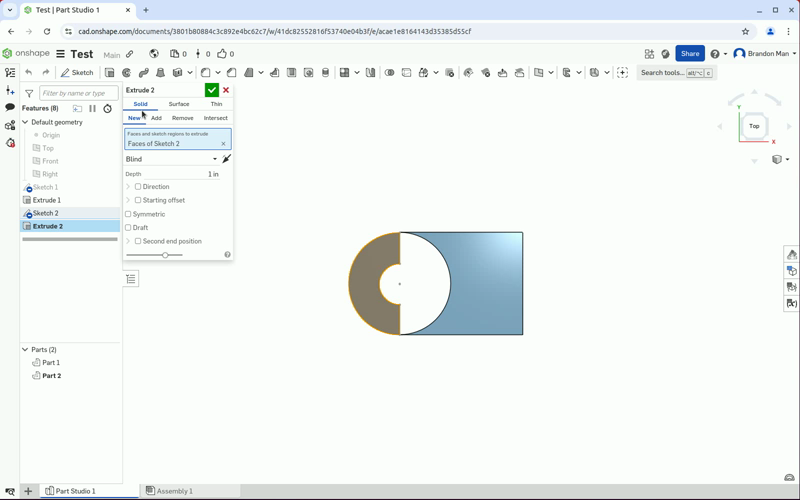
mouse_move(137, 120)
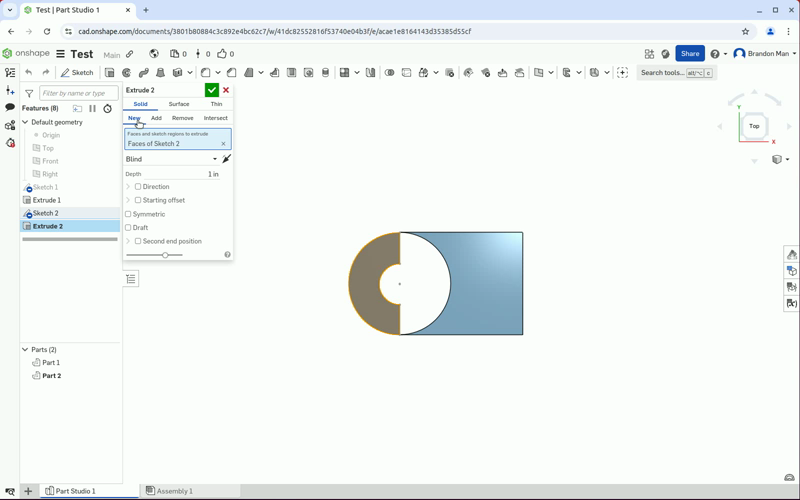
click(137, 120)
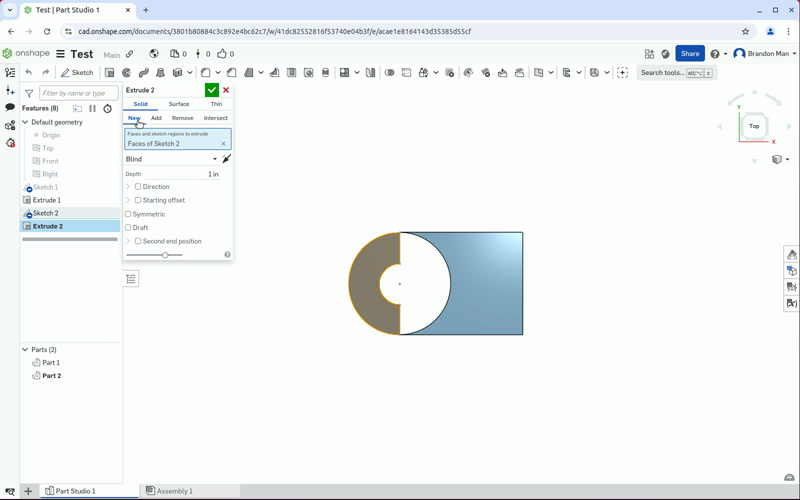
key(tab, 4)
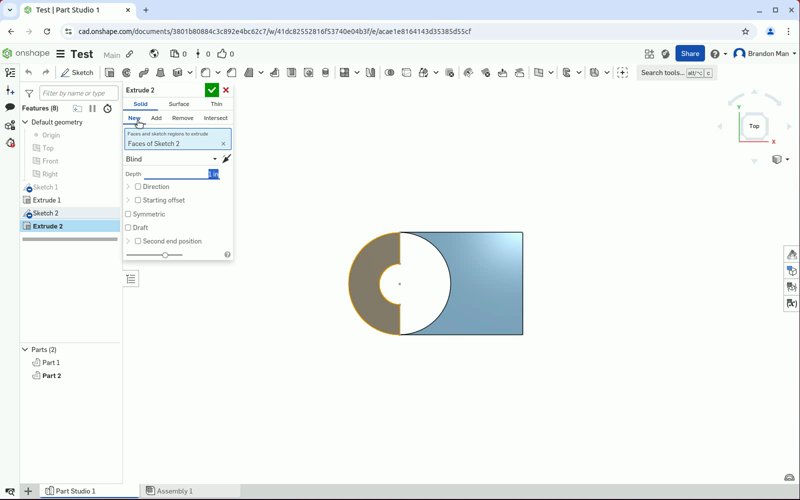
text(4.092)
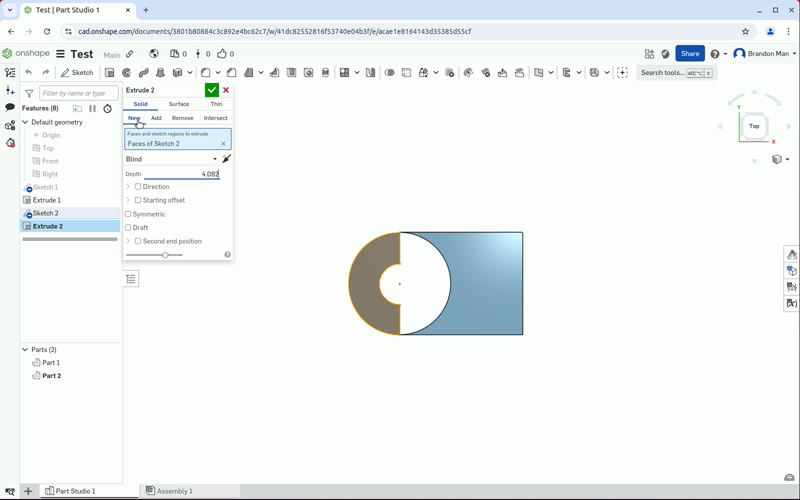
key(enter)
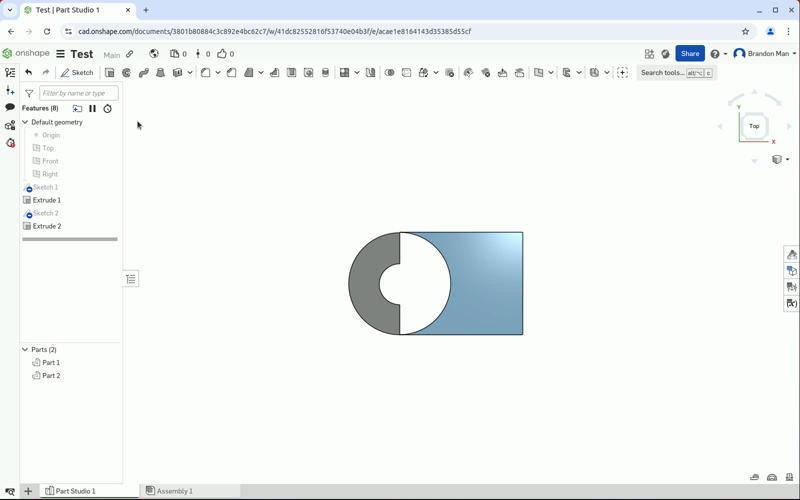
key(shift+h)
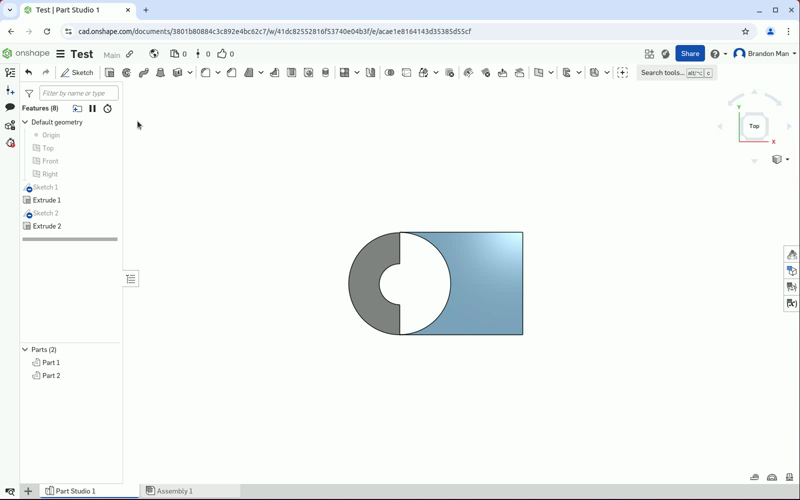
key(shift+h)
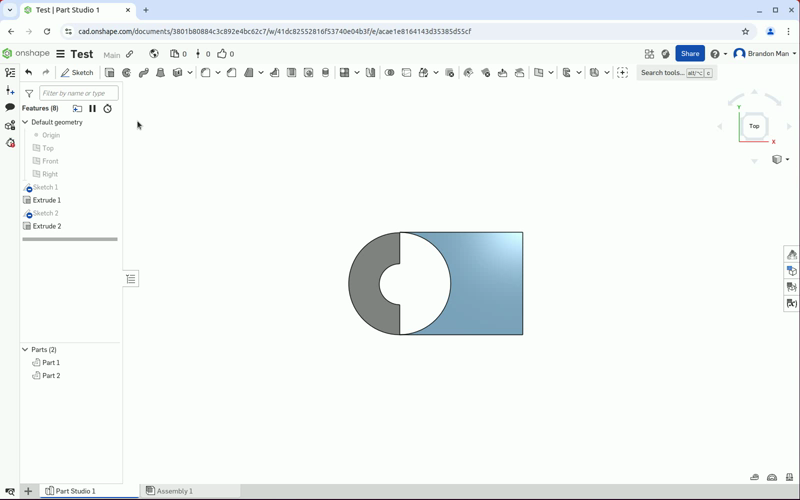
mouse_move(73, 189)
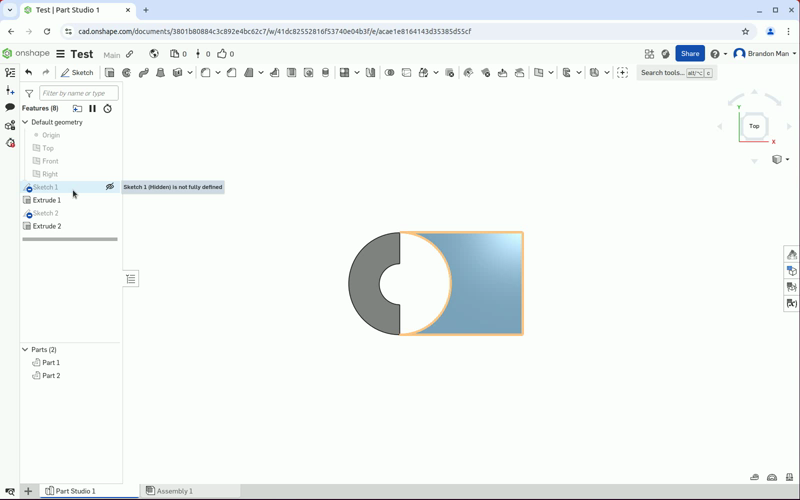
click(73, 189)
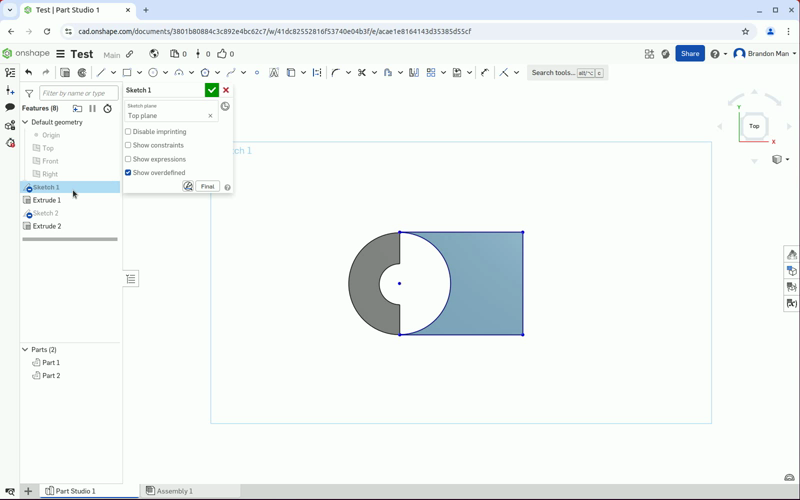
mouse_move(229, 92)
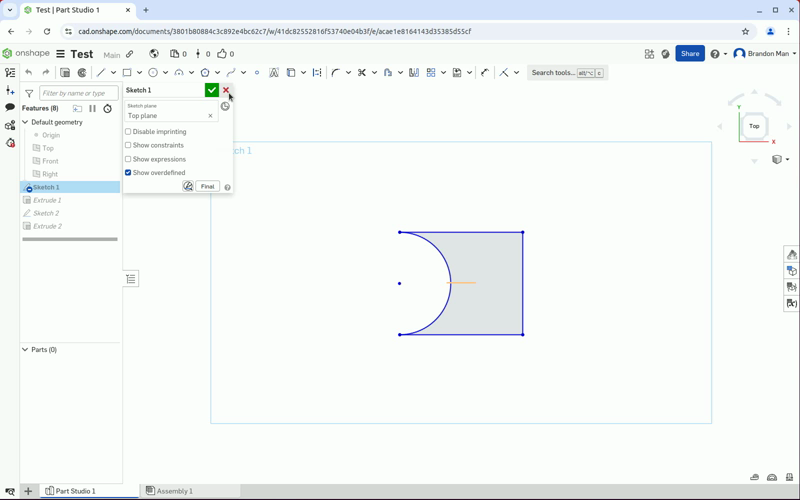
click(229, 92)
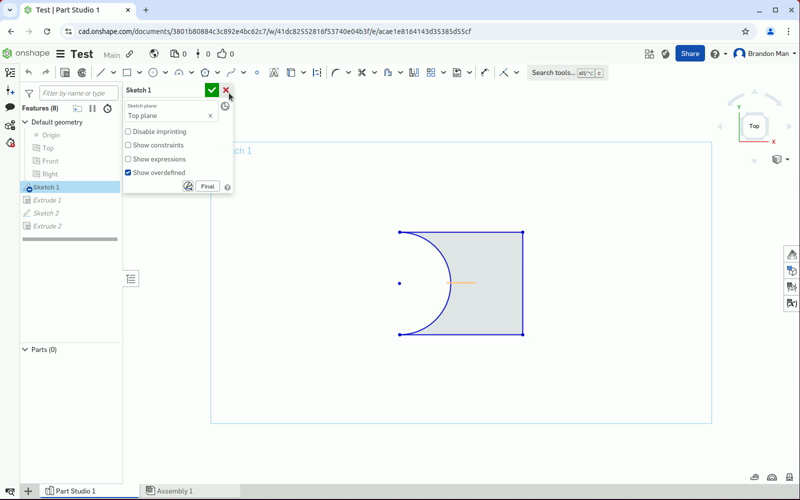
key(shift+s)
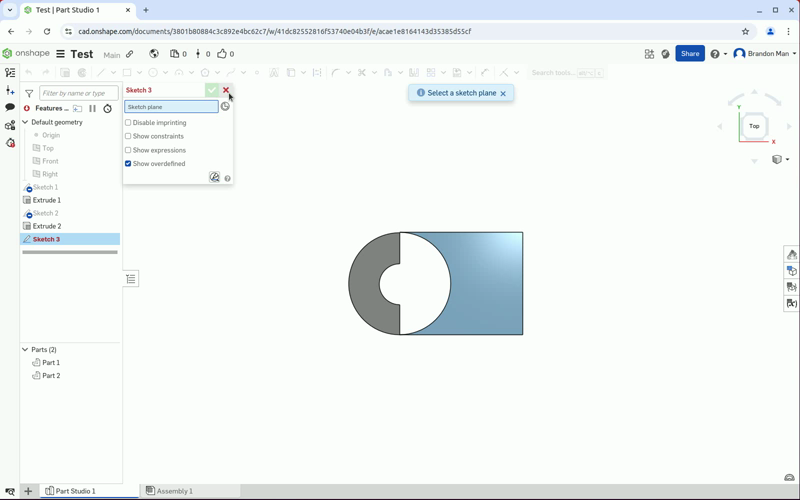
mouse_move(73, 150)
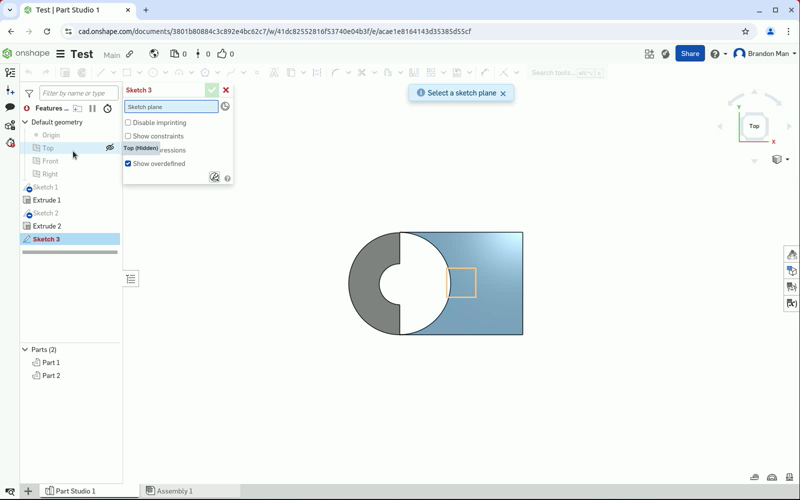
click(73, 150)
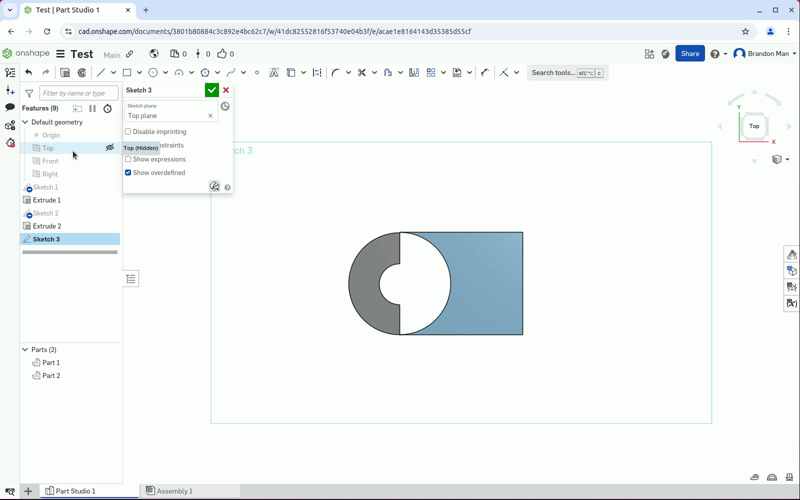
mouse_move(73, 352)
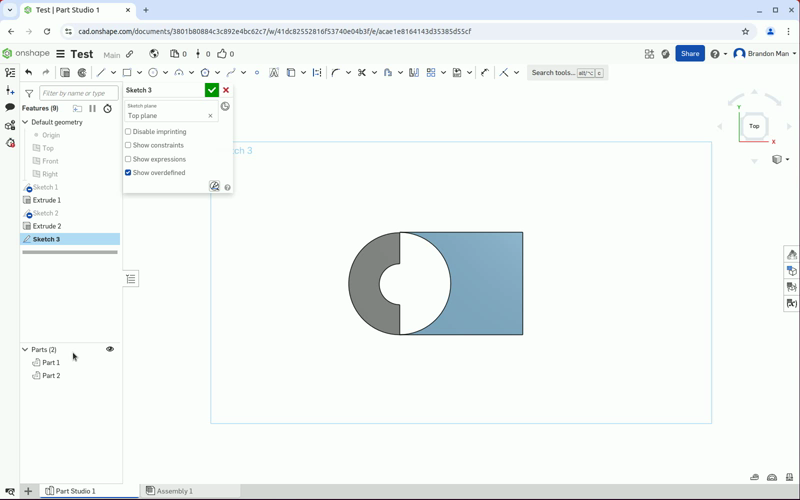
key(y)
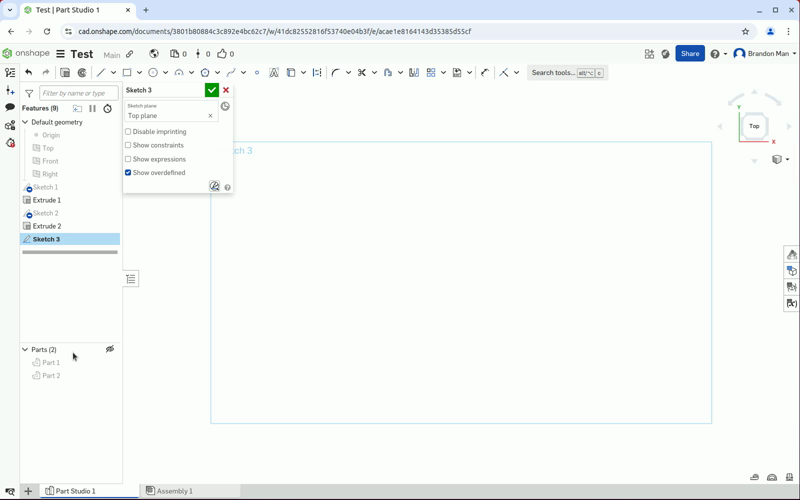
key(a)
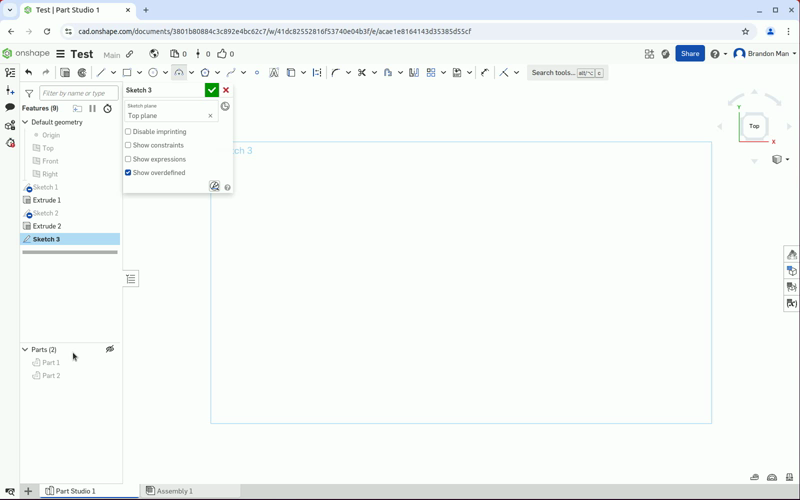
key_down(shift)
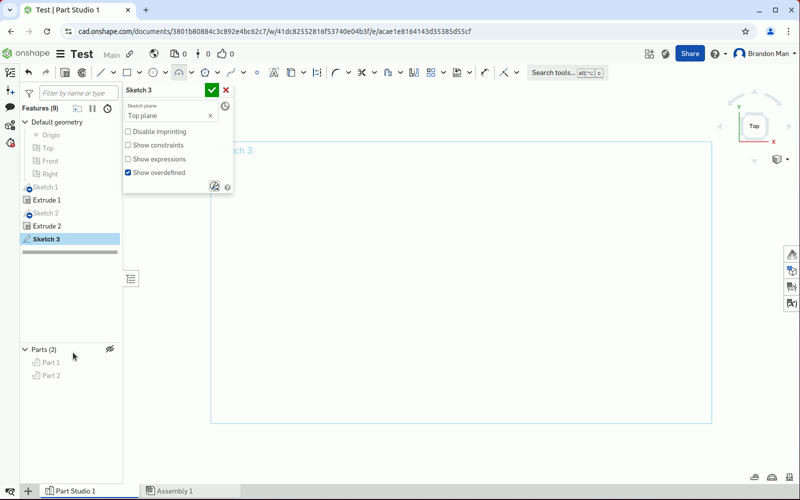
mouse_move(399, 334)
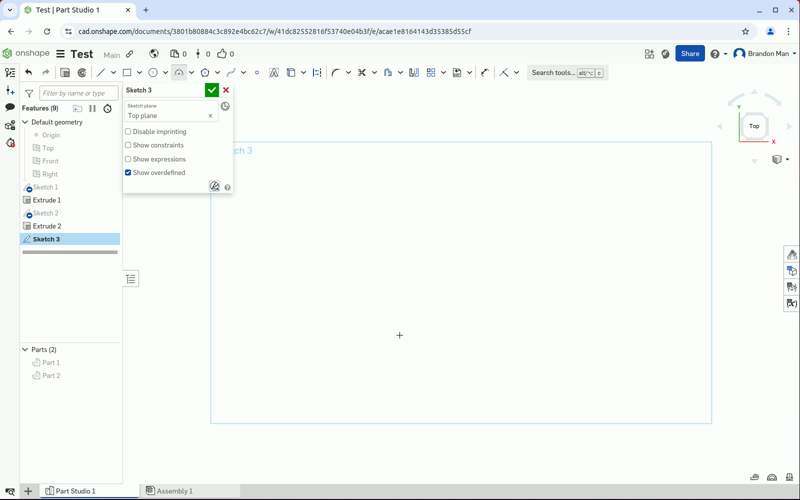
click(399, 334)
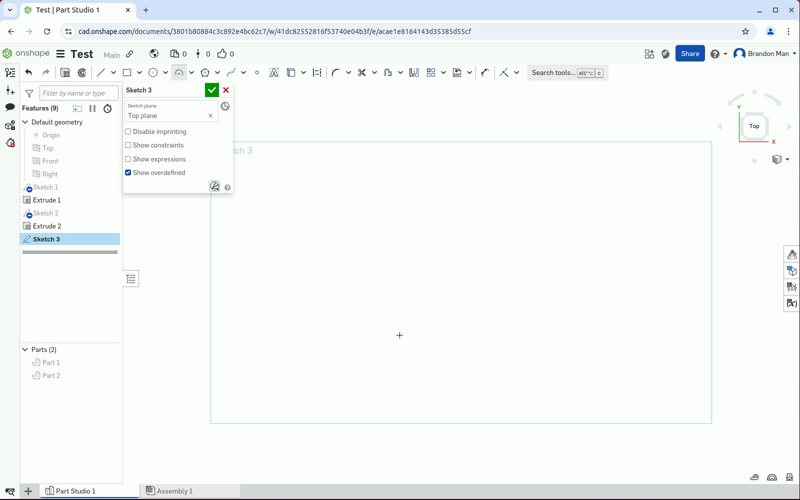
key_up(shift)
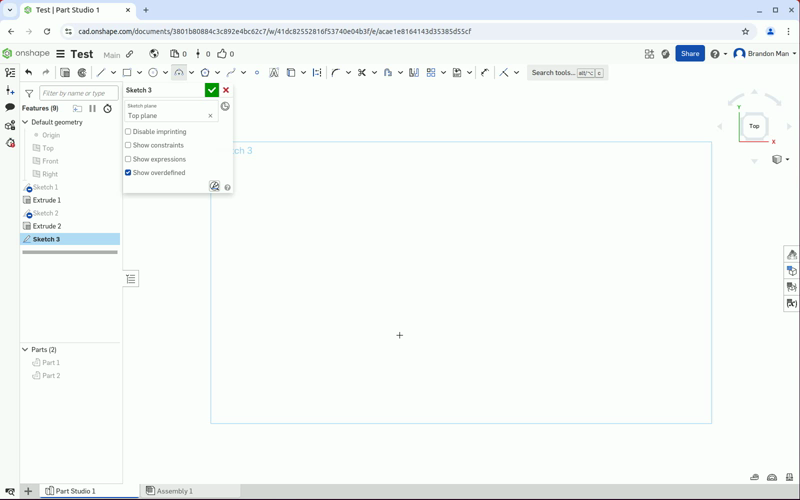
key_down(shift)
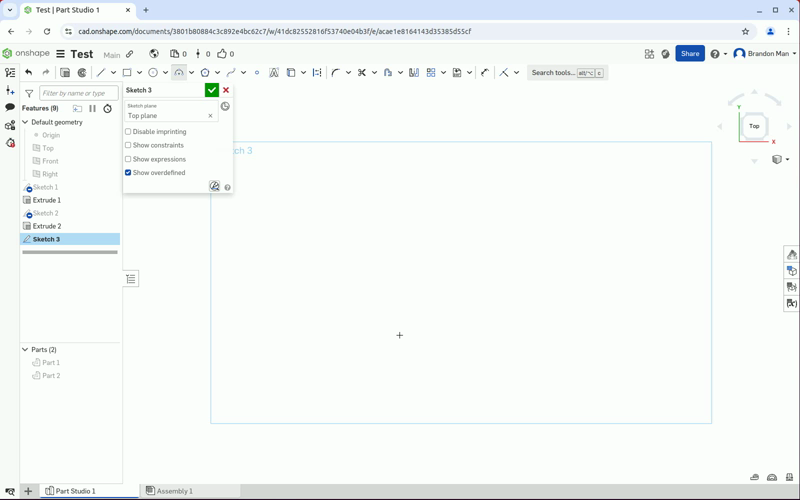
mouse_move(399, 232)
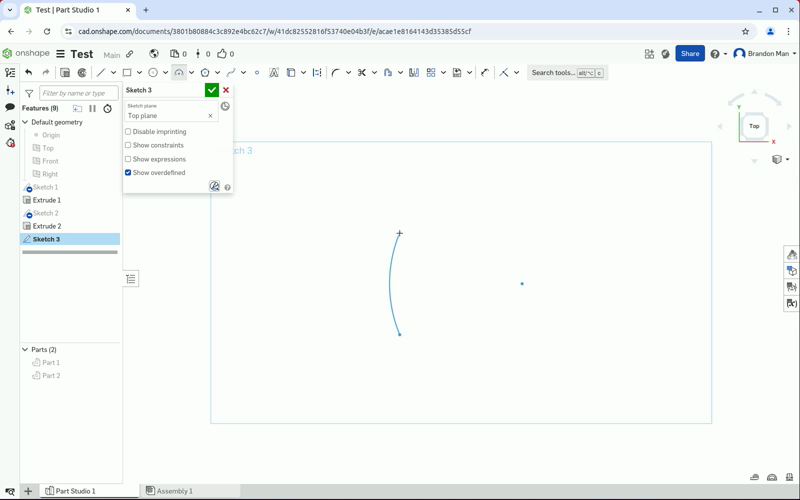
click(399, 232)
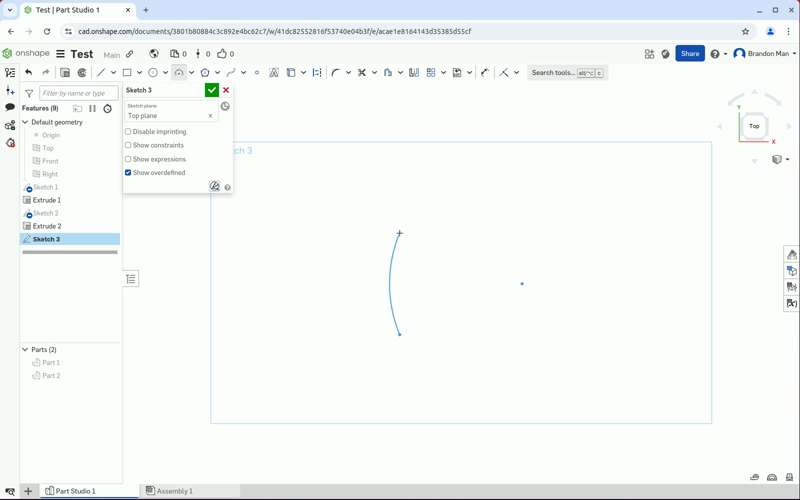
mouse_move(450, 283)
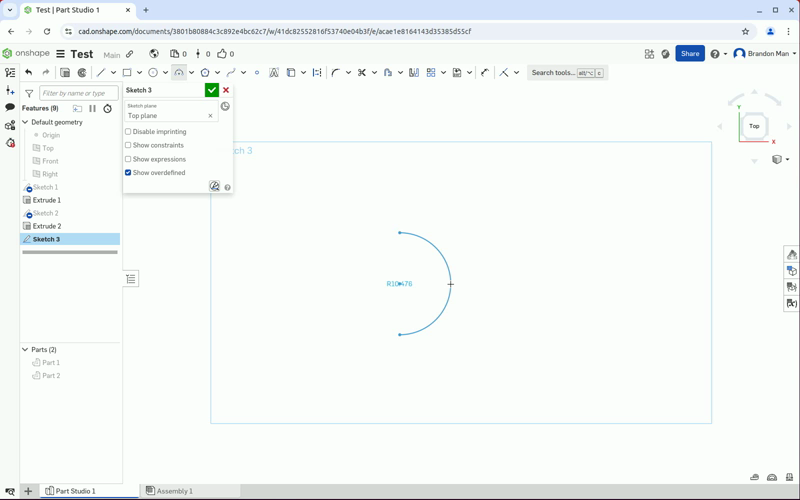
click(450, 283)
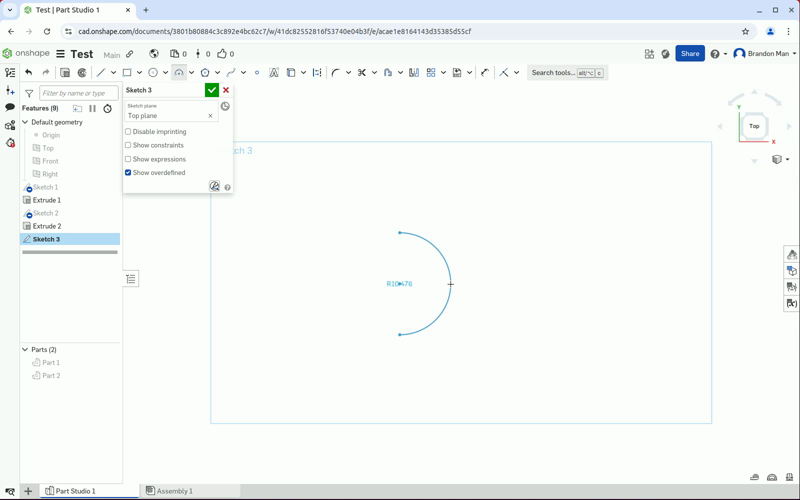
key_up(shift)
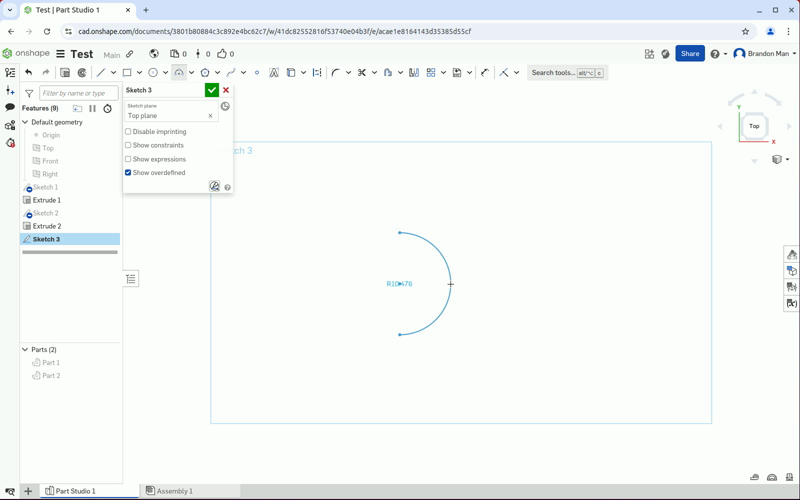
key(esc)
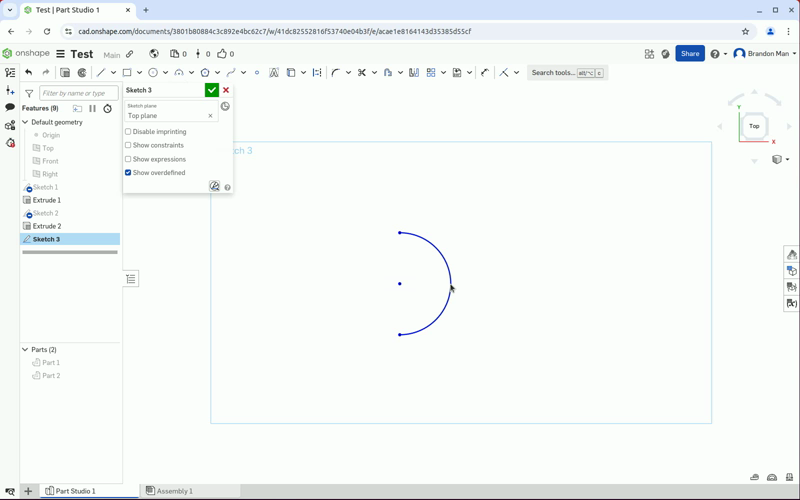
key(l)
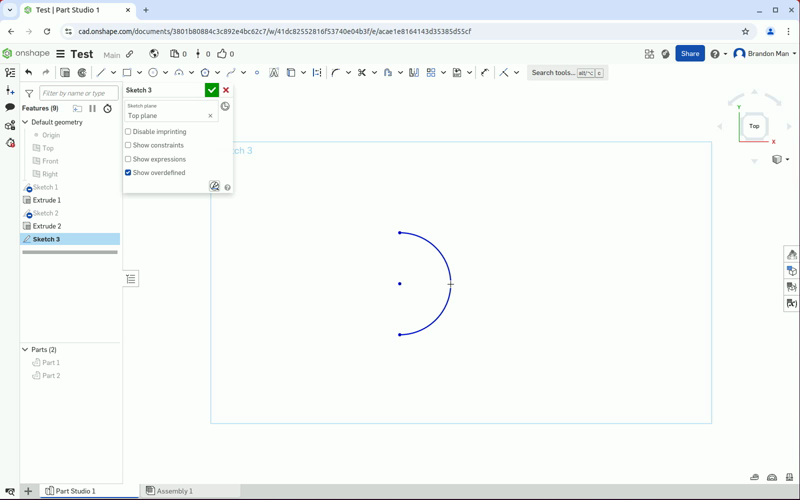
mouse_move(399, 232)
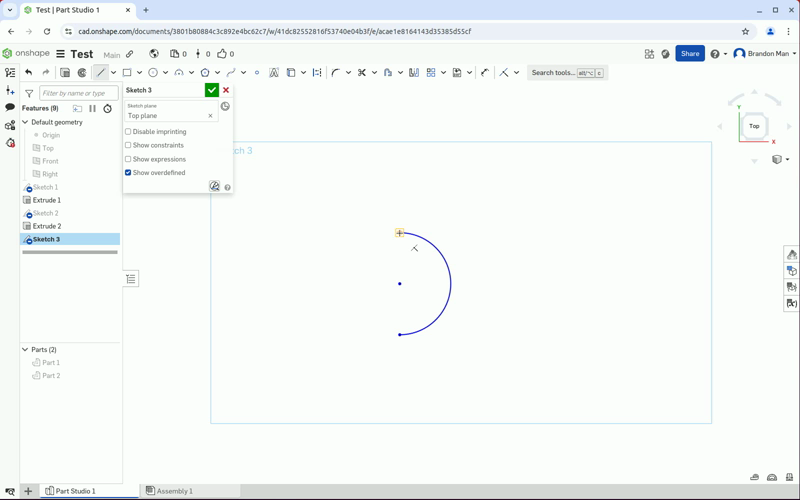
click(399, 232)
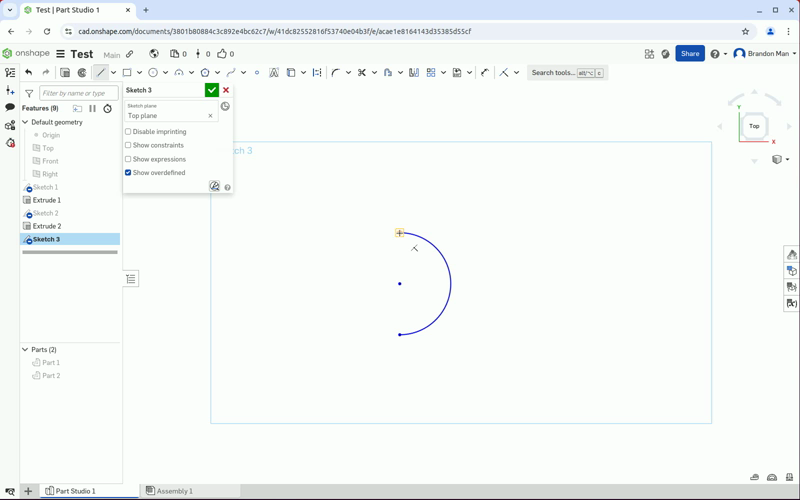
key_down(shift)
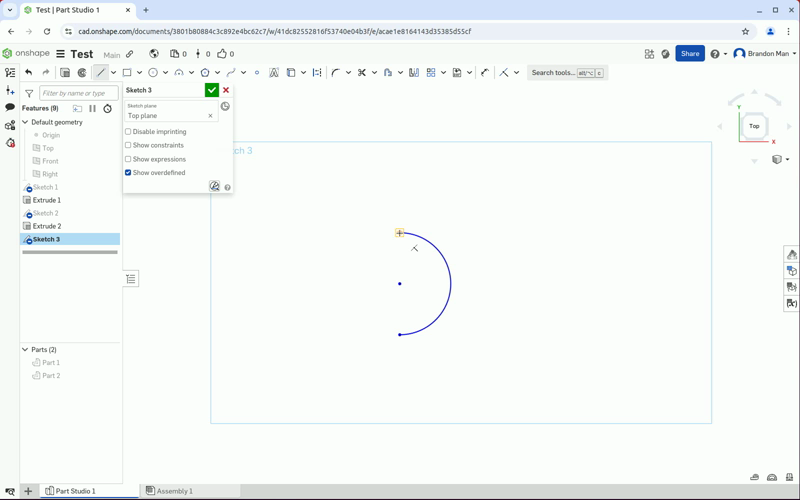
mouse_move(429, 232)
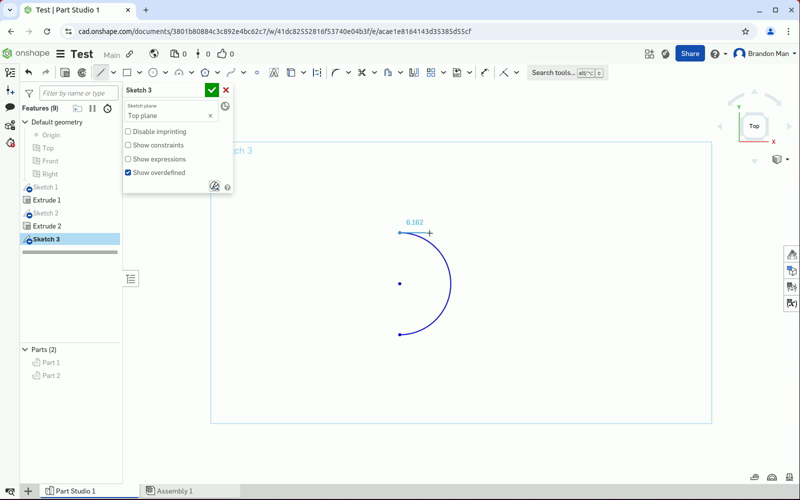
mouse_move(399, 263)
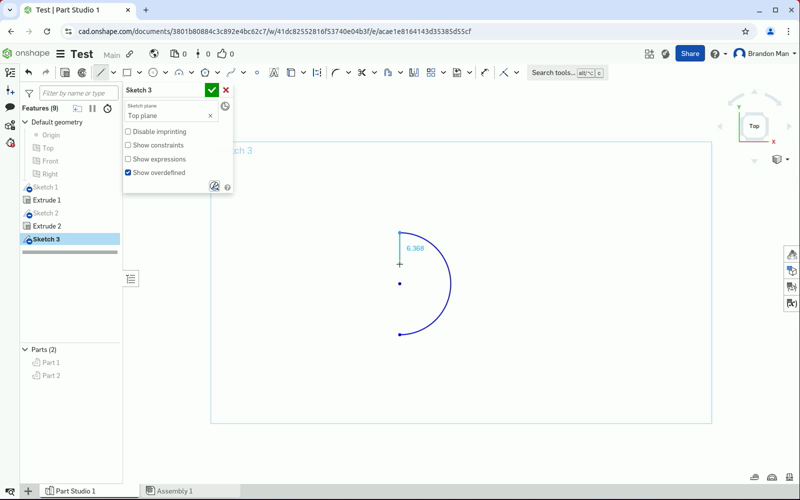
click(399, 263)
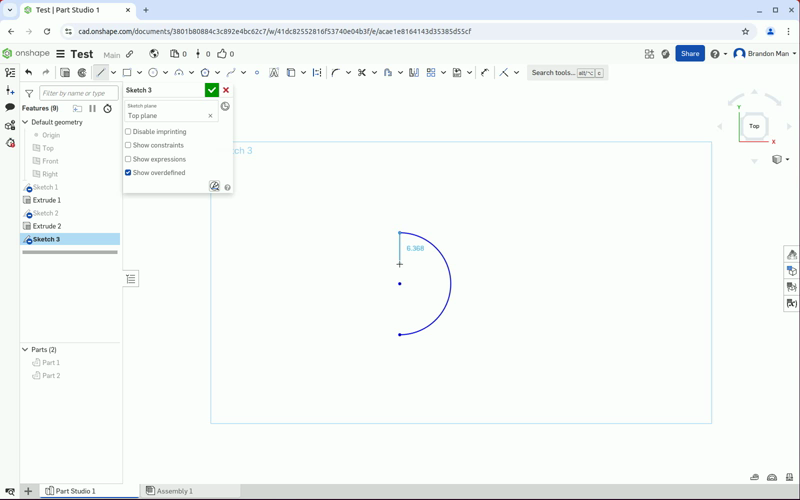
key_up(shift)
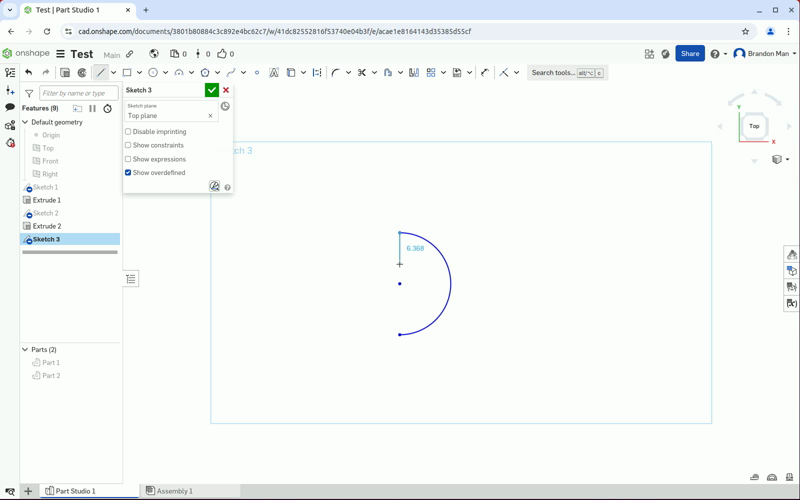
key(esc)
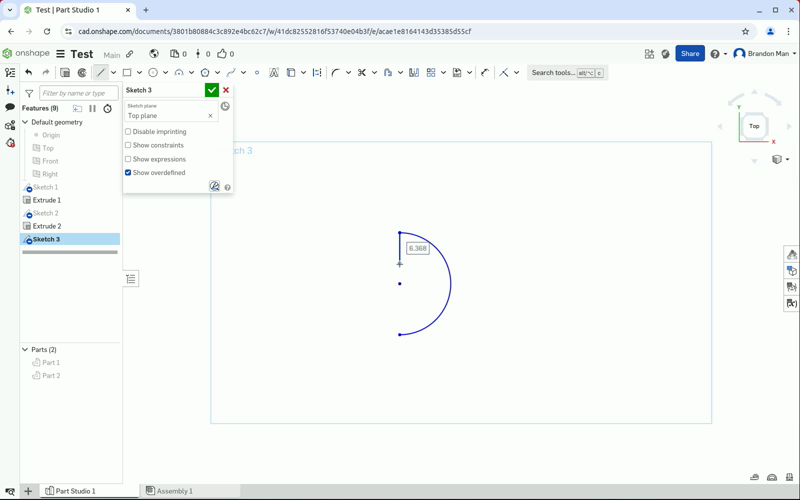
key(a)
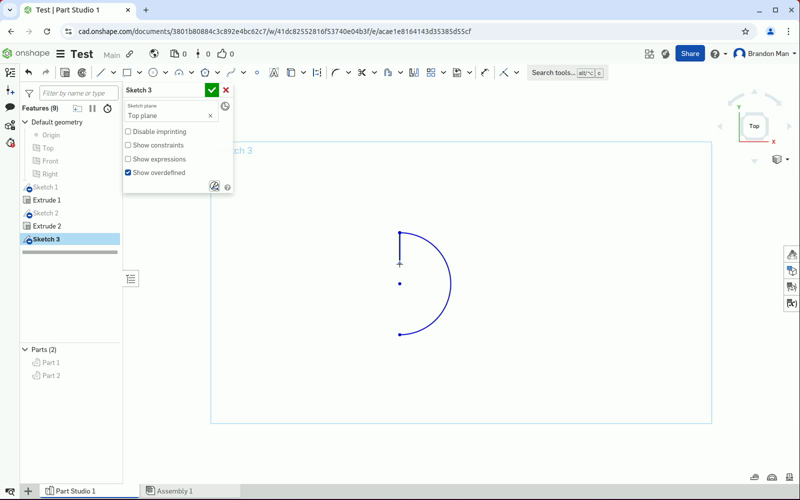
mouse_move(399, 263)
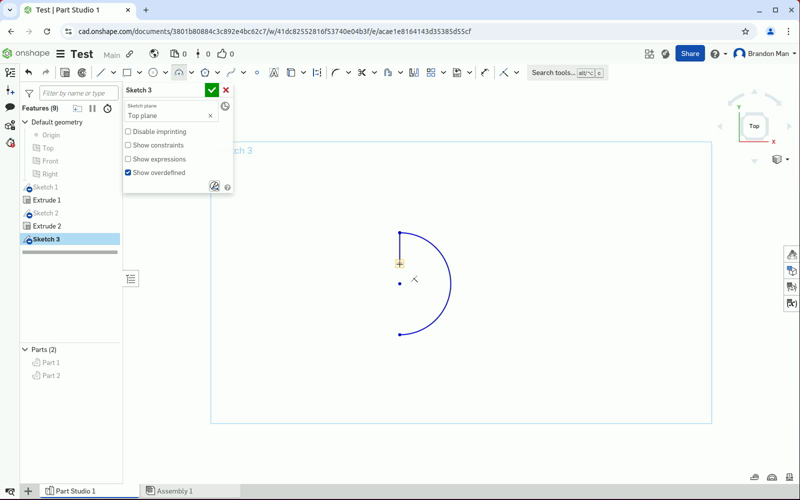
click(399, 263)
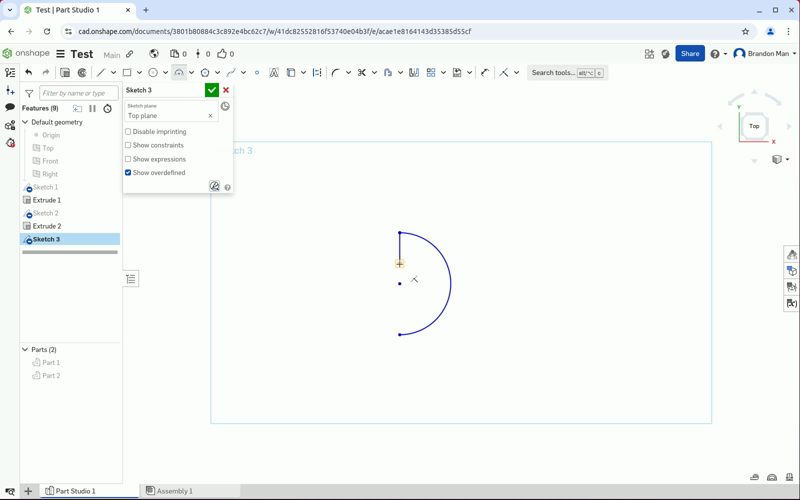
key_down(shift)
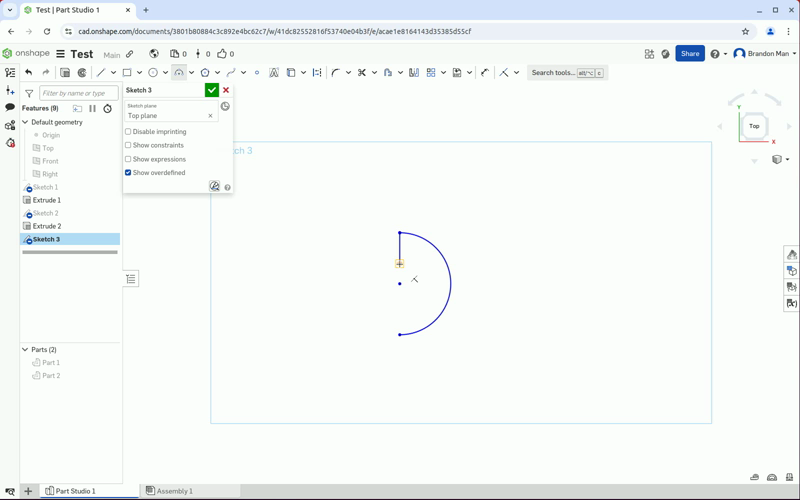
mouse_move(399, 304)
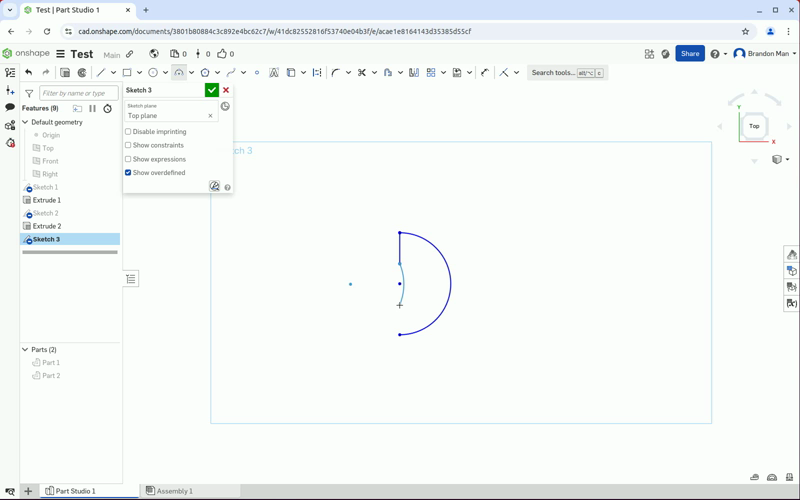
click(399, 304)
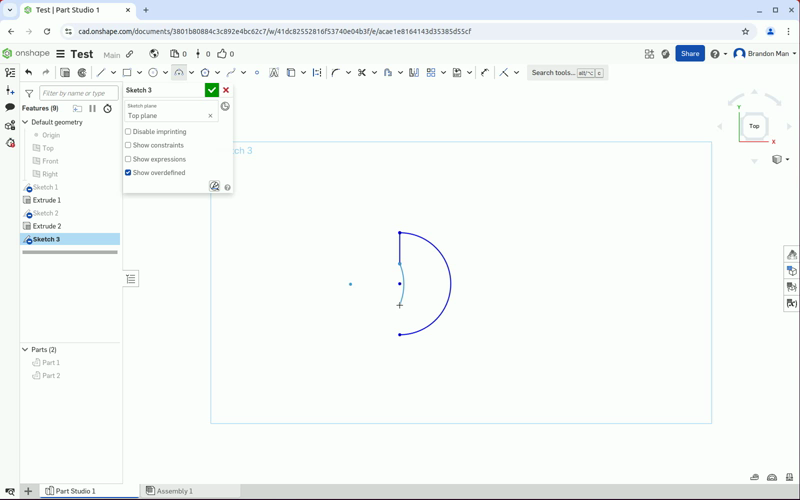
mouse_move(420, 284)
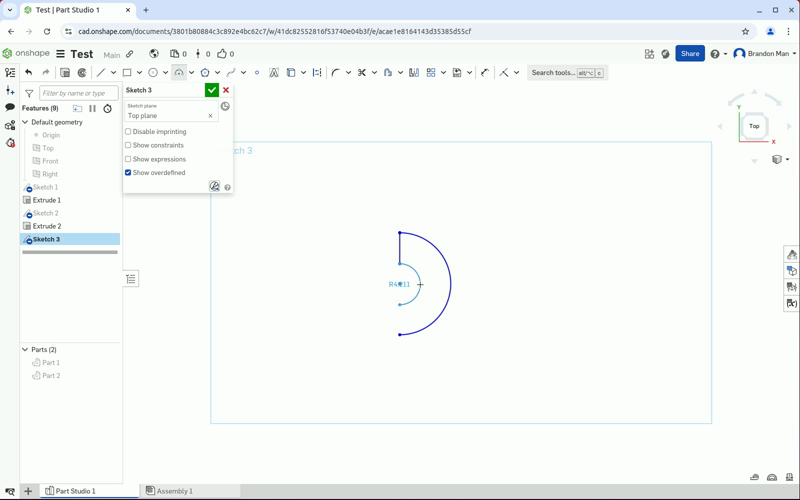
click(420, 284)
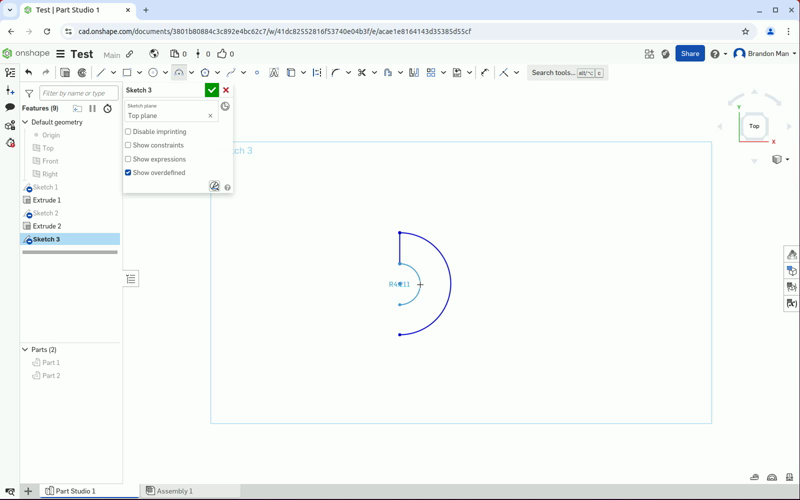
key_up(shift)
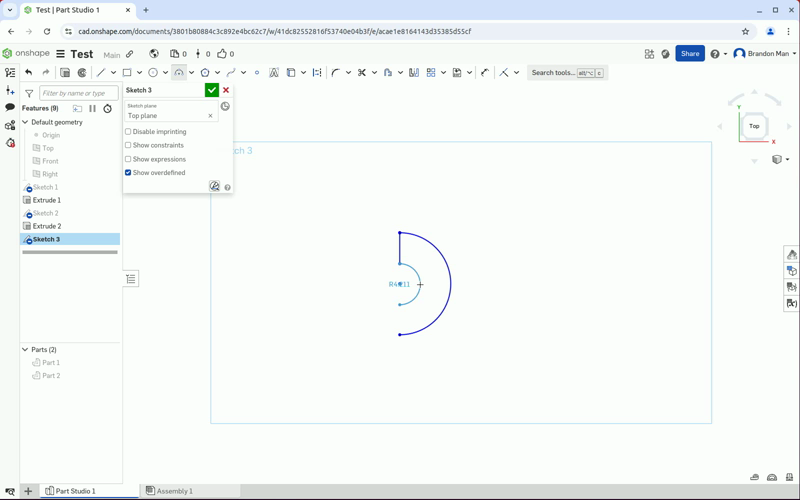
key(esc)
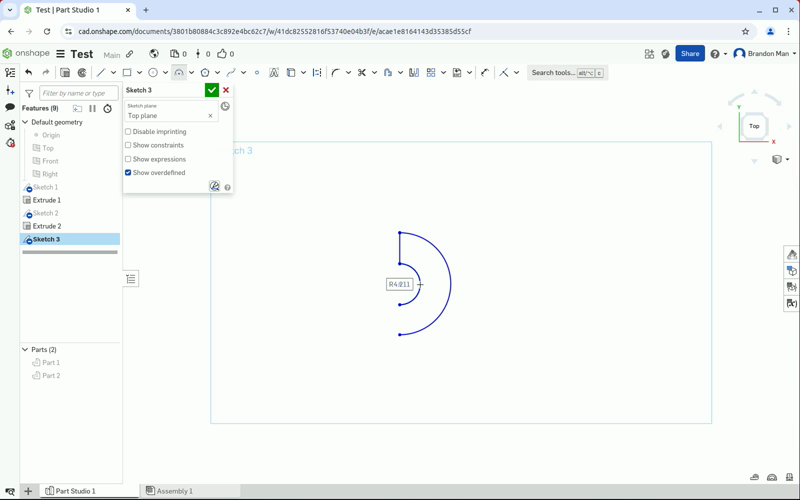
key(l)
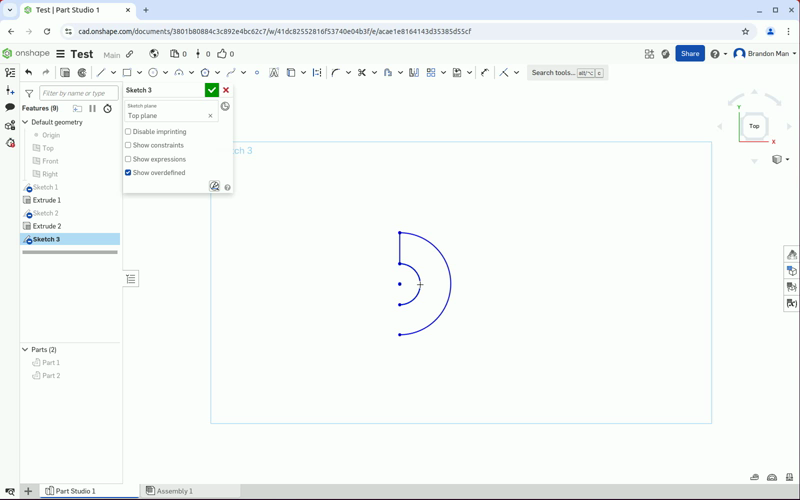
mouse_move(399, 304)
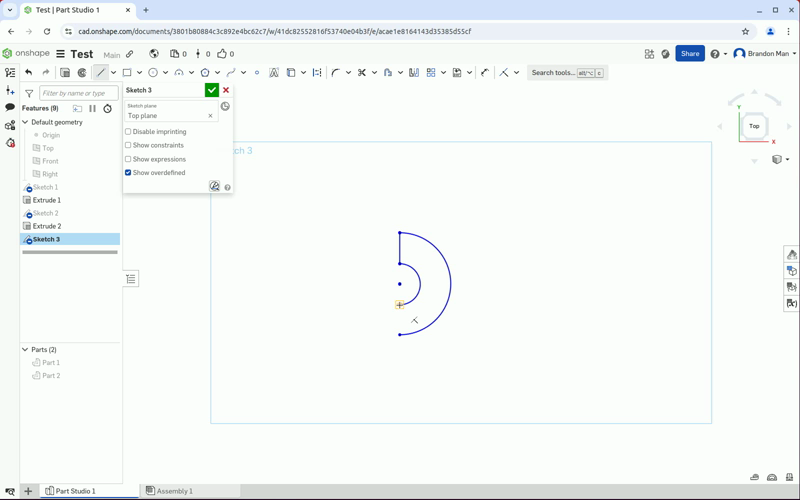
click(399, 304)
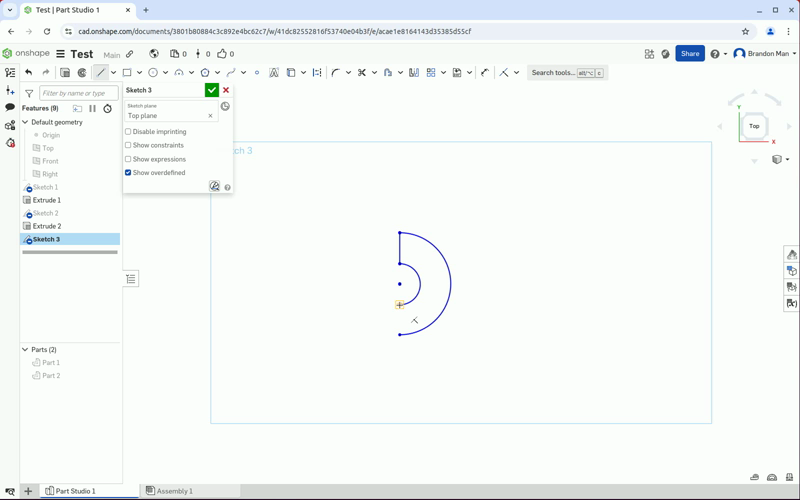
mouse_move(429, 304)
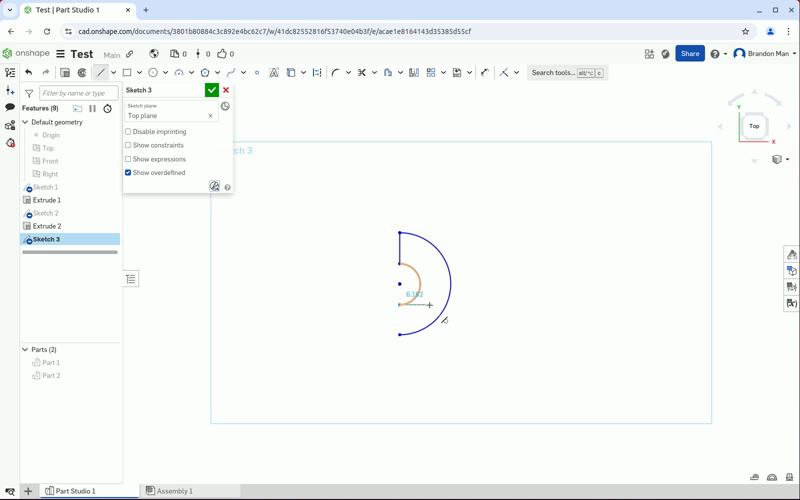
key_down(shift)
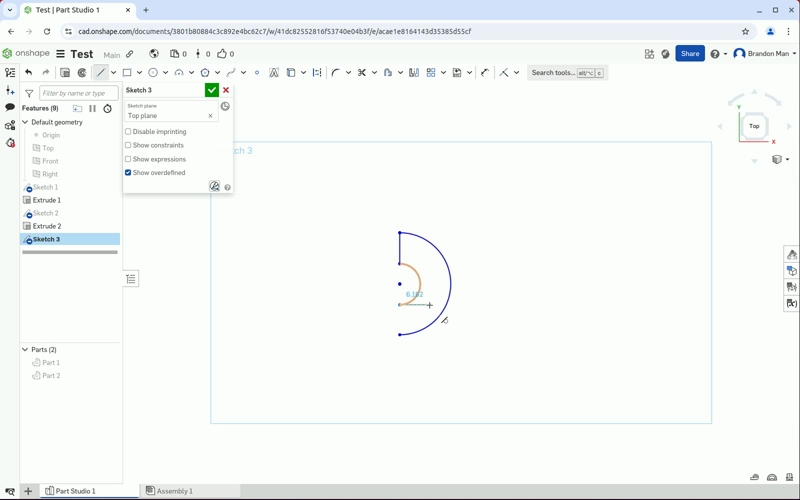
mouse_move(399, 334)
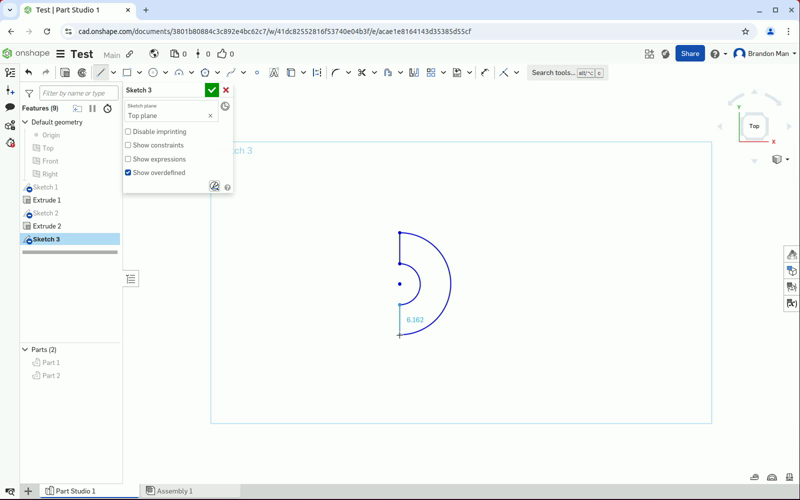
key_up(shift)
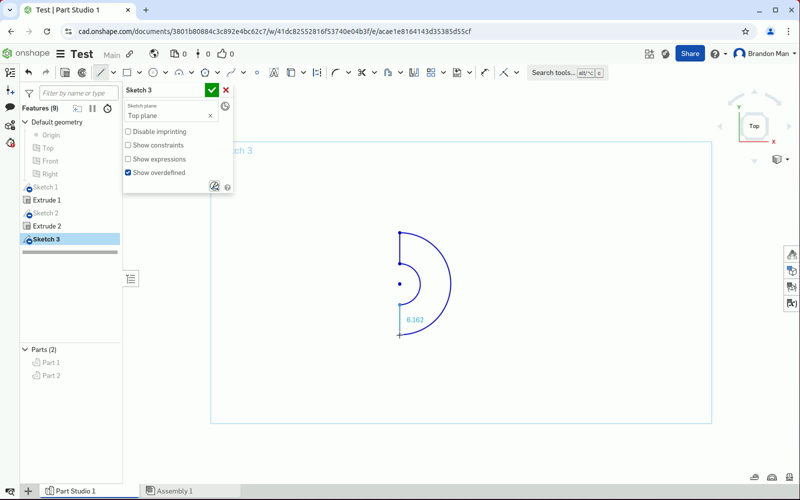
click(399, 334)
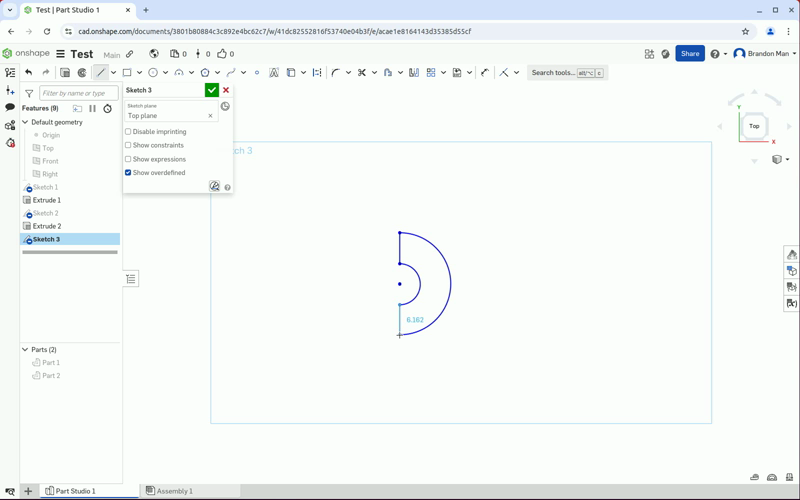
key(esc)
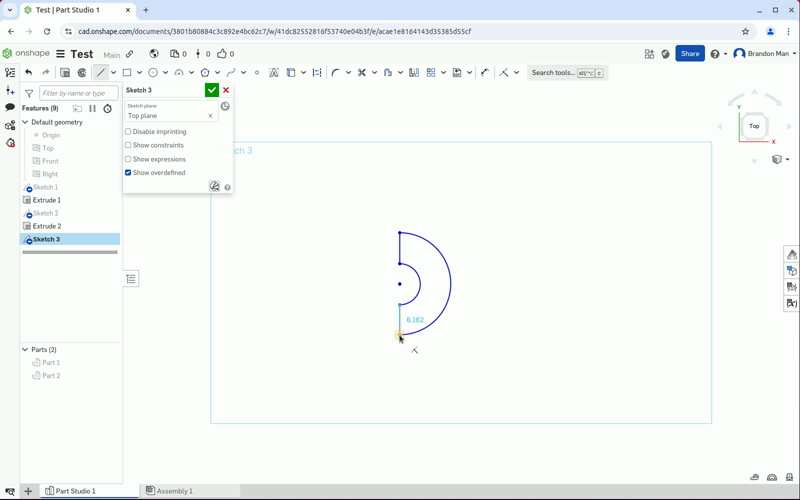
mouse_move(437, 261)
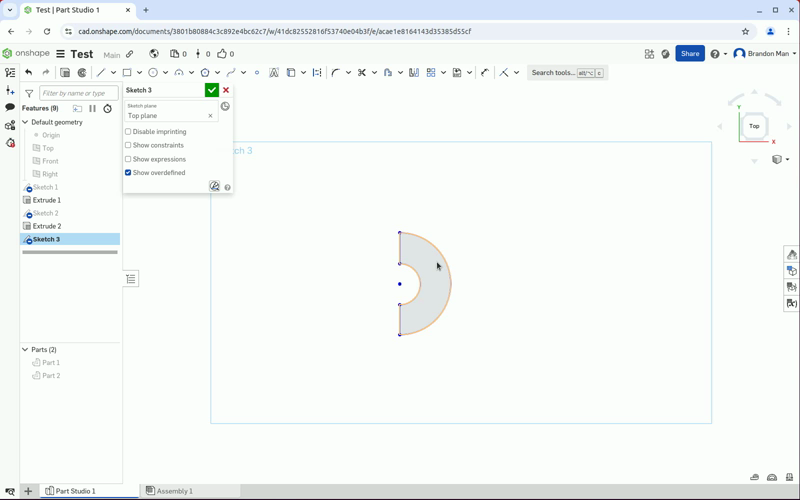
scroll(6)
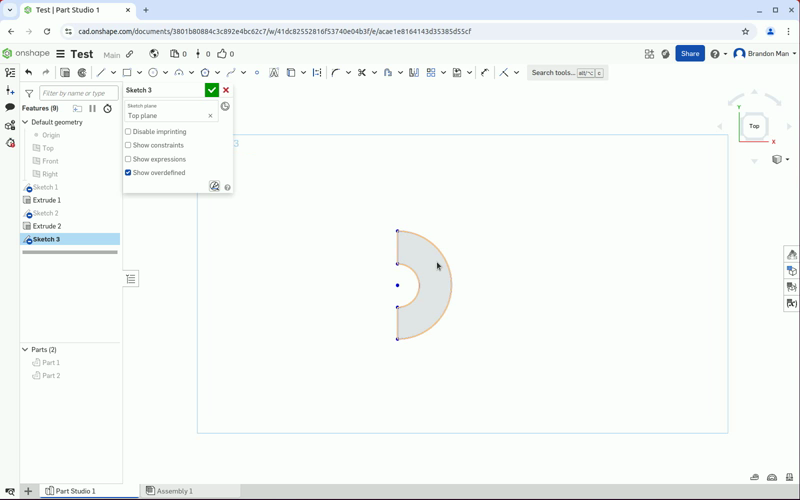
scroll(6)
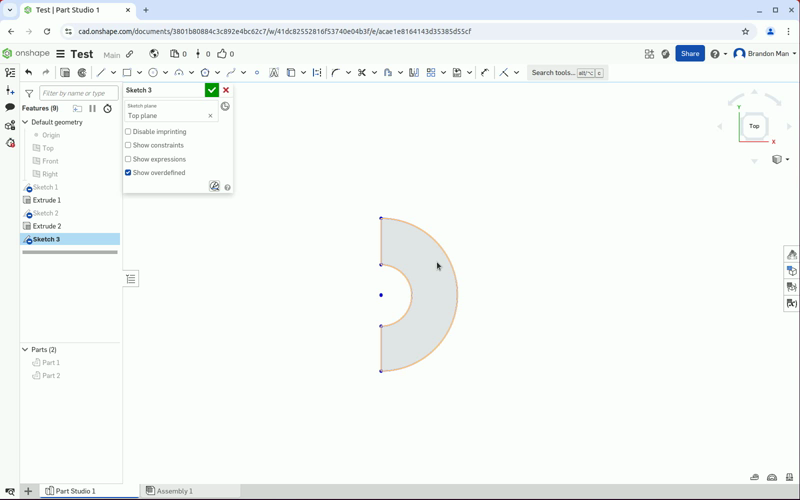
scroll(6)
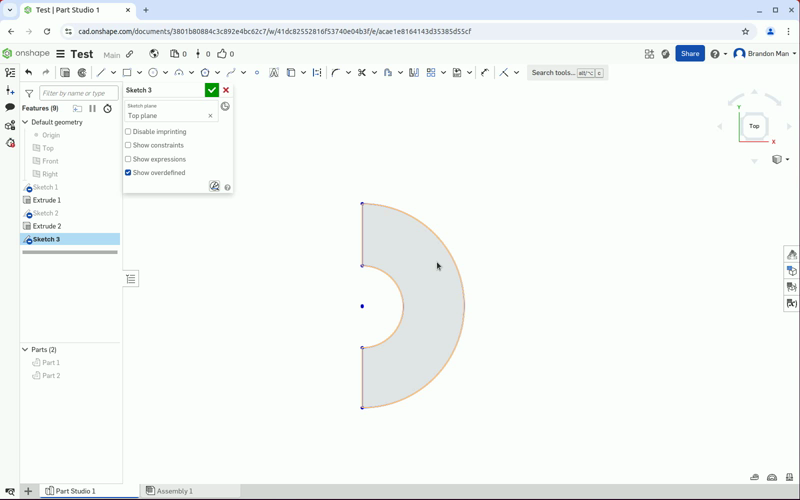
scroll(6)
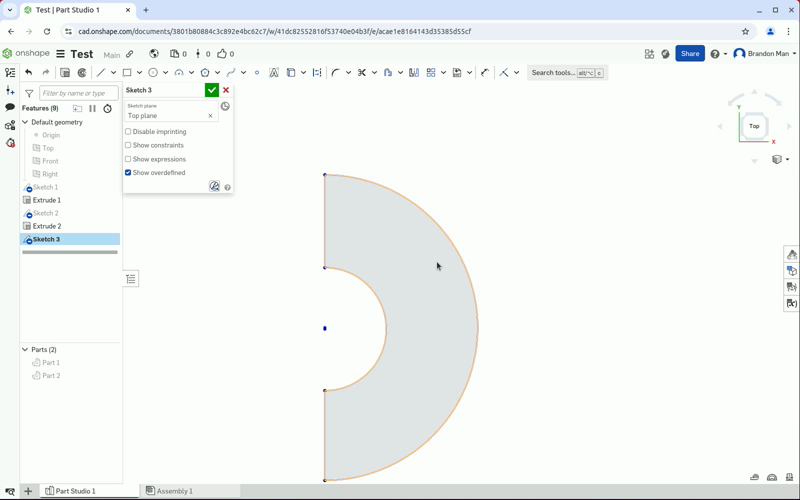
scroll(6)
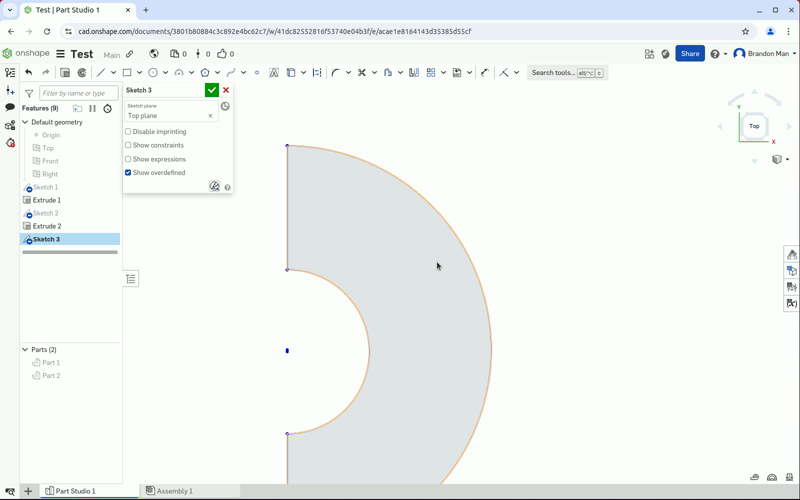
scroll(6)
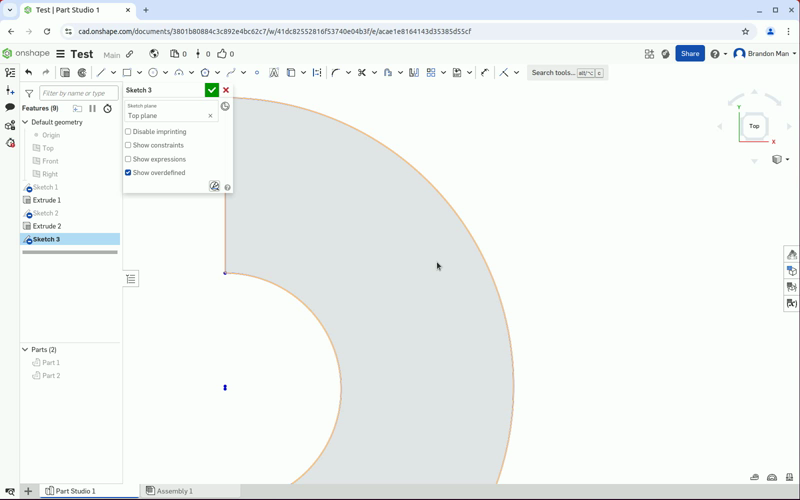
scroll(6)
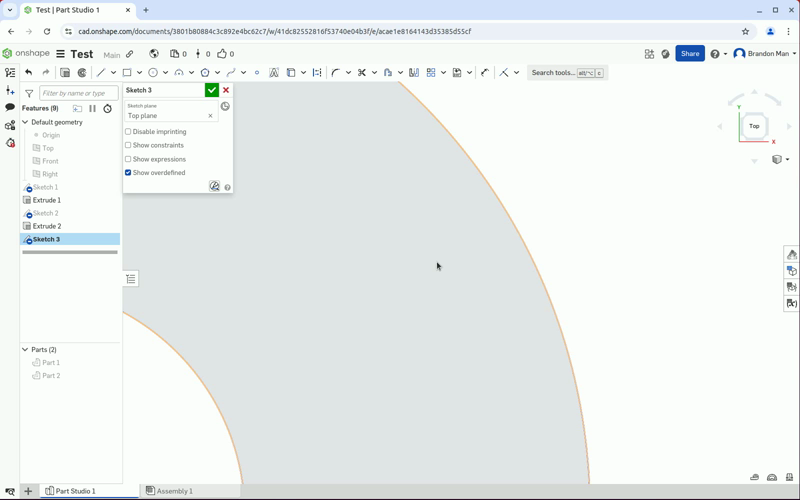
click(437, 261)
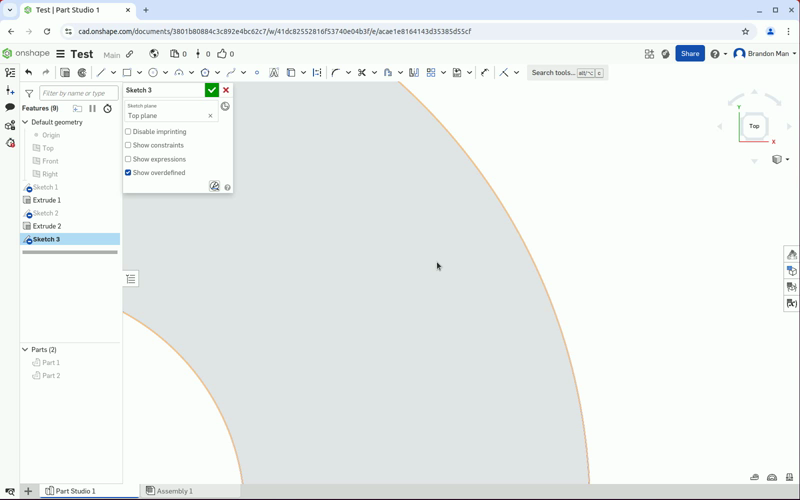
scroll(-6)
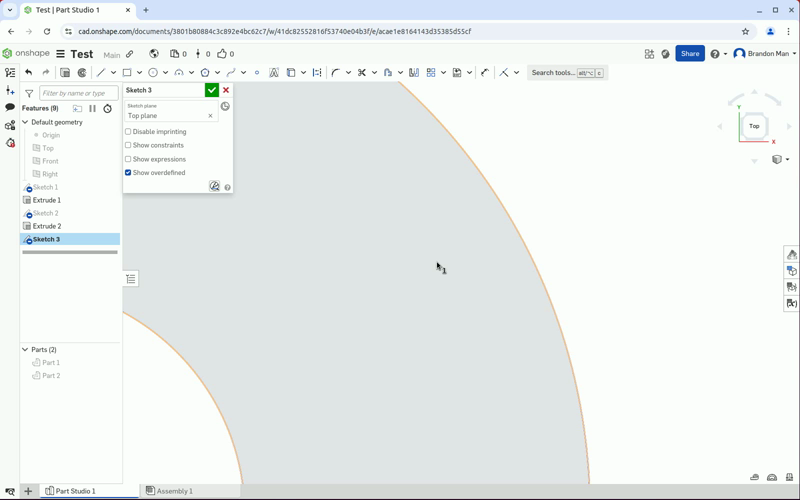
scroll(-6)
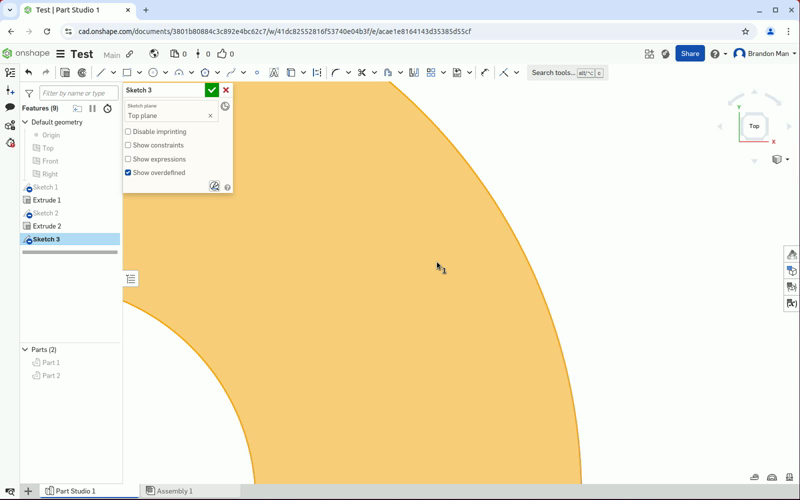
scroll(-6)
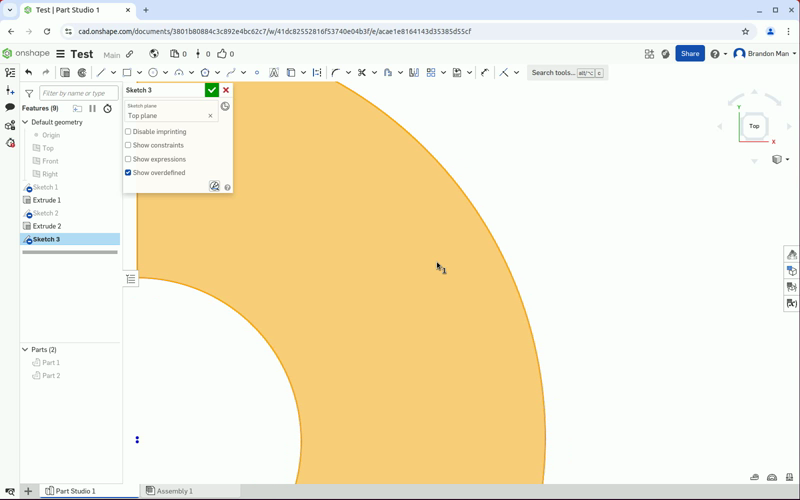
scroll(-6)
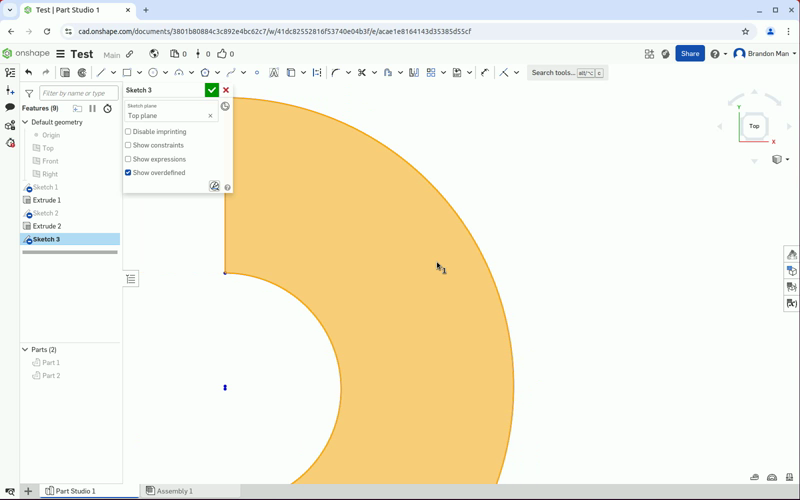
scroll(-6)
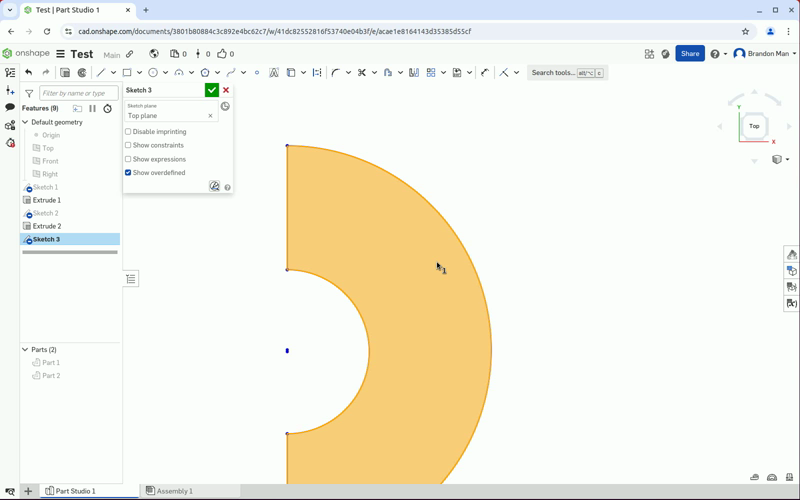
scroll(-6)
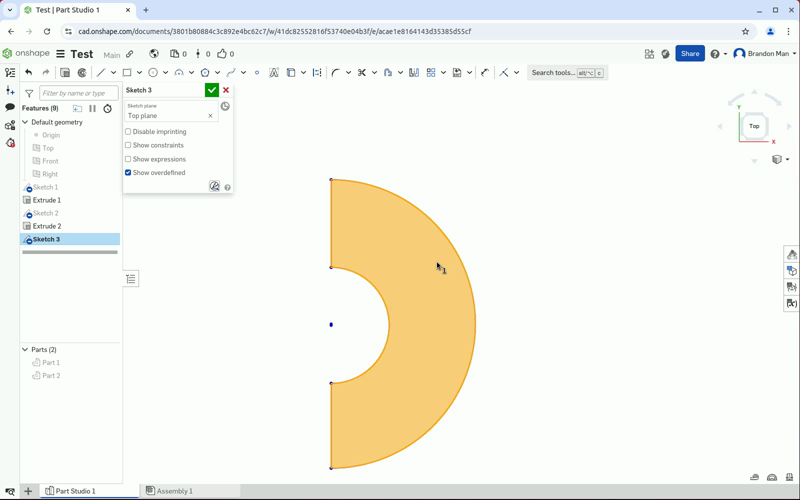
scroll(-6)
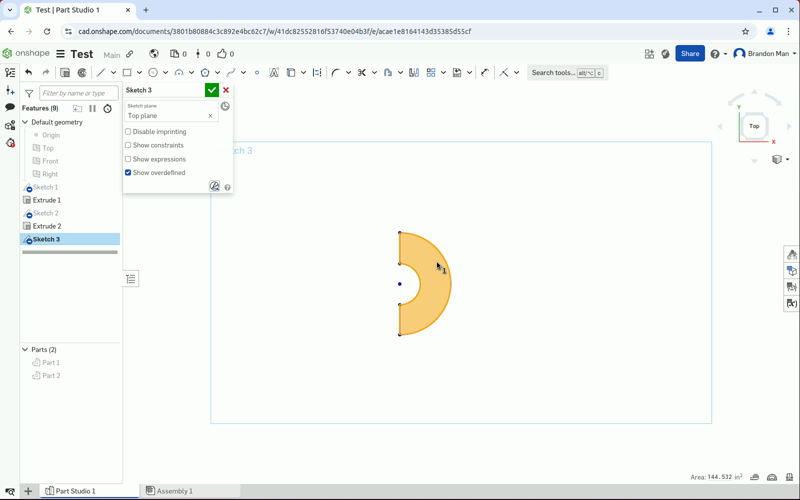
mouse_move(73, 352)
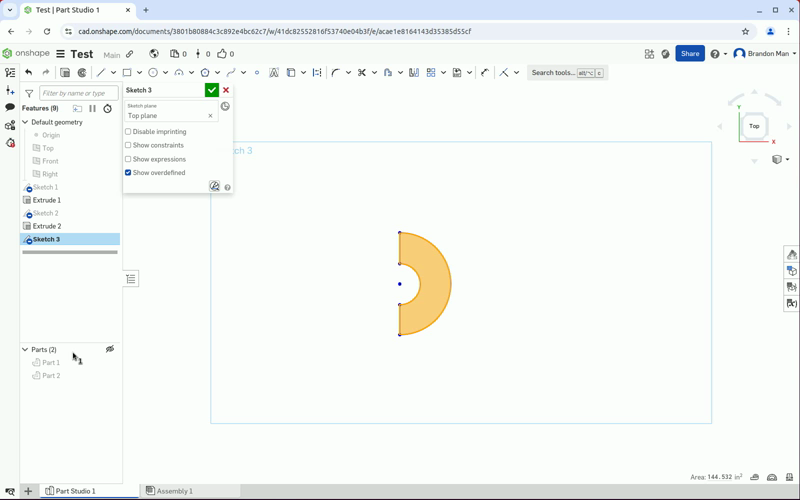
key(shift+y)
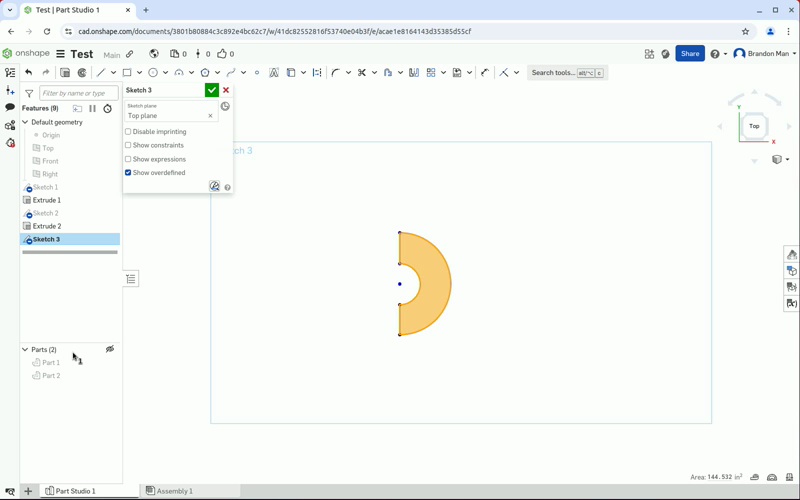
key(shift+e)
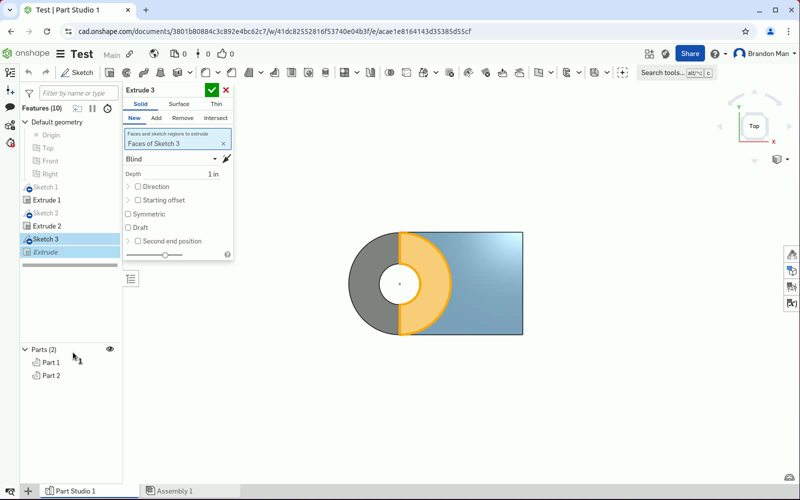
mouse_move(143, 106)
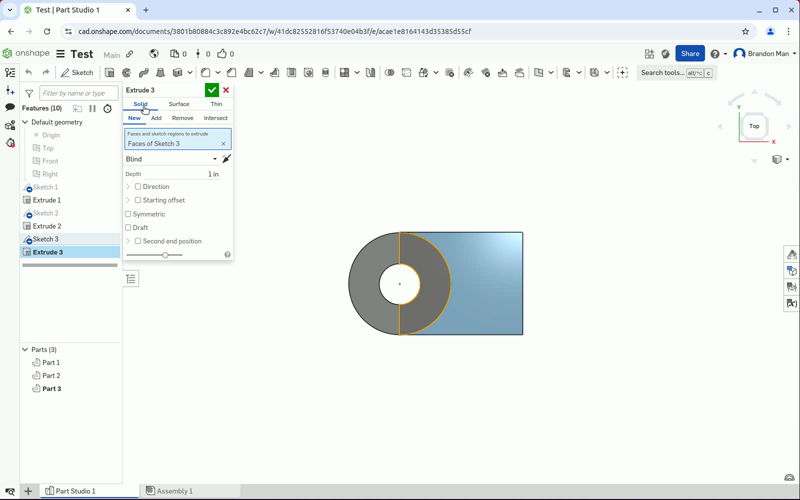
click(143, 106)
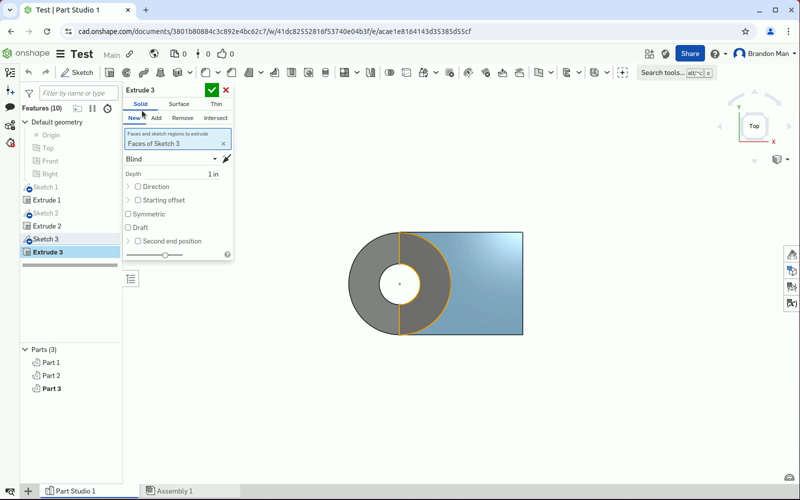
mouse_move(137, 120)
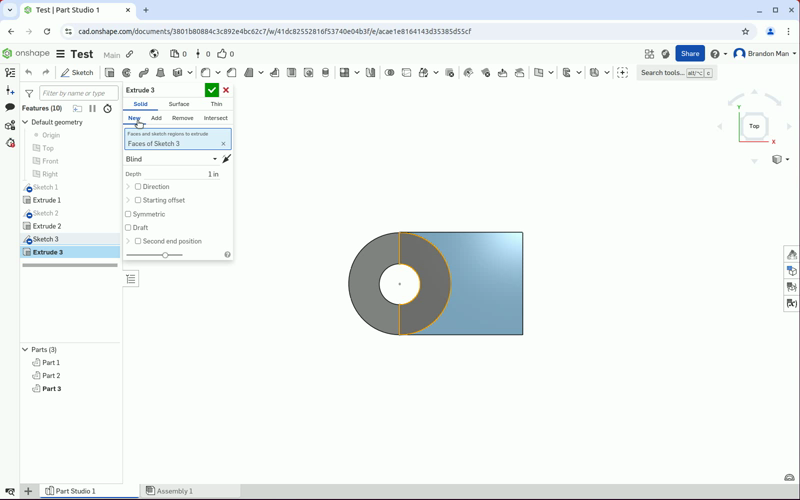
click(137, 120)
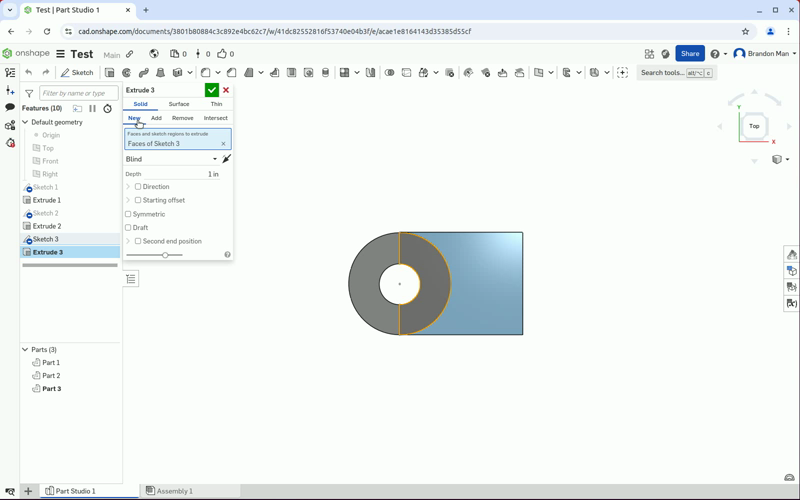
key(tab, 4)
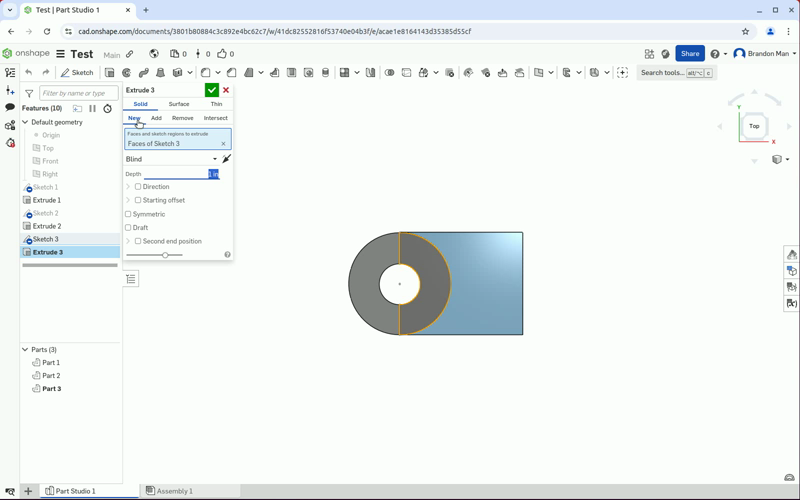
text(4.092)
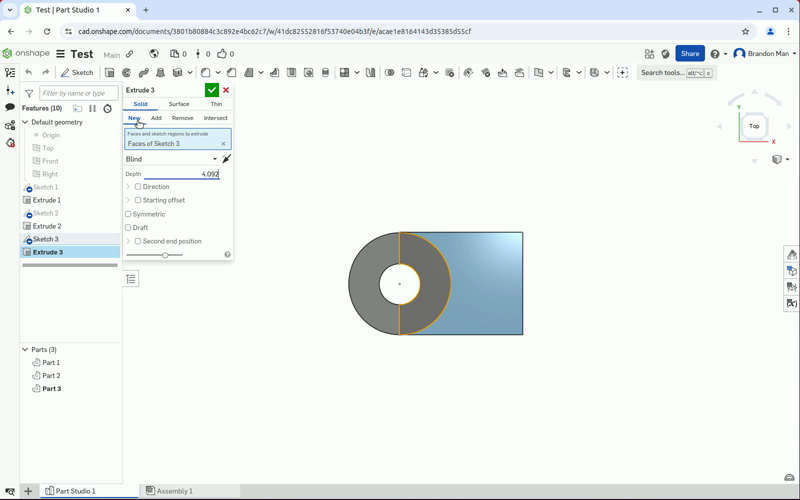
key(enter)
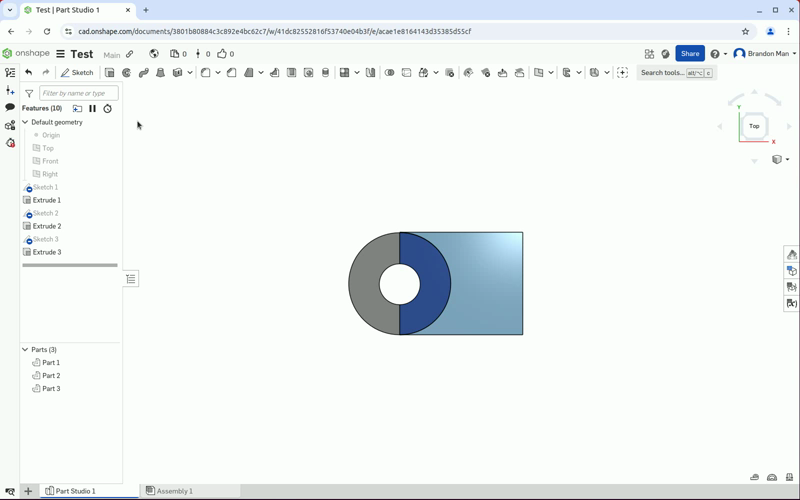
key(shift+h)
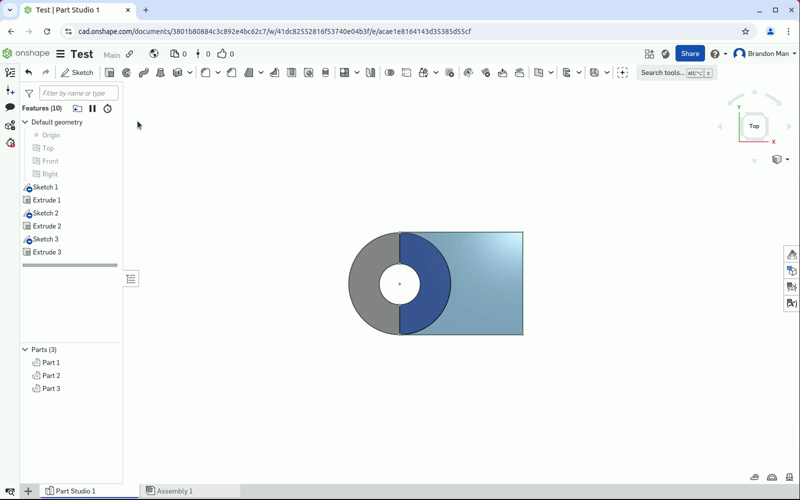
key(shift+h)
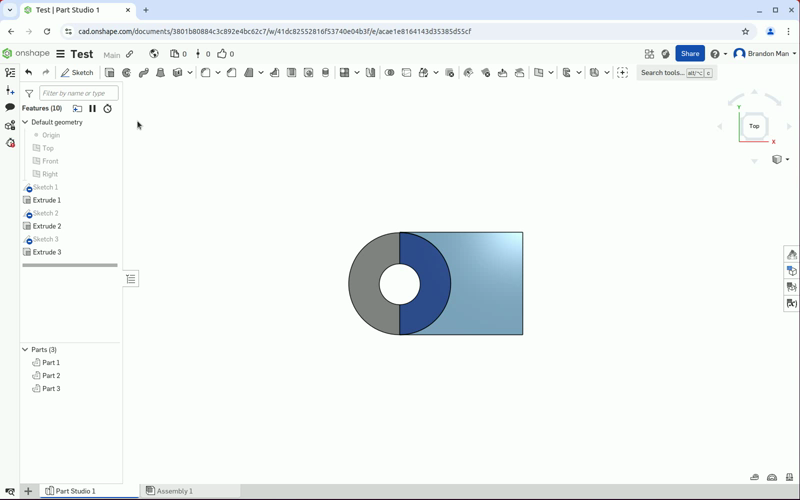
mouse_move(73, 189)
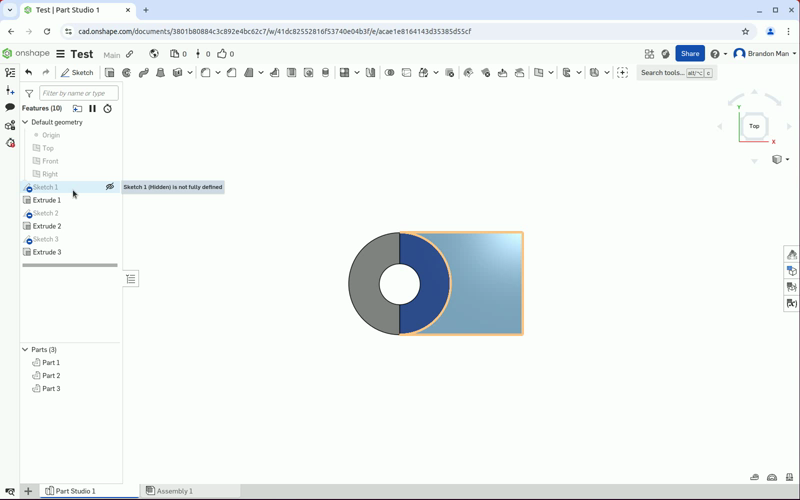
click(73, 189)
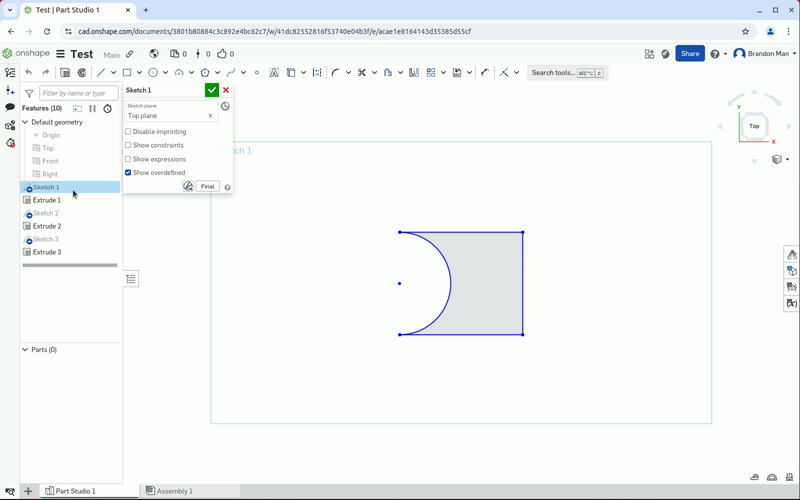
mouse_move(229, 92)
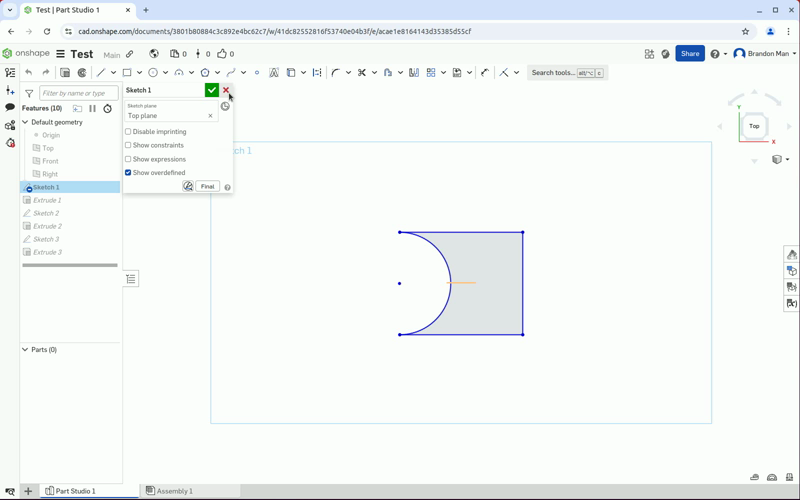
click(229, 92)
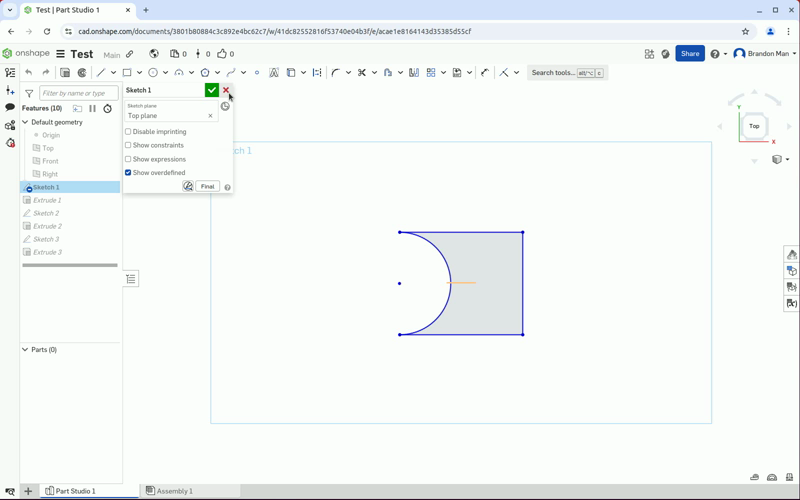
key(shift+s)
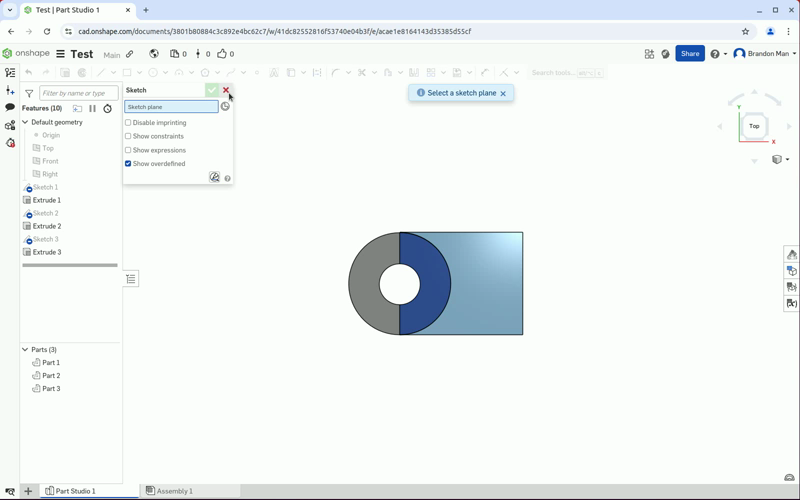
mouse_move(73, 150)
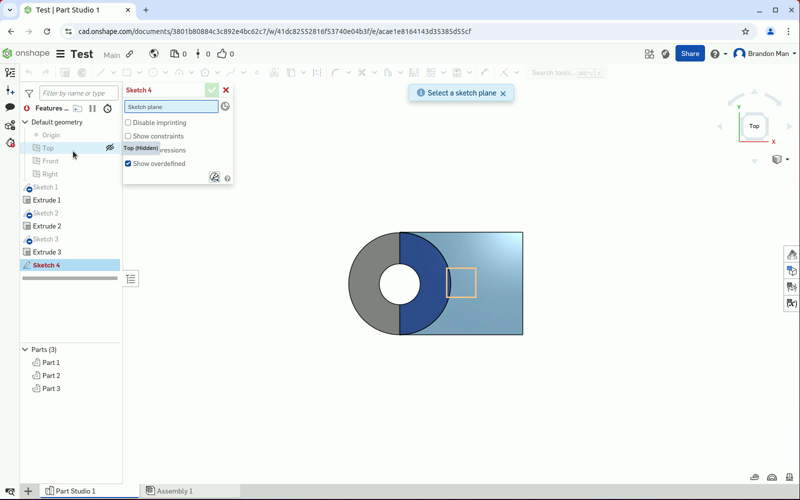
click(73, 150)
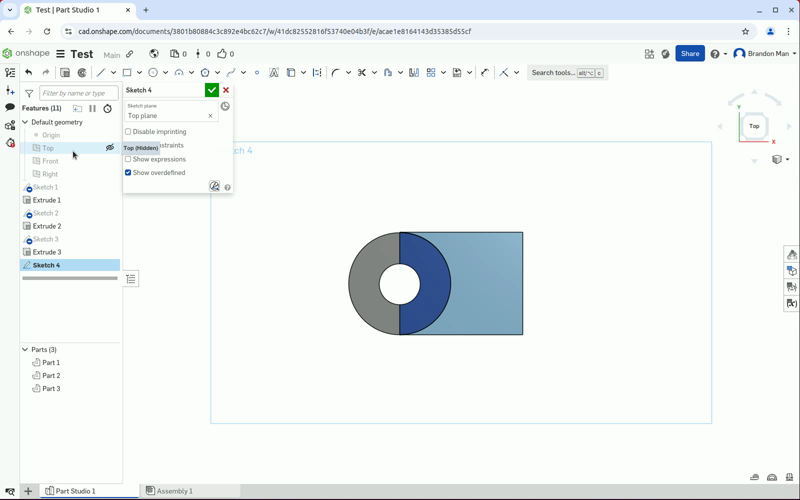
mouse_move(73, 352)
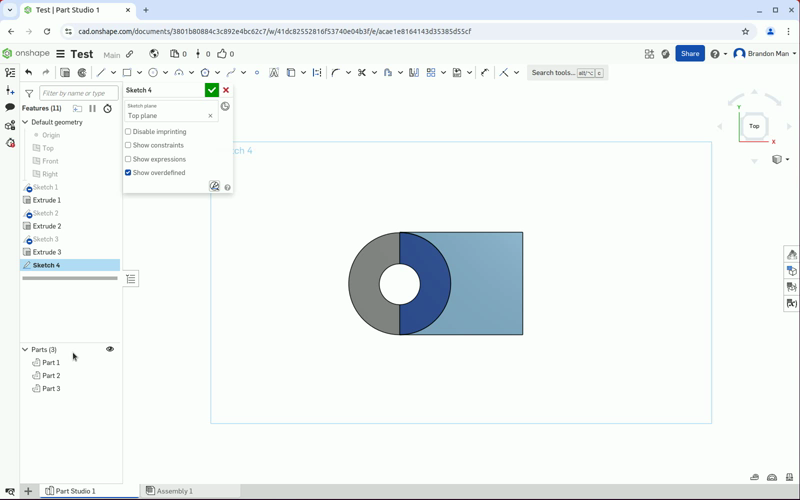
key(y)
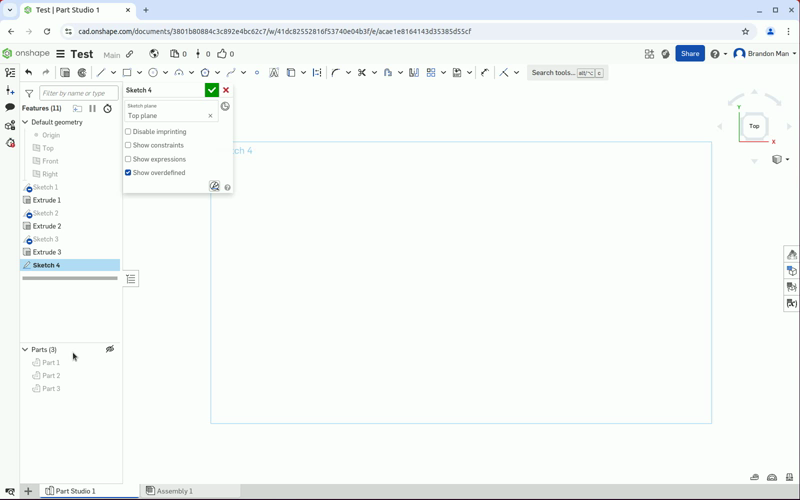
key(l)
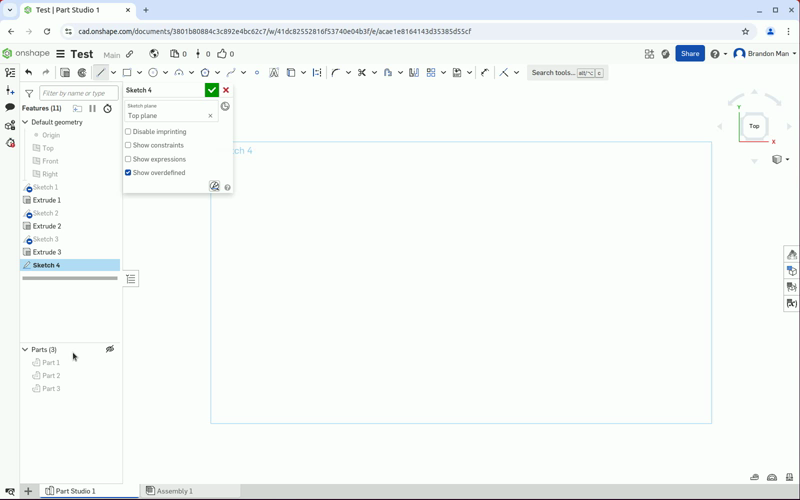
key_down(shift)
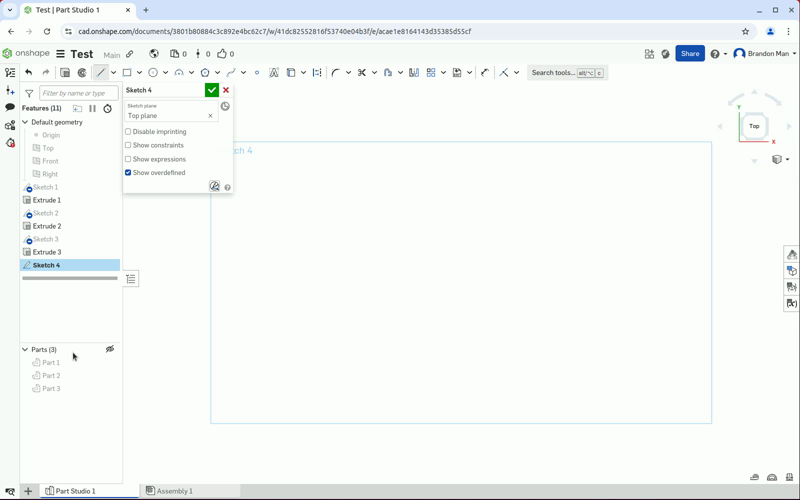
mouse_move(399, 334)
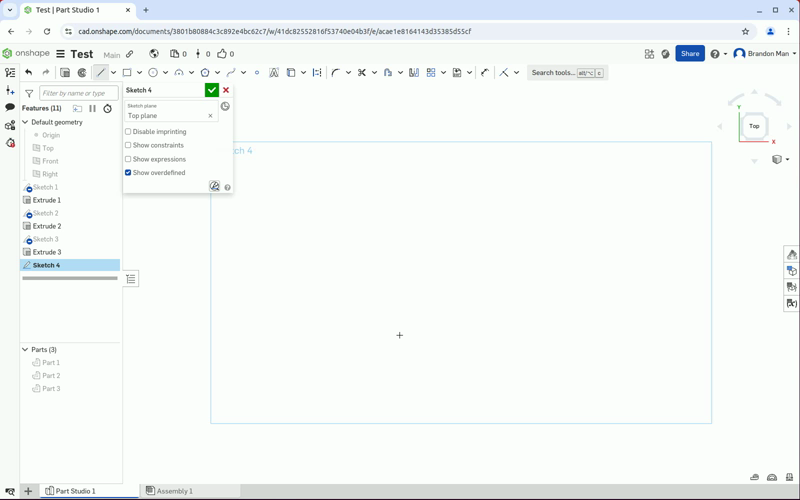
click(399, 334)
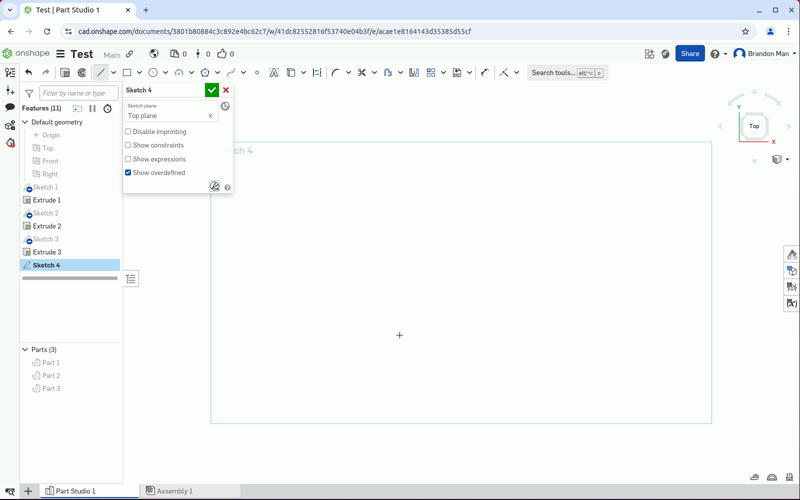
key_up(shift)
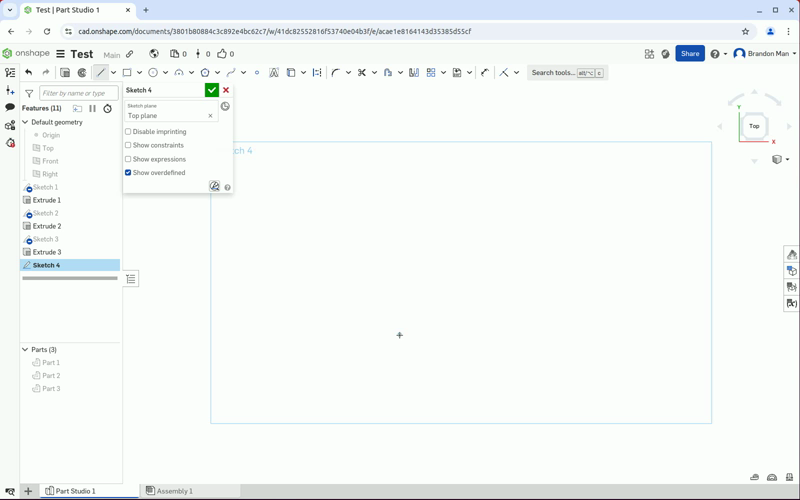
key_down(shift)
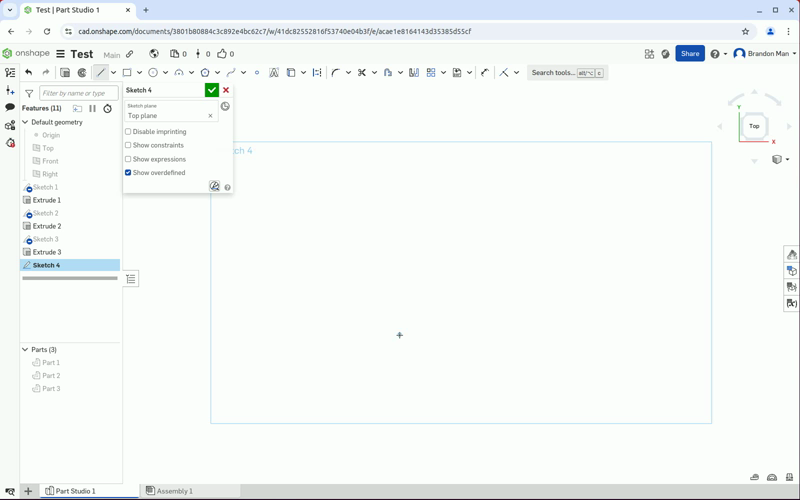
mouse_move(429, 334)
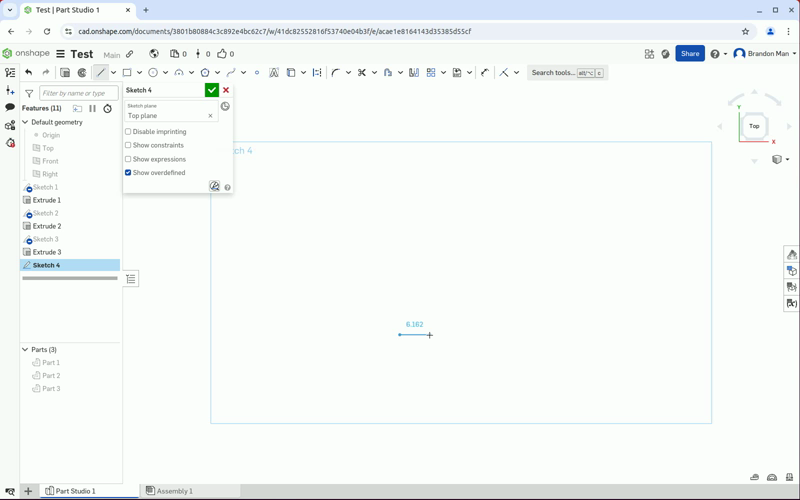
mouse_move(399, 304)
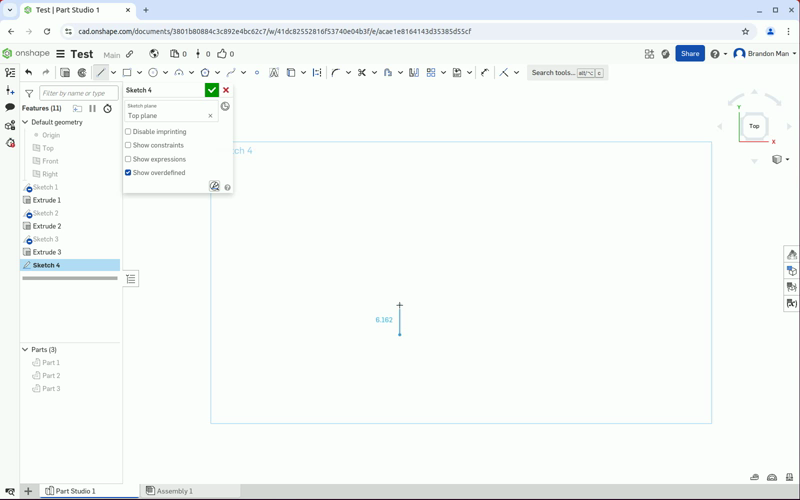
click(399, 304)
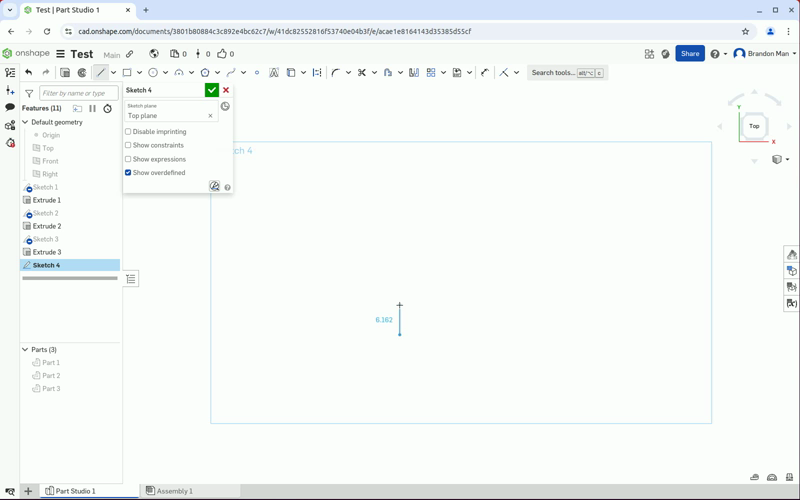
key_up(shift)
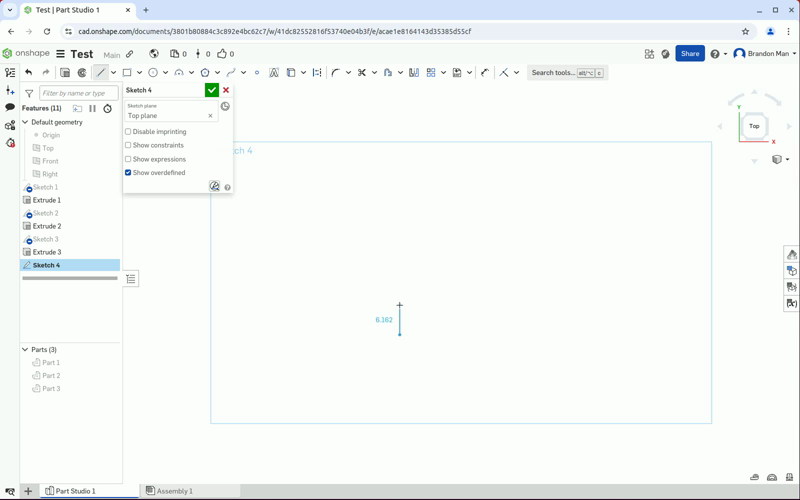
key(esc)
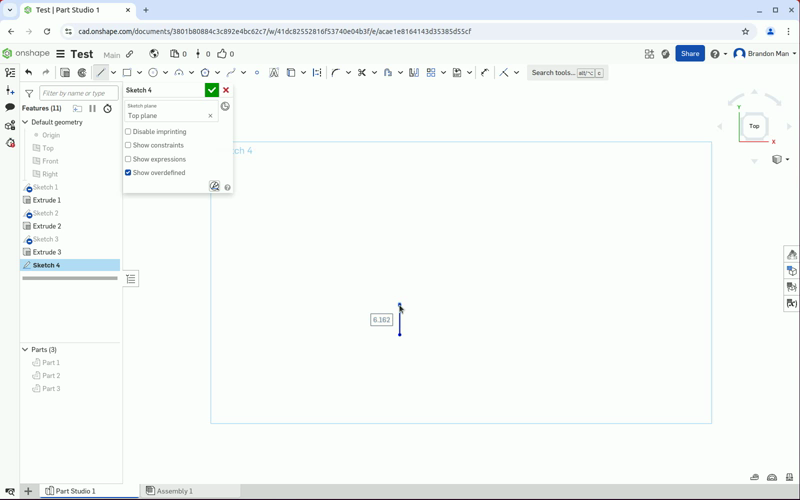
key(a)
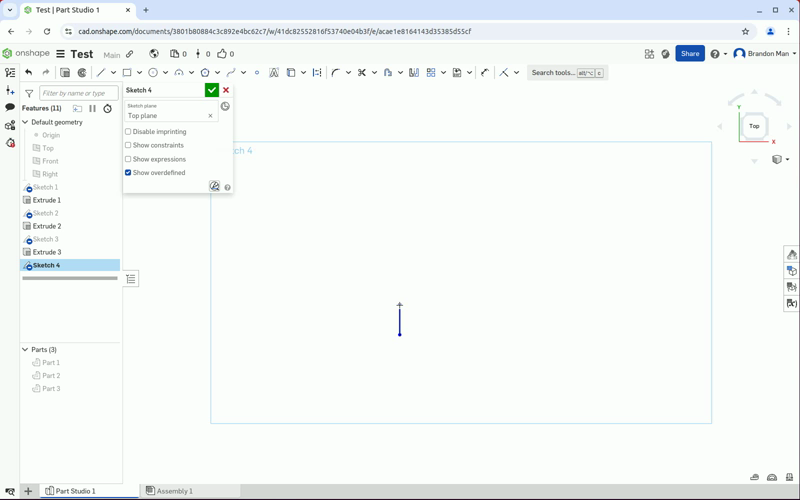
mouse_move(399, 304)
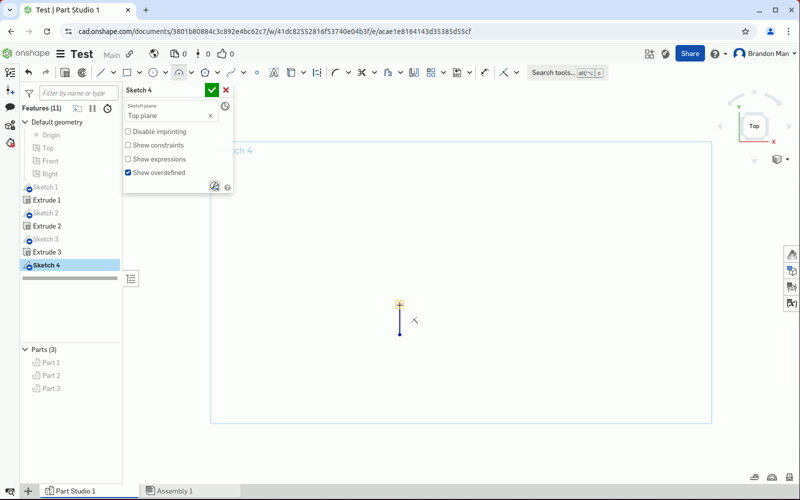
click(399, 304)
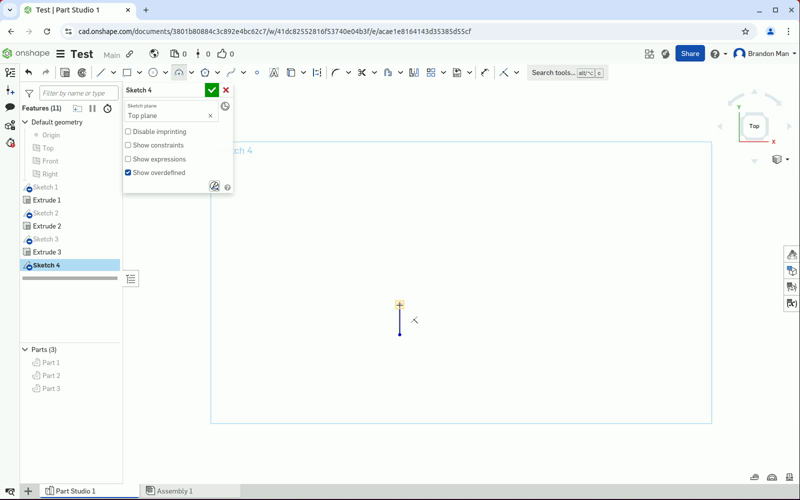
key_down(shift)
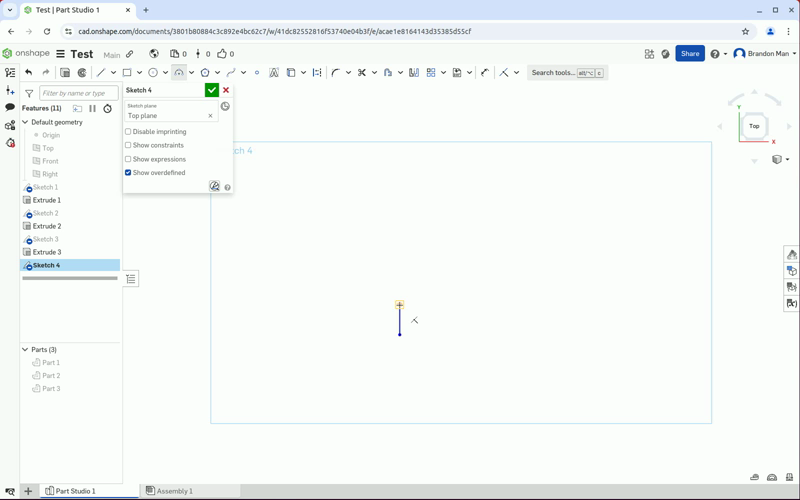
mouse_move(399, 263)
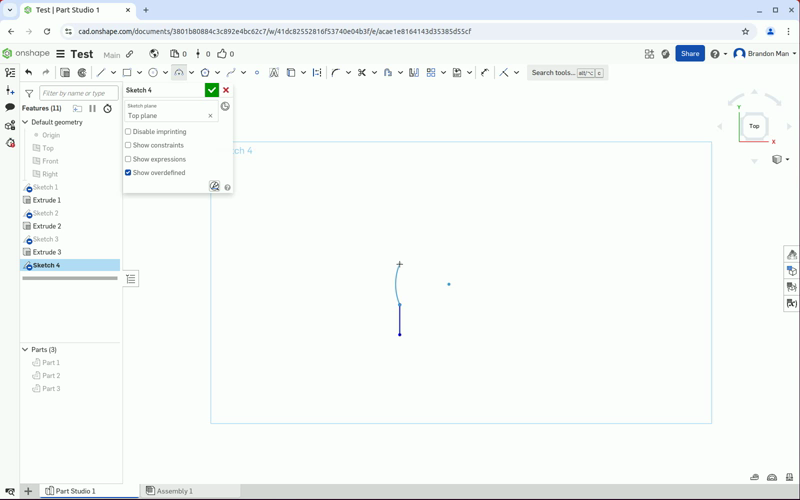
click(399, 263)
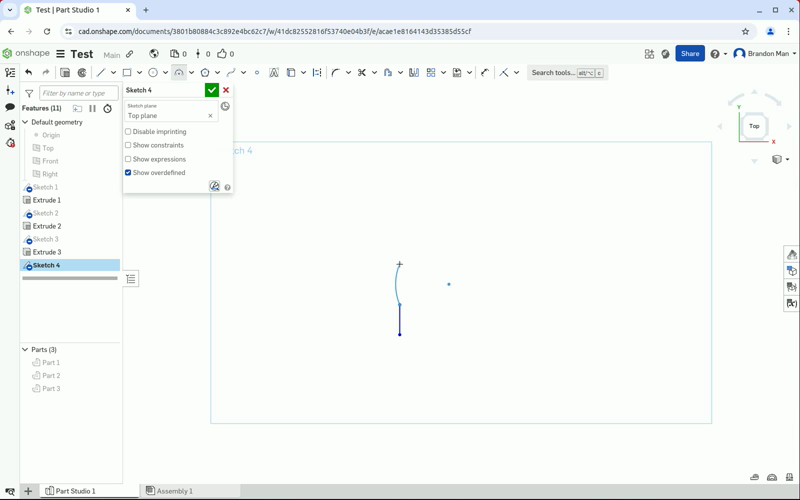
mouse_move(379, 284)
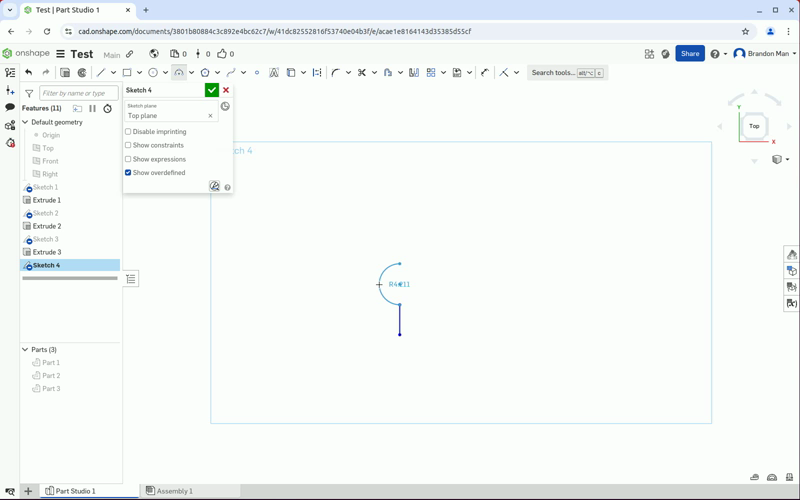
click(379, 284)
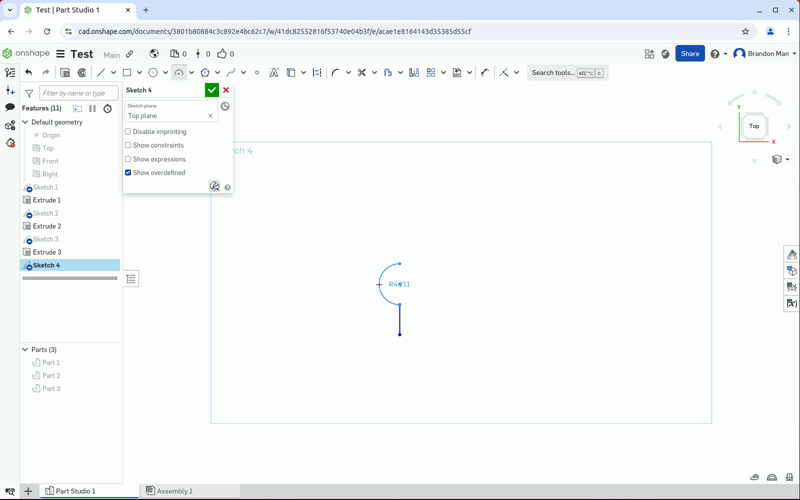
key_up(shift)
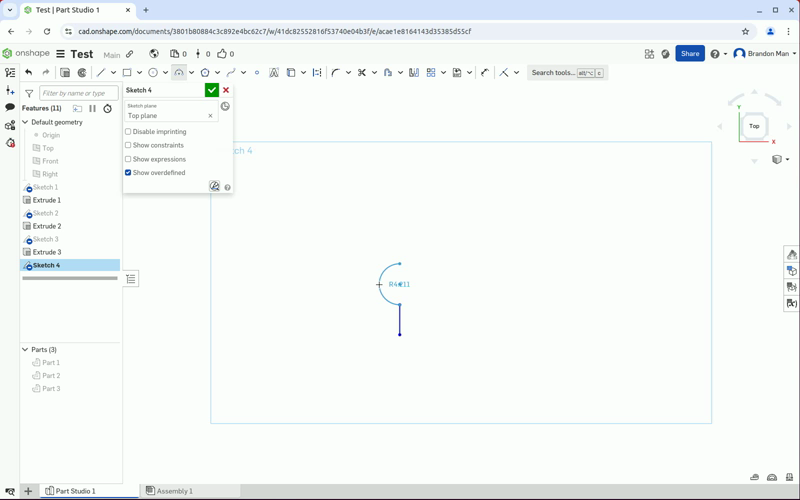
key(esc)
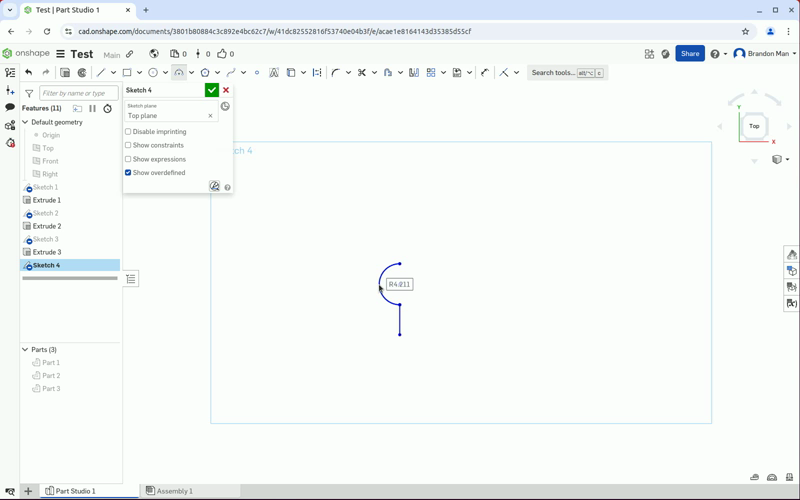
key(l)
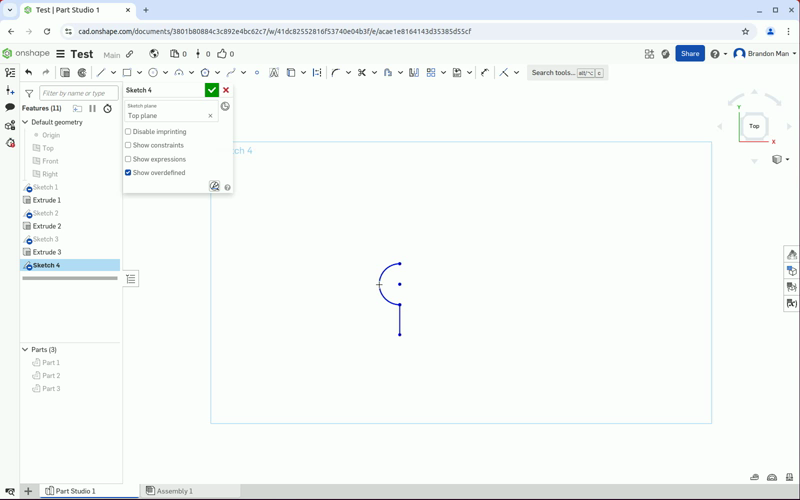
mouse_move(399, 263)
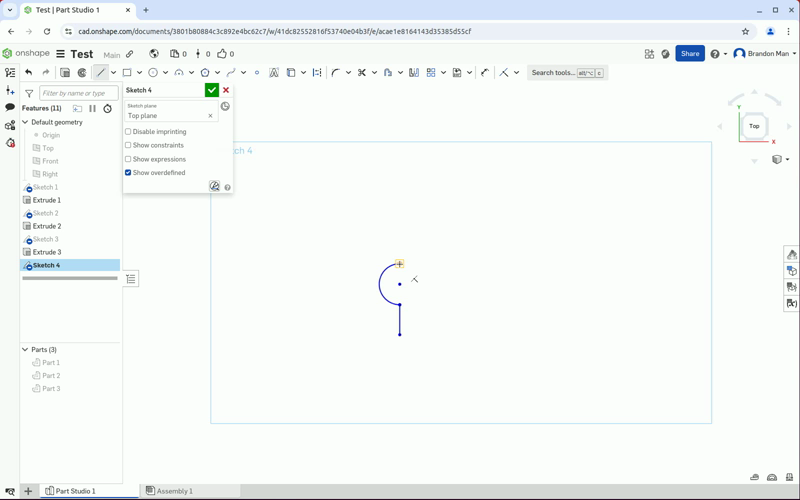
click(399, 263)
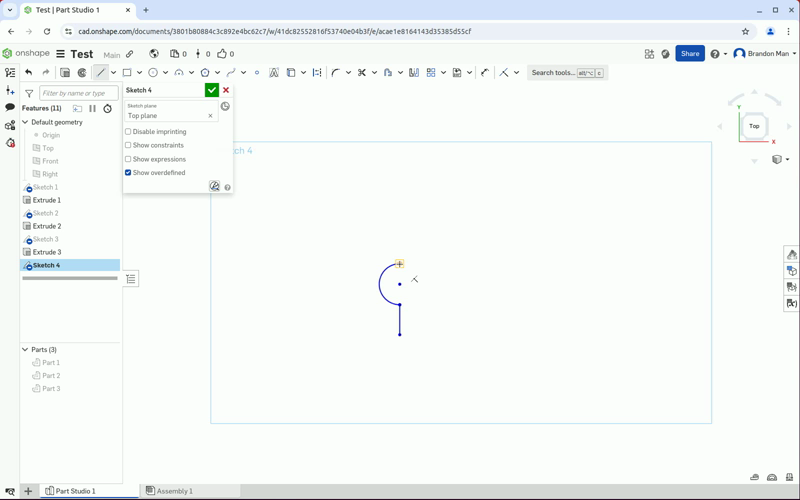
key_down(shift)
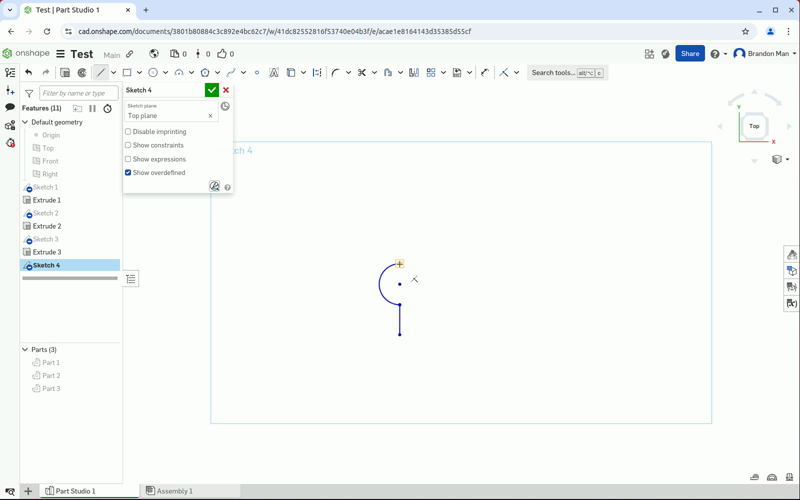
mouse_move(429, 263)
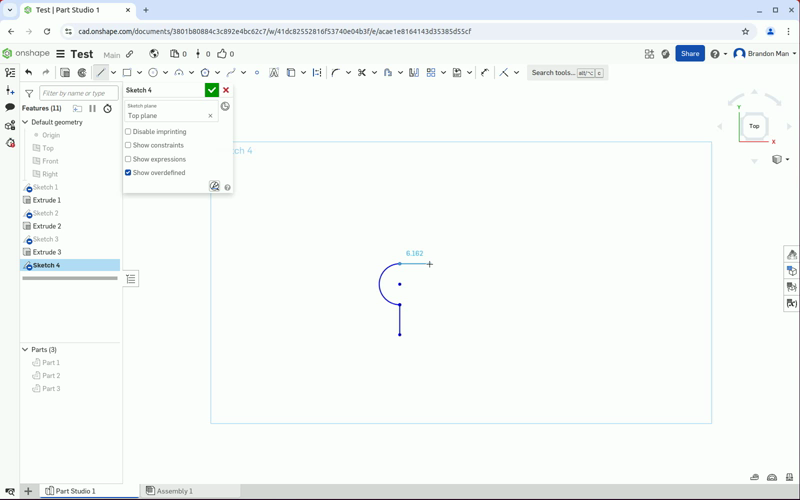
mouse_move(399, 232)
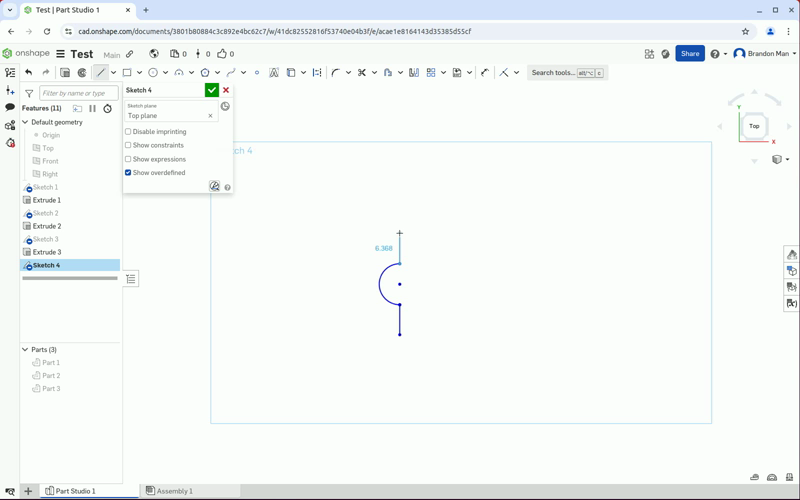
click(399, 232)
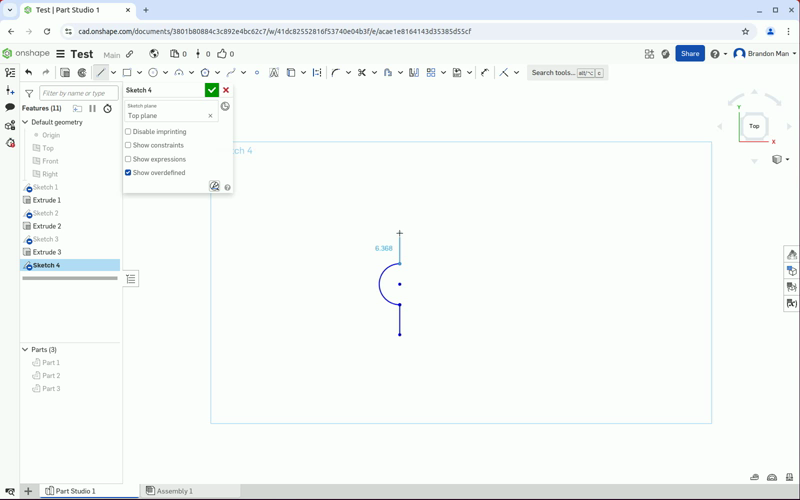
key_up(shift)
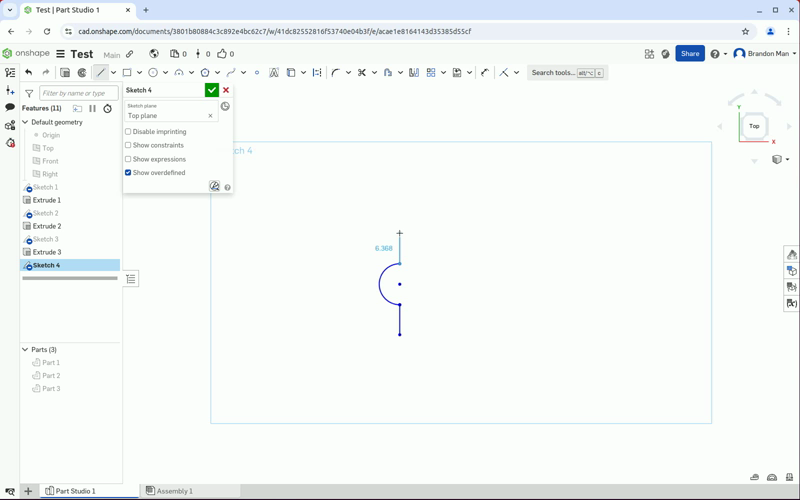
key(esc)
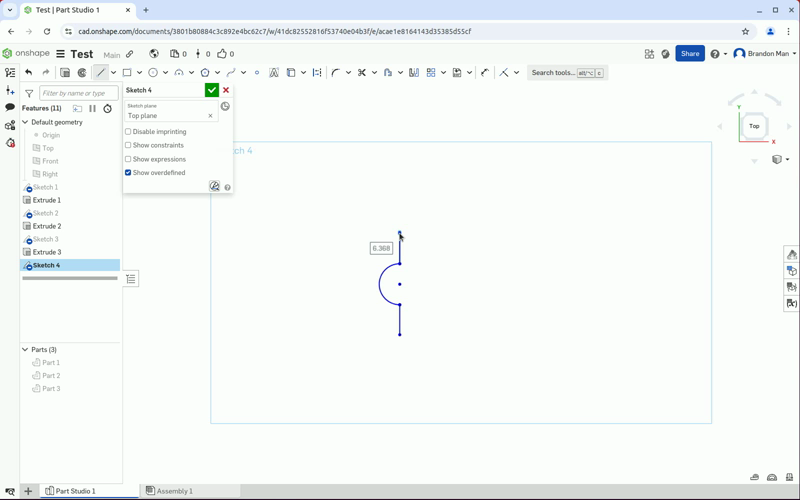
key(a)
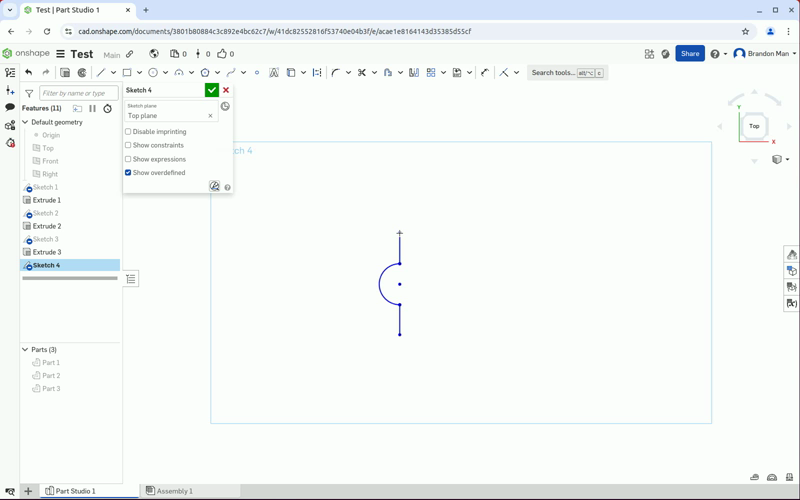
mouse_move(399, 232)
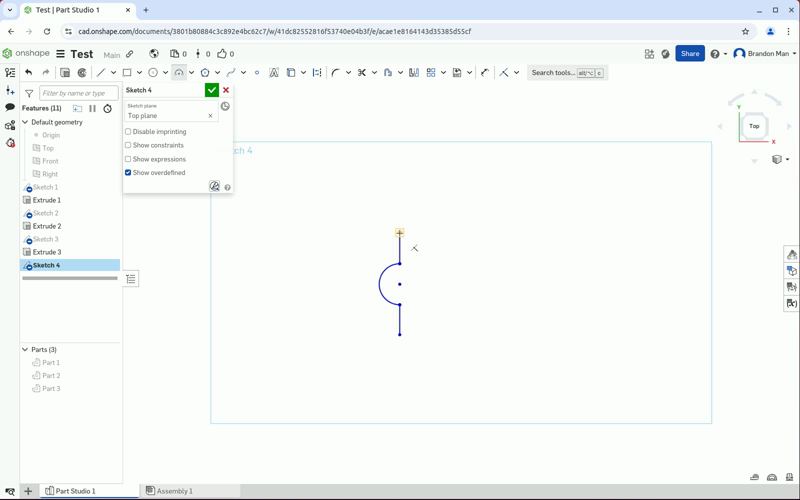
click(399, 232)
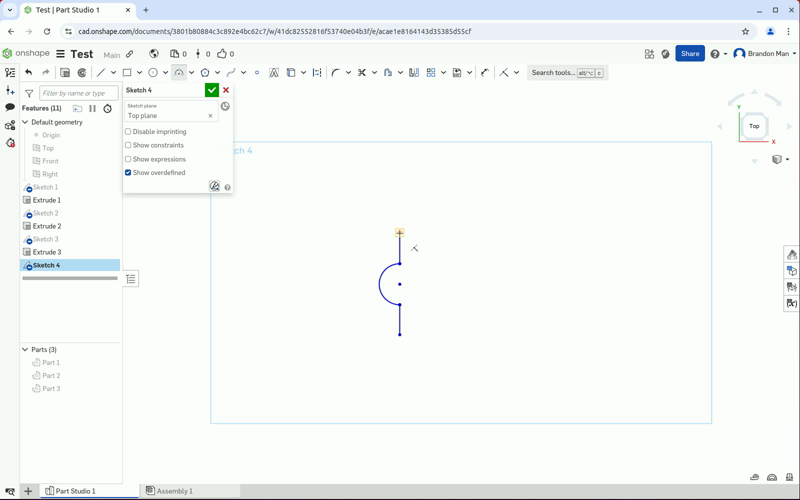
mouse_move(399, 334)
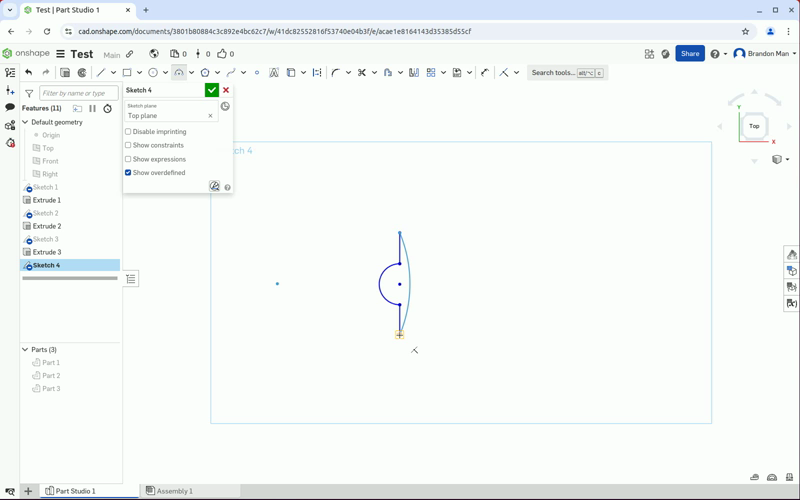
click(399, 334)
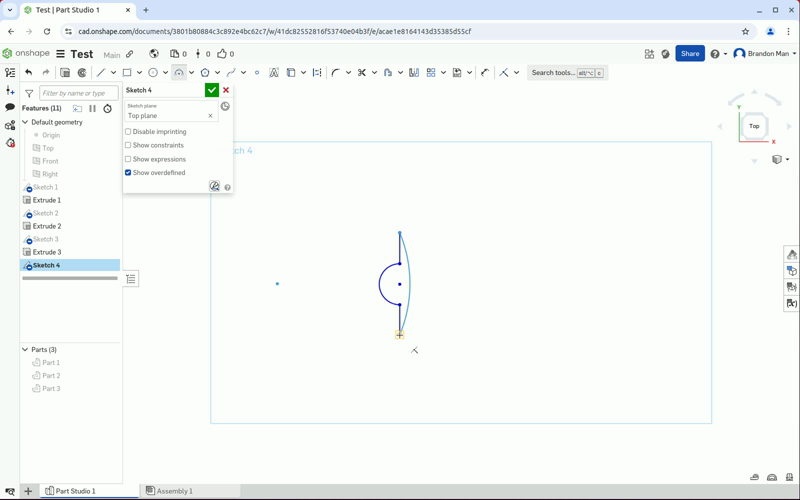
key_down(shift)
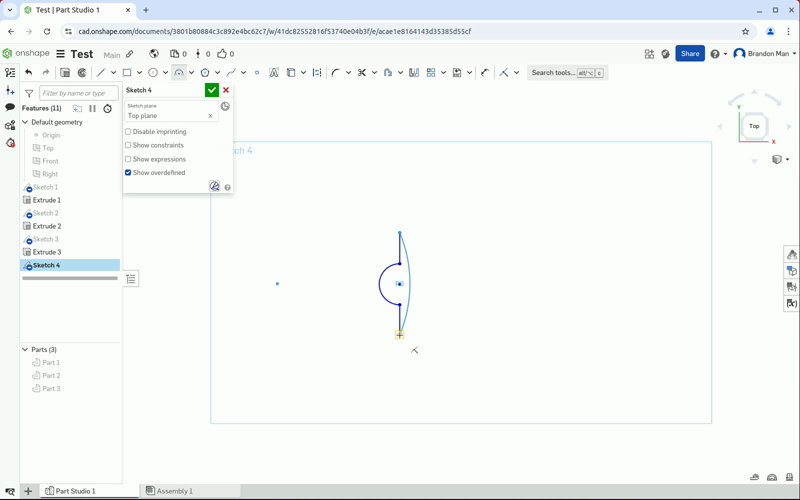
mouse_move(348, 283)
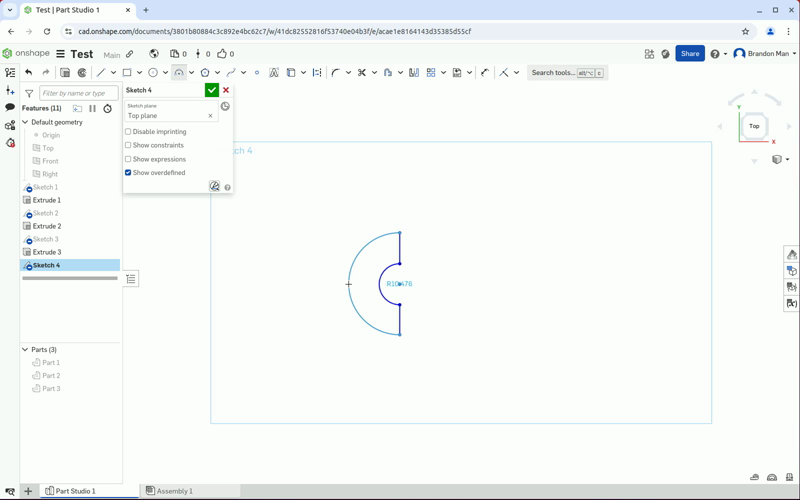
click(348, 283)
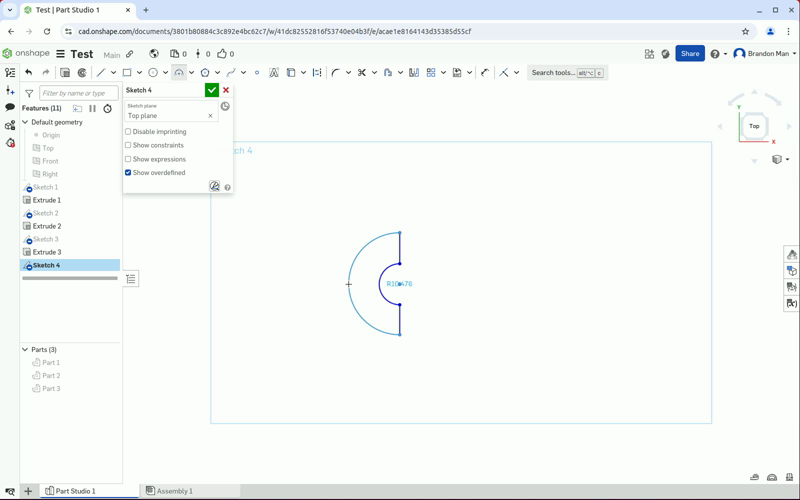
key_up(shift)
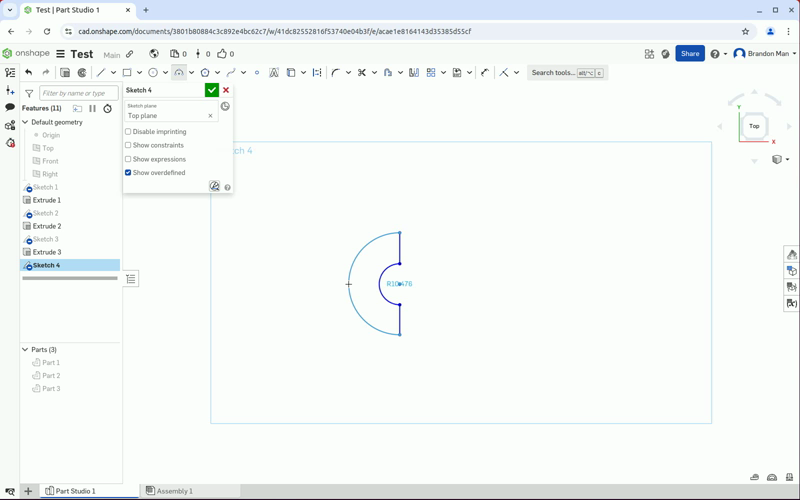
key(esc)
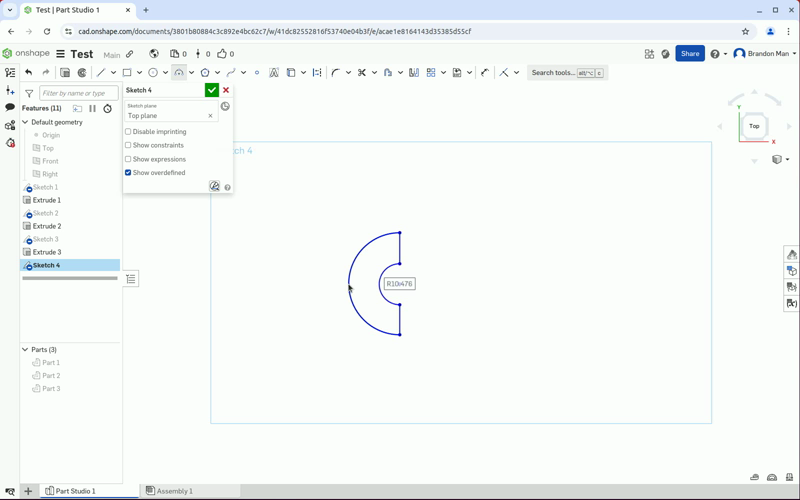
mouse_move(393, 280)
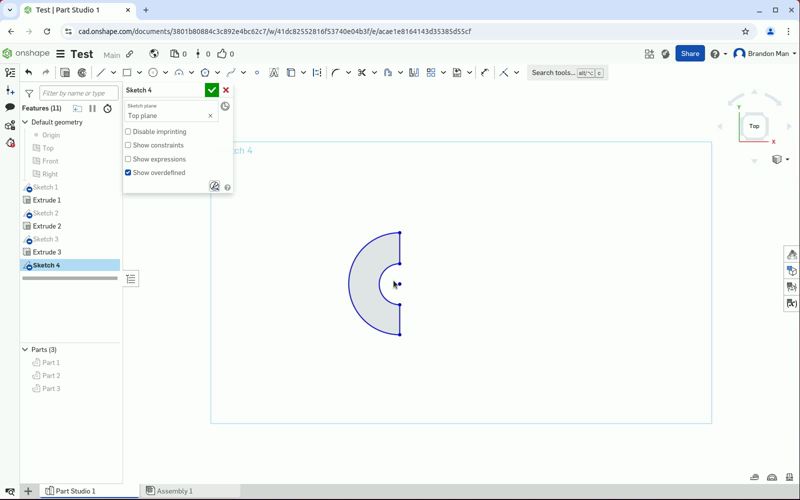
scroll(6)
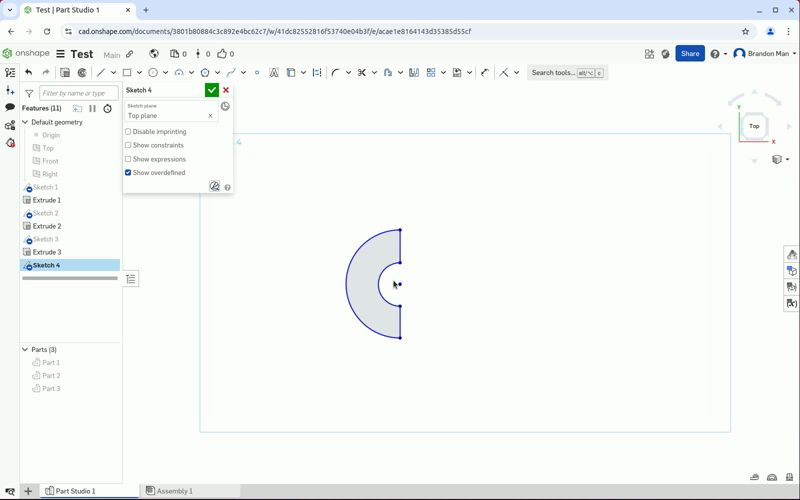
scroll(6)
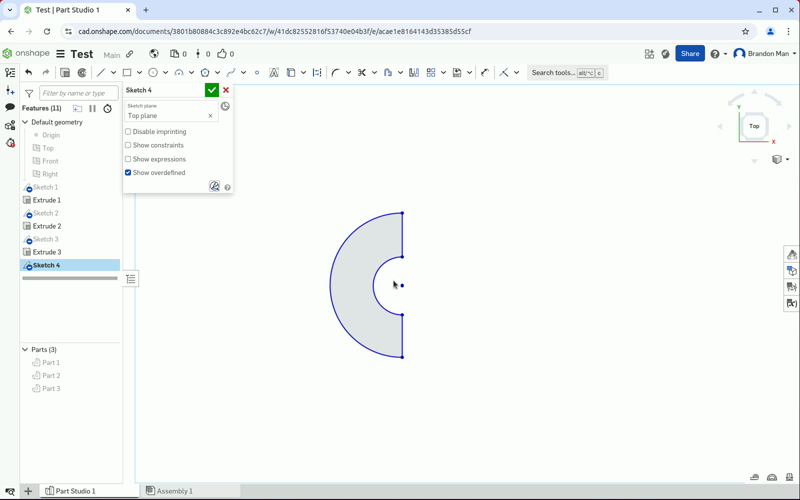
scroll(6)
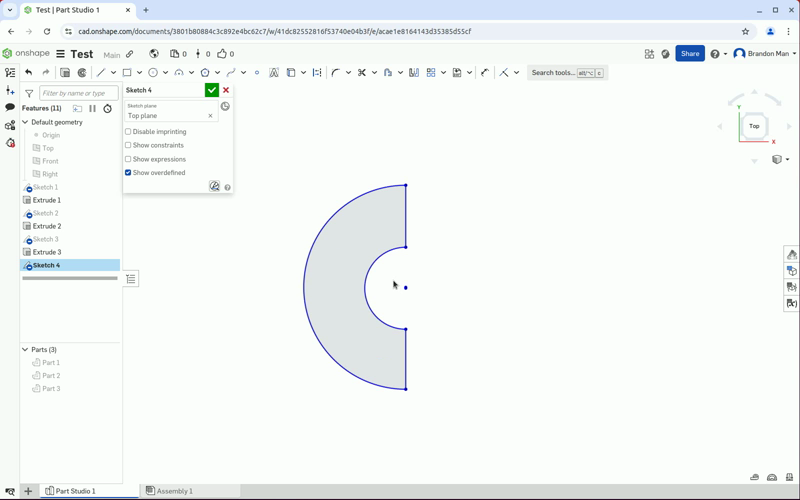
scroll(6)
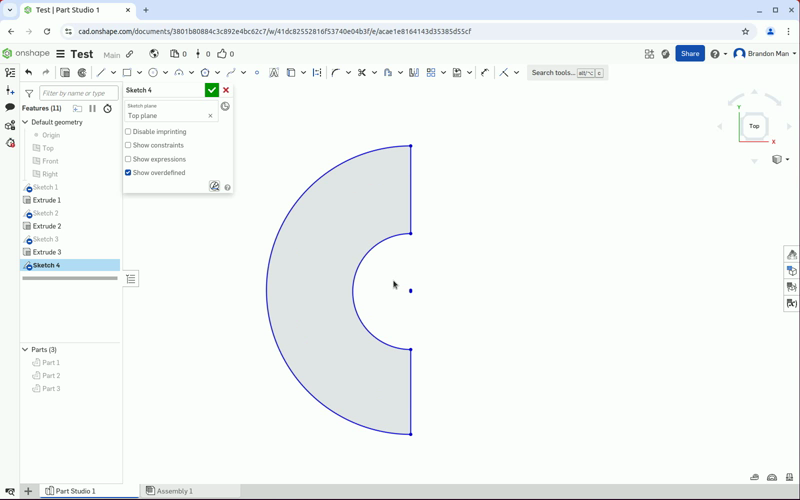
scroll(6)
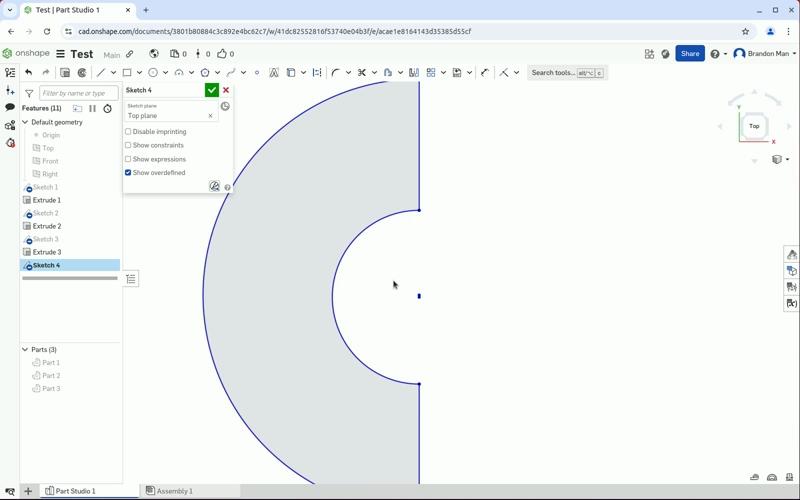
scroll(6)
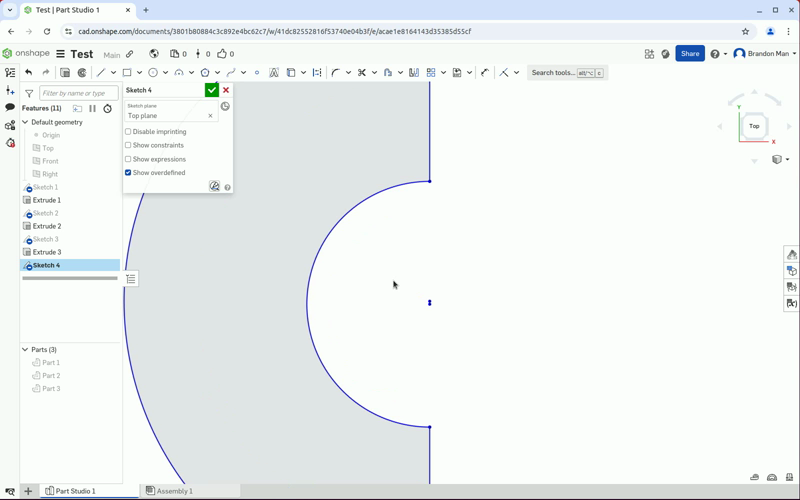
scroll(6)
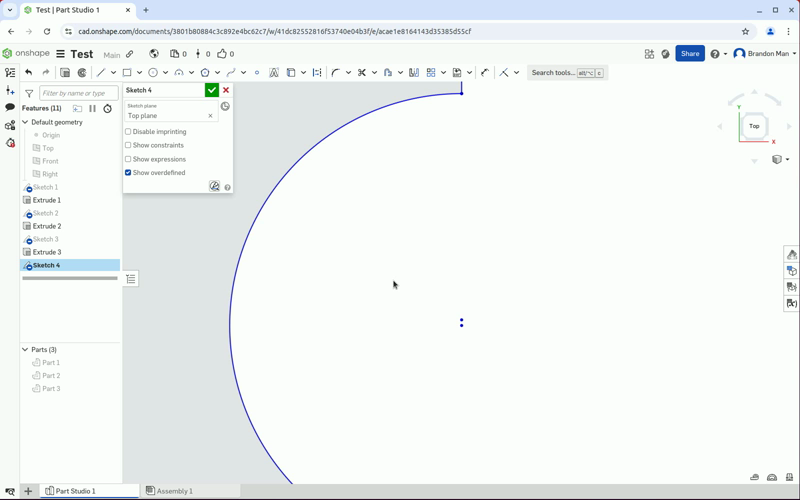
click(393, 280)
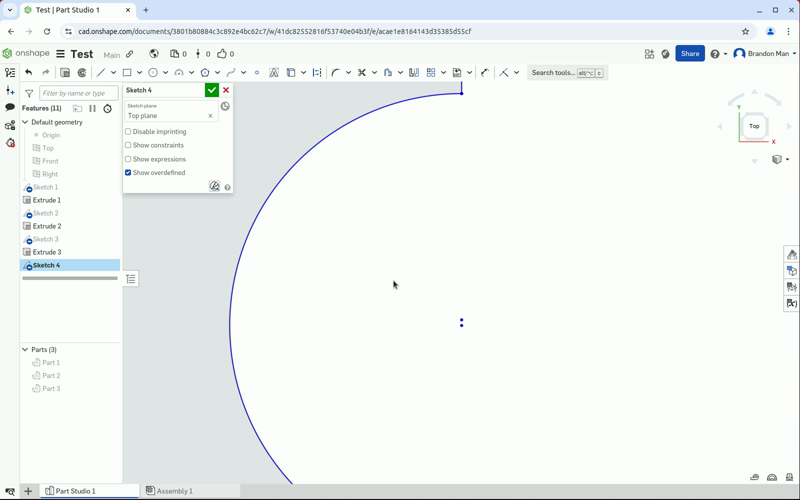
scroll(-6)
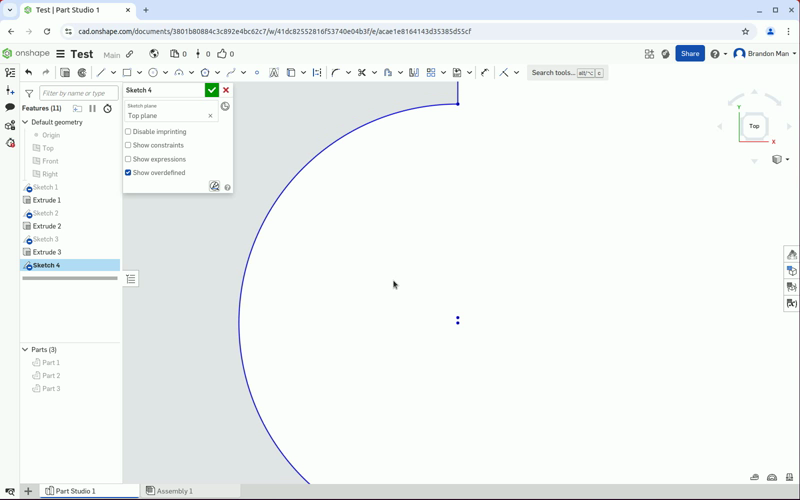
scroll(-6)
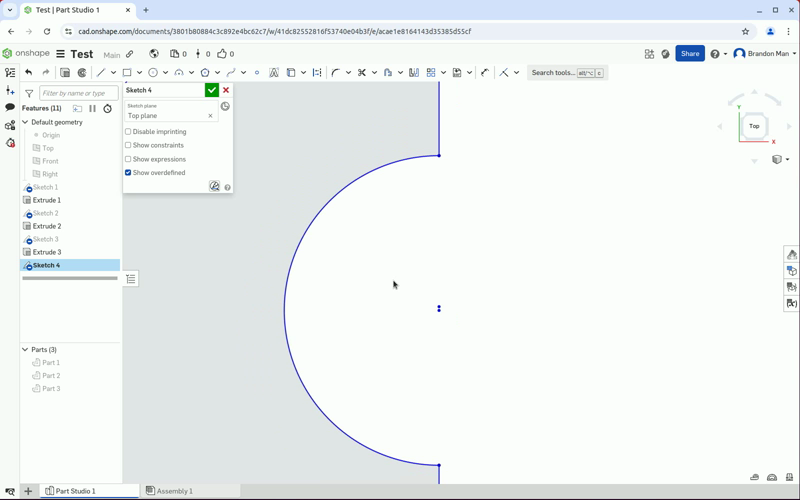
scroll(-6)
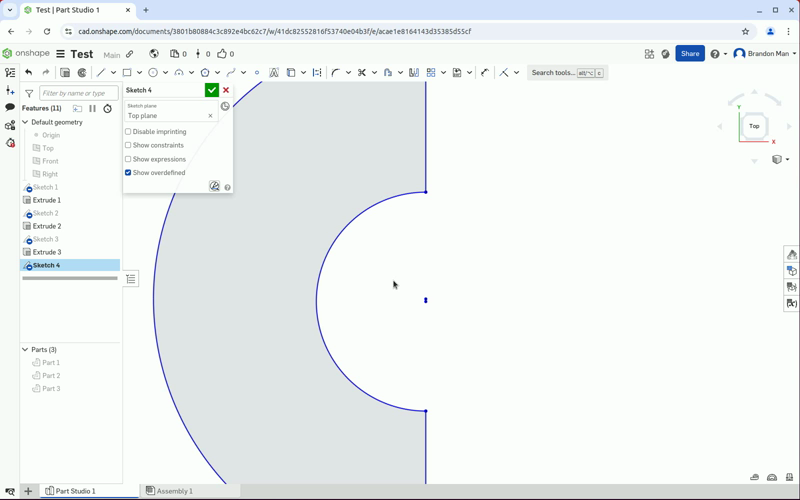
scroll(-6)
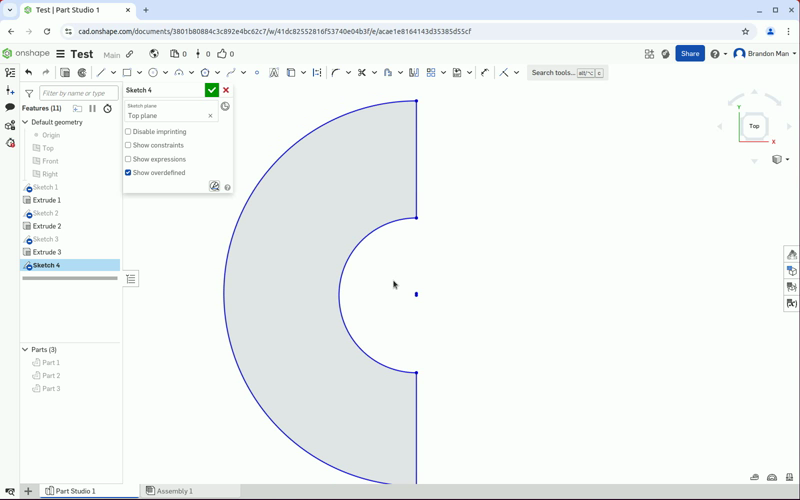
scroll(-6)
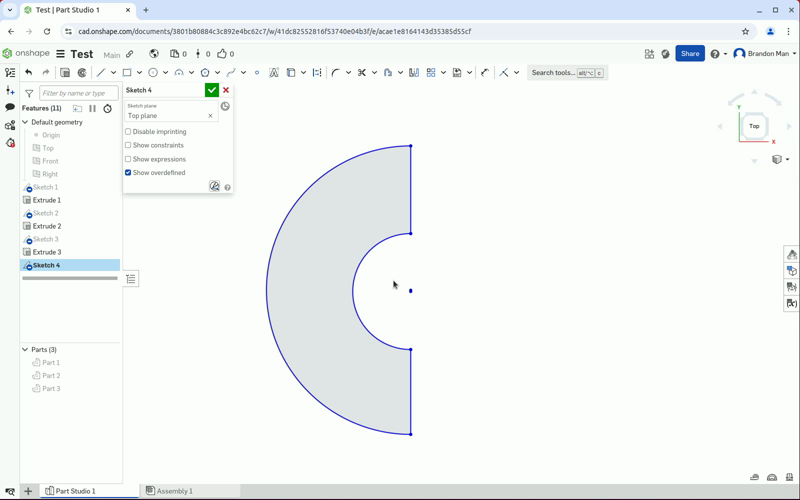
scroll(-6)
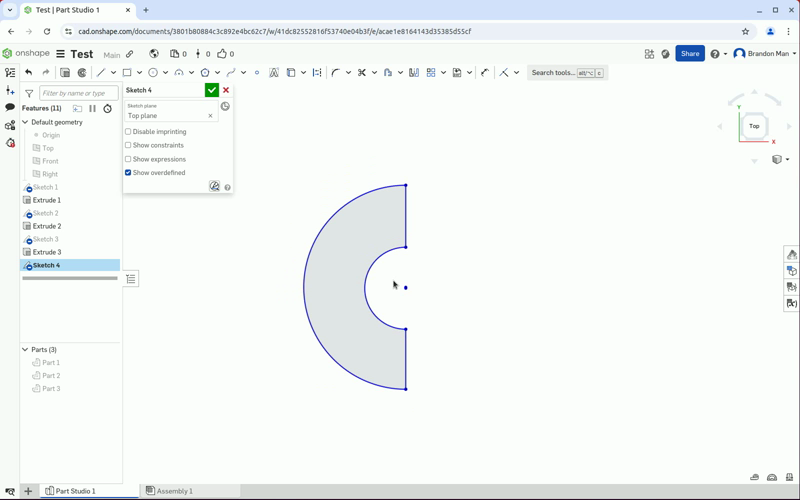
scroll(-6)
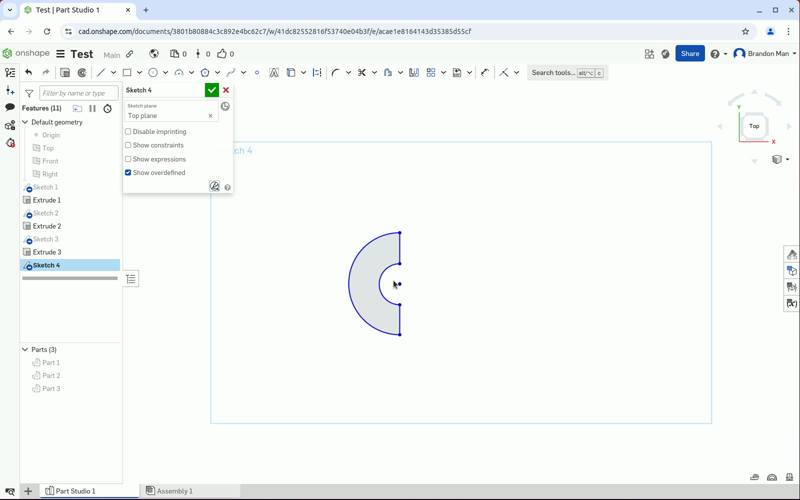
mouse_move(73, 352)
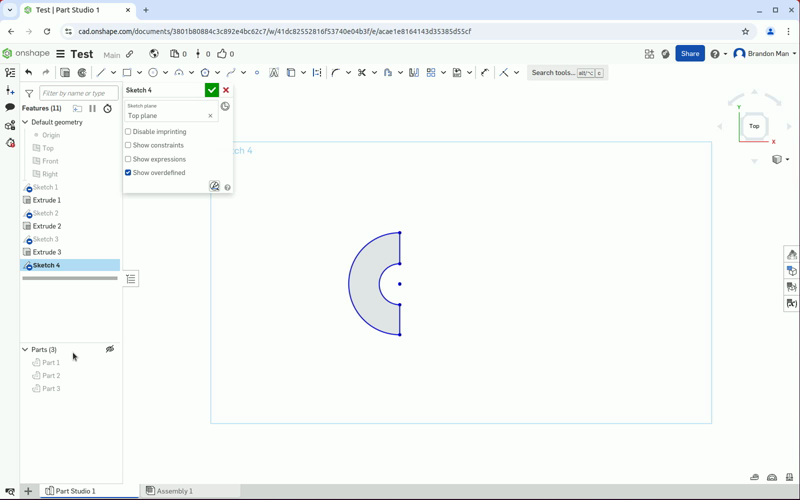
key(shift+y)
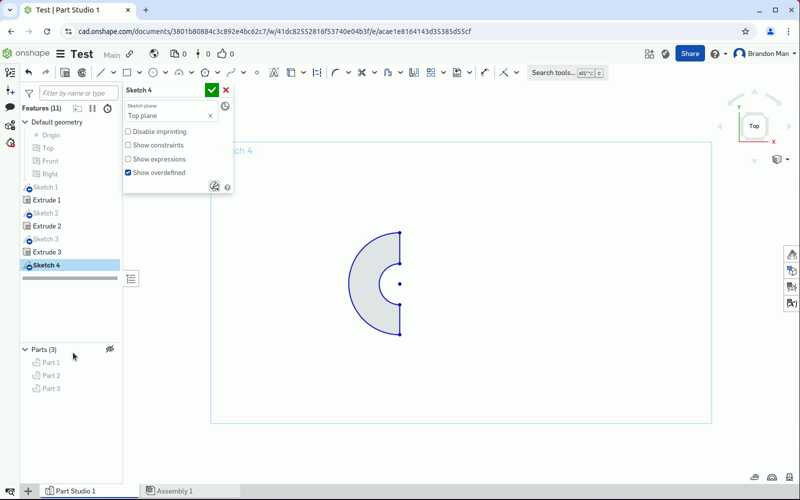
key(shift+e)
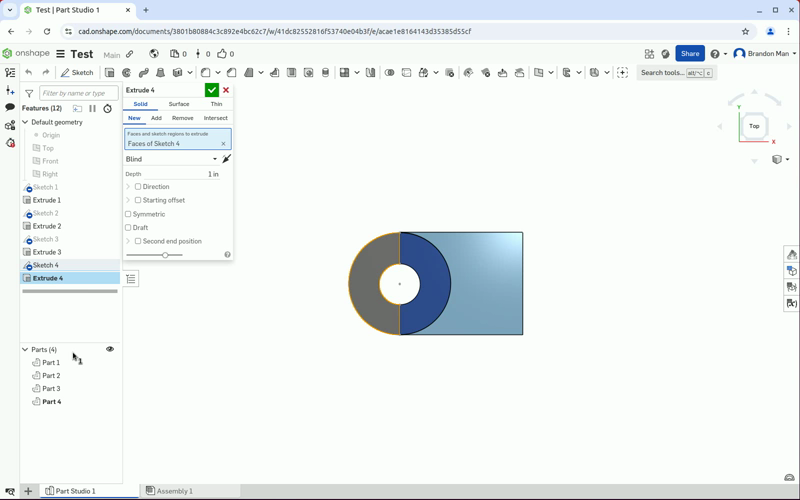
mouse_move(143, 106)
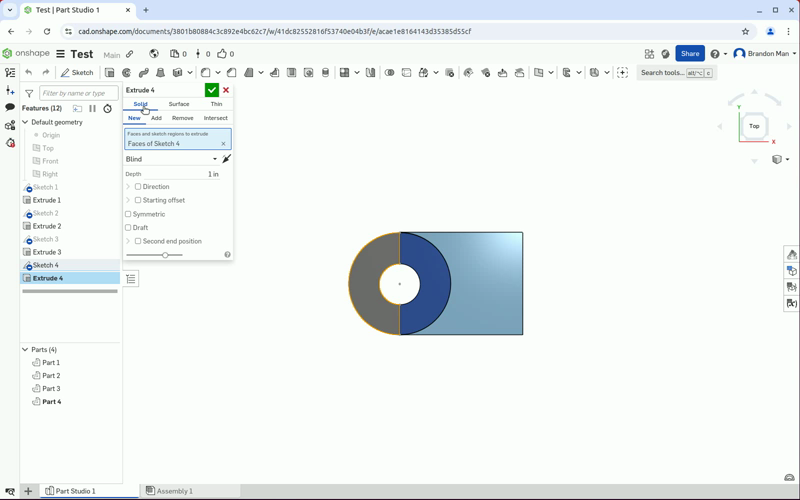
click(143, 106)
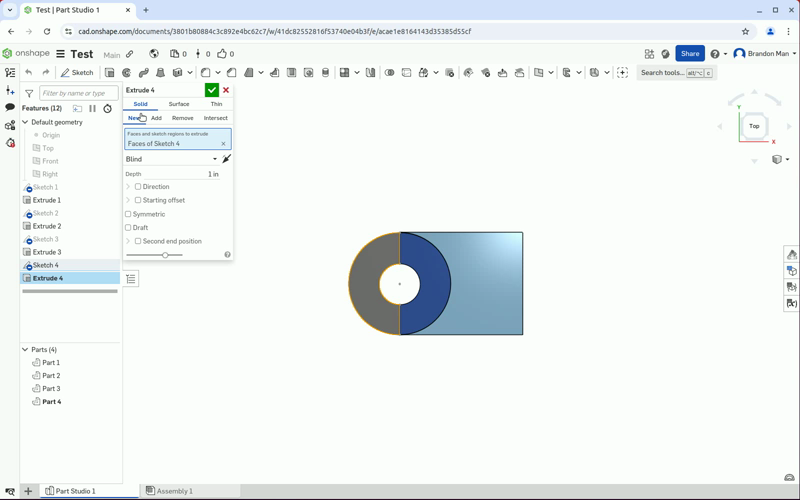
mouse_move(137, 120)
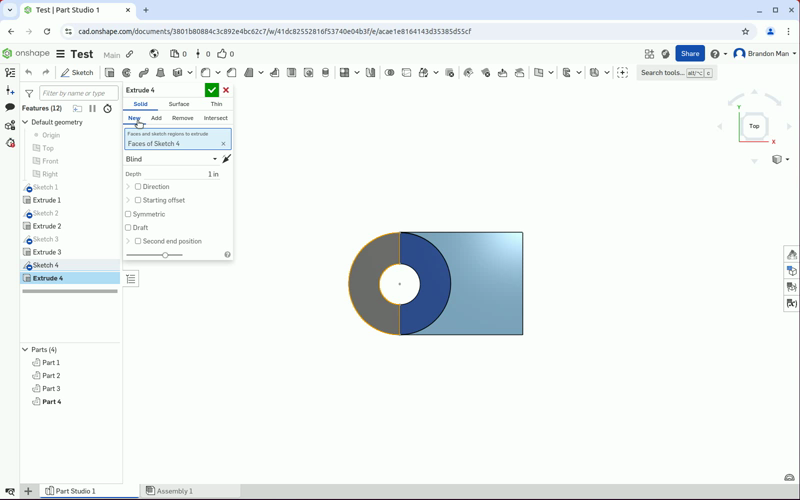
click(137, 120)
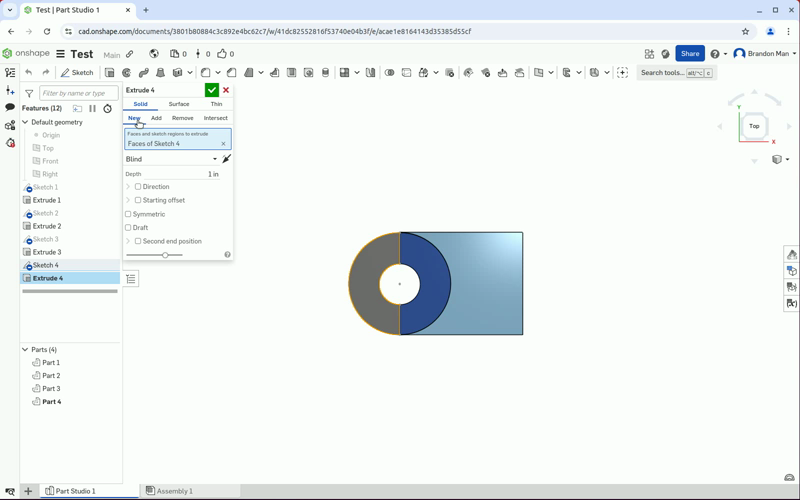
key(tab, 4)
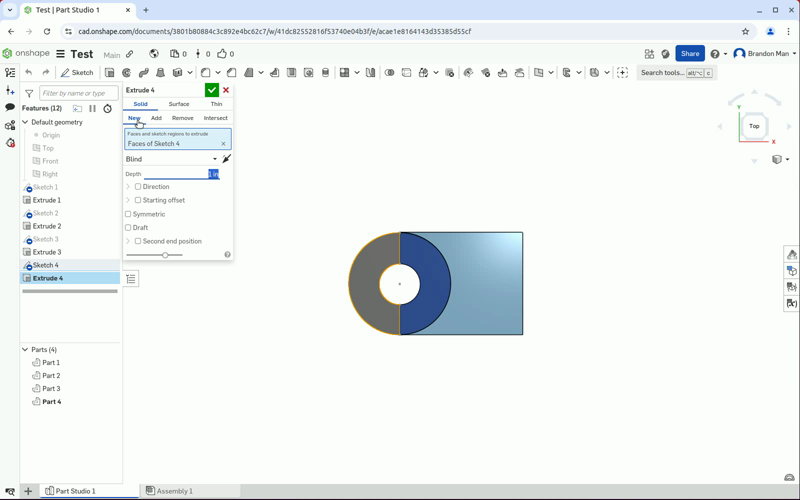
text(16.85)
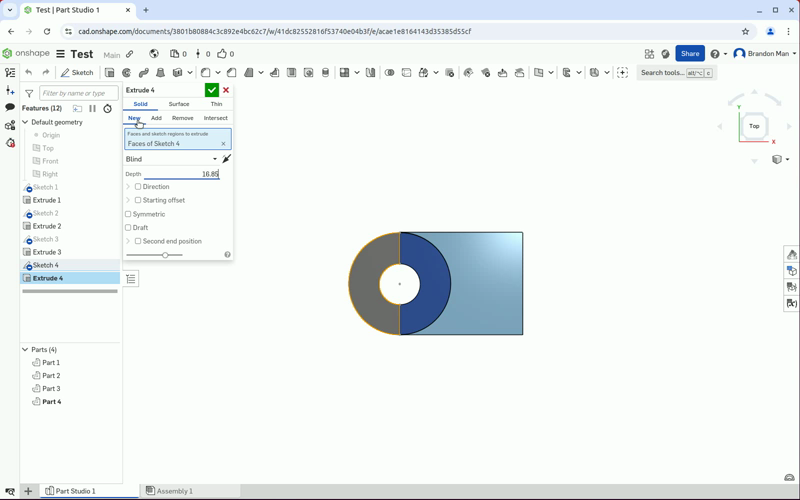
key(enter)
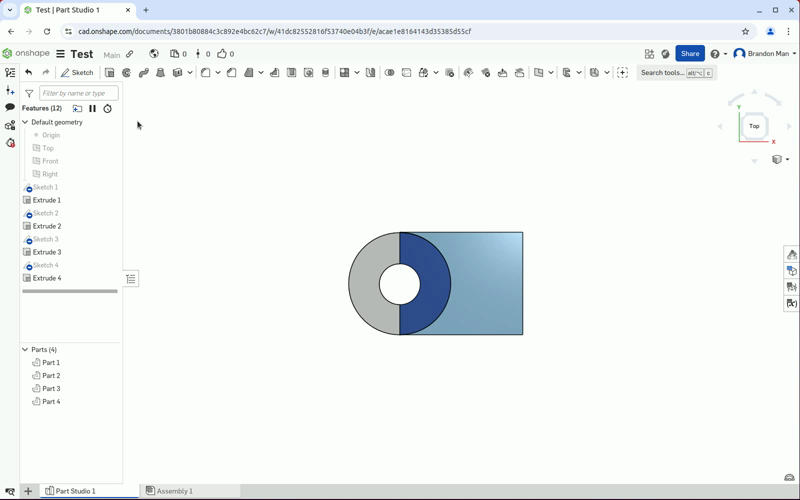
key(shift+h)
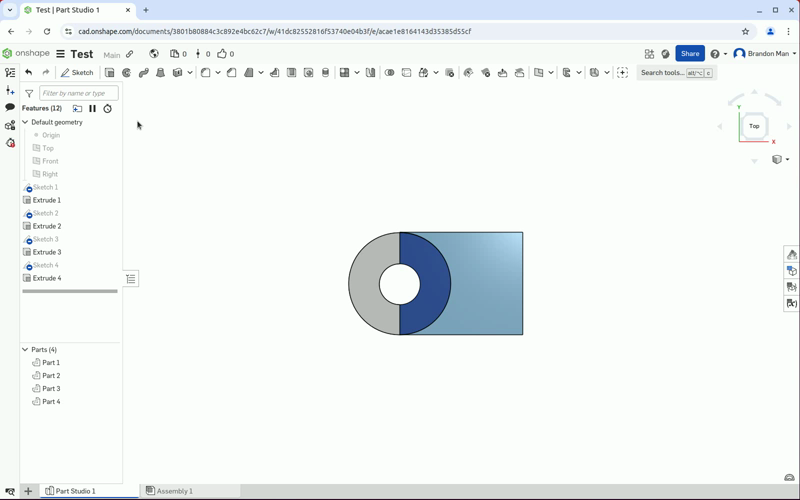
key(shift+h)
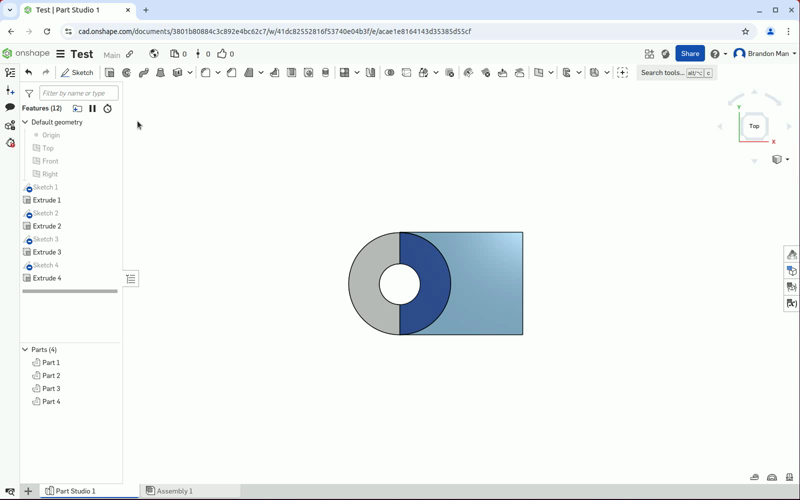
mouse_move(73, 189)
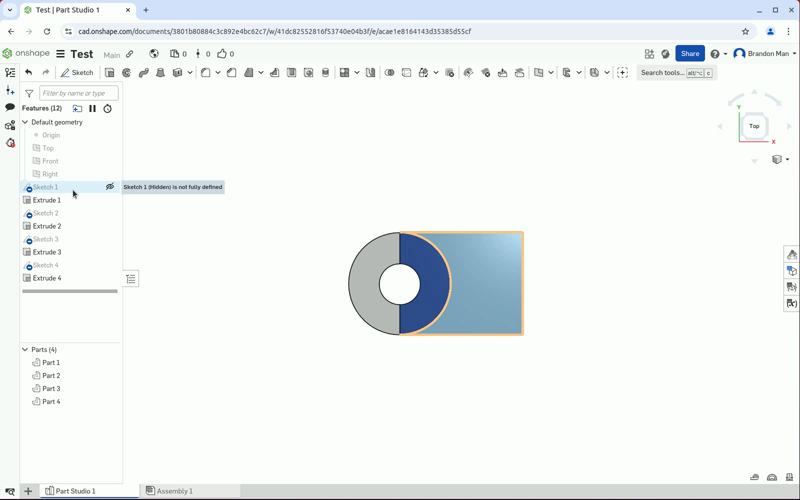
click(73, 189)
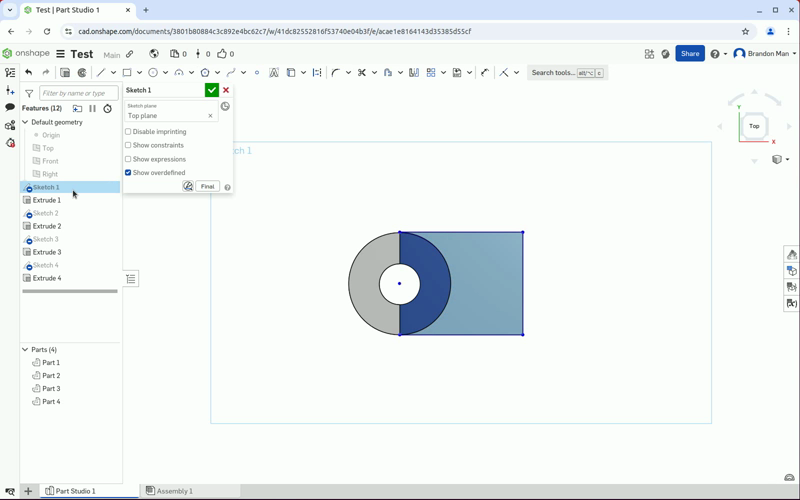
mouse_move(229, 92)
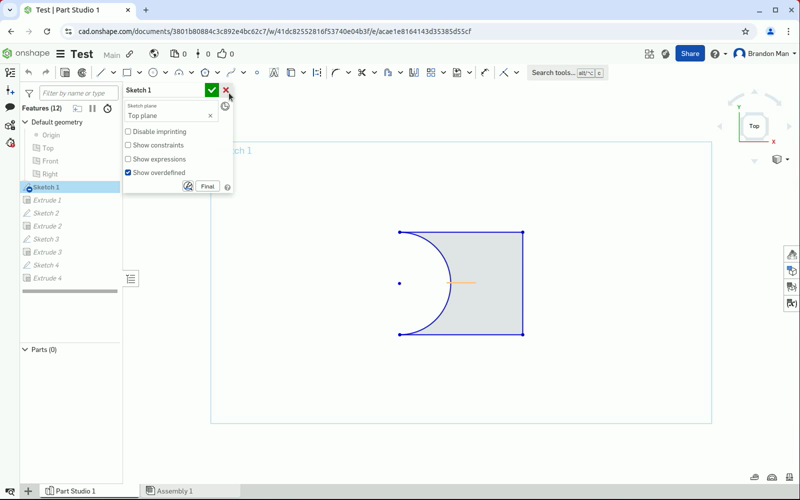
click(229, 92)
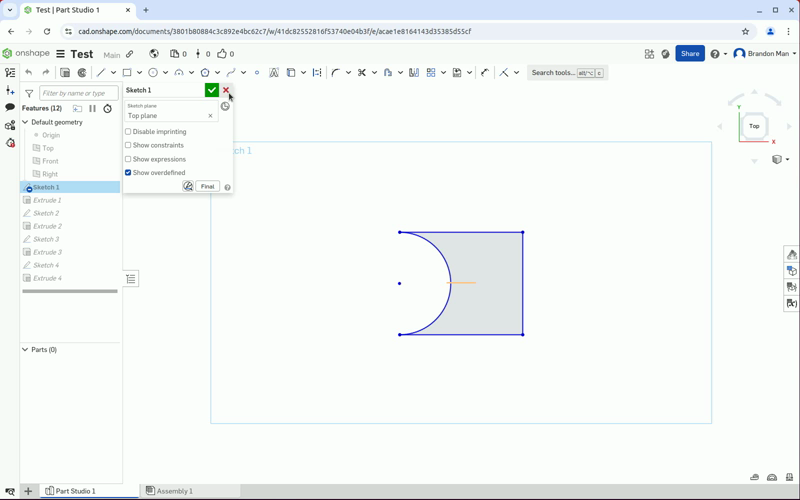
key(shift+s)
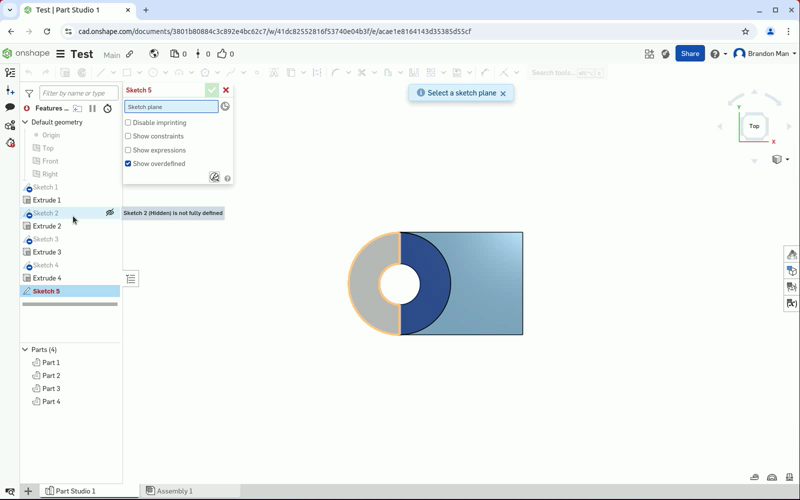
scroll(3)
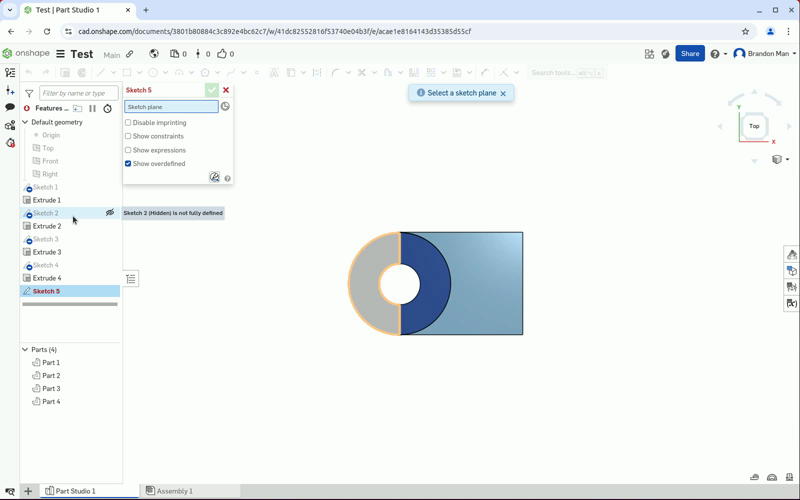
mouse_move(73, 150)
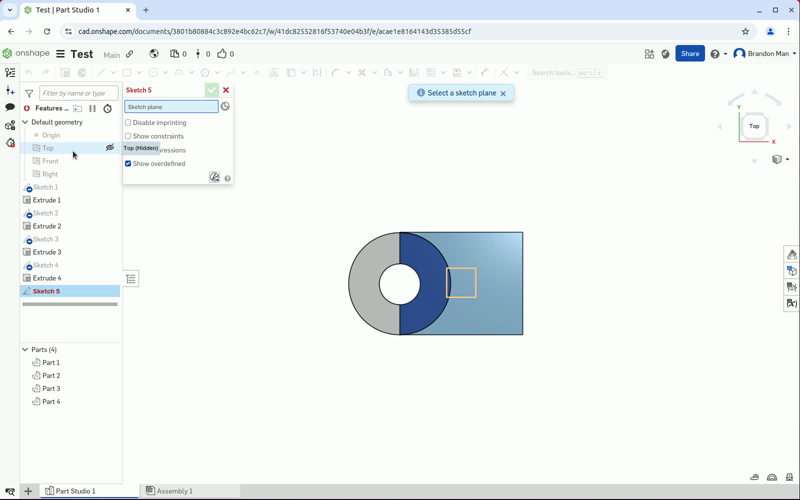
click(73, 150)
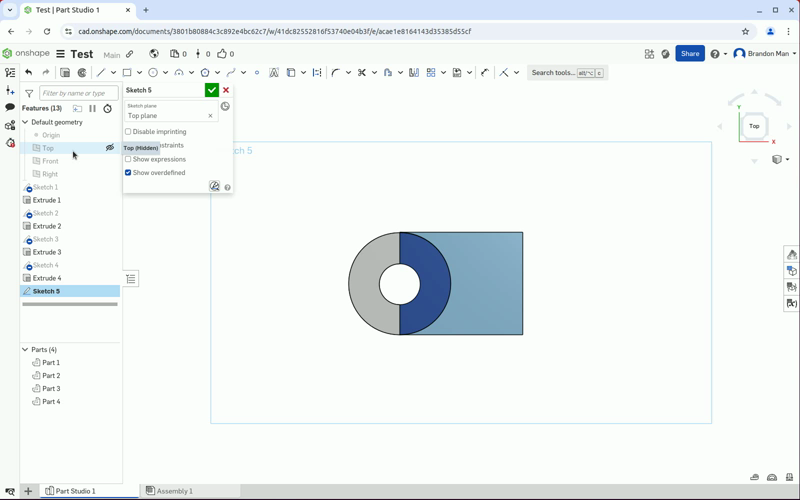
mouse_move(73, 352)
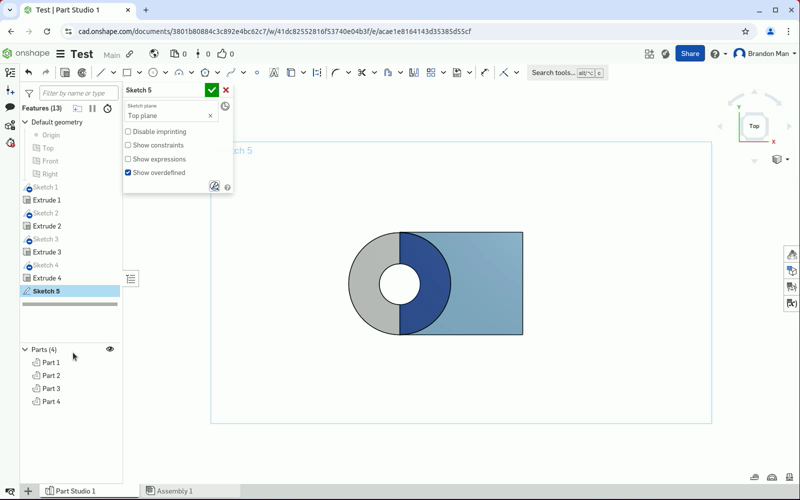
key(y)
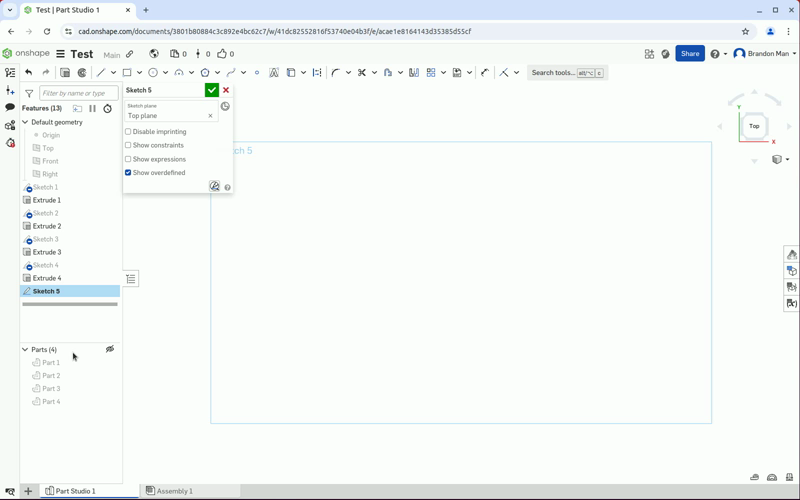
key(a)
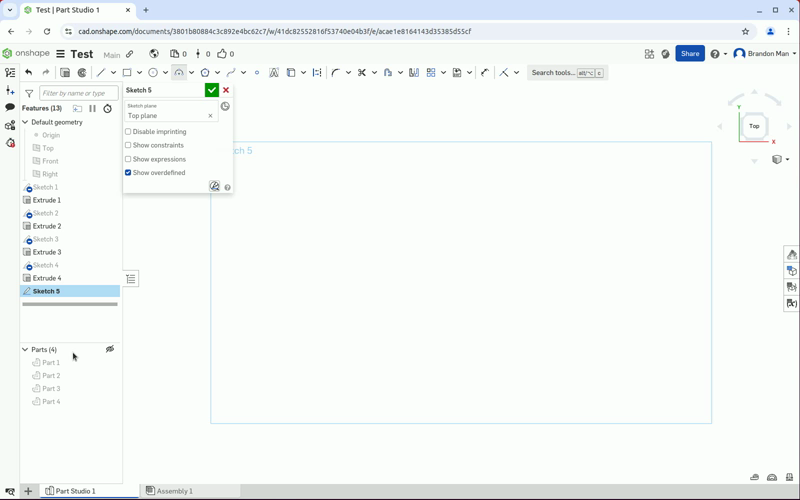
key_down(shift)
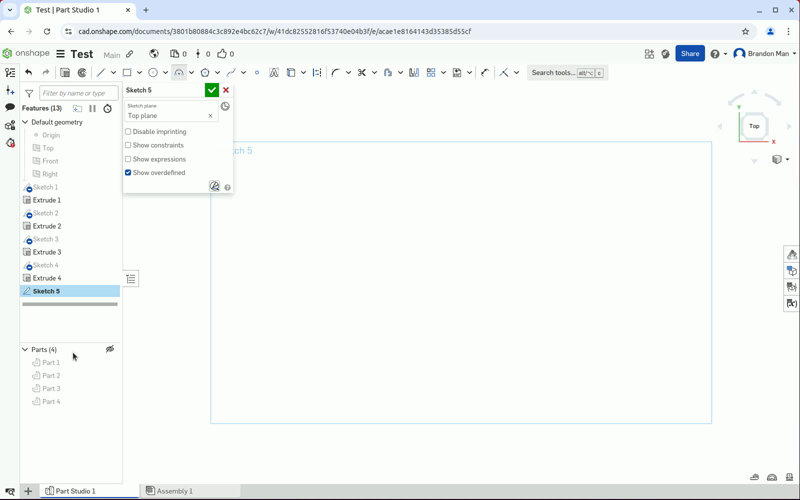
mouse_move(399, 334)
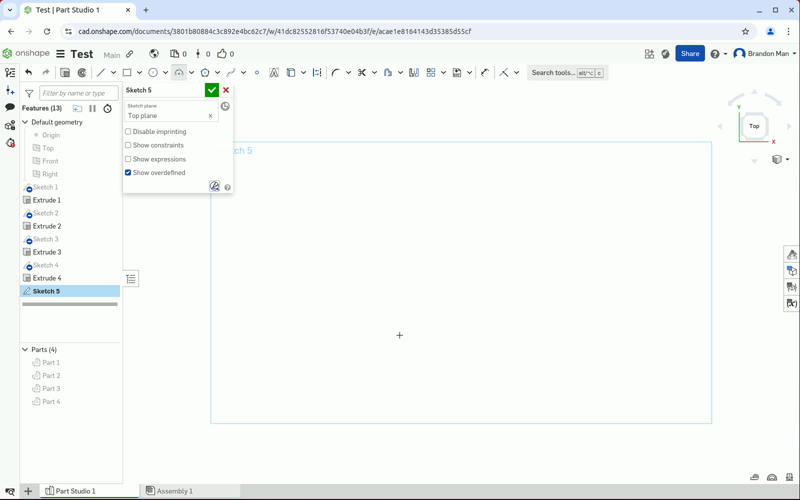
click(399, 334)
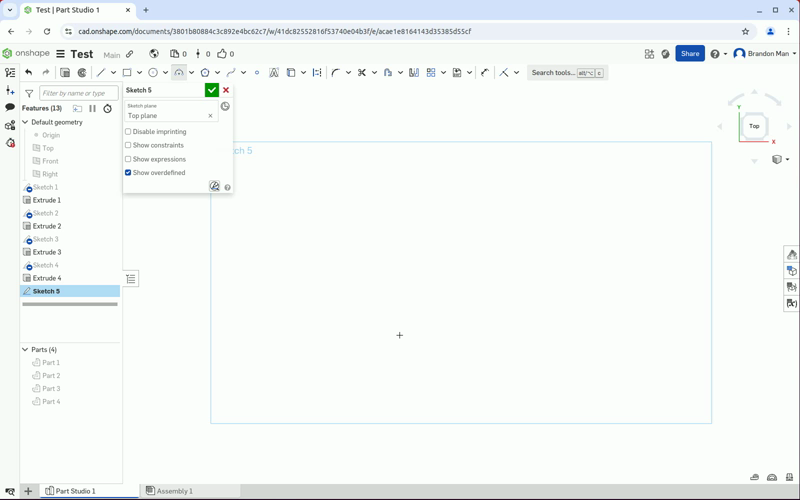
key_up(shift)
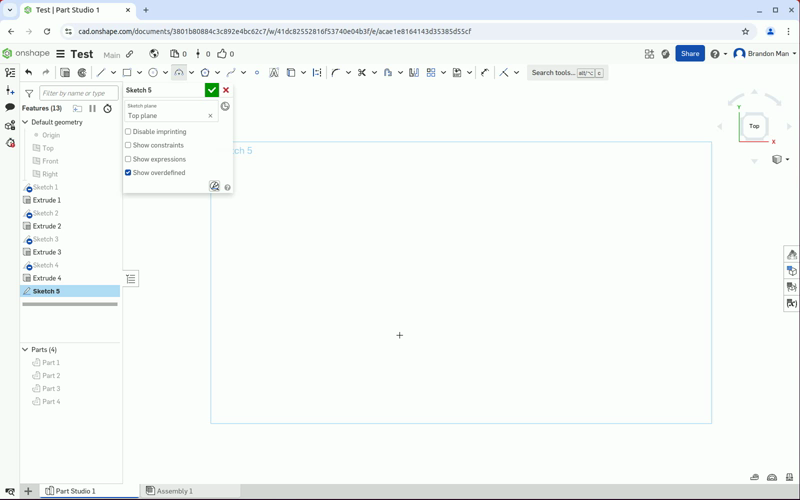
key_down(shift)
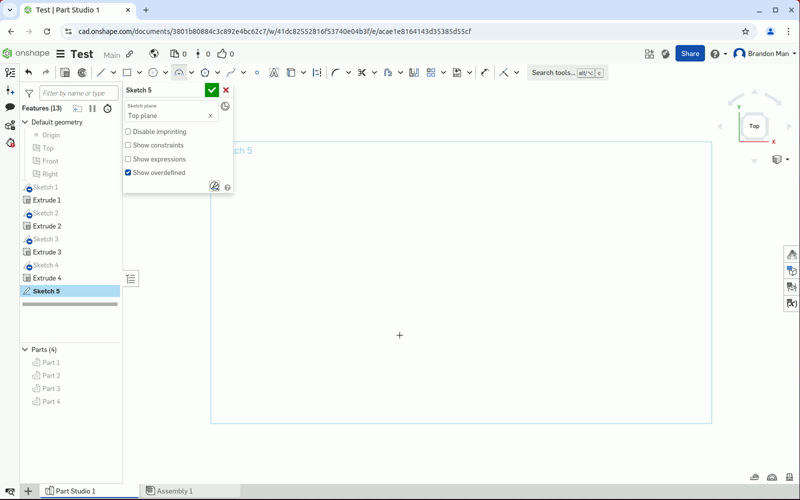
mouse_move(399, 232)
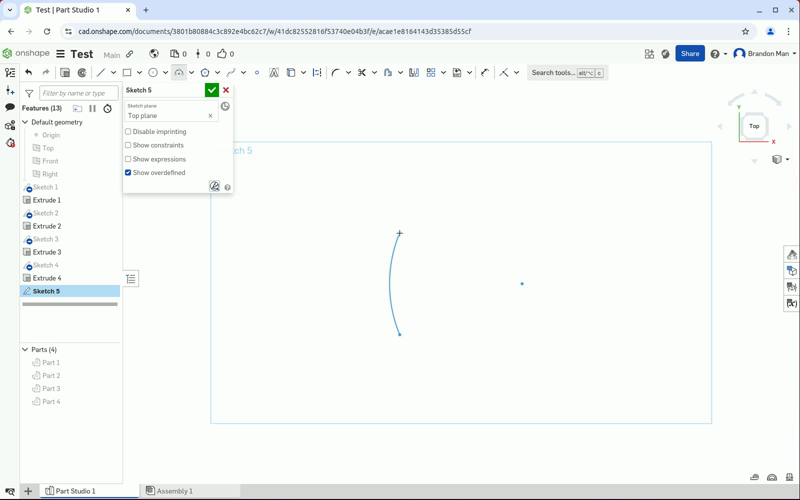
click(399, 232)
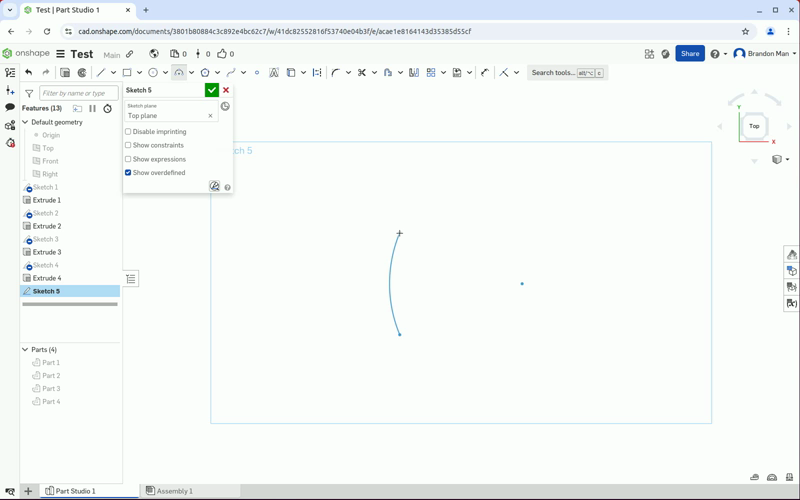
mouse_move(450, 283)
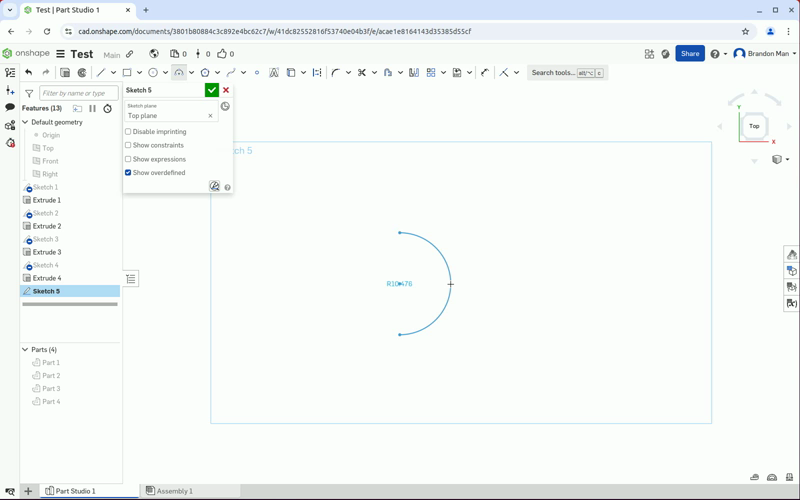
click(450, 283)
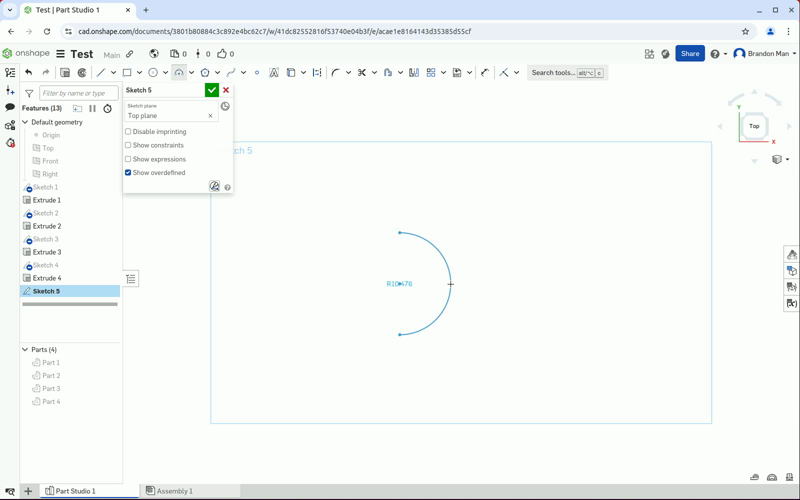
key_up(shift)
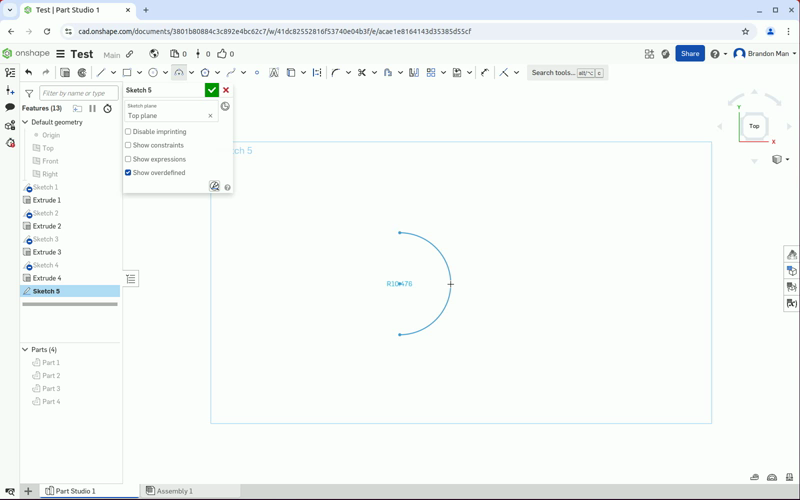
key(esc)
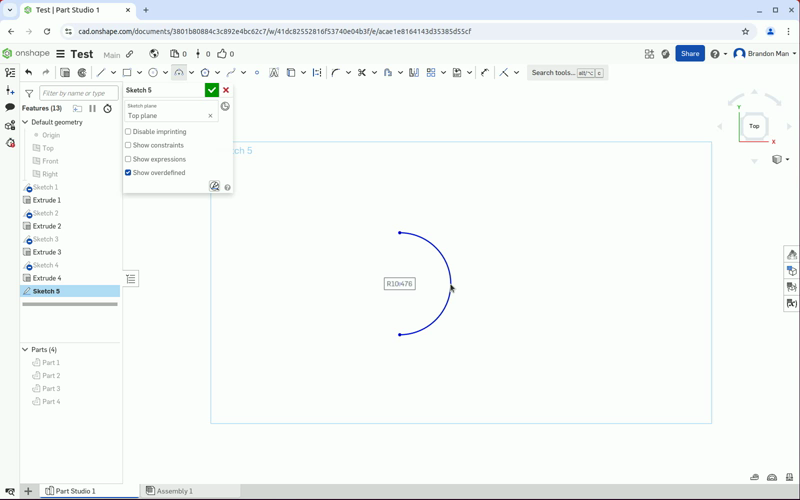
key(l)
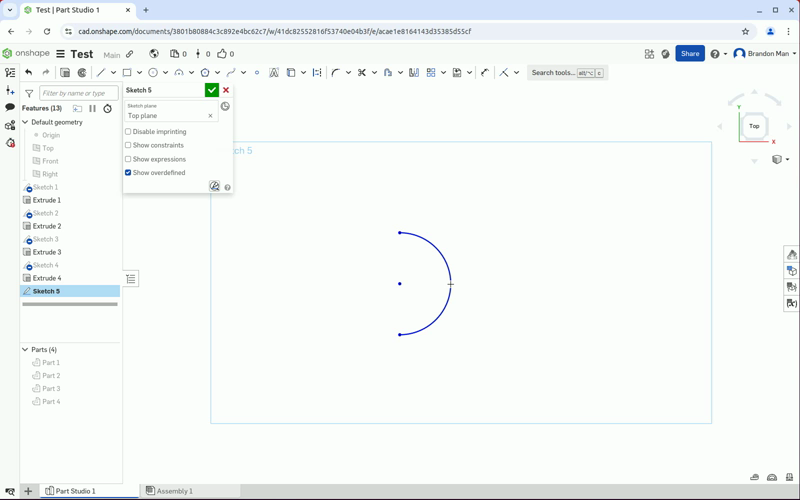
mouse_move(399, 232)
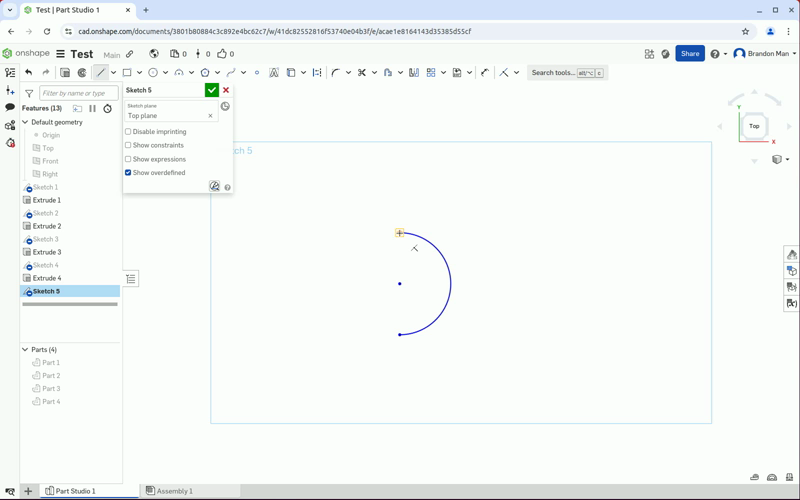
click(399, 232)
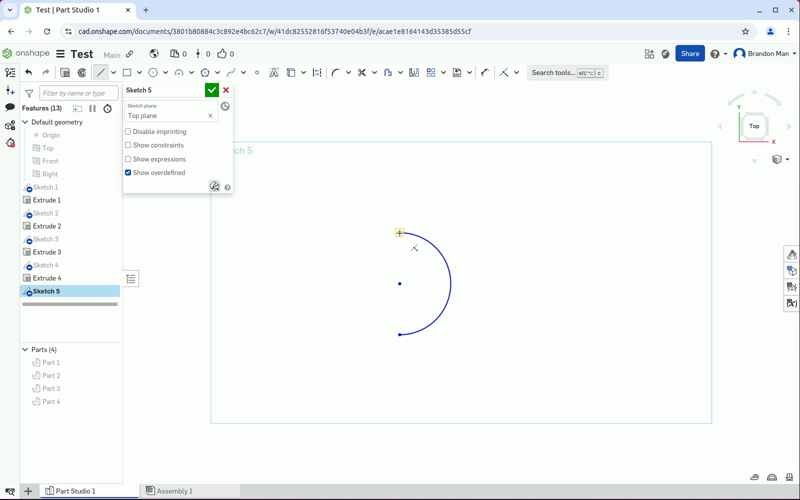
key_down(shift)
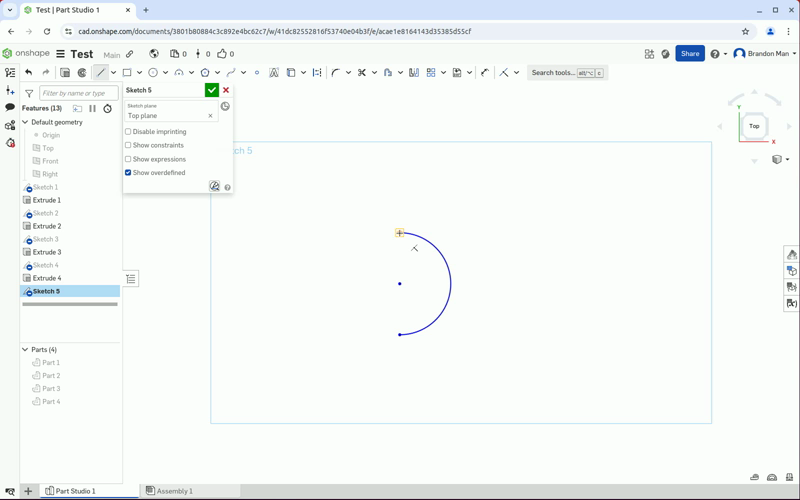
mouse_move(429, 232)
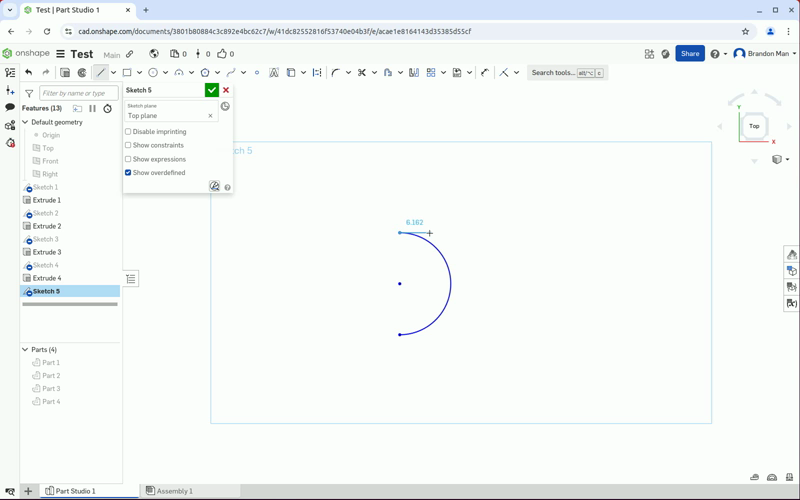
mouse_move(399, 263)
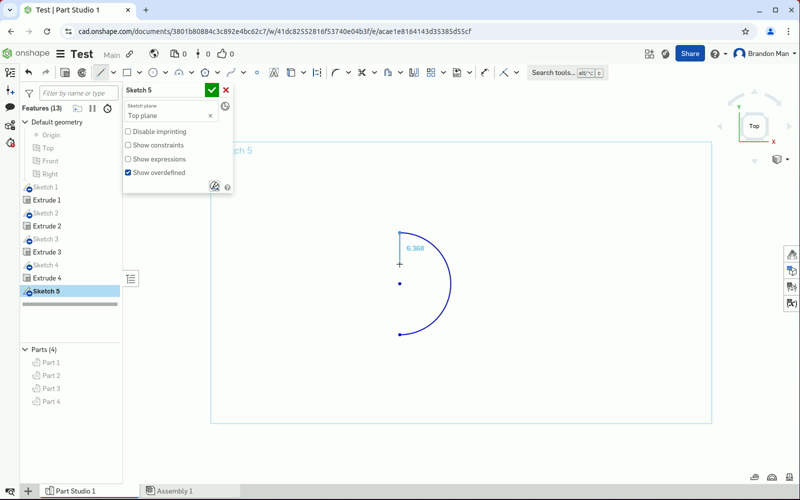
click(399, 263)
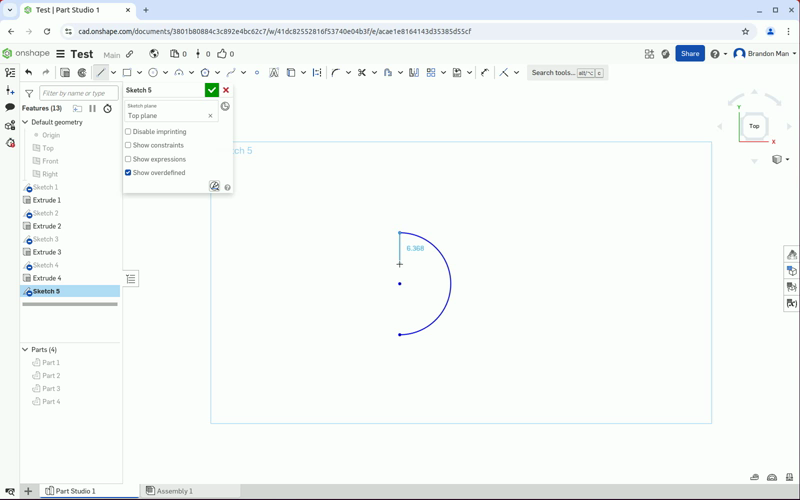
key_up(shift)
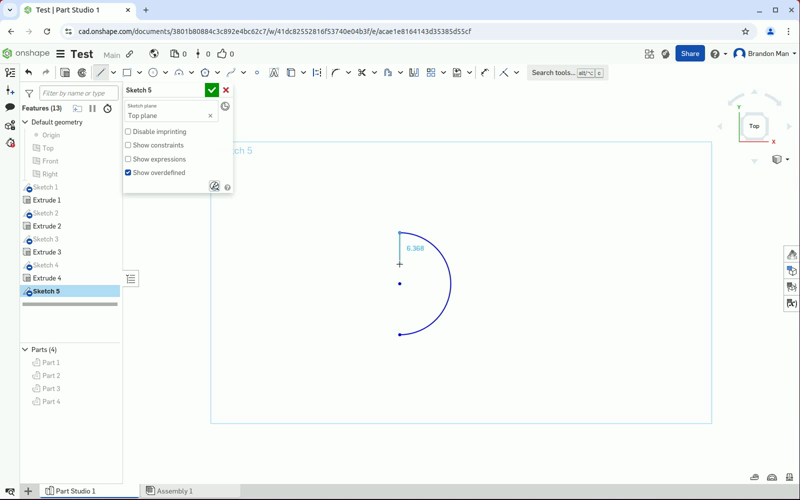
key(esc)
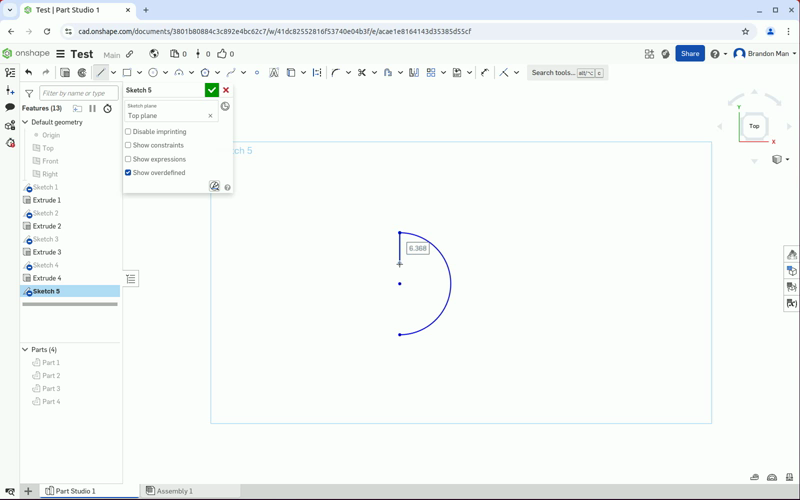
key(a)
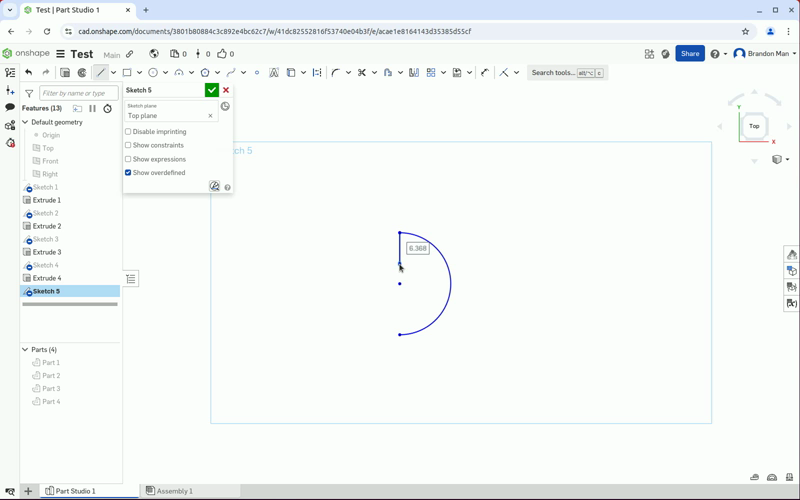
mouse_move(399, 263)
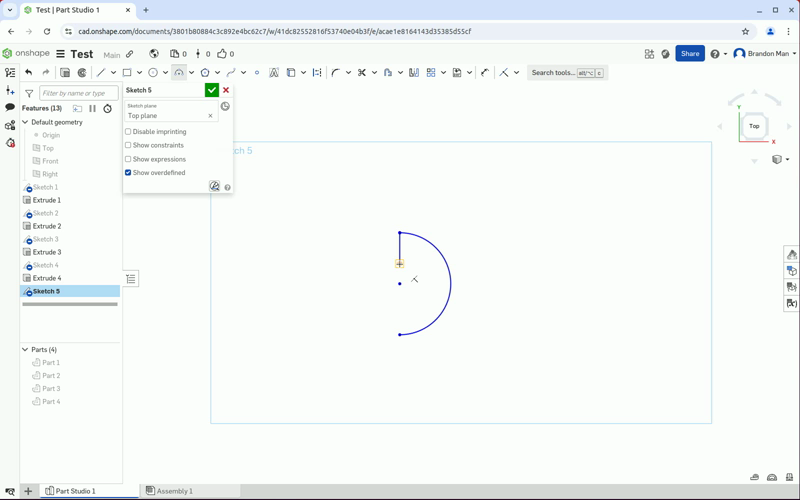
click(399, 263)
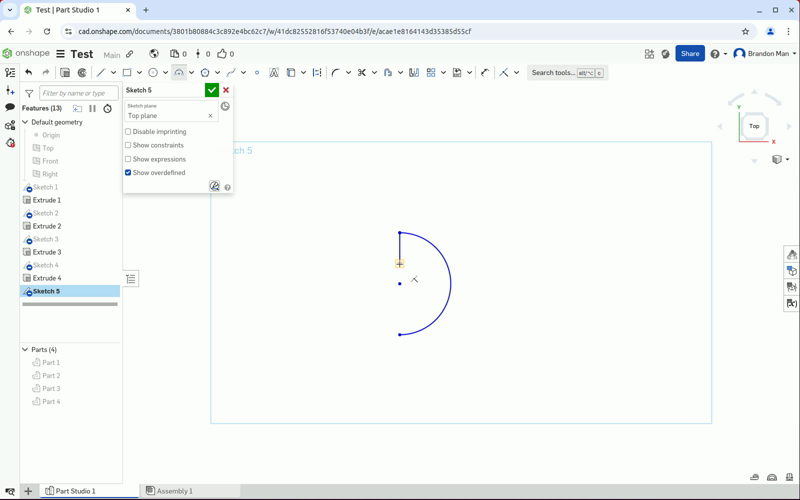
key_down(shift)
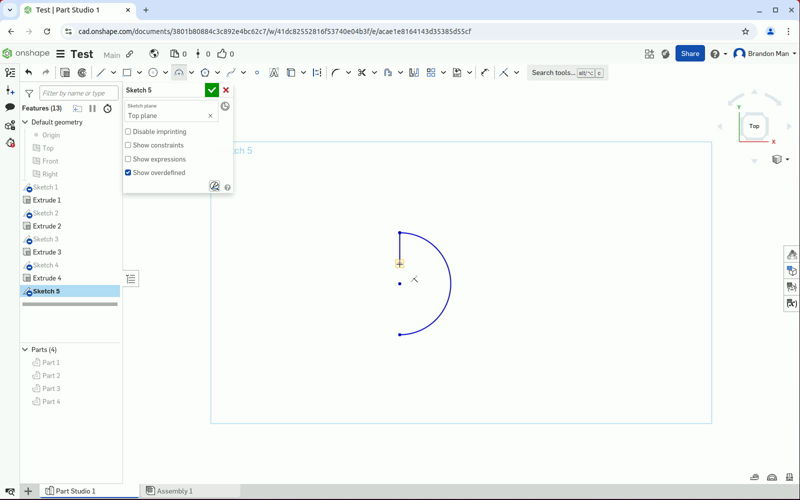
mouse_move(399, 304)
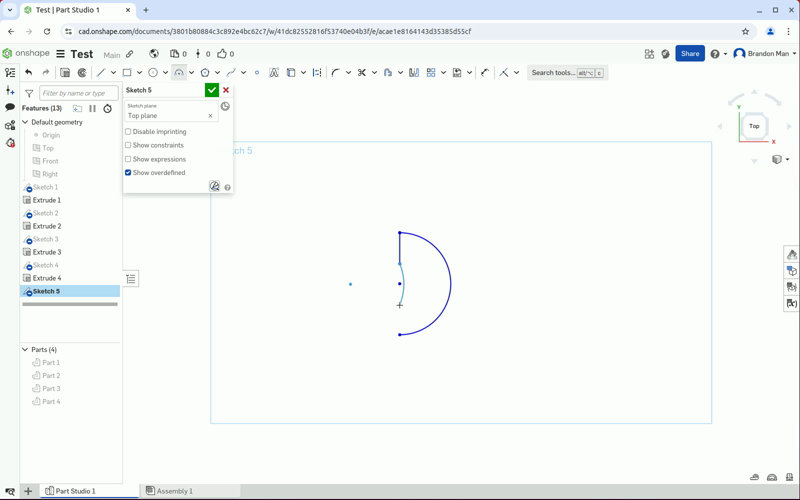
click(399, 304)
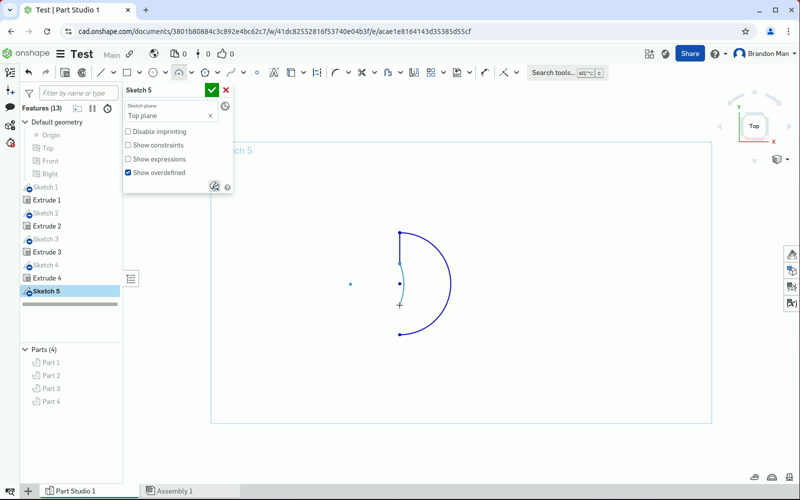
mouse_move(420, 284)
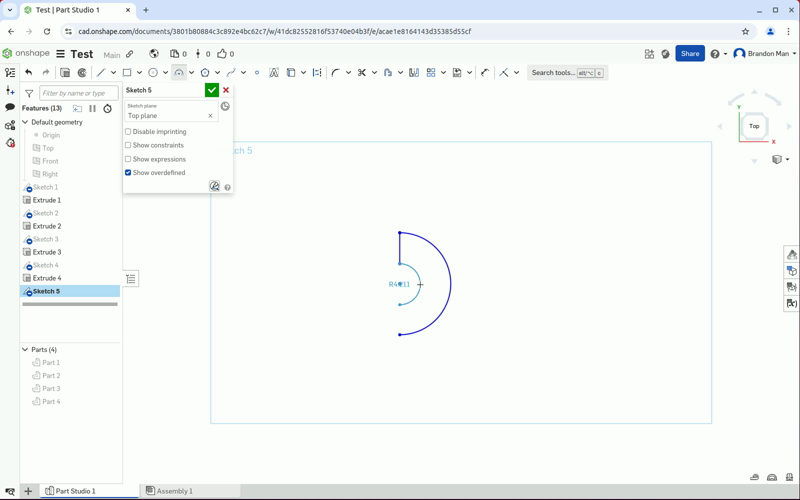
click(420, 284)
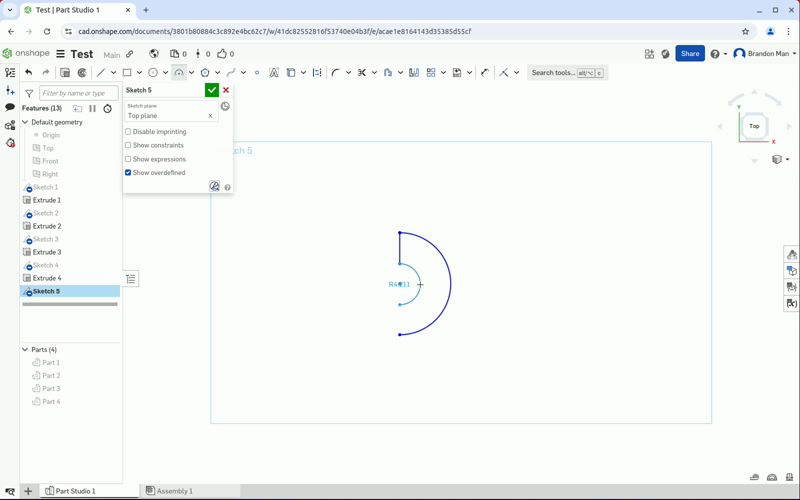
key_up(shift)
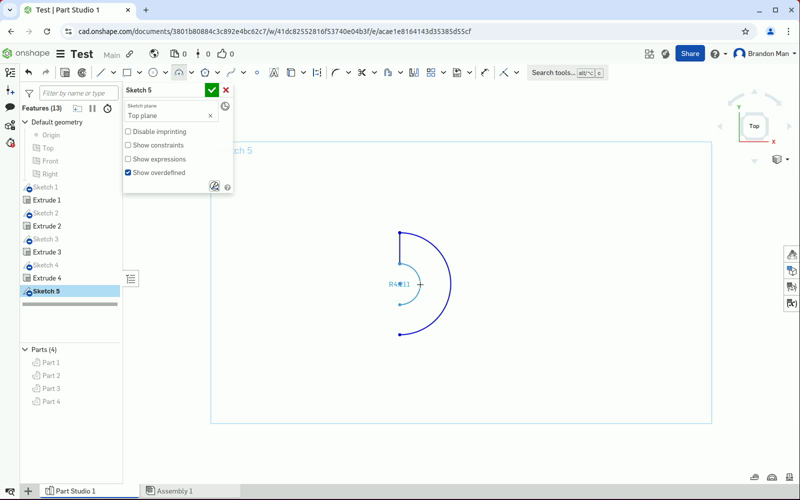
key(esc)
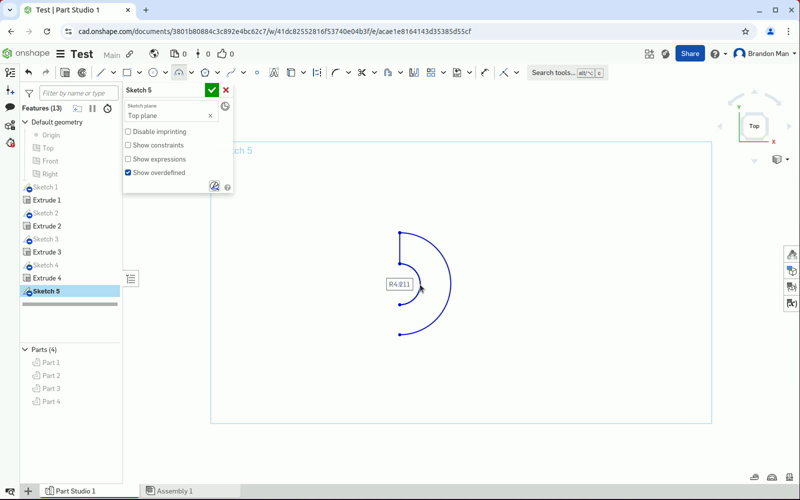
key(l)
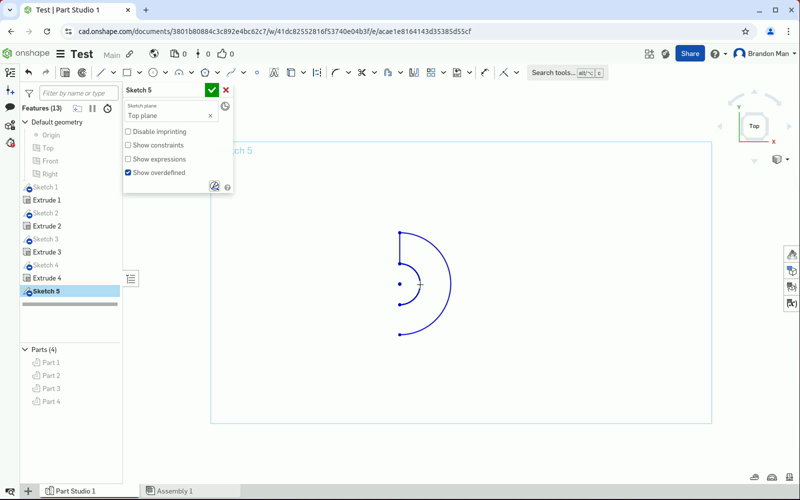
mouse_move(399, 304)
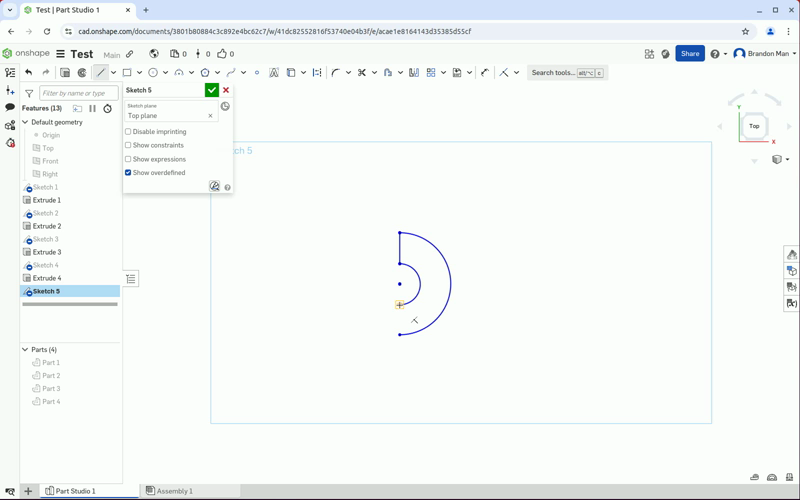
click(399, 304)
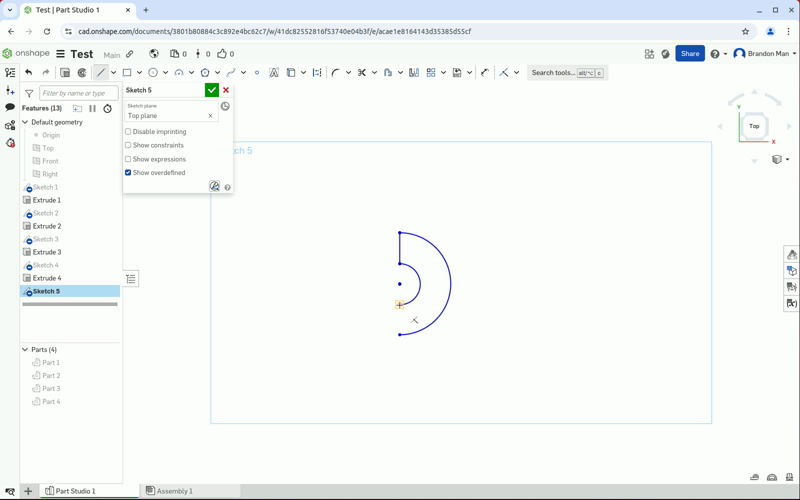
mouse_move(429, 304)
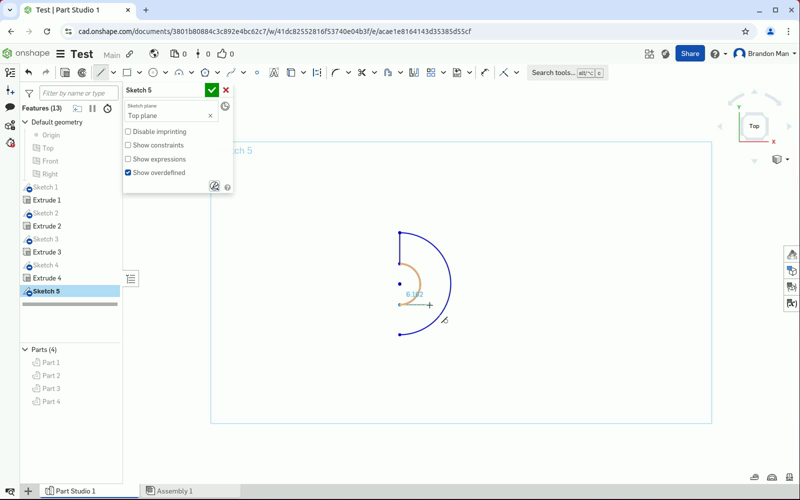
key_down(shift)
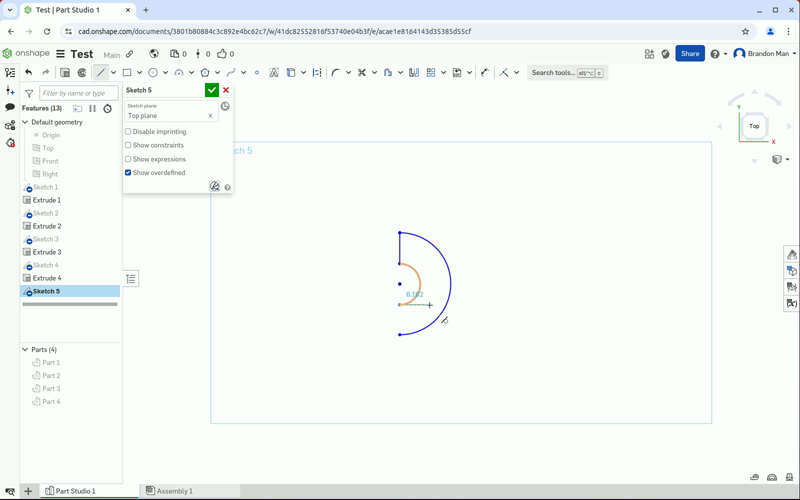
mouse_move(399, 334)
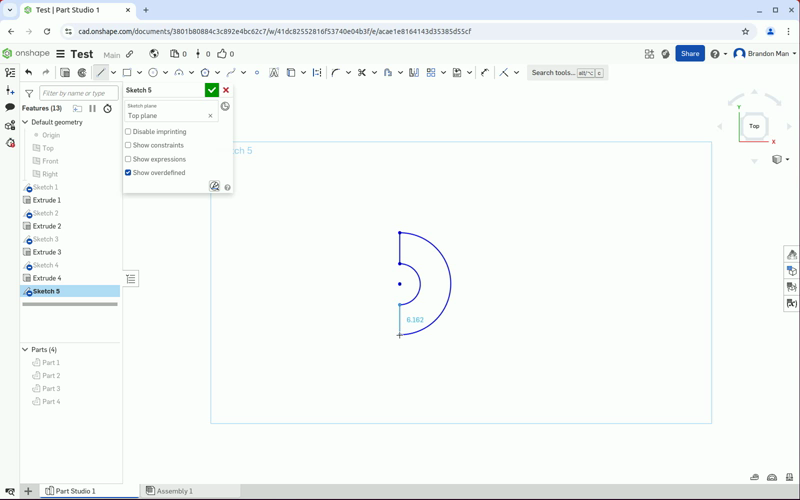
key_up(shift)
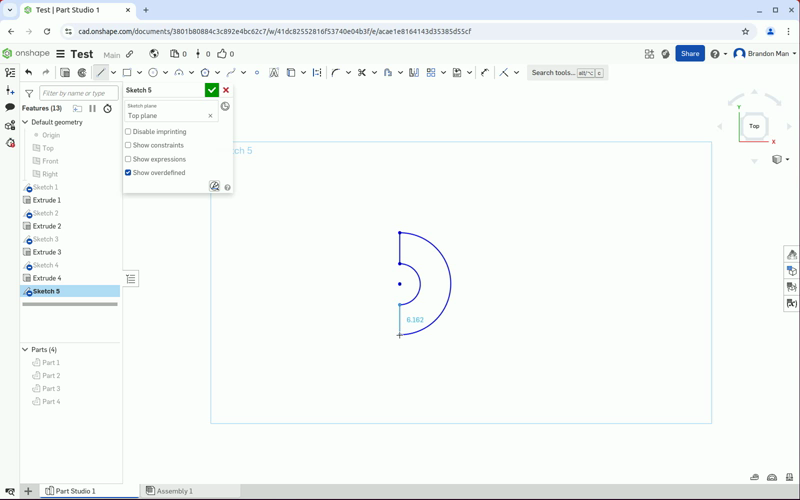
click(399, 334)
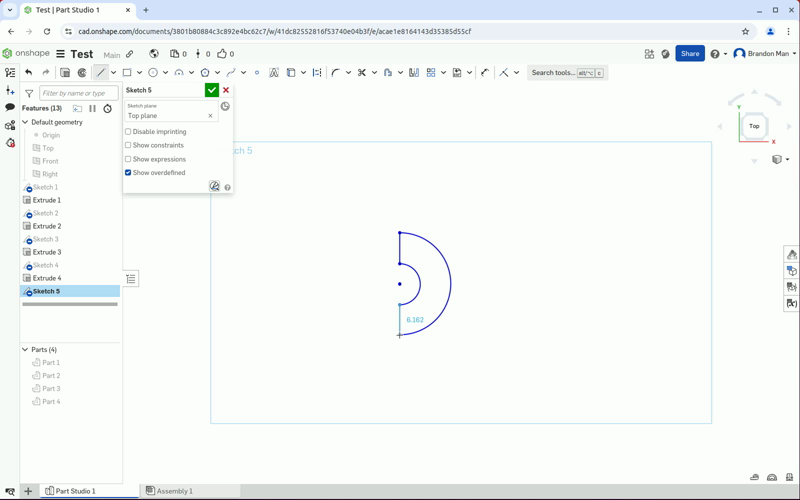
key(esc)
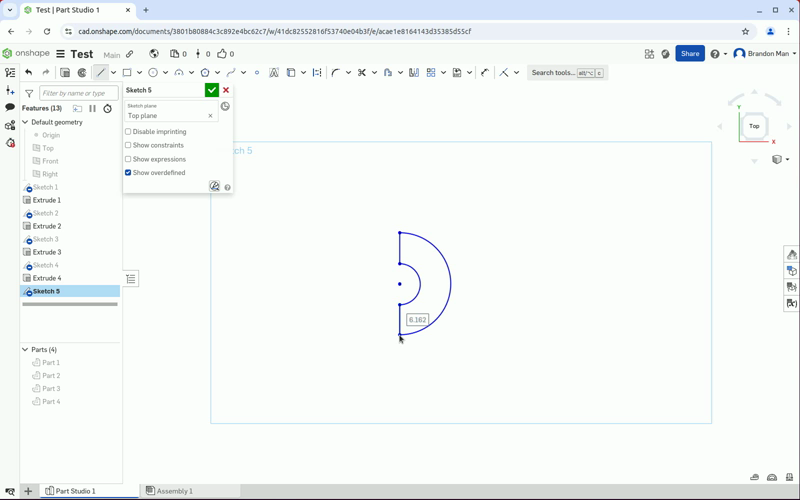
mouse_move(415, 325)
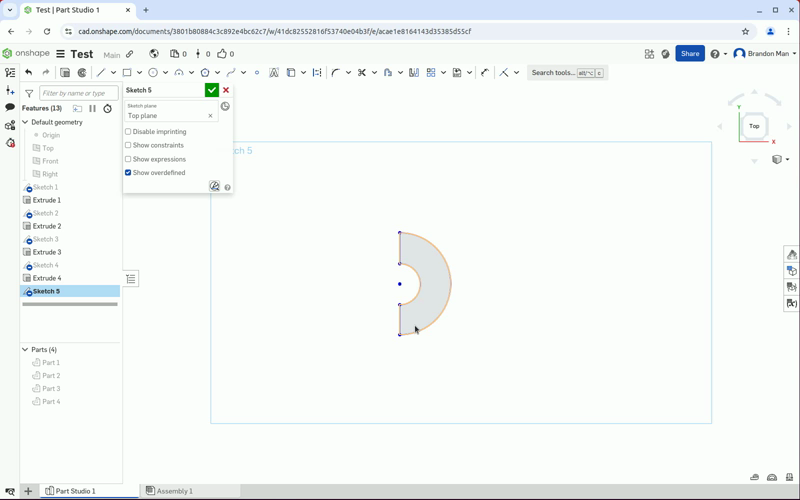
scroll(6)
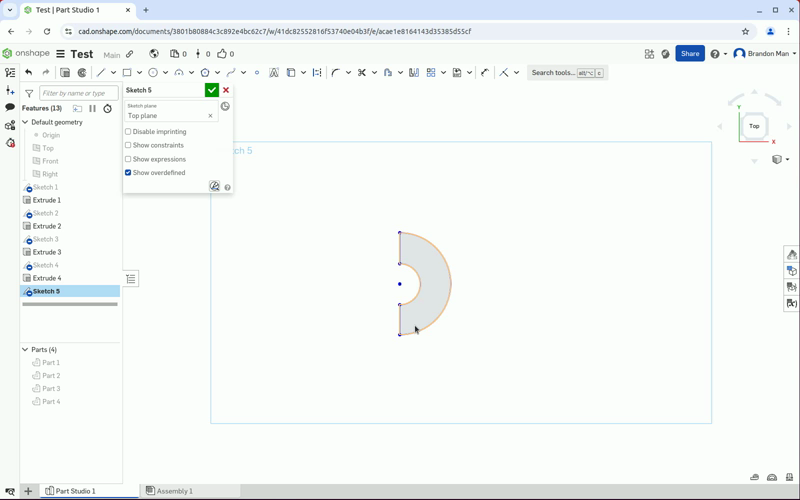
scroll(6)
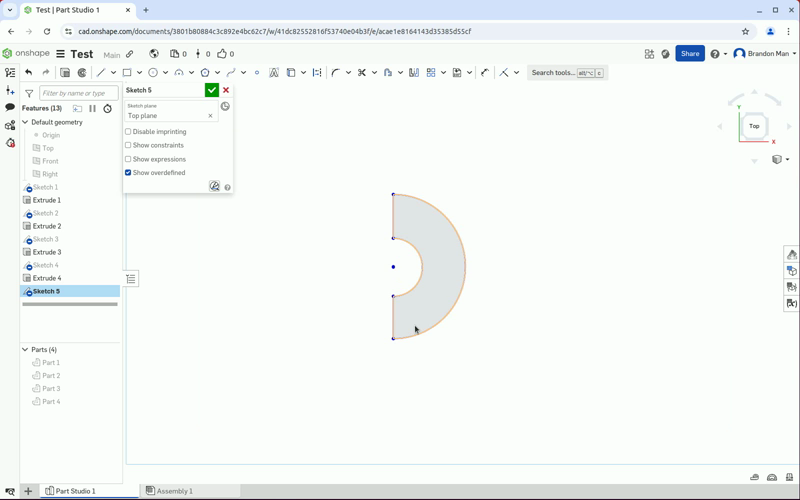
scroll(6)
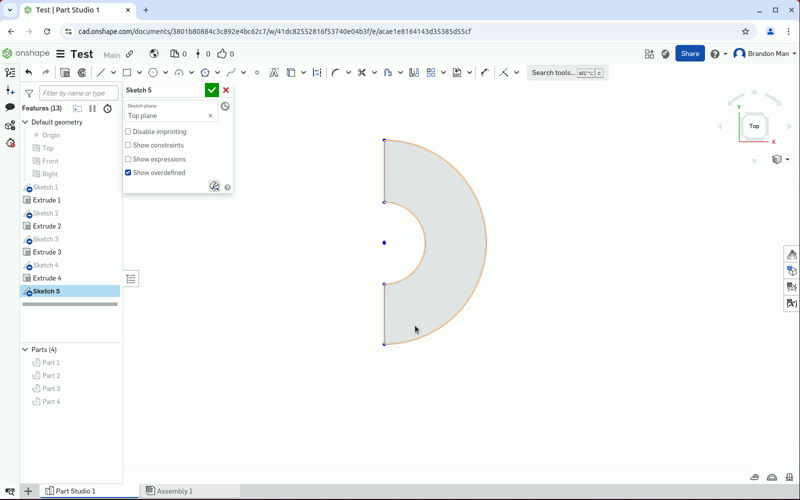
scroll(6)
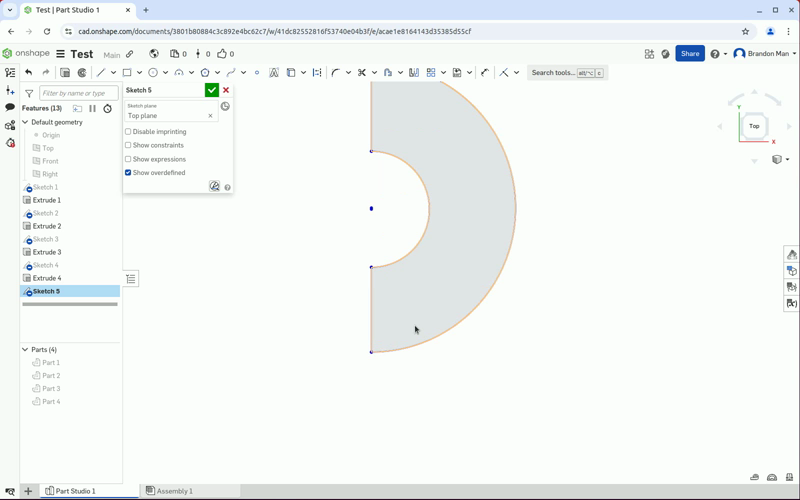
scroll(6)
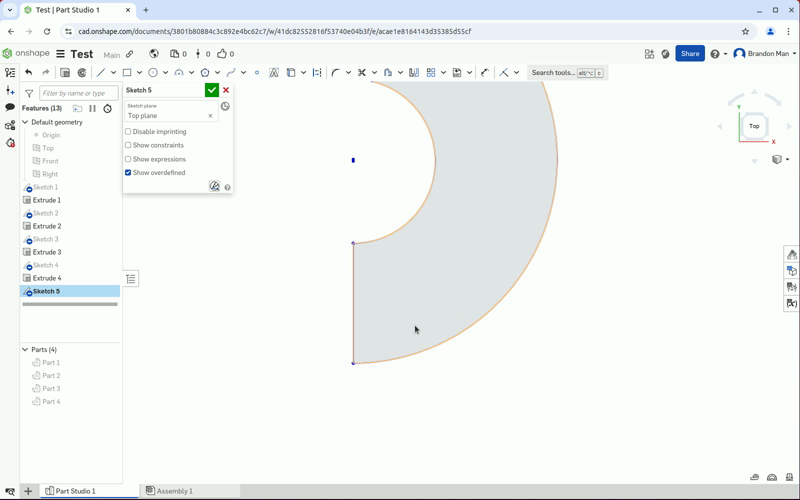
scroll(6)
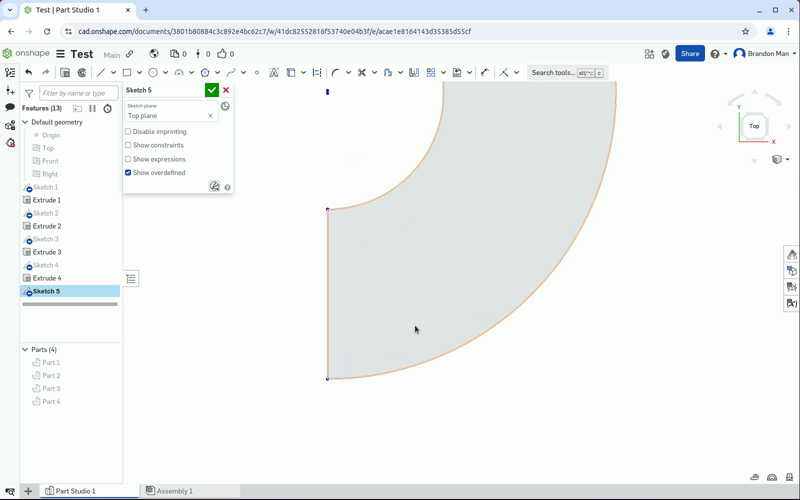
scroll(6)
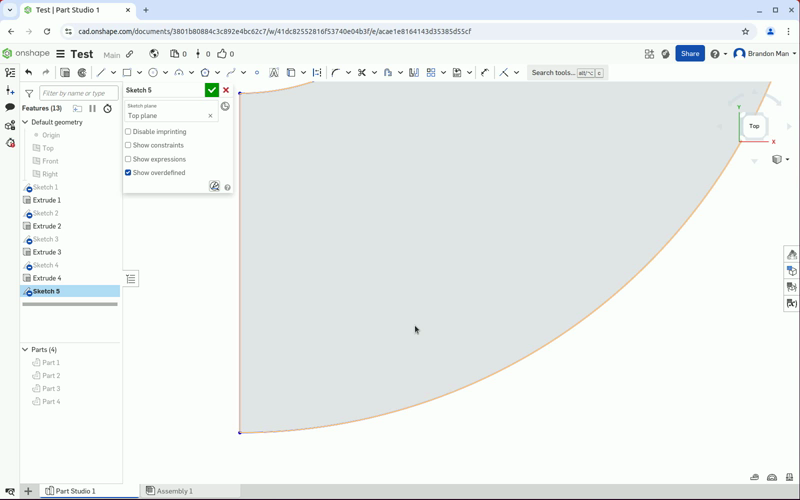
click(415, 325)
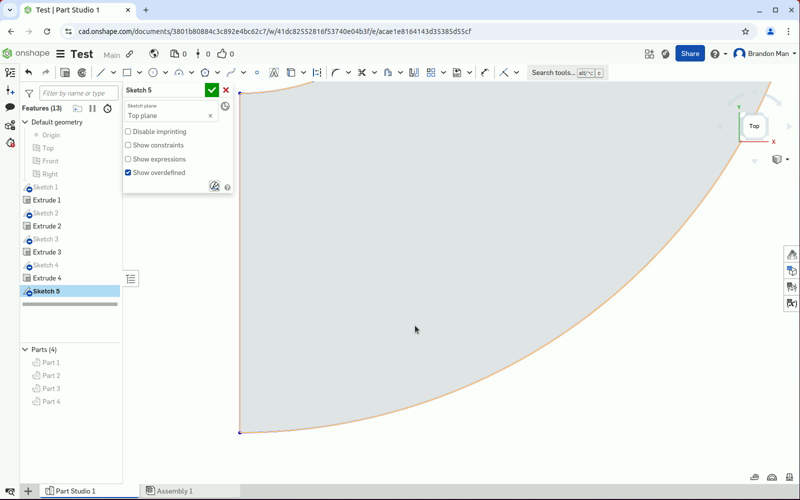
scroll(-6)
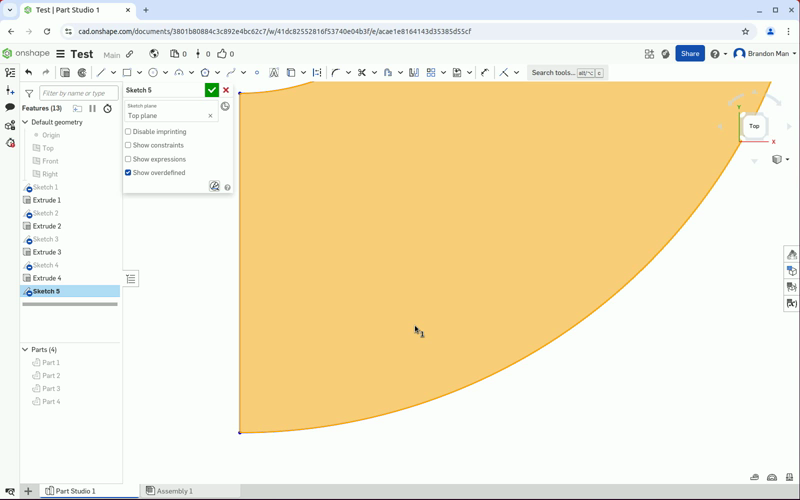
scroll(-6)
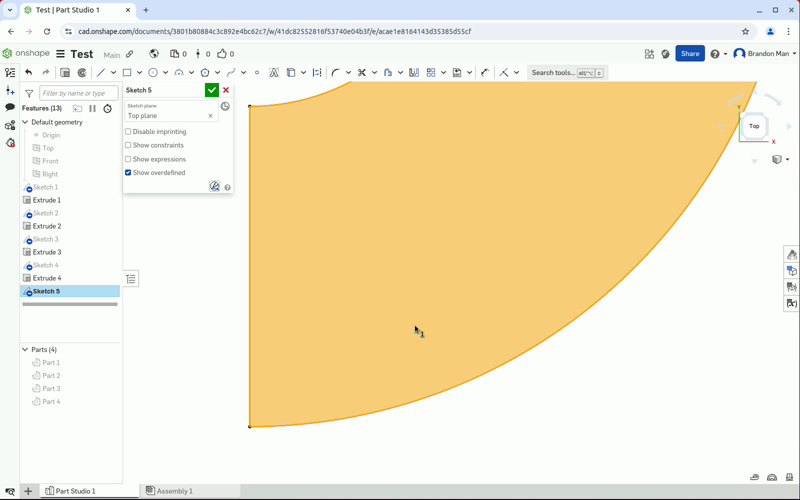
scroll(-6)
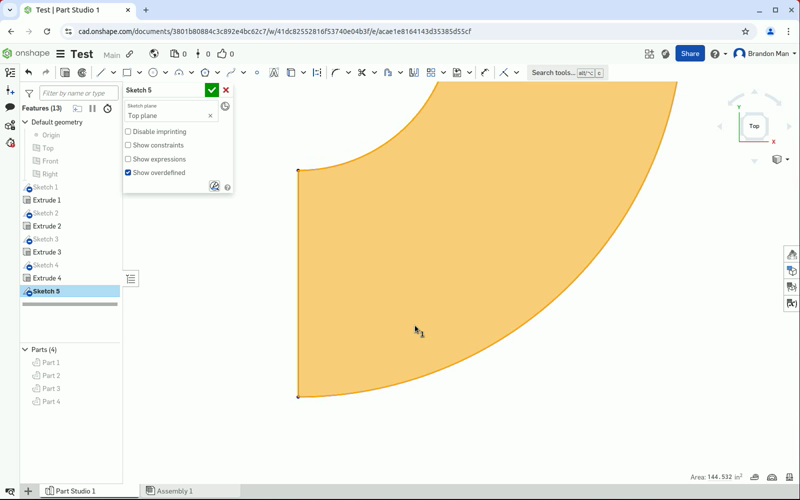
scroll(-6)
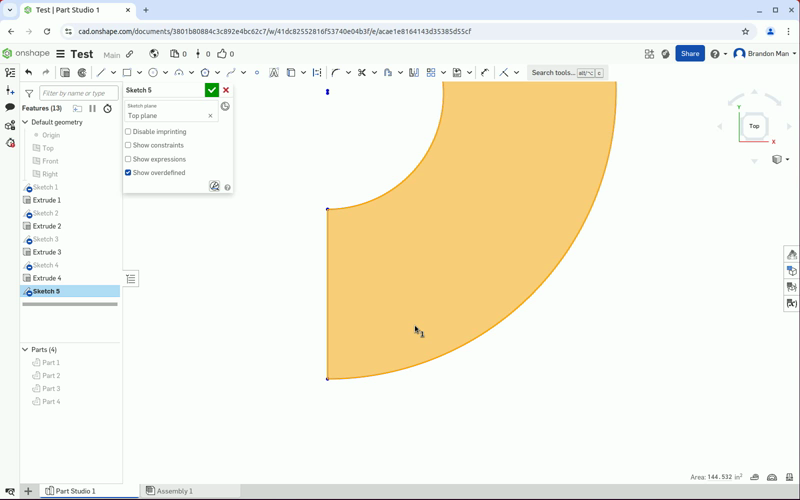
scroll(-6)
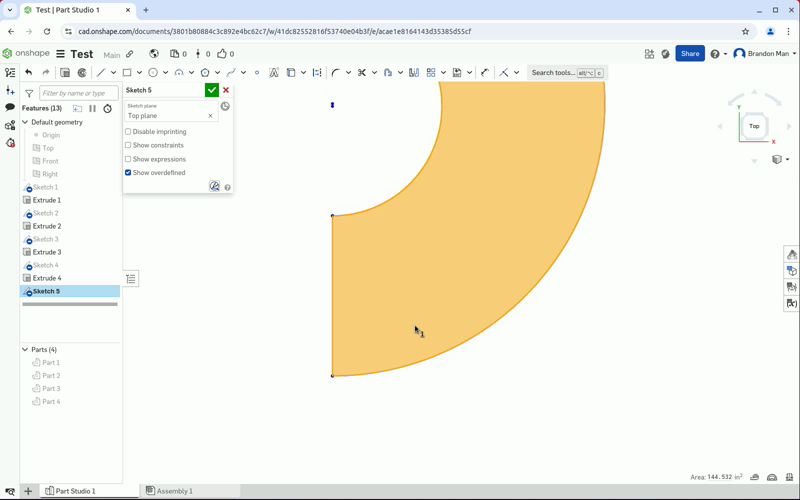
scroll(-6)
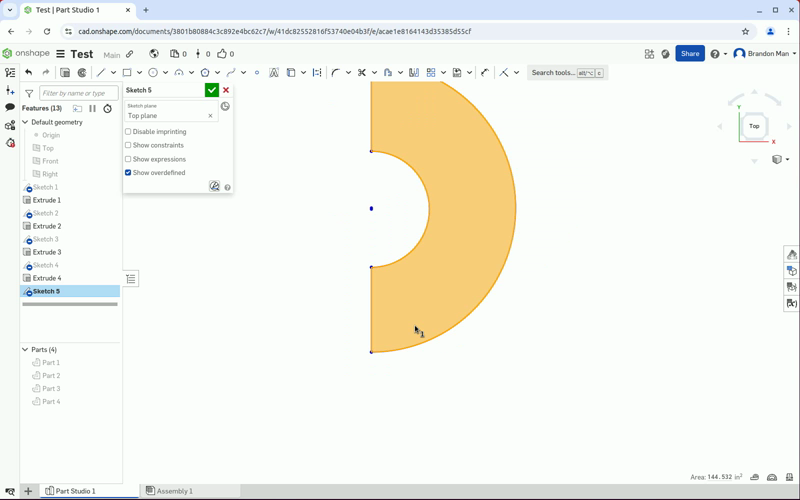
scroll(-6)
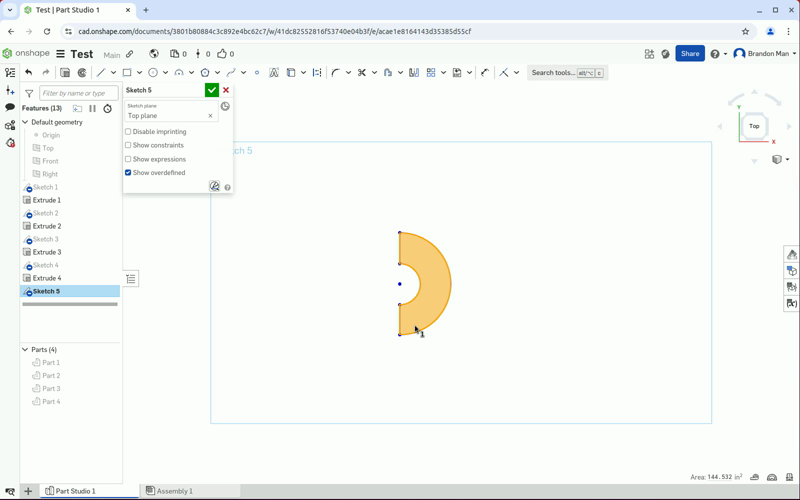
mouse_move(73, 352)
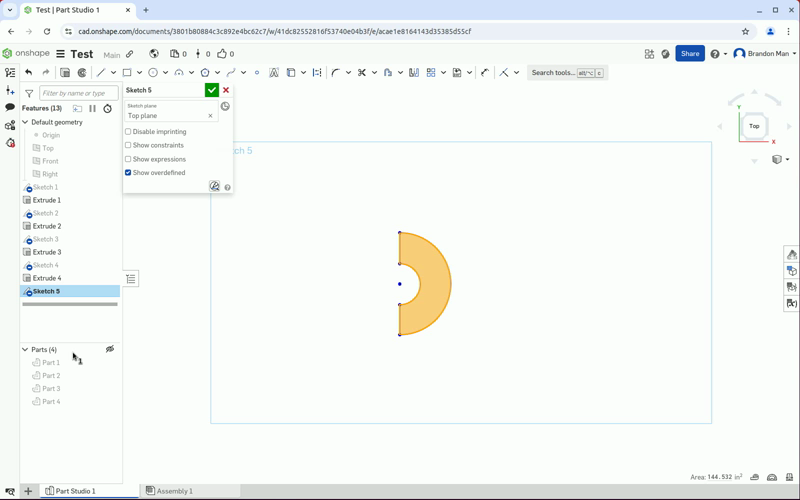
key(shift+y)
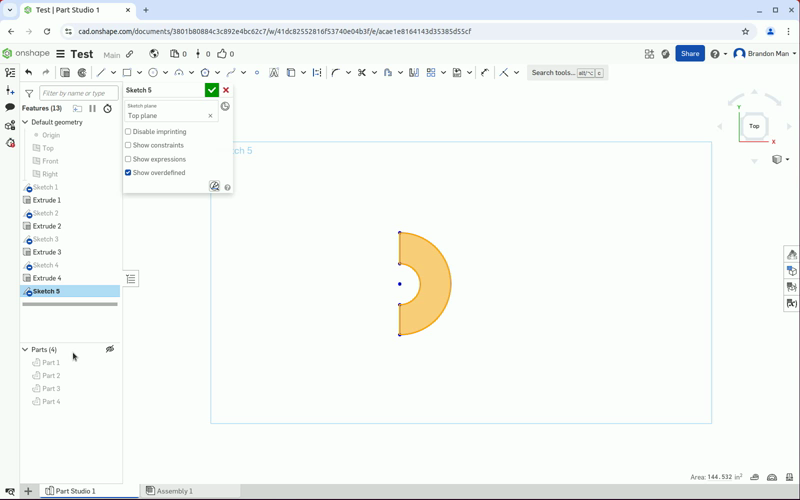
key(shift+e)
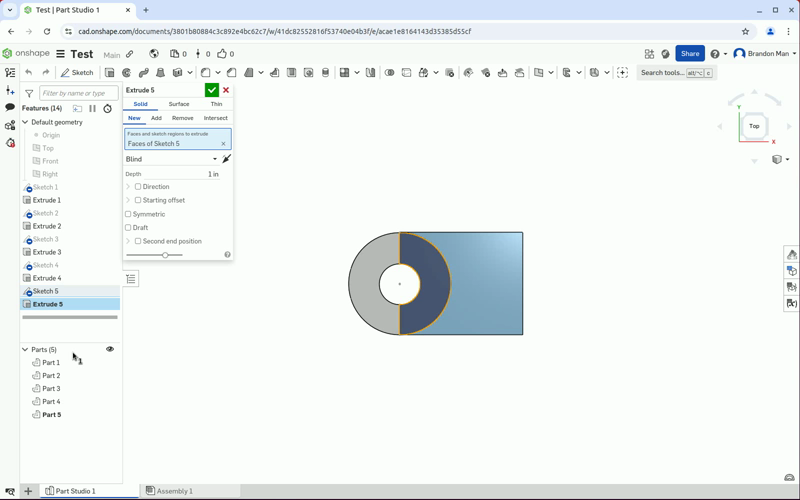
mouse_move(143, 106)
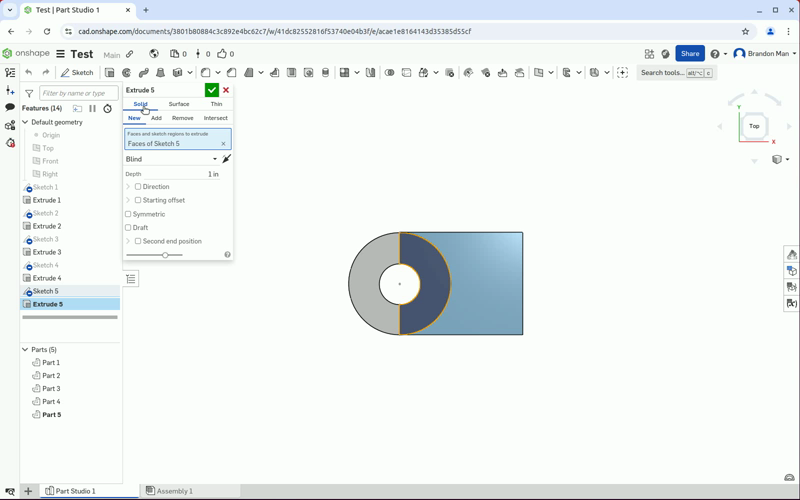
click(143, 106)
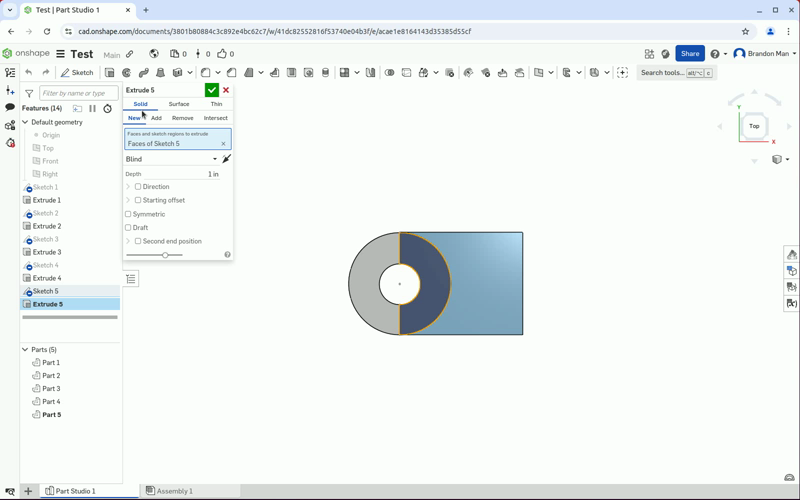
mouse_move(137, 120)
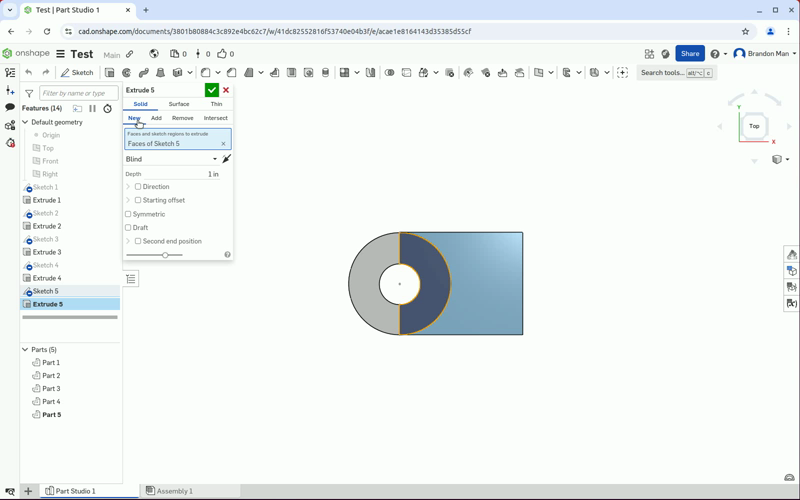
click(137, 120)
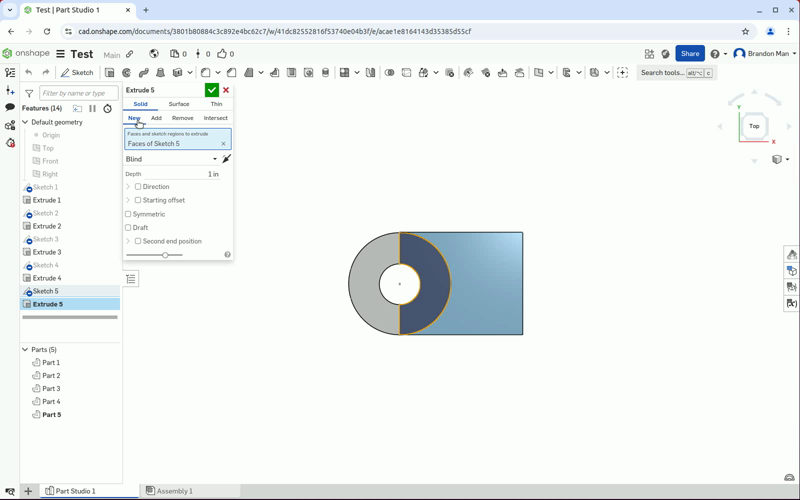
key(tab, 4)
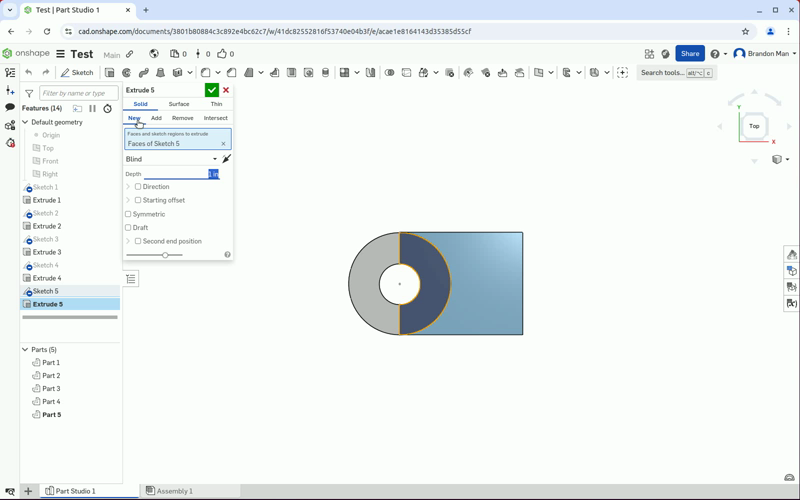
text(16.85)
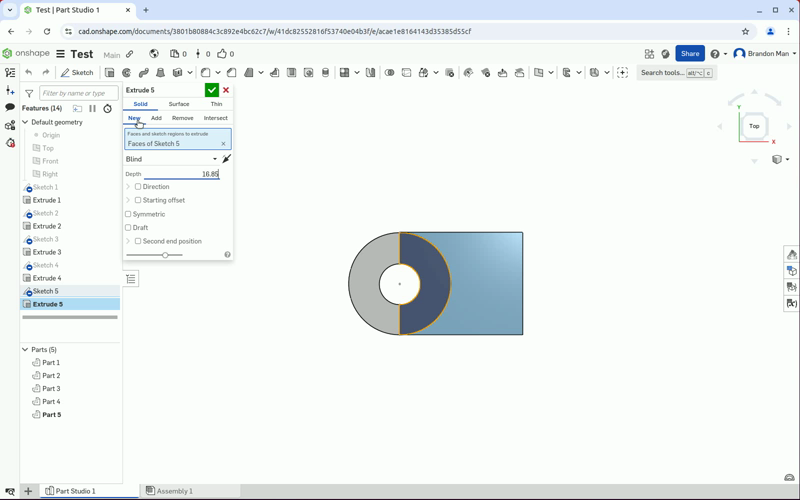
key(enter)
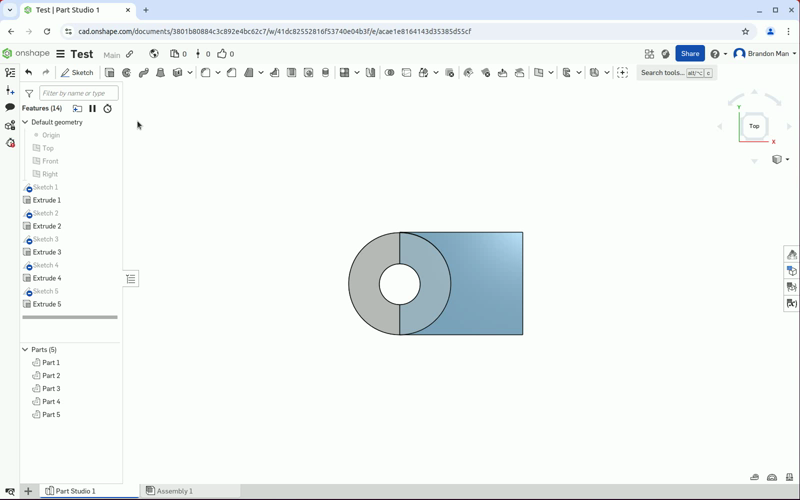
key(shift+h)
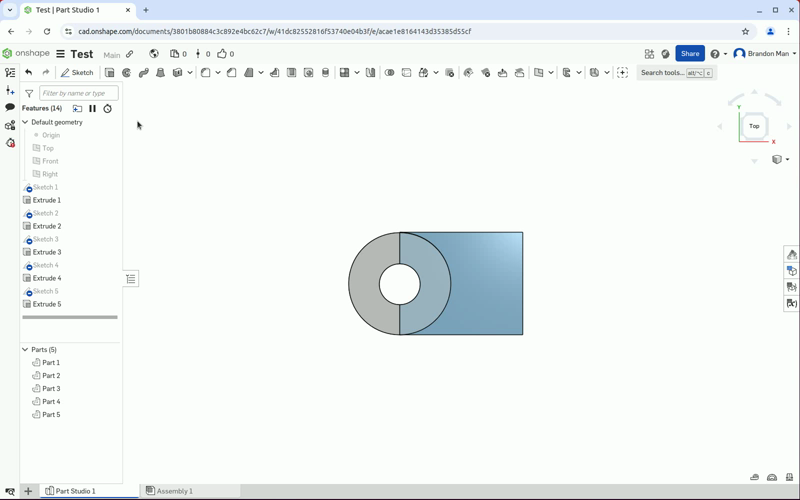
key(shift+h)
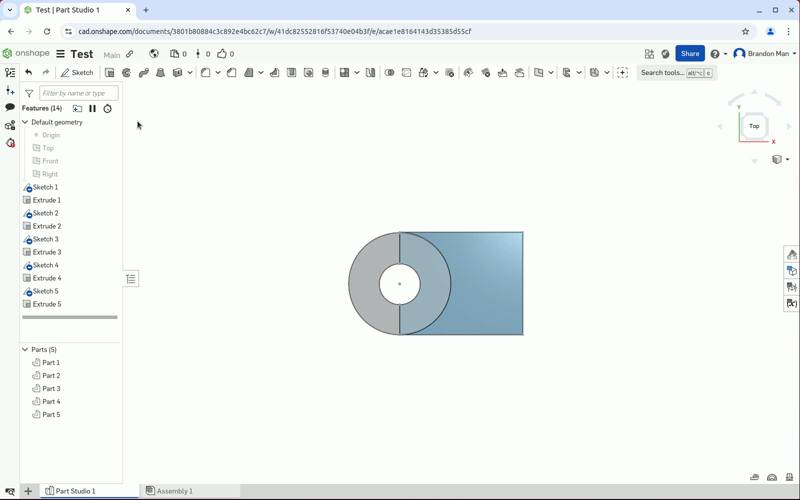
key(shift+7)
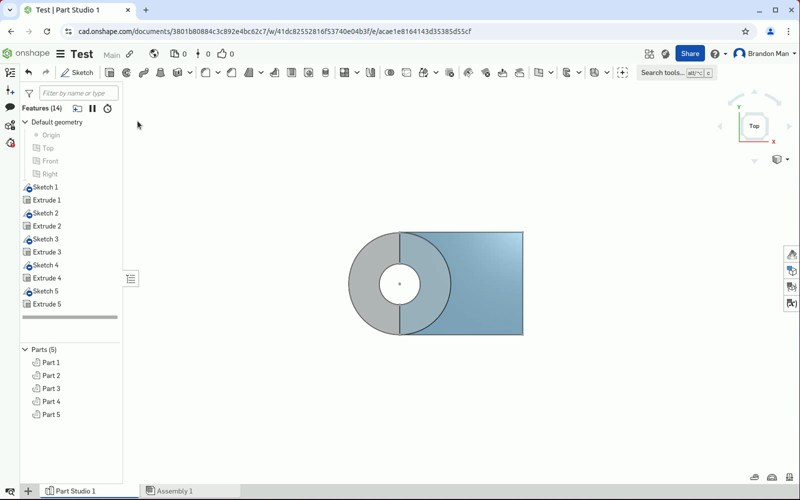
key(up, 3)
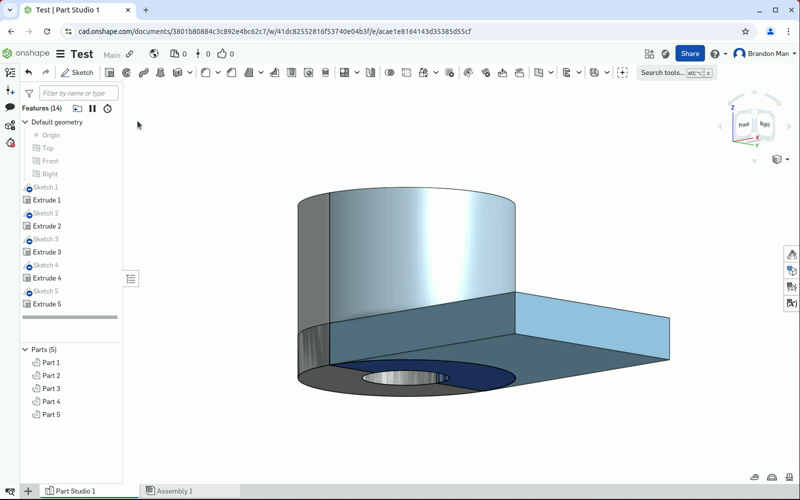
key(left, 3)
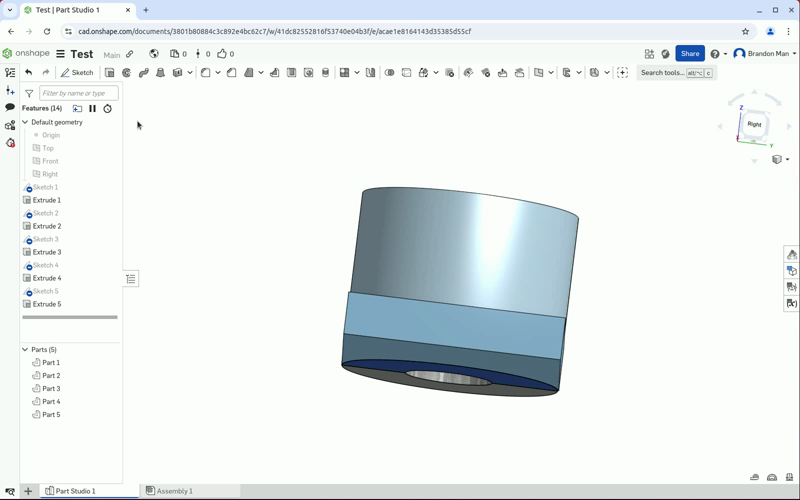
key(right, 3)
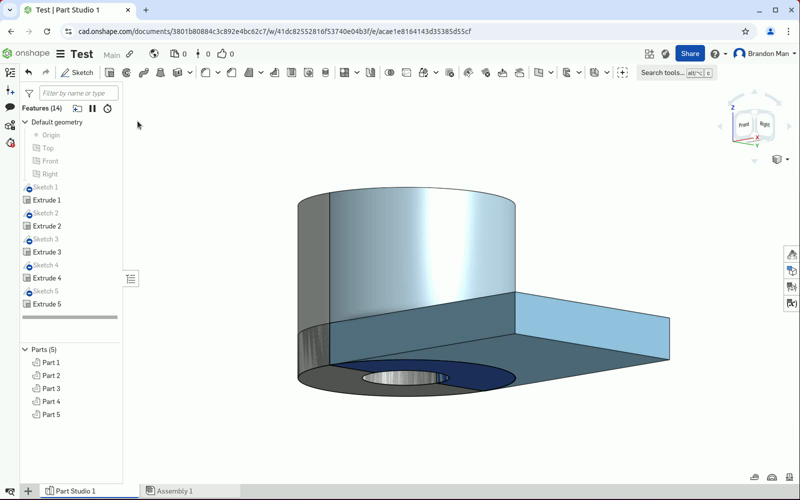
key(down, 3)
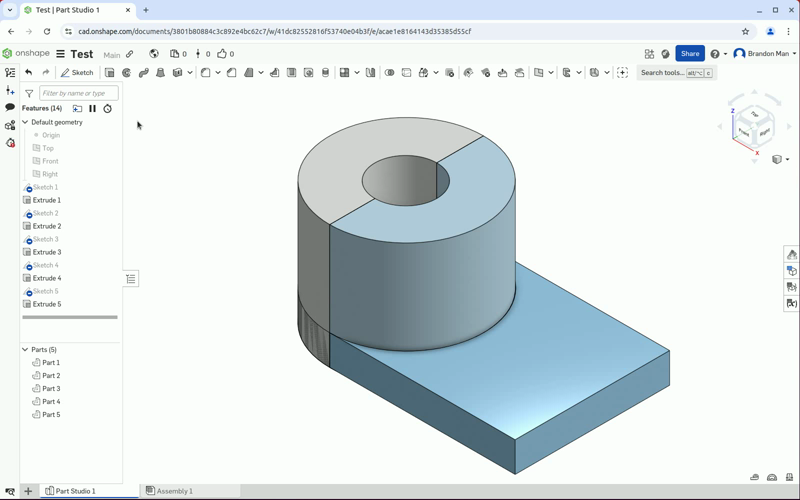
mouse_move(73, 189)
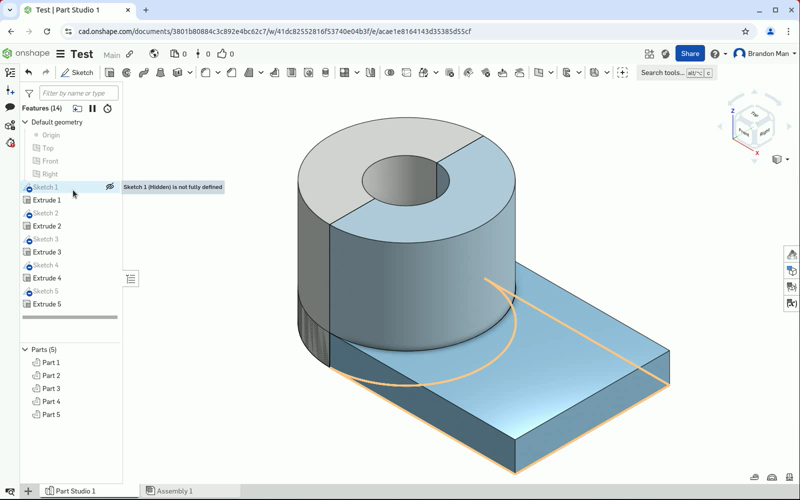
click(73, 189)